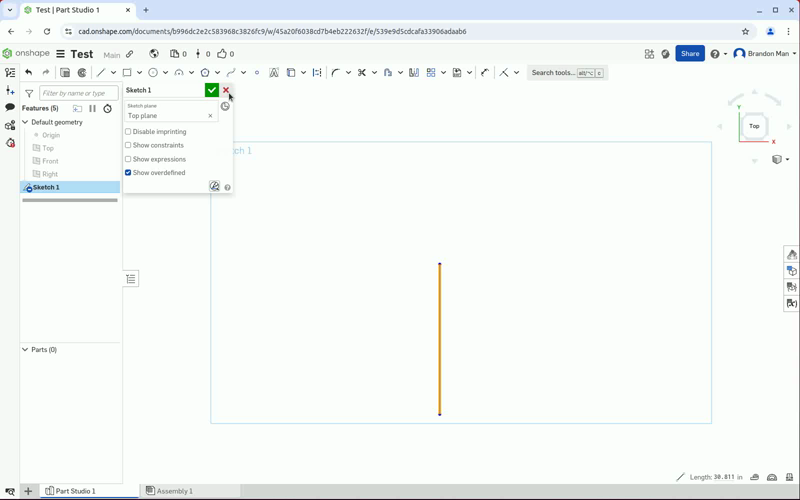
key(shift+h)
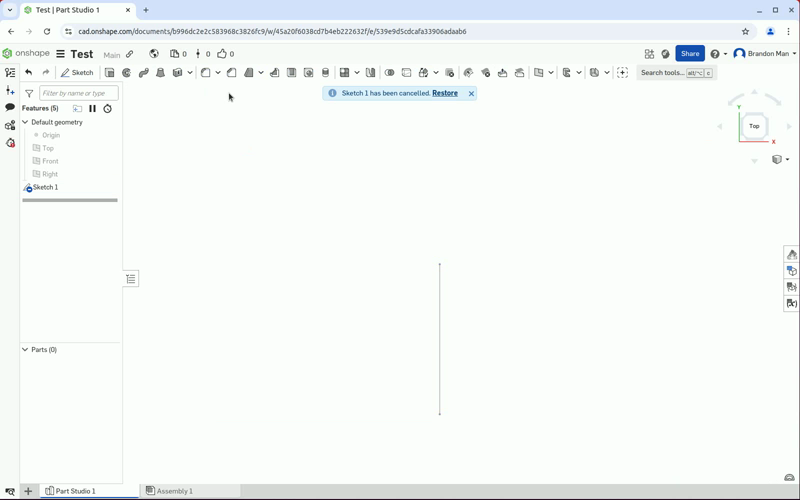
key(shift+s)
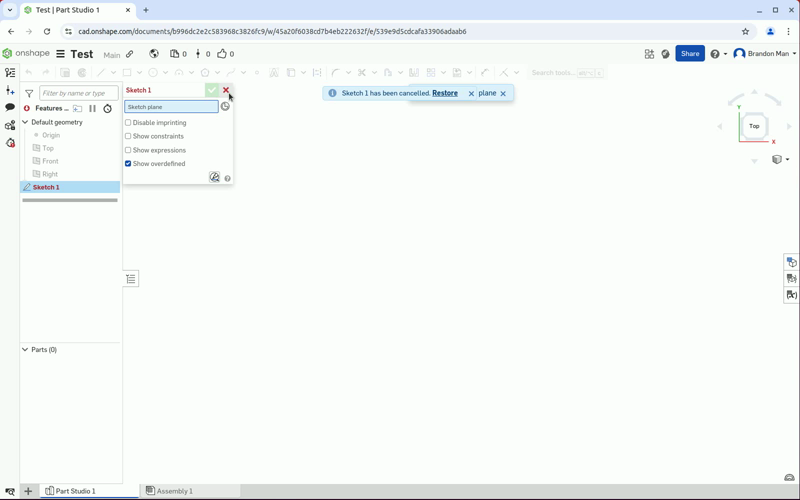
mouse_move(73, 150)
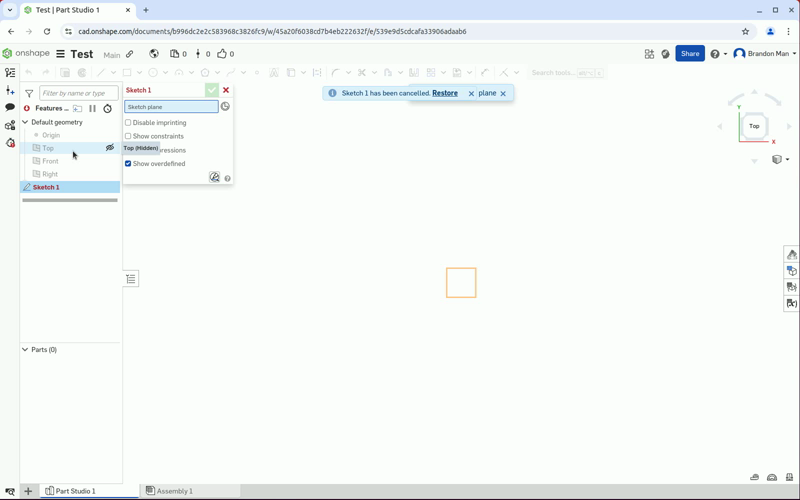
click(73, 150)
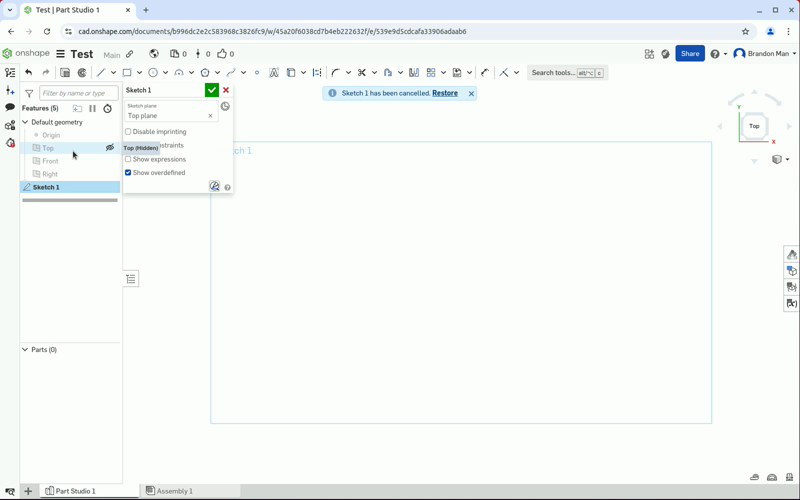
mouse_move(73, 352)
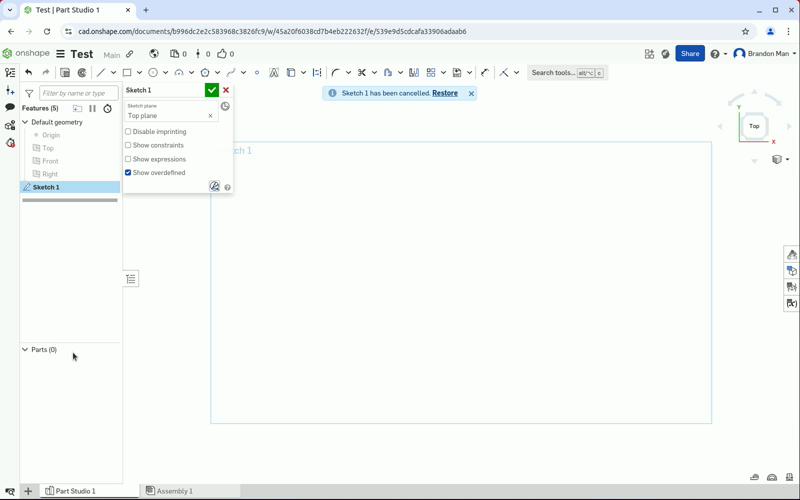
key(y)
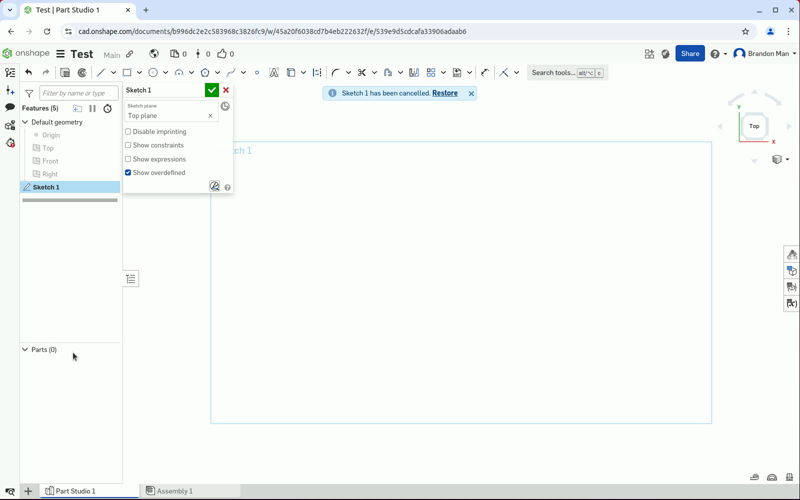
key(a)
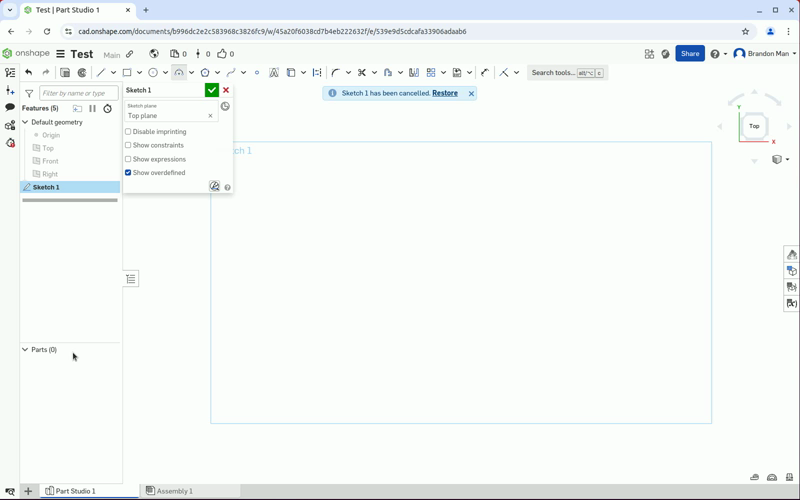
key_down(shift)
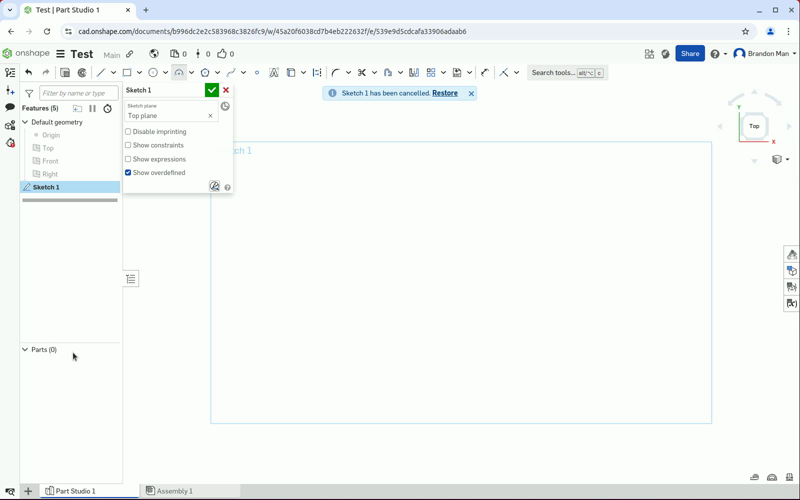
mouse_move(357, 373)
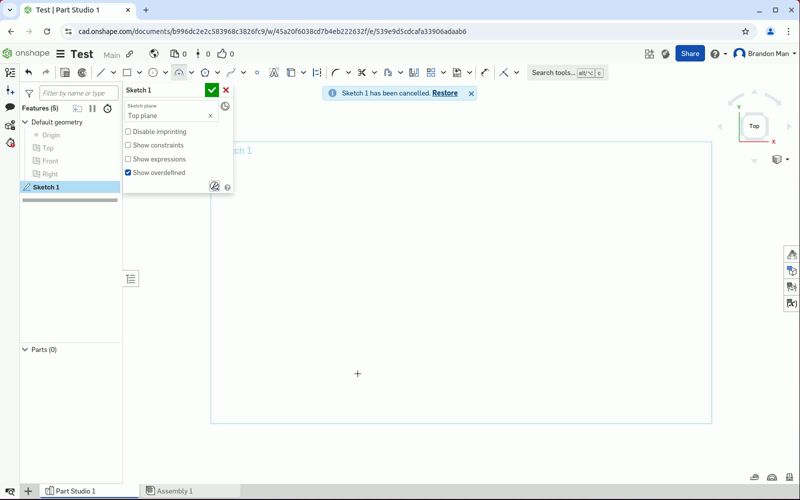
click(357, 373)
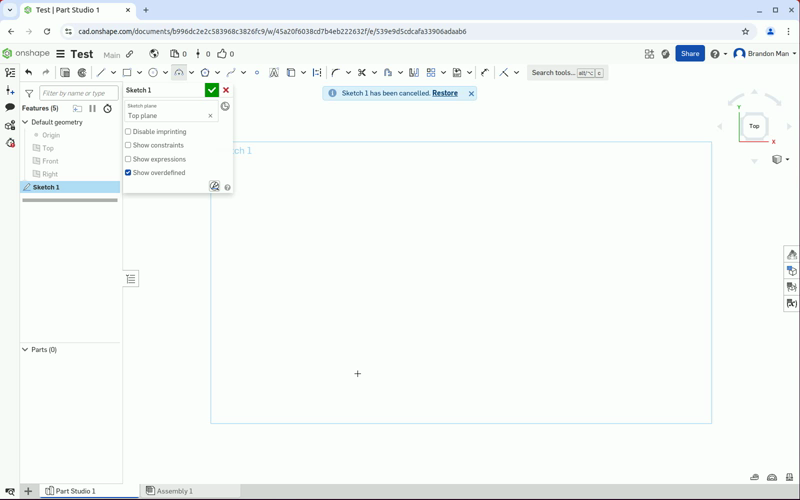
key_up(shift)
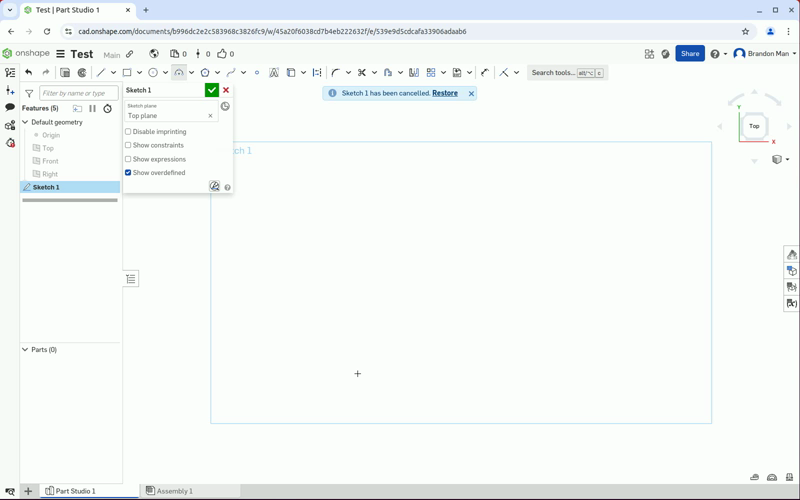
key_down(shift)
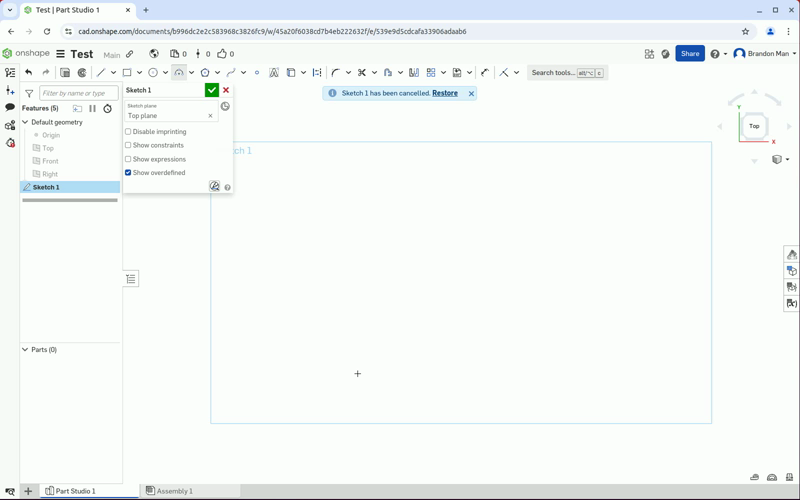
mouse_move(378, 394)
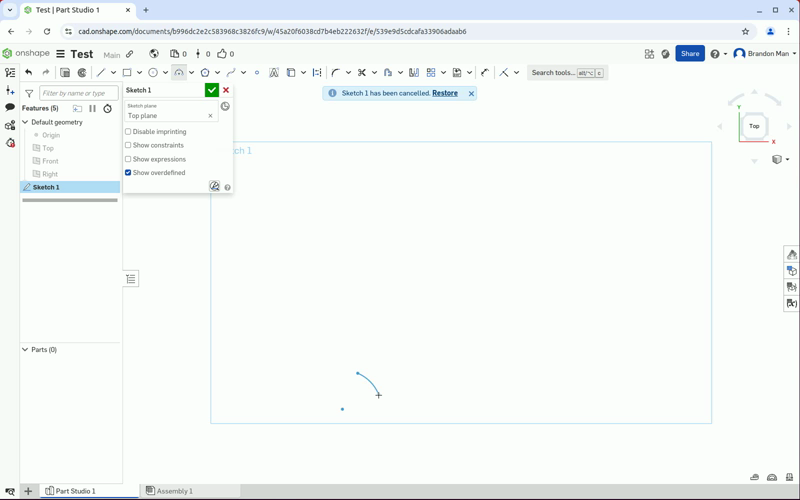
click(378, 394)
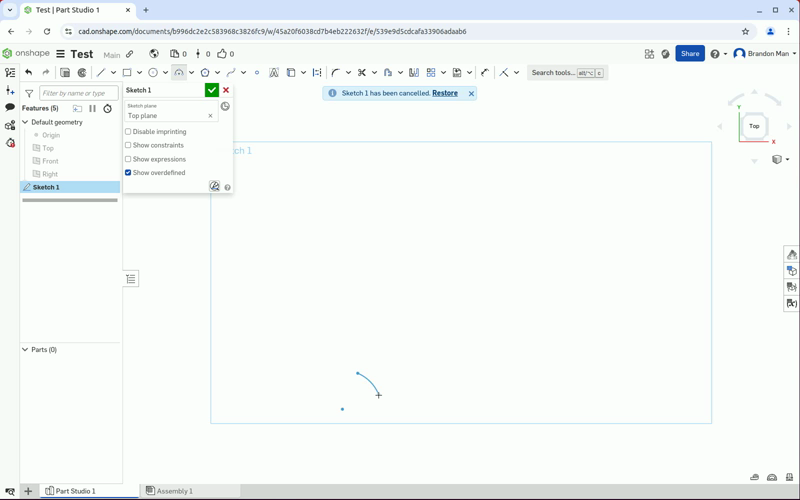
mouse_move(365, 387)
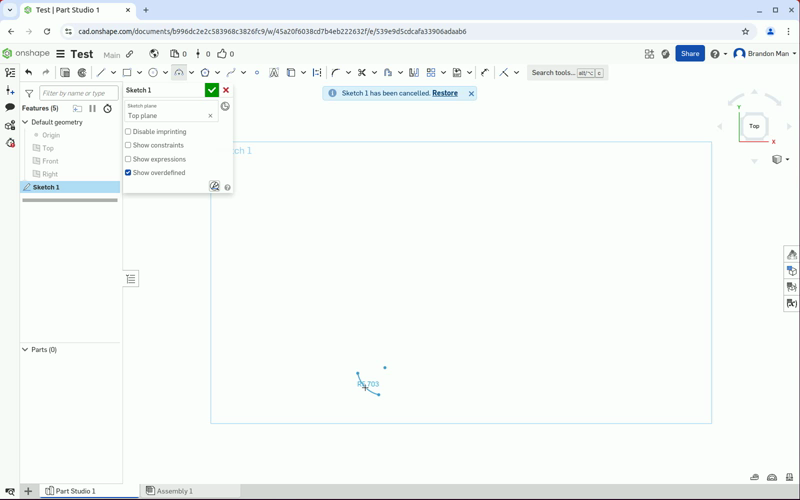
click(365, 387)
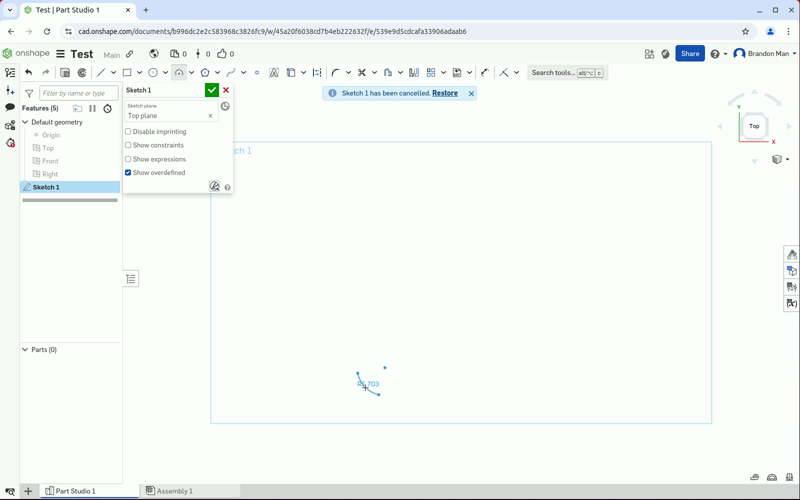
key_up(shift)
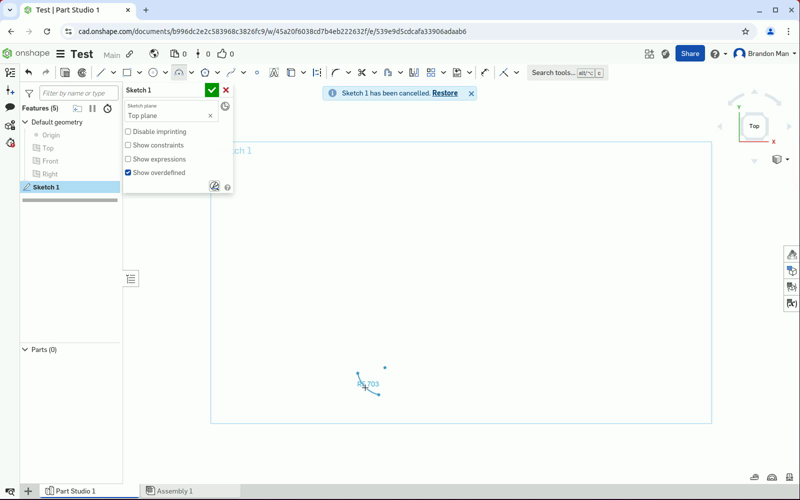
key(esc)
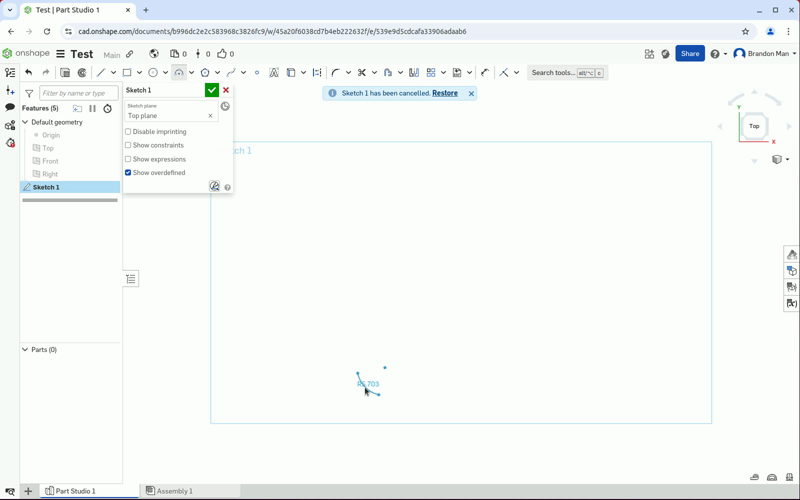
key(l)
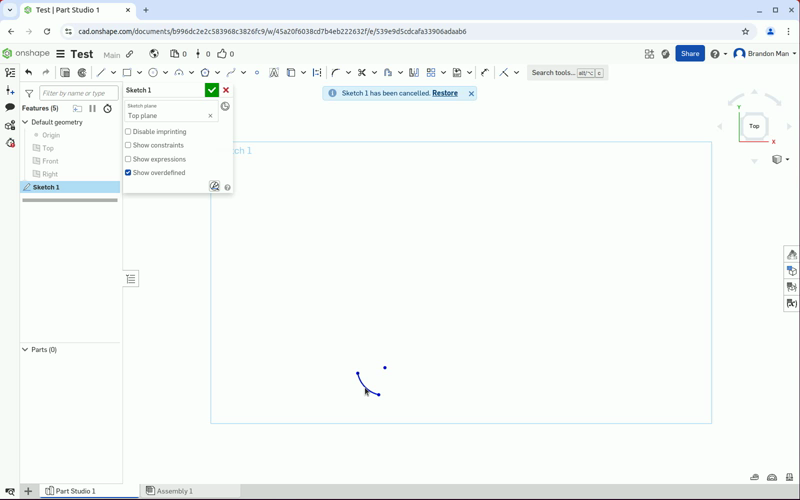
mouse_move(378, 394)
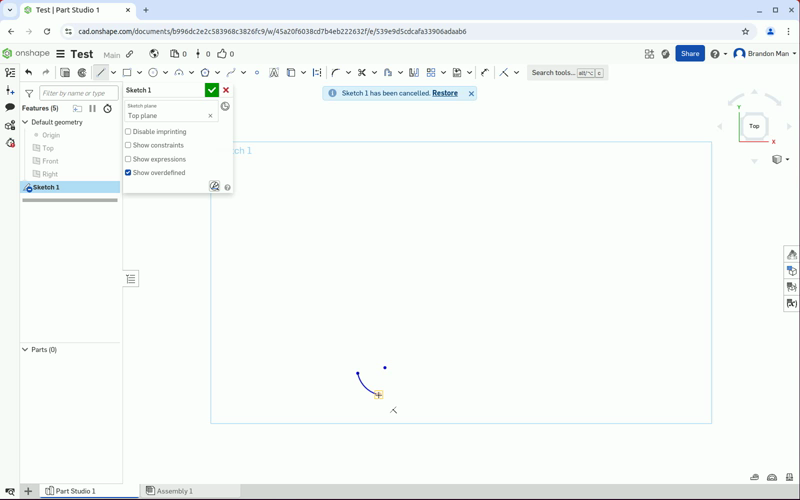
click(378, 394)
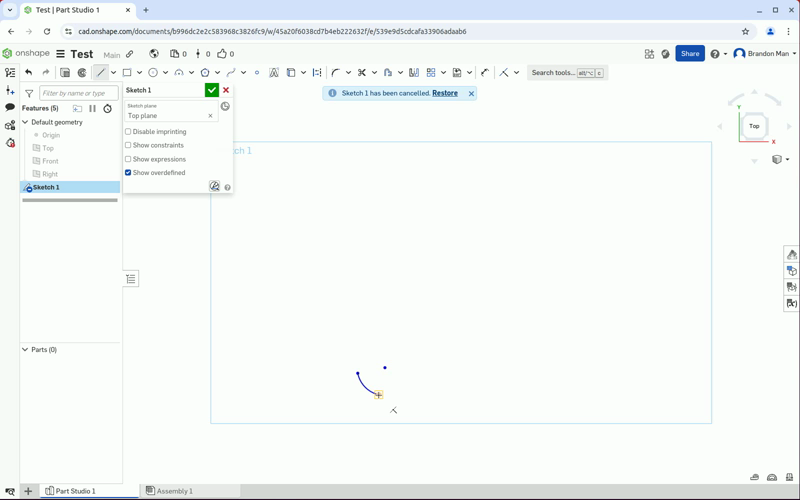
key_down(shift)
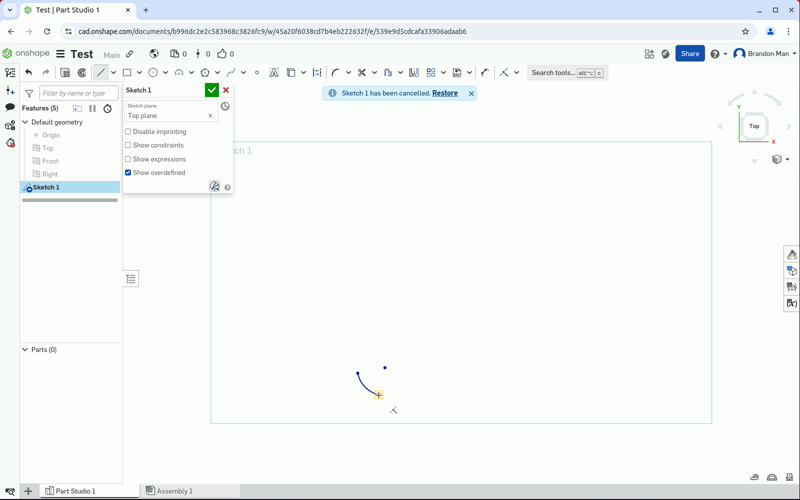
mouse_move(455, 394)
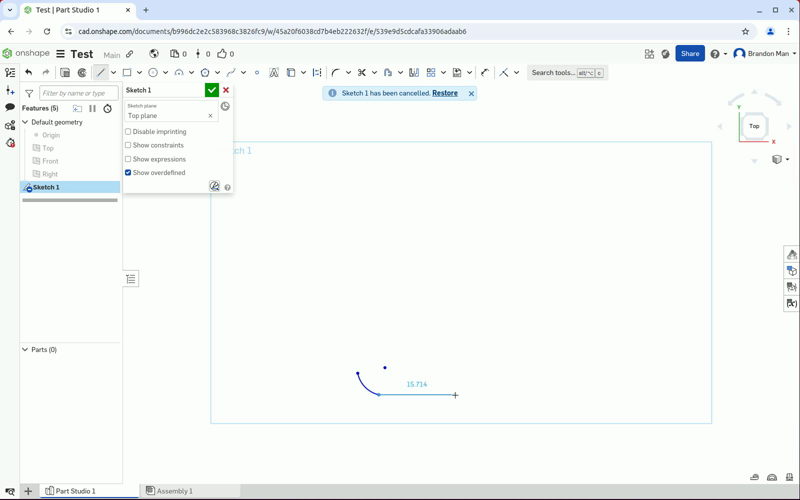
click(455, 394)
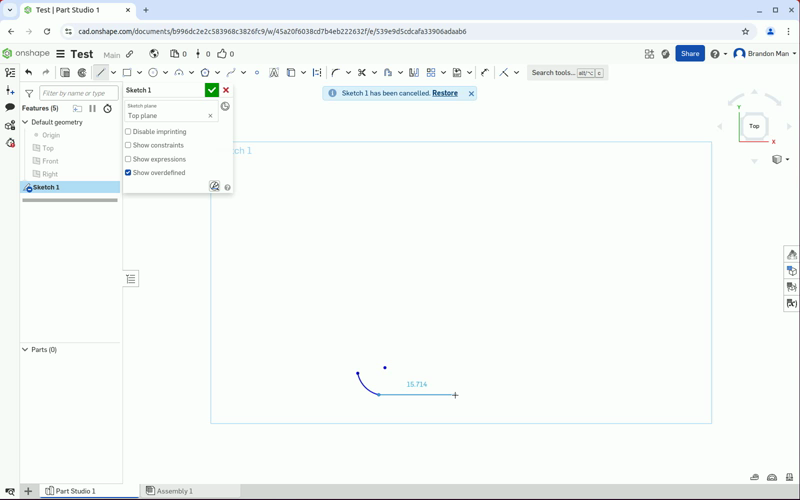
key_up(shift)
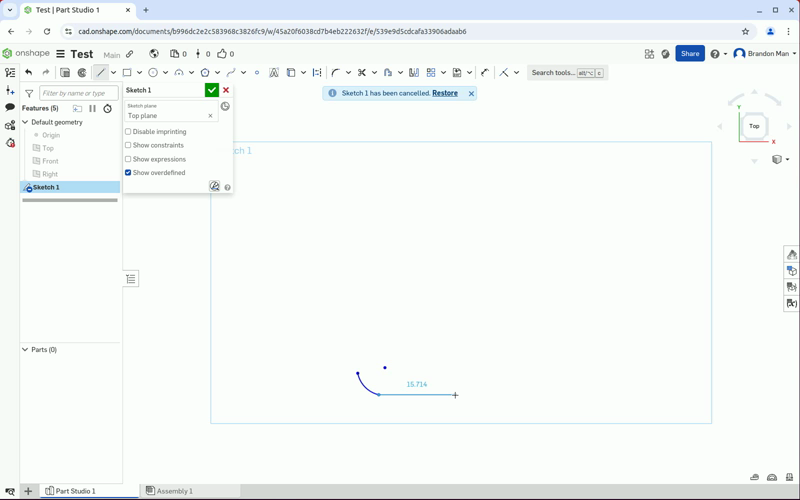
key_down(shift)
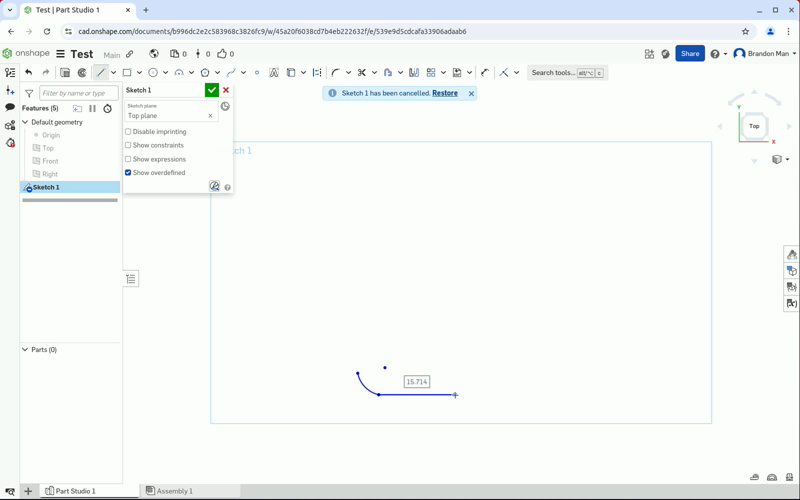
mouse_move(455, 171)
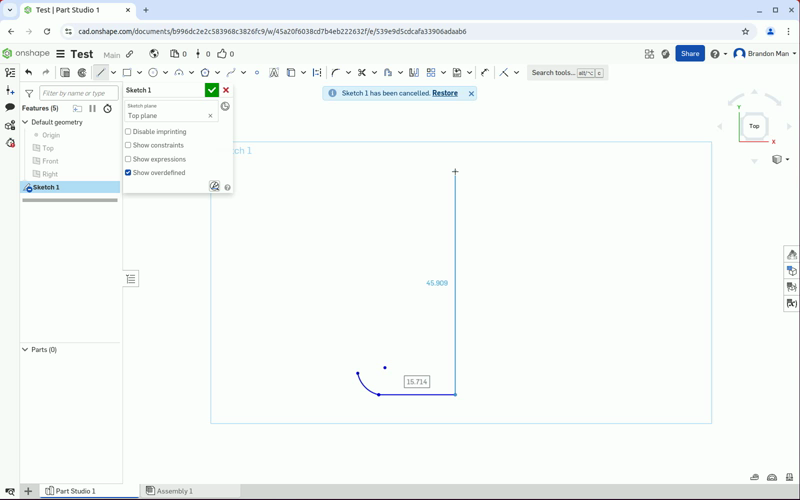
click(455, 171)
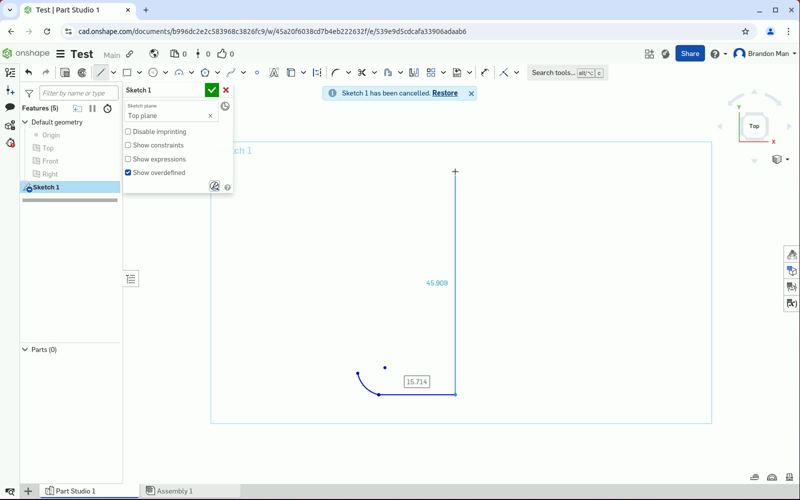
key_up(shift)
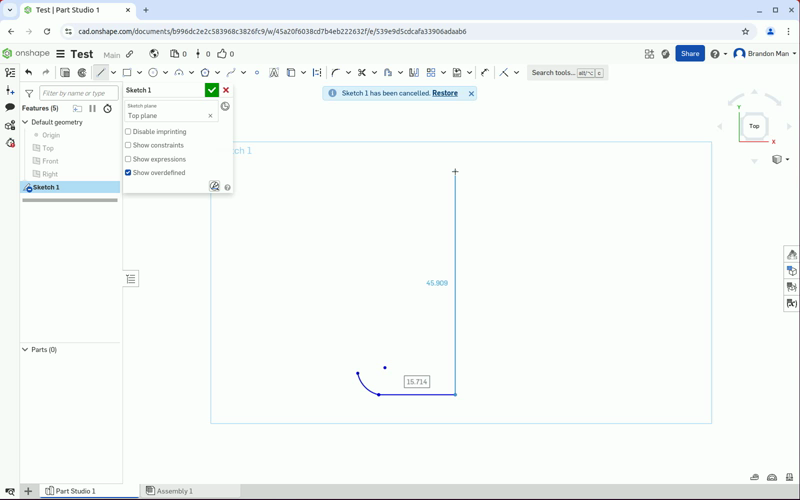
key_down(shift)
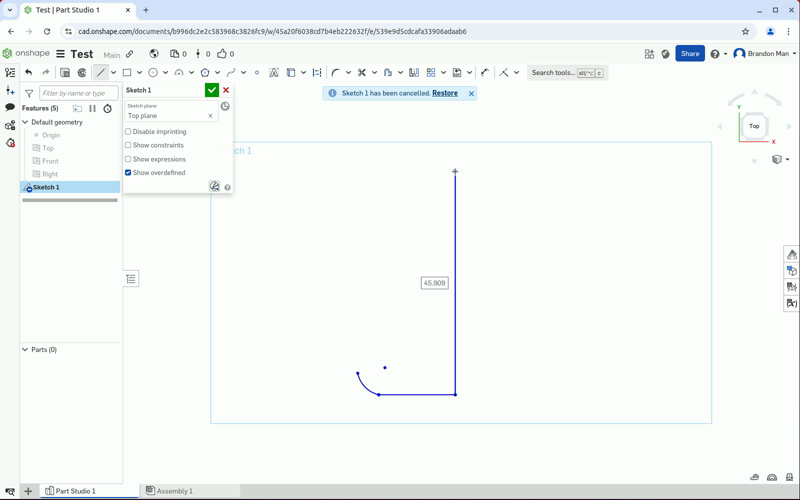
mouse_move(357, 171)
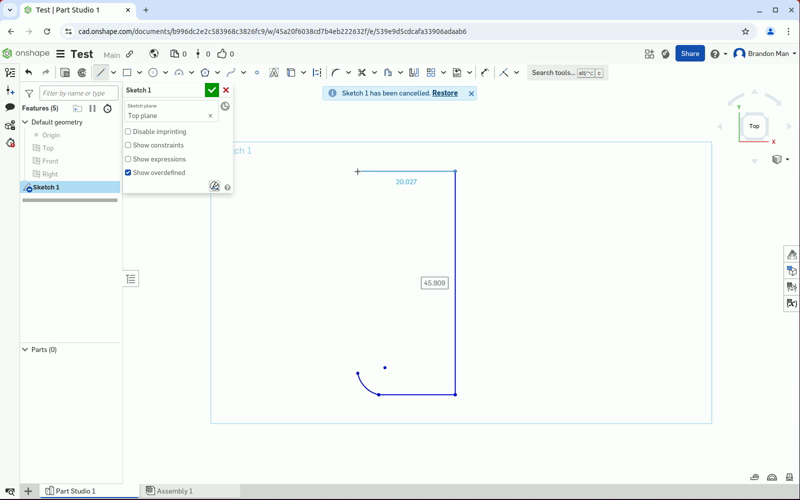
click(357, 171)
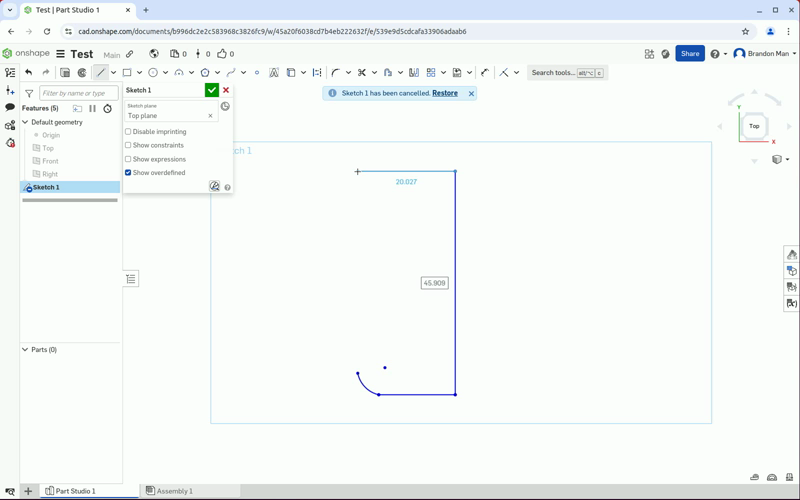
key_up(shift)
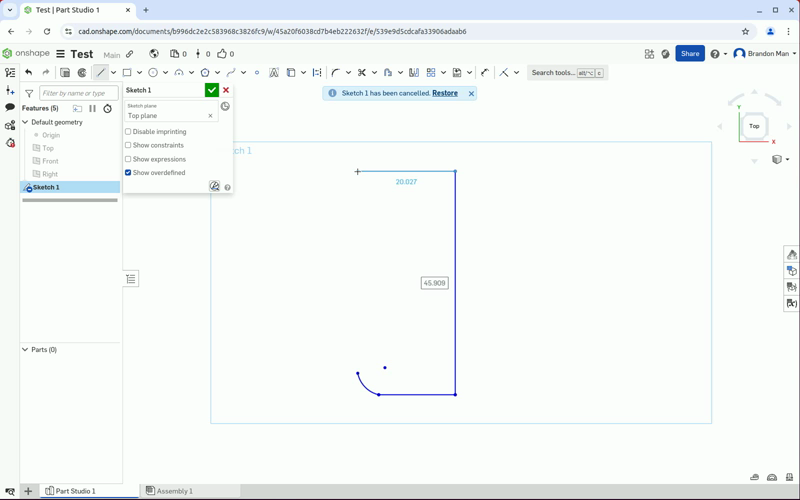
key_down(shift)
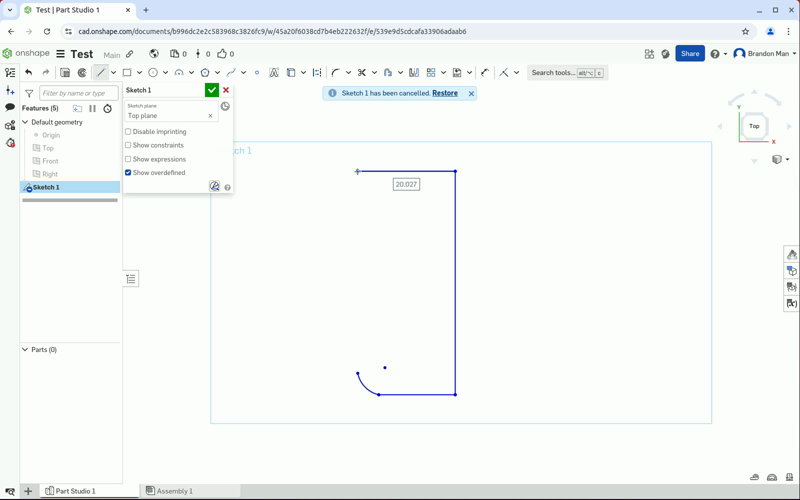
mouse_move(357, 373)
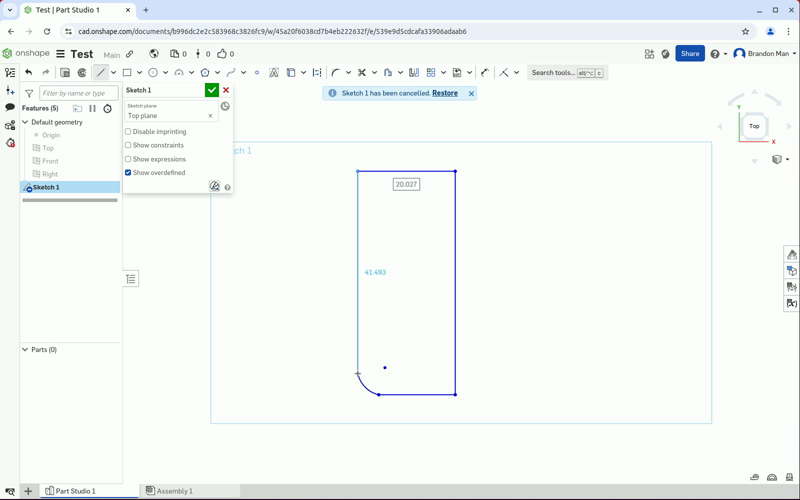
key_up(shift)
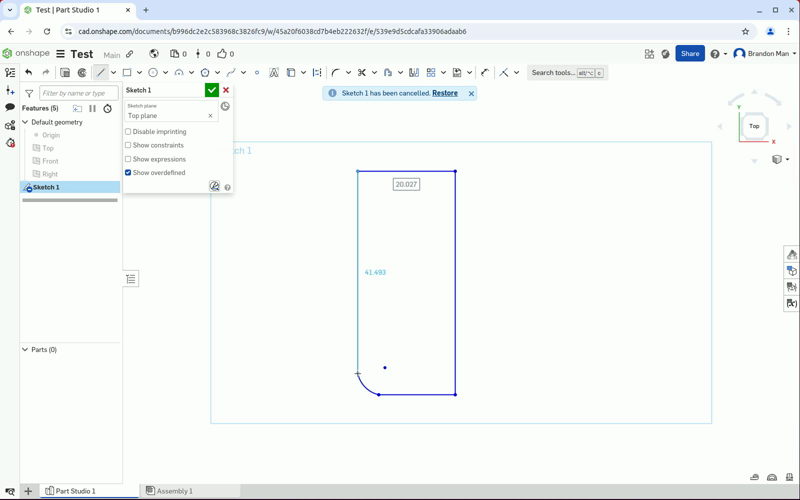
click(357, 373)
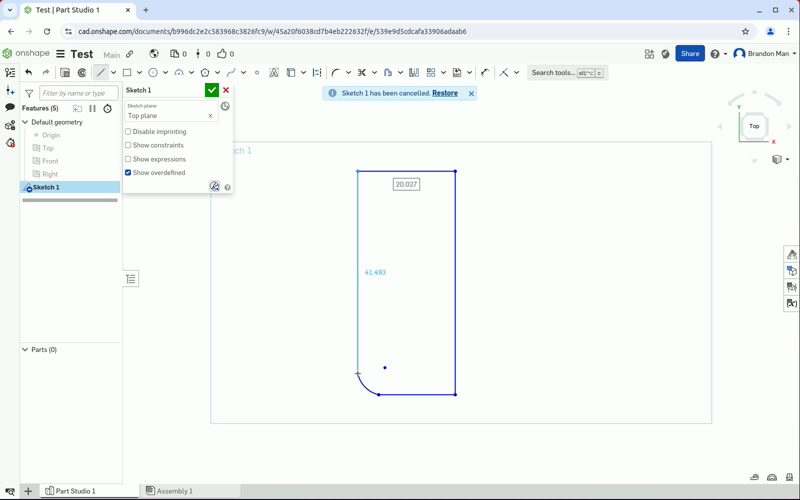
key(esc)
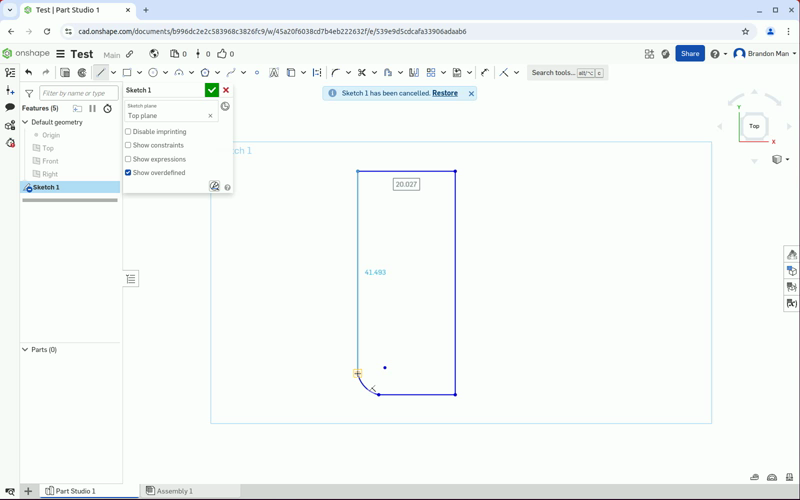
mouse_move(376, 218)
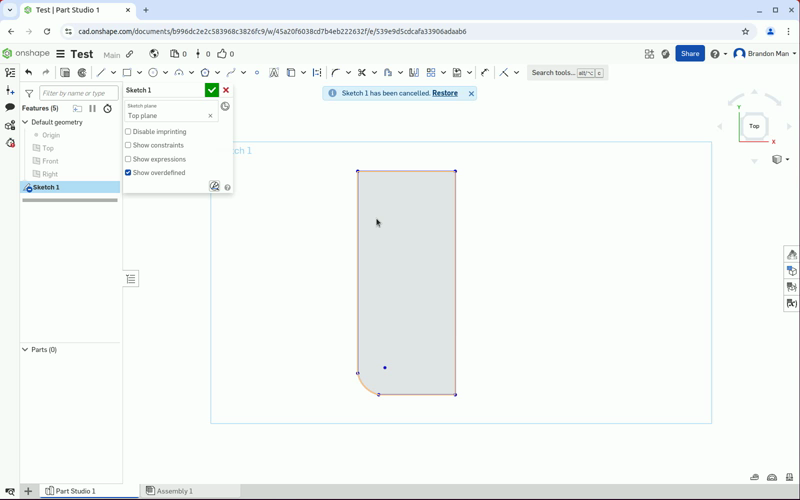
click(376, 218)
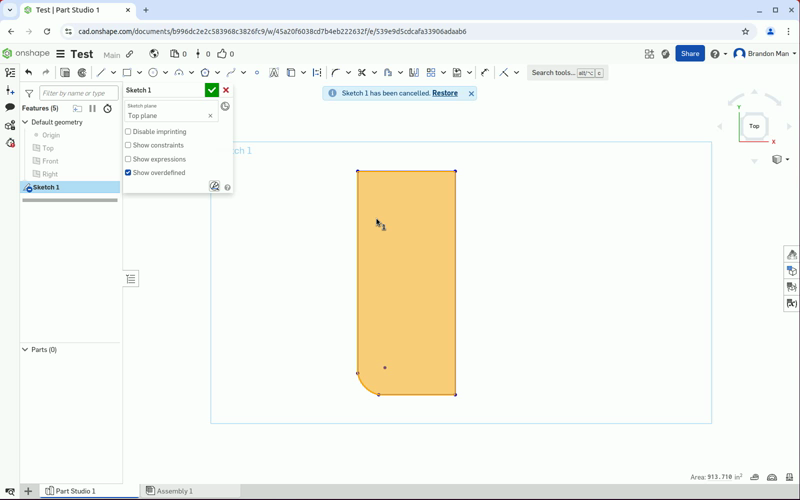
mouse_move(73, 352)
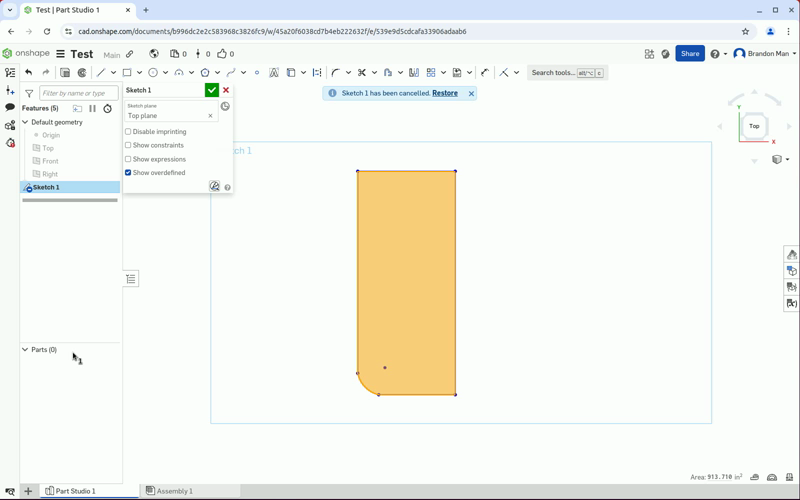
key(shift+y)
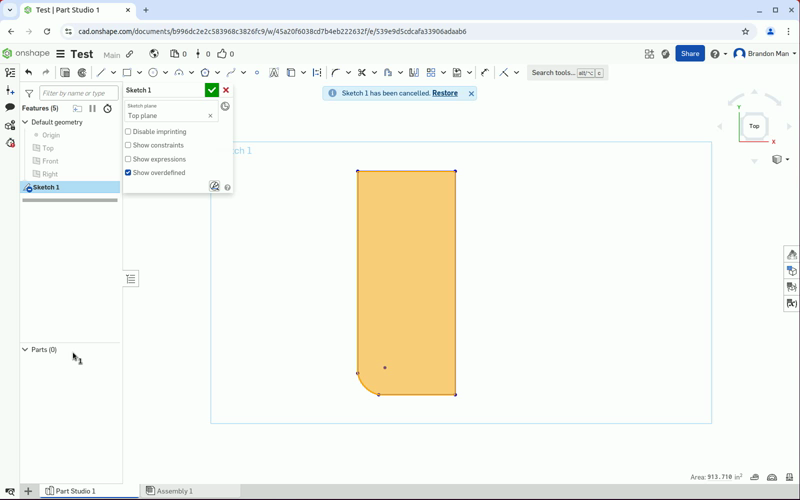
key(shift+e)
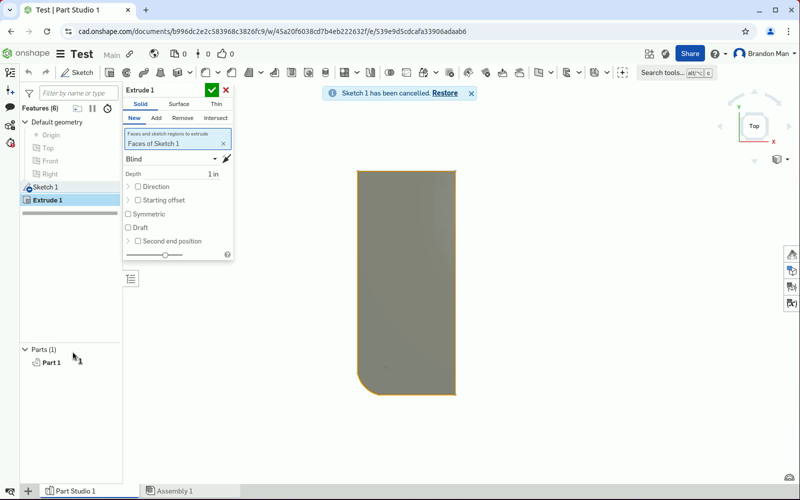
mouse_move(143, 106)
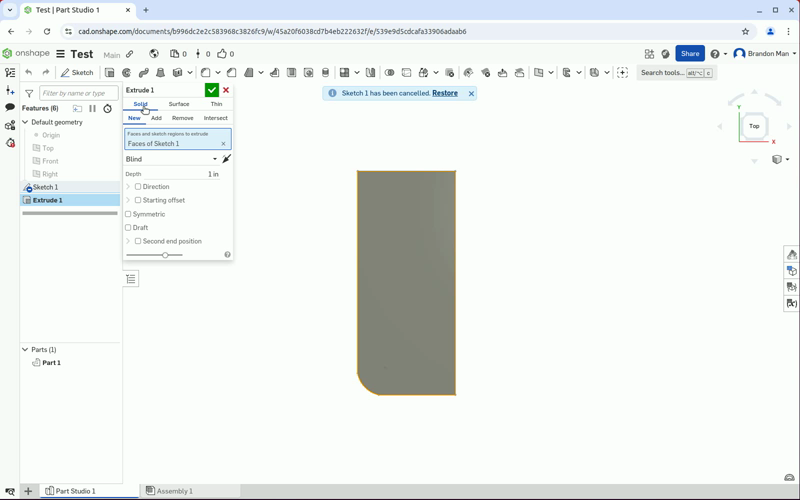
click(143, 106)
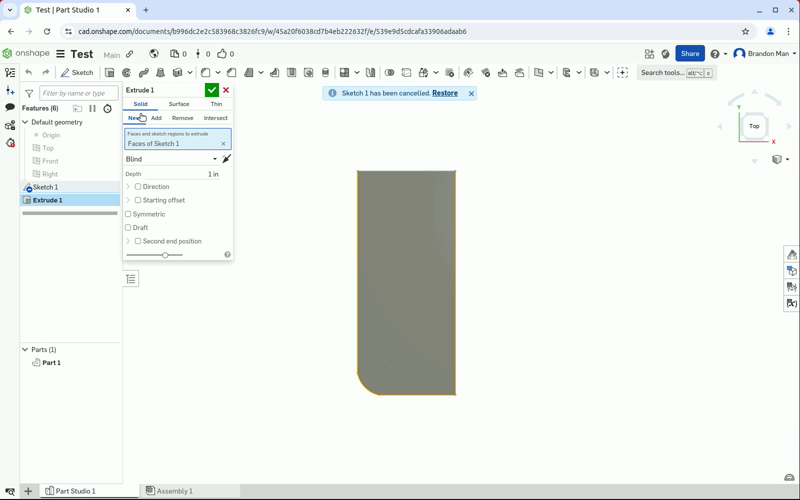
mouse_move(137, 120)
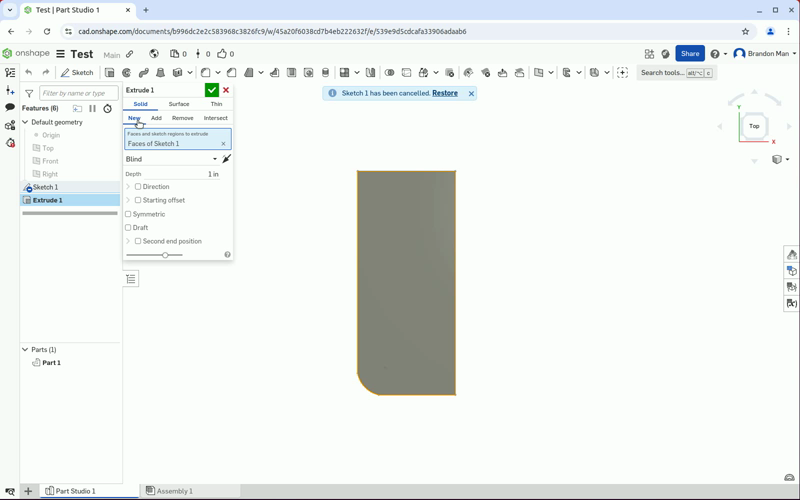
click(137, 120)
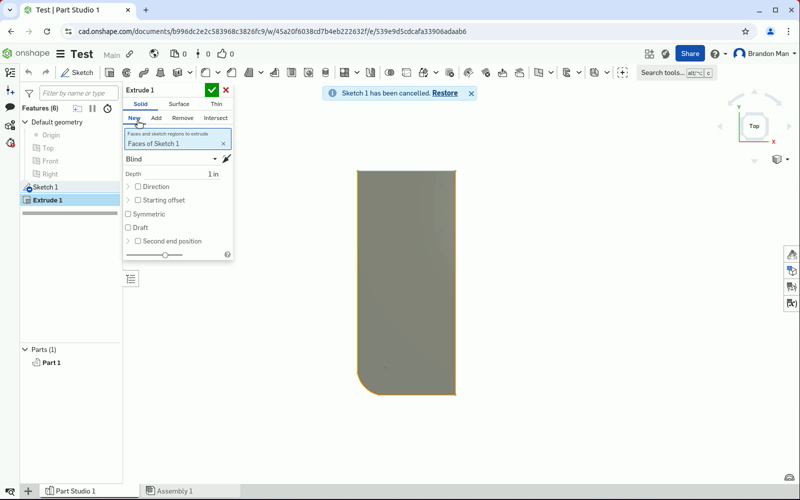
key(tab, 4)
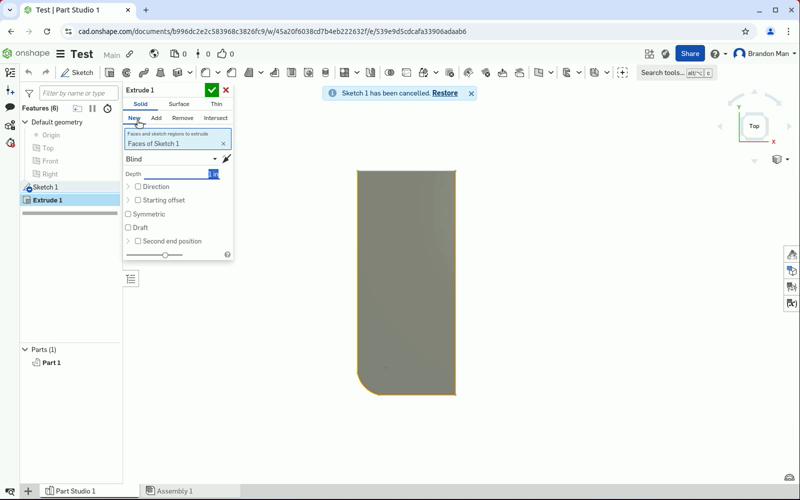
text(5.777)
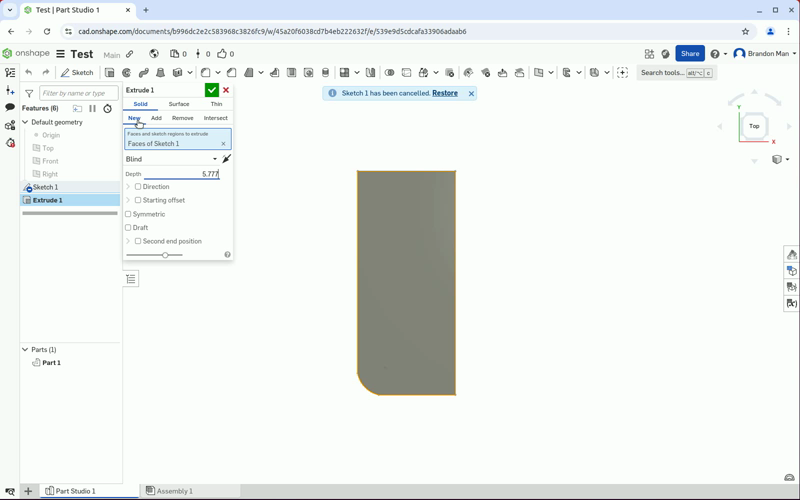
key(enter)
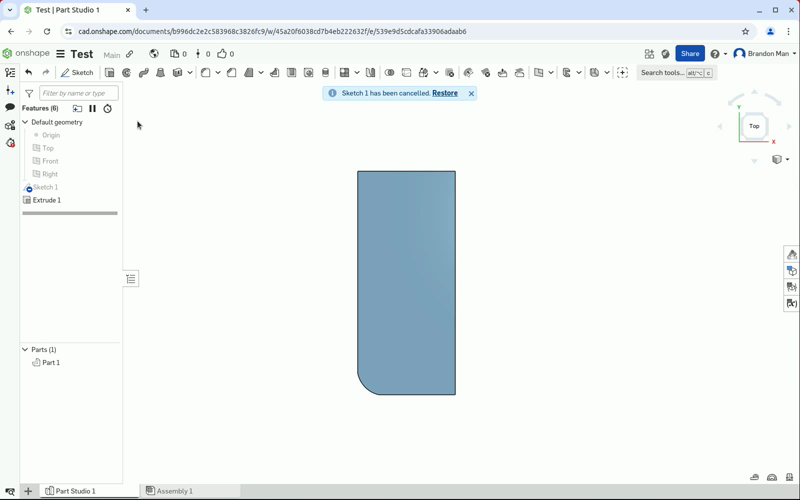
key(shift+h)
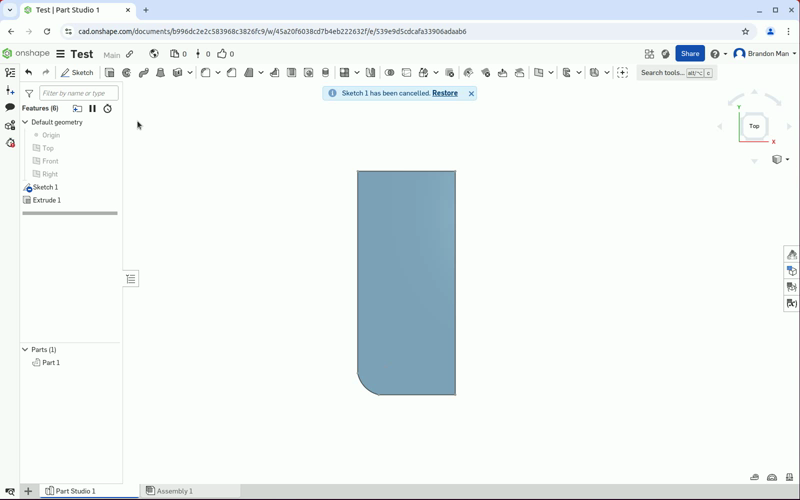
key(shift+h)
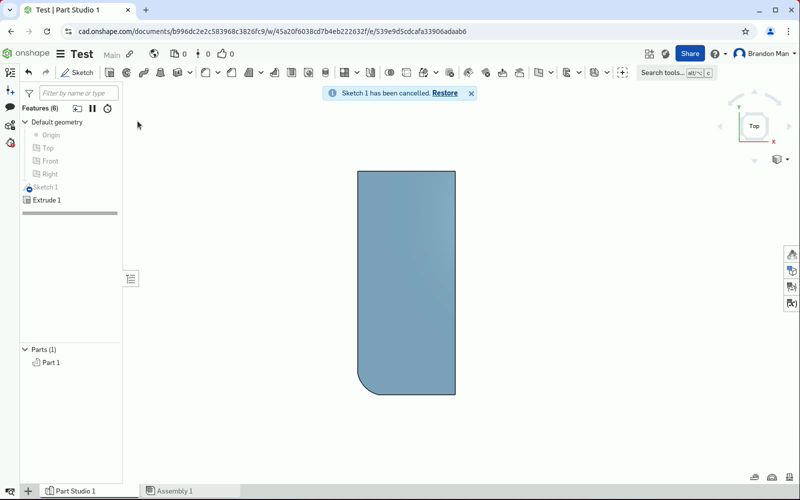
mouse_move(73, 189)
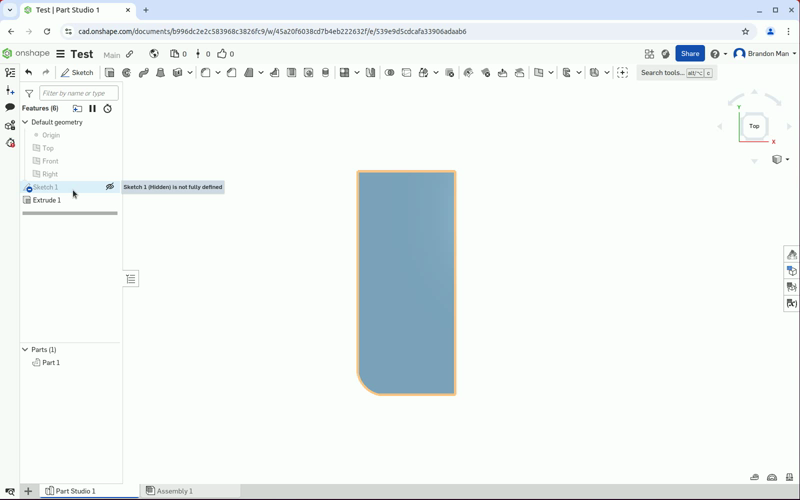
click(73, 189)
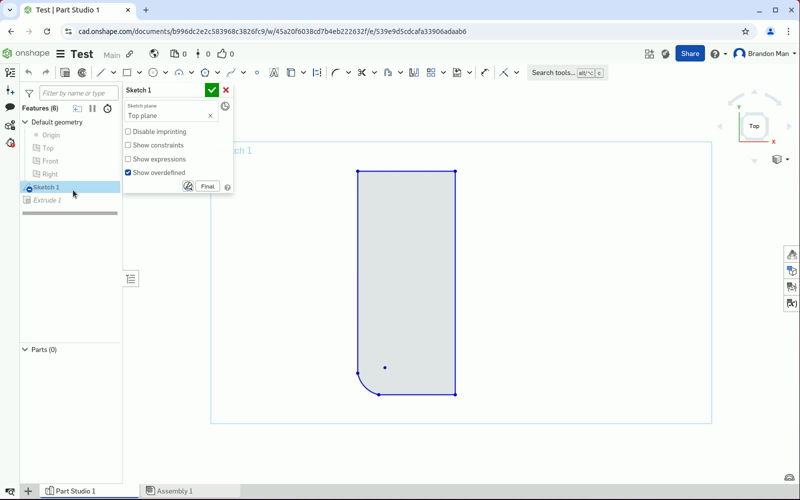
mouse_move(229, 92)
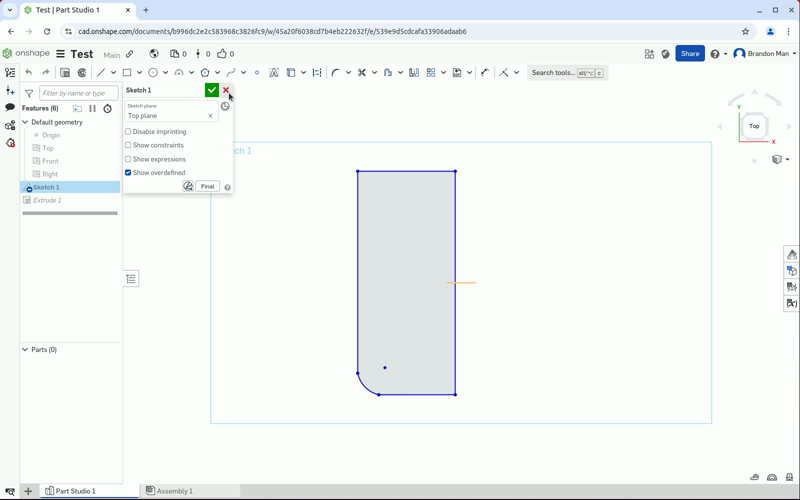
click(229, 92)
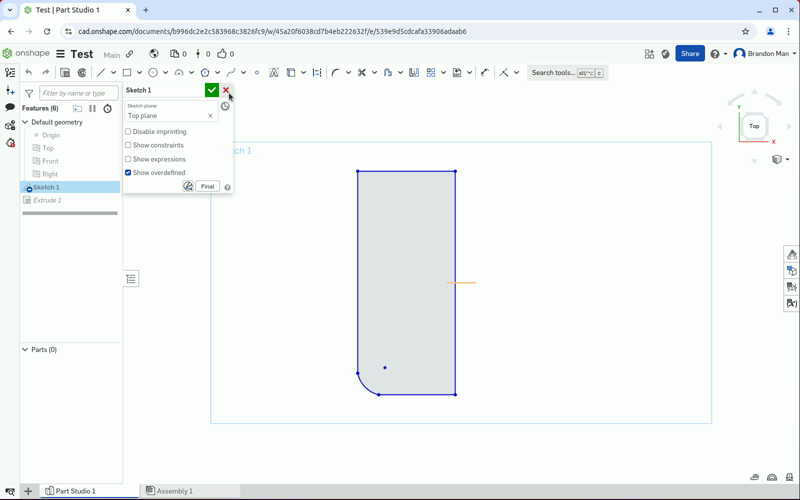
key(shift+s)
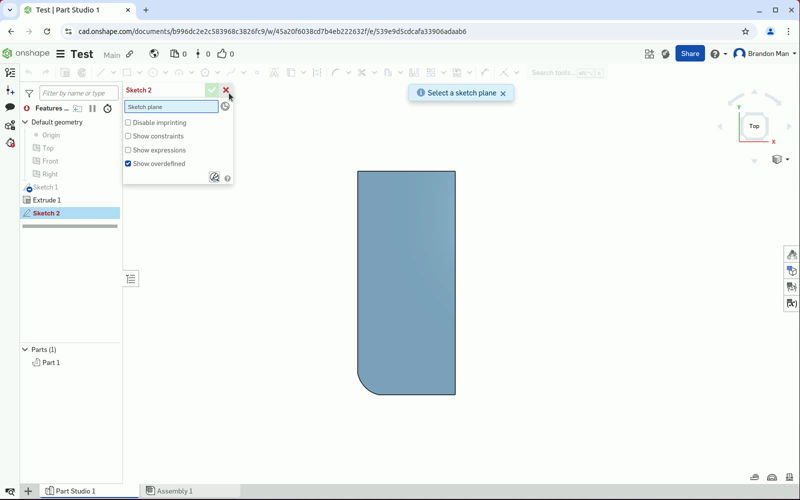
mouse_move(73, 150)
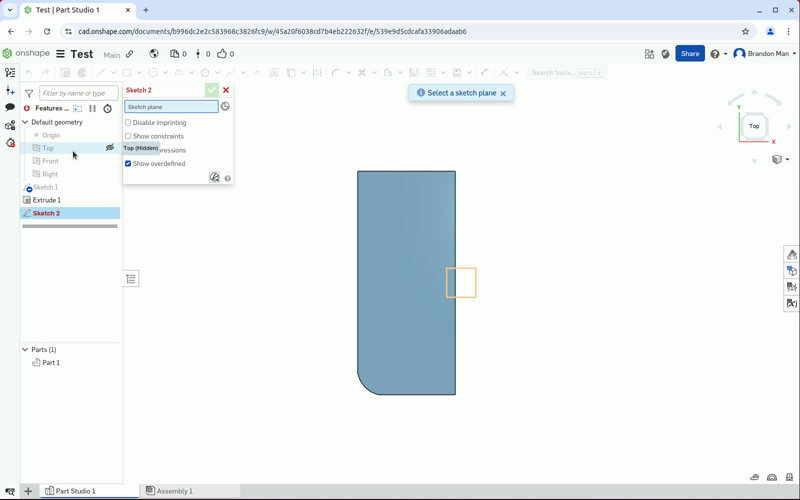
click(73, 150)
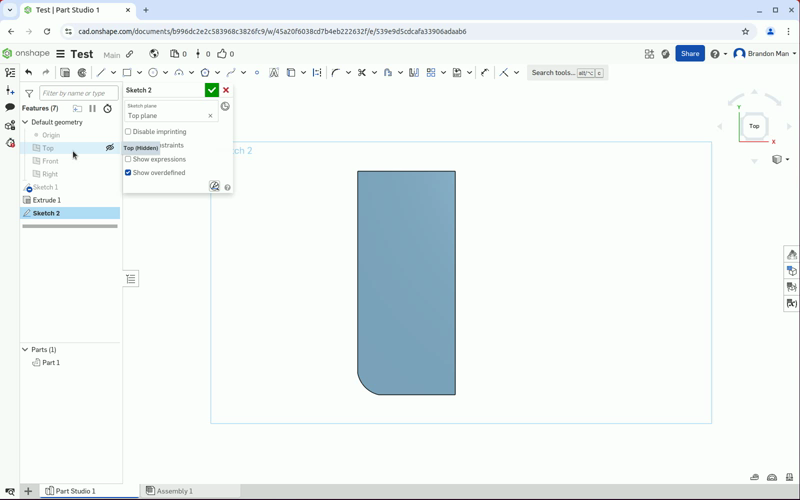
mouse_move(73, 352)
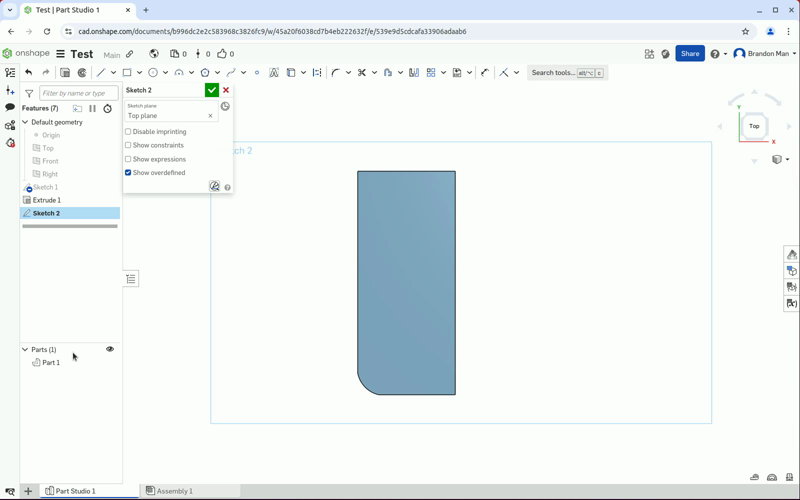
key(y)
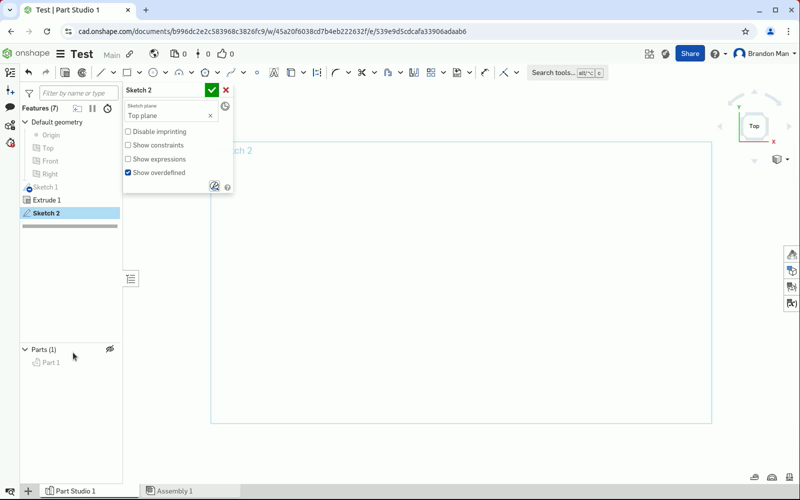
key(l)
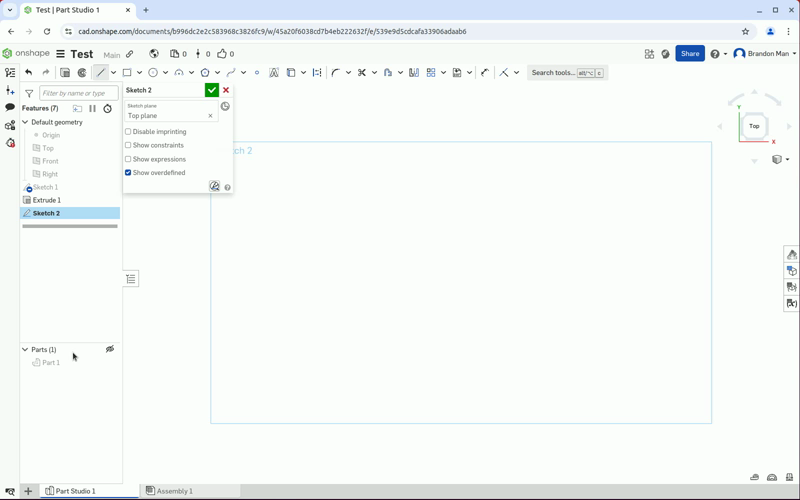
key_down(shift)
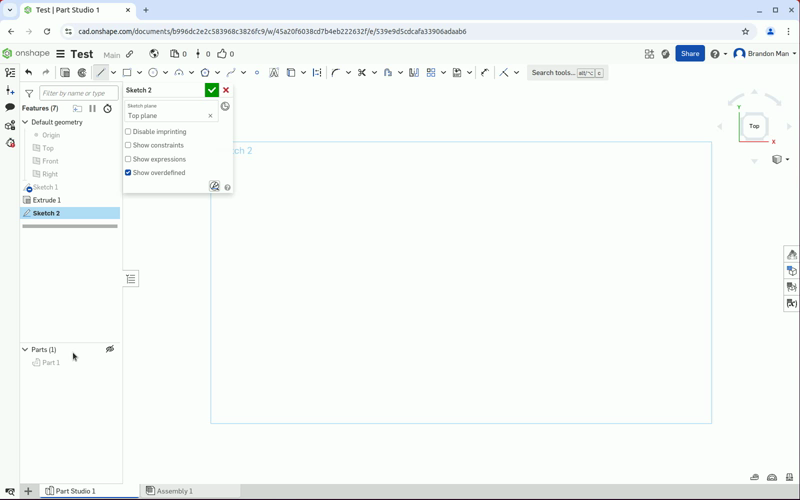
mouse_move(460, 394)
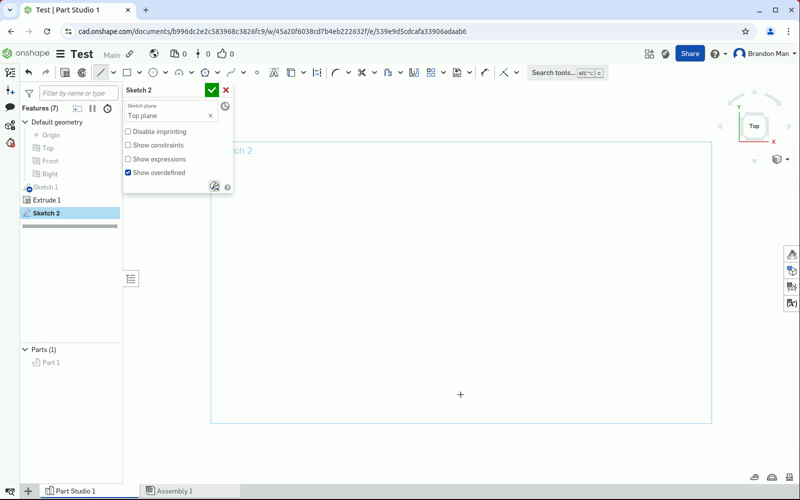
click(460, 394)
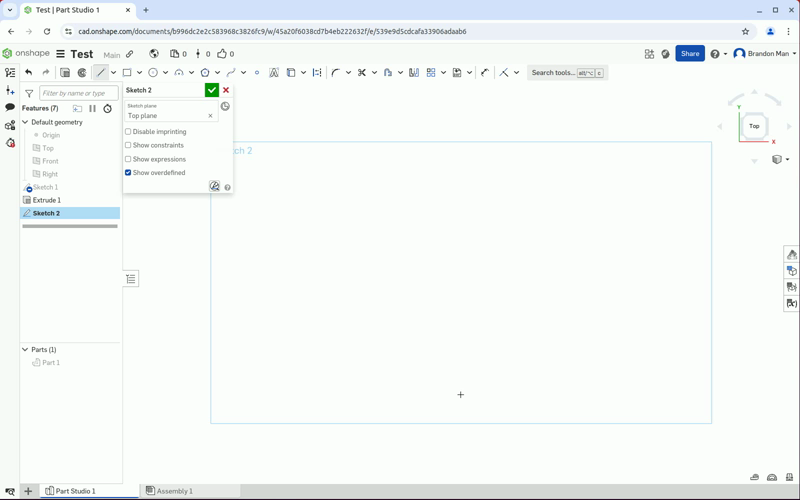
key_up(shift)
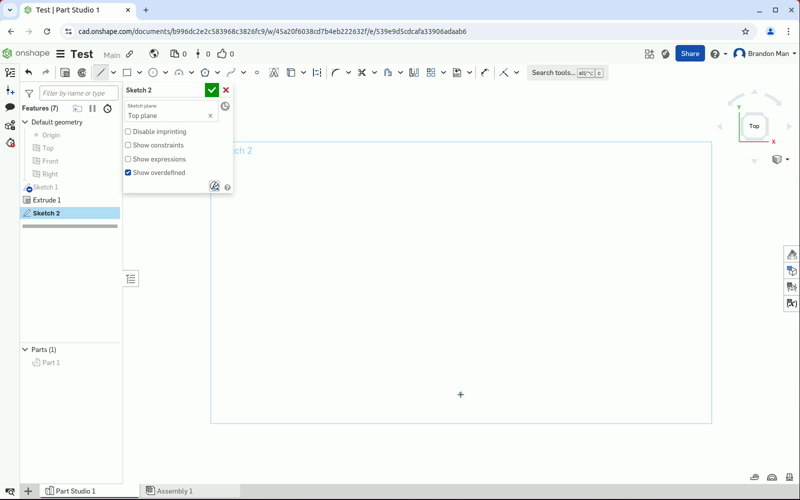
key_down(shift)
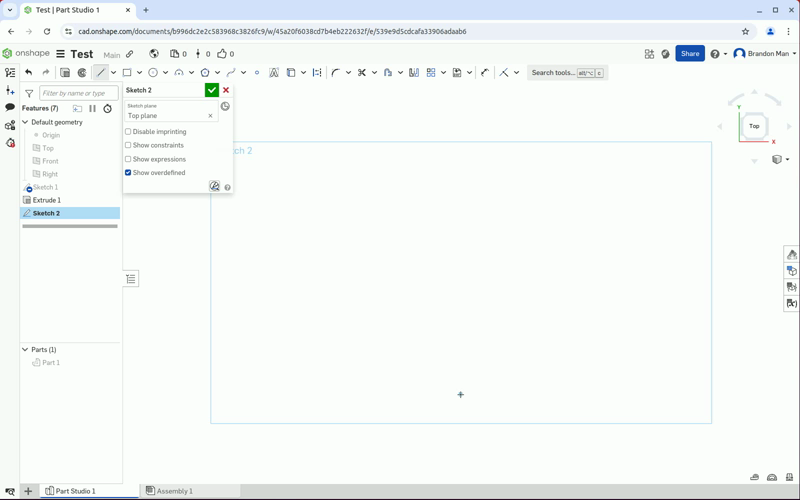
mouse_move(490, 394)
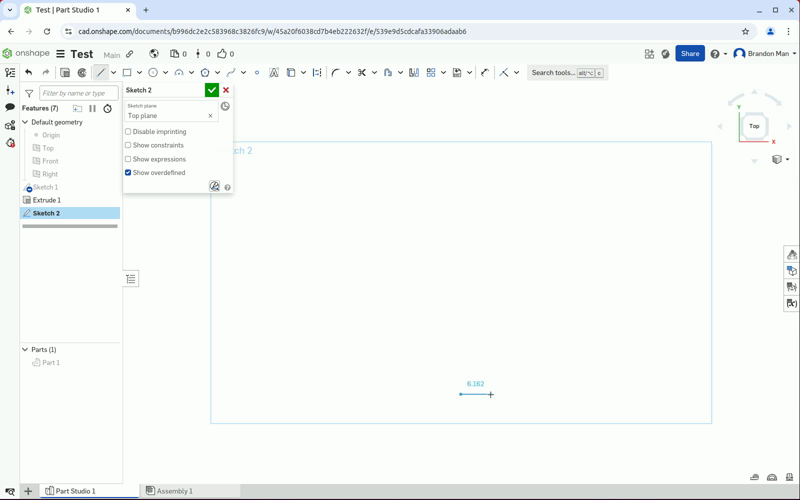
mouse_move(495, 394)
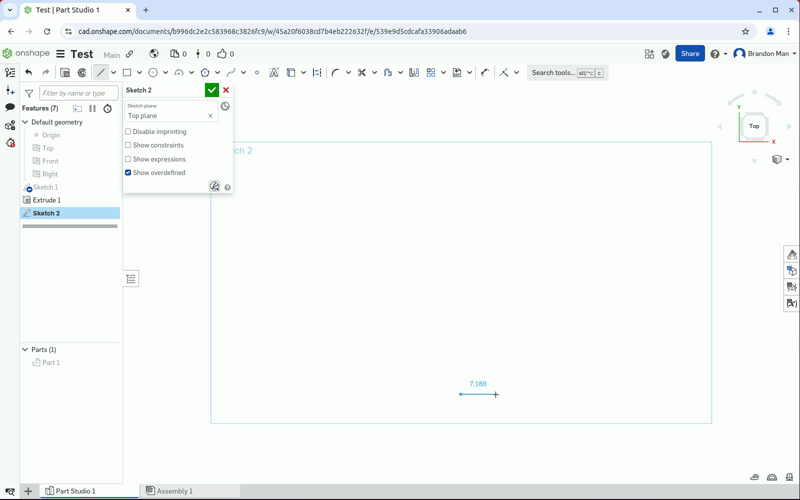
click(495, 394)
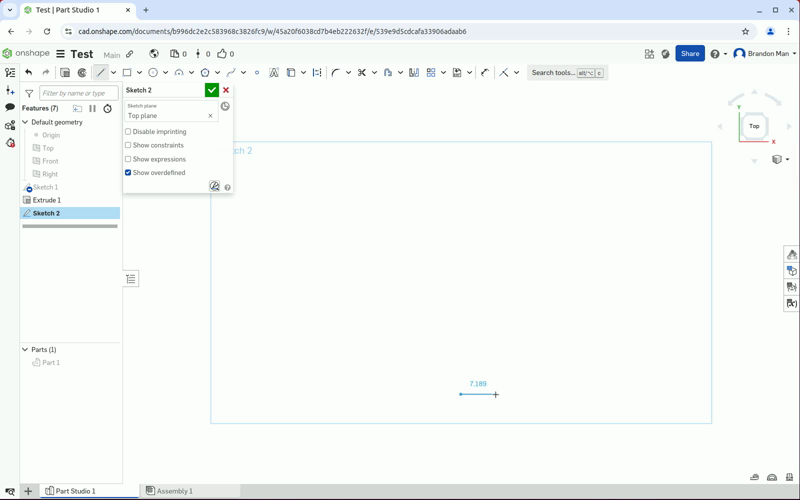
key_up(shift)
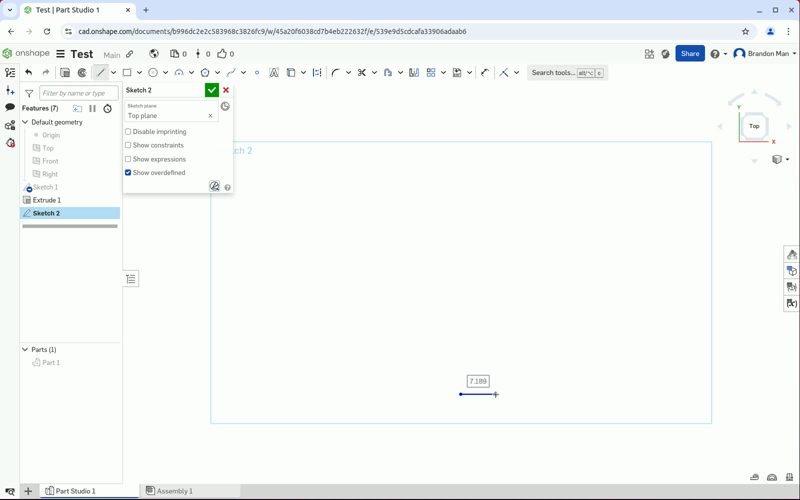
key_down(shift)
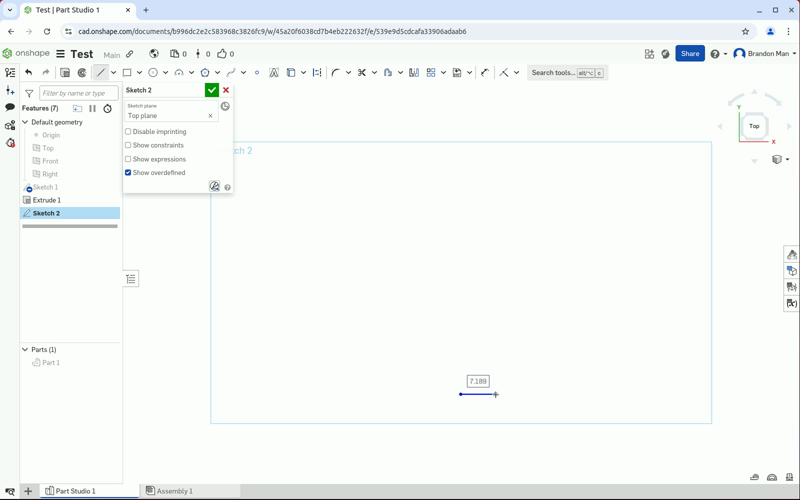
mouse_move(525, 394)
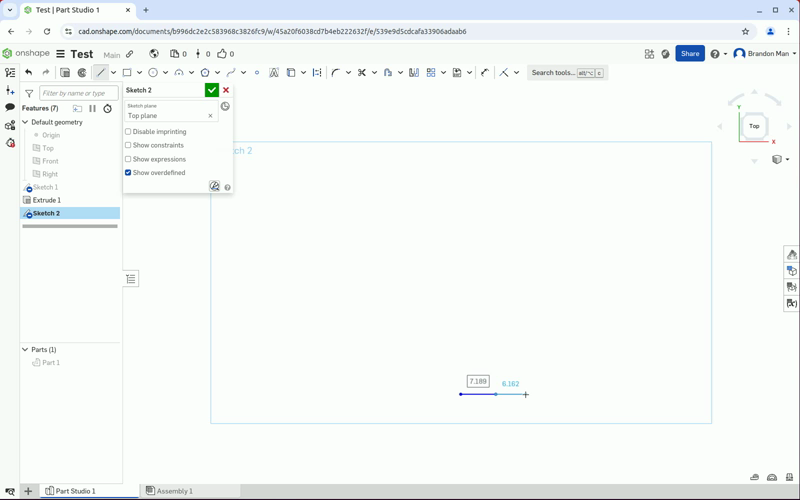
mouse_move(514, 378)
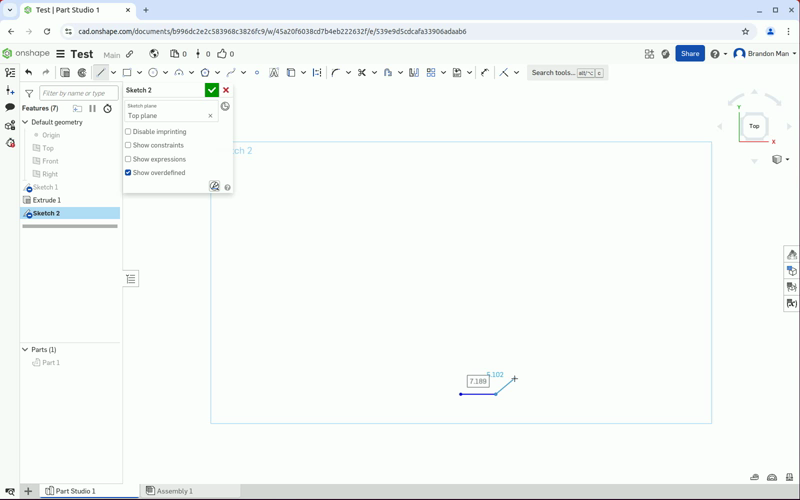
click(514, 378)
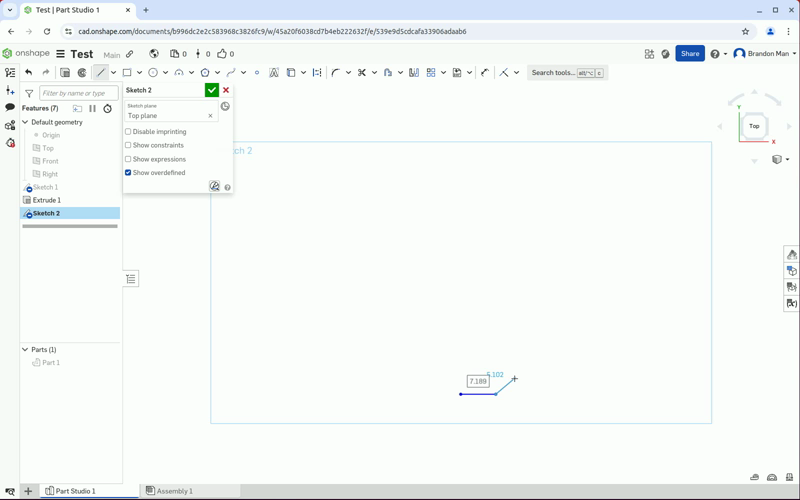
key_up(shift)
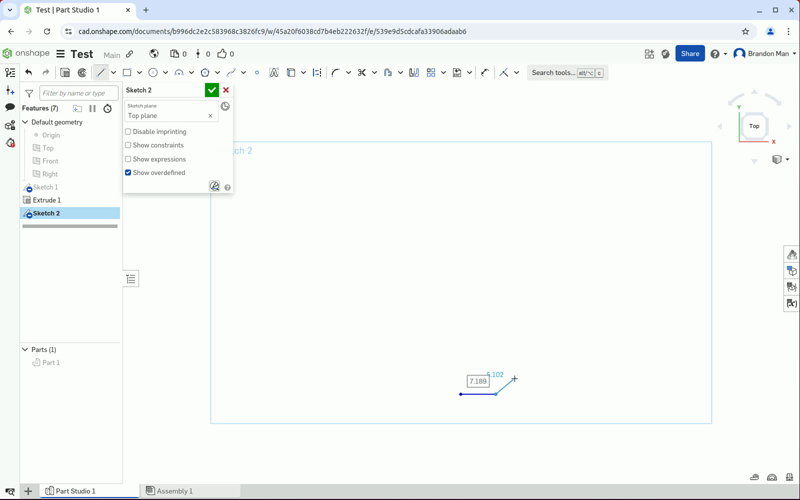
key_down(shift)
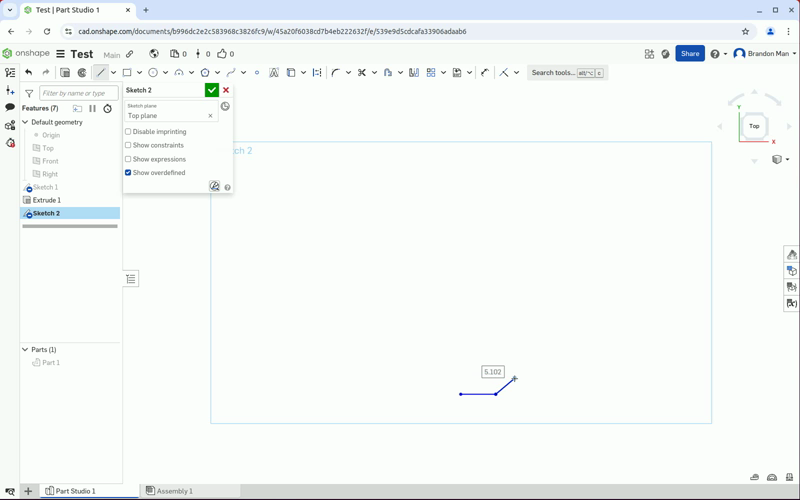
mouse_move(514, 279)
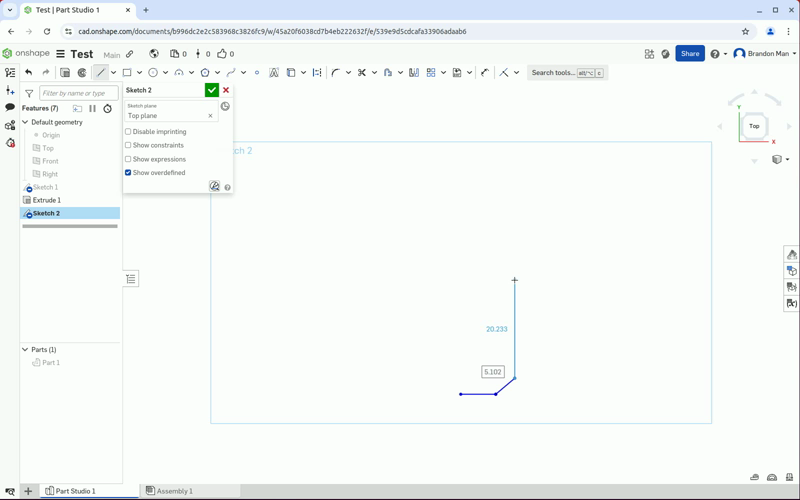
click(514, 279)
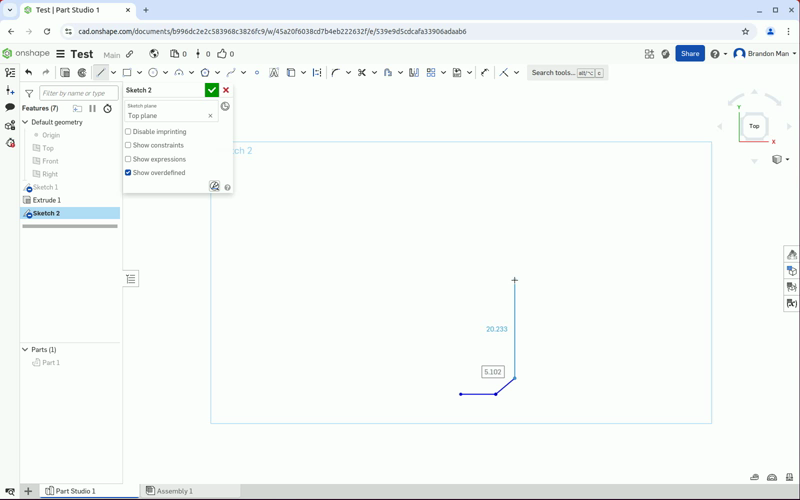
key_up(shift)
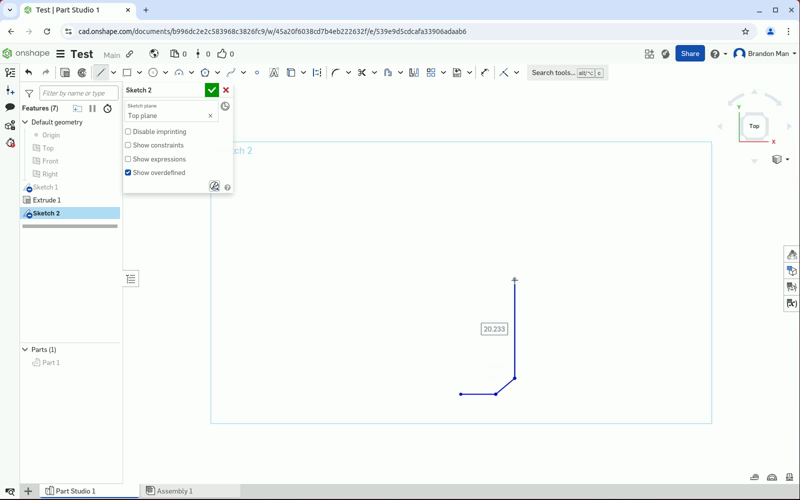
key(esc)
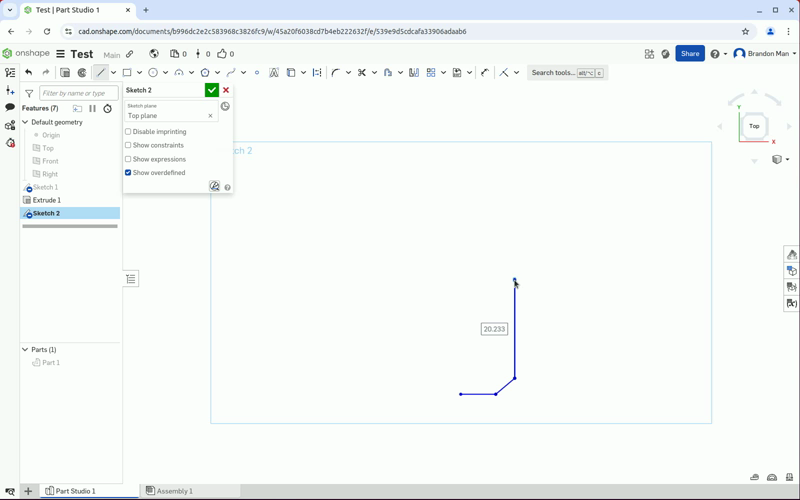
key(a)
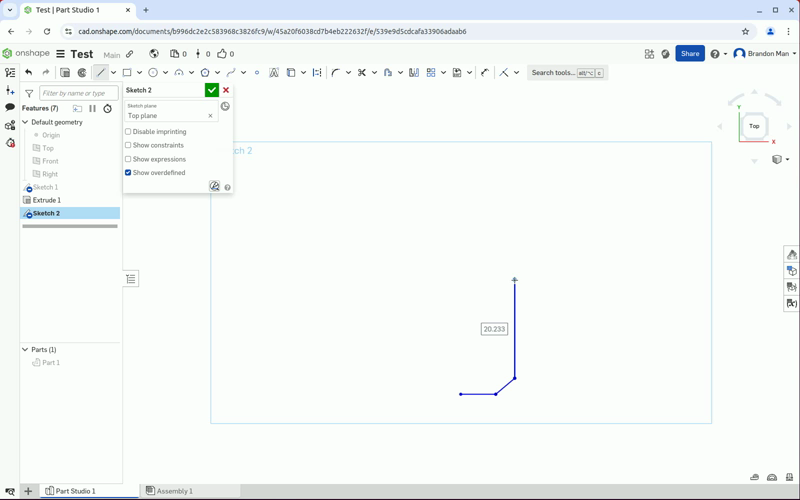
mouse_move(514, 279)
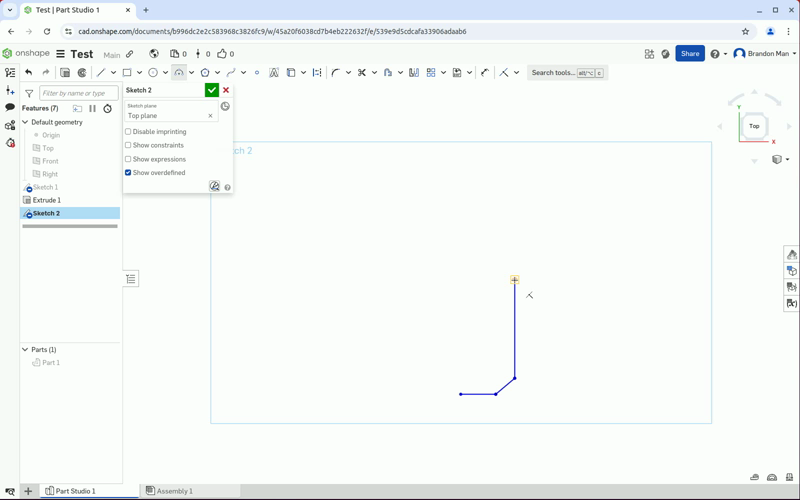
click(514, 279)
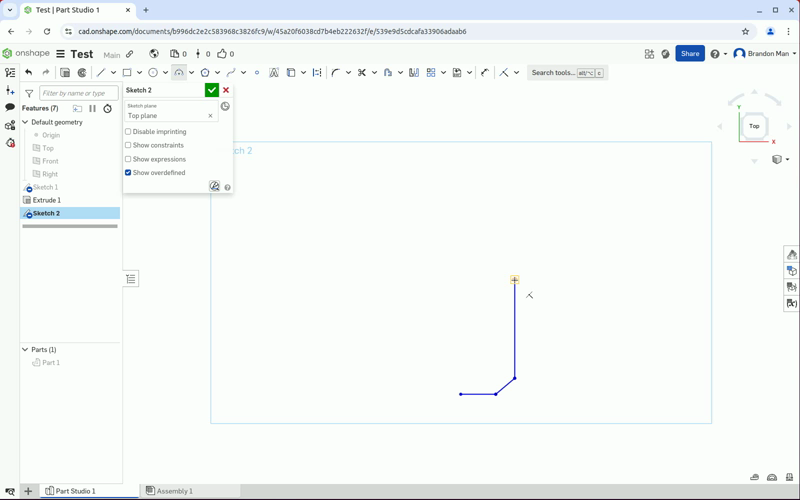
key_down(shift)
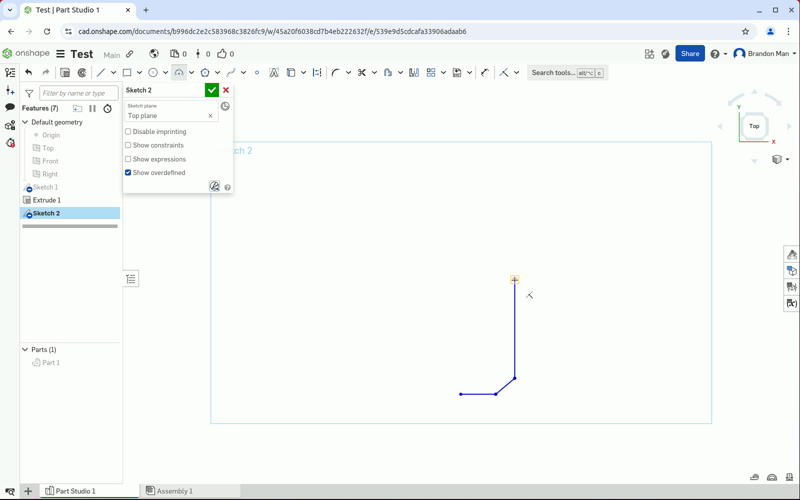
mouse_move(528, 245)
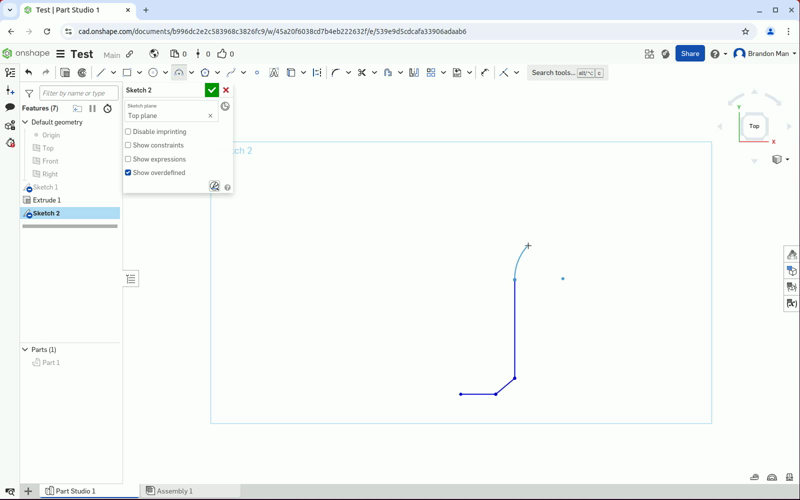
click(528, 245)
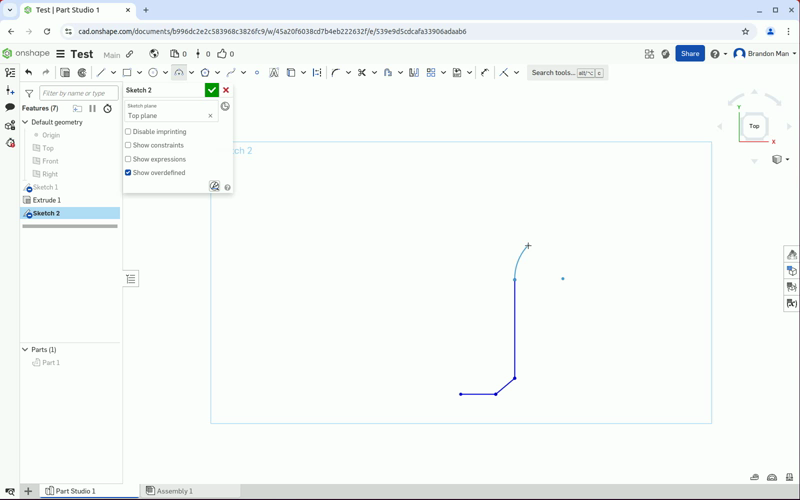
mouse_move(517, 261)
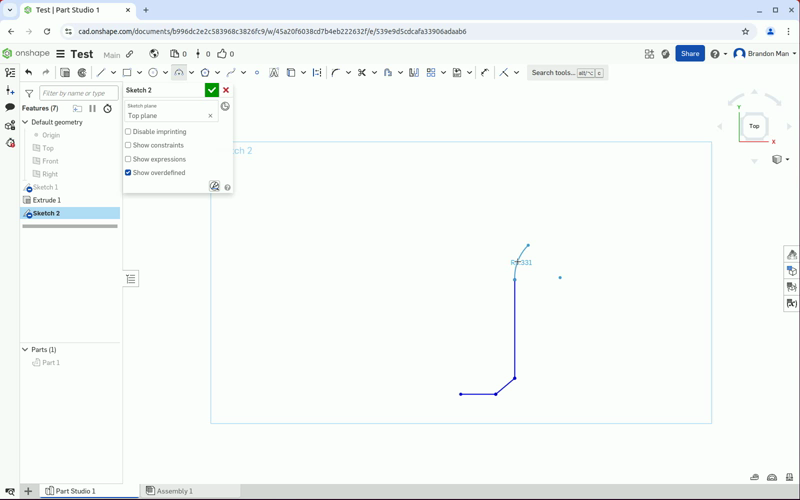
click(517, 261)
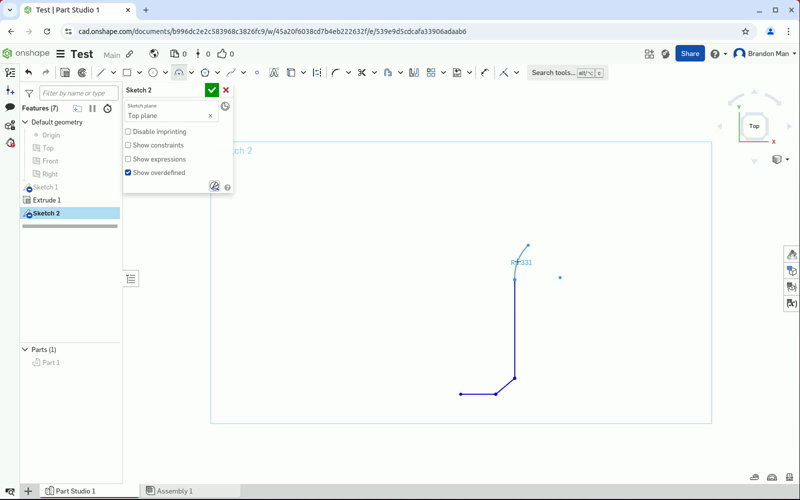
key_up(shift)
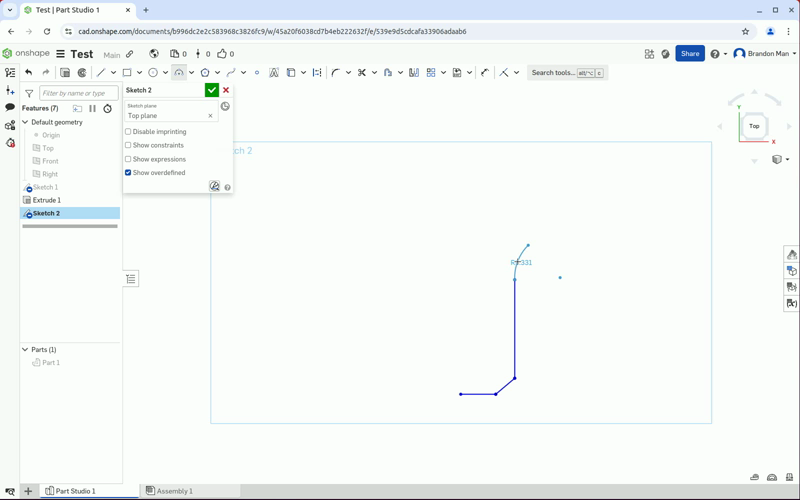
mouse_move(528, 245)
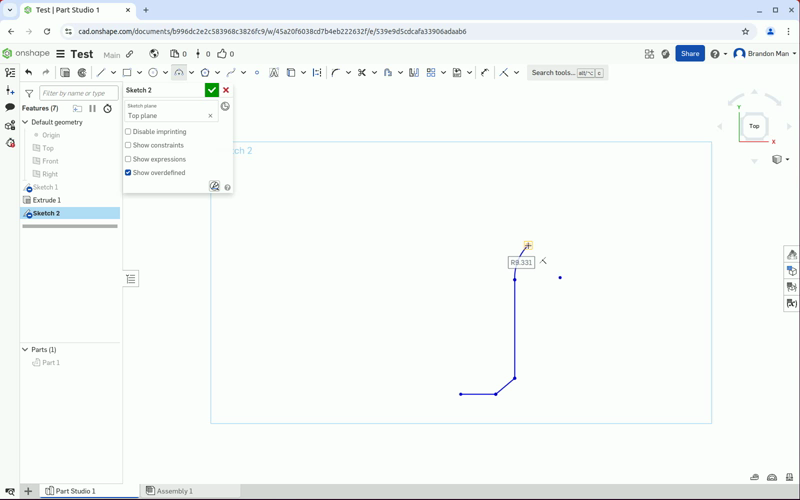
click(528, 245)
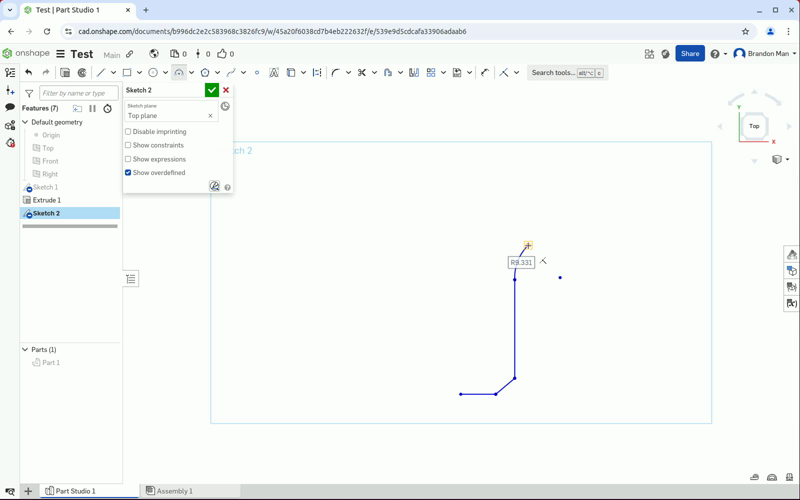
key_down(shift)
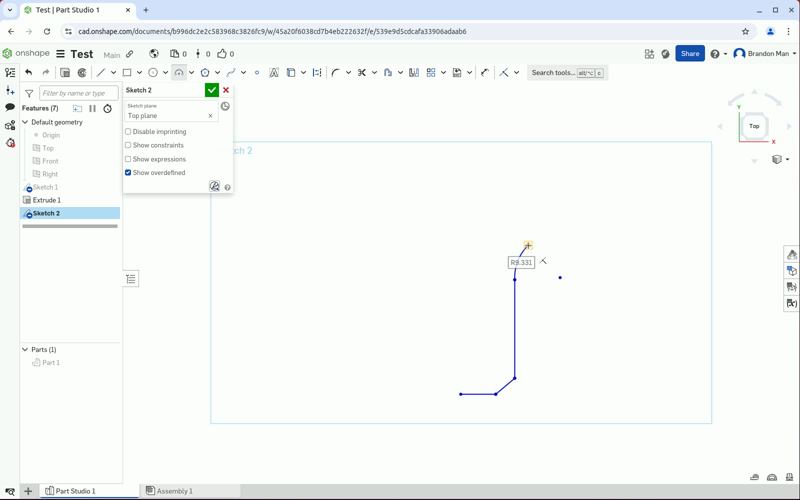
mouse_move(542, 240)
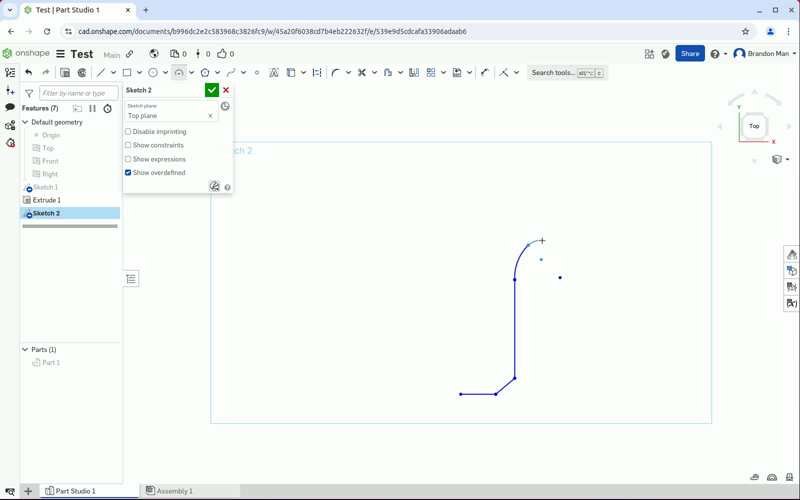
click(542, 240)
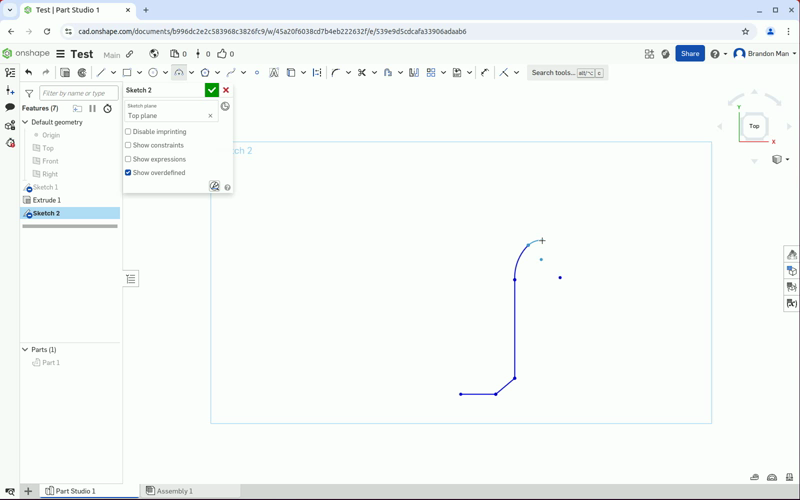
mouse_move(535, 243)
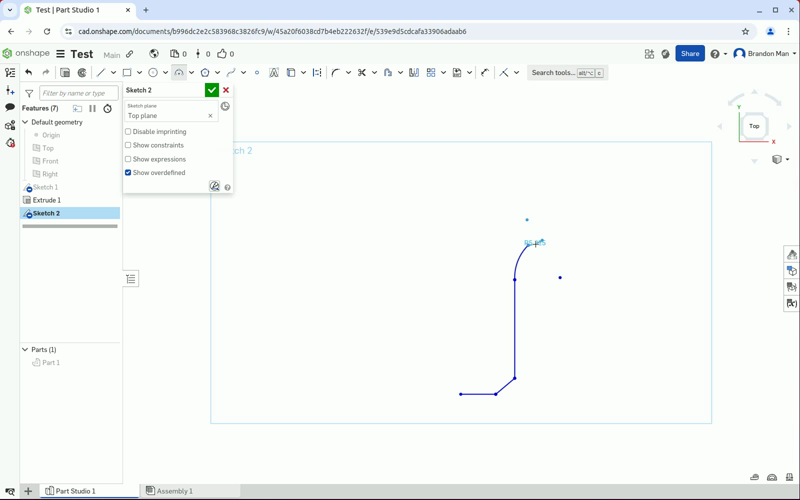
click(535, 243)
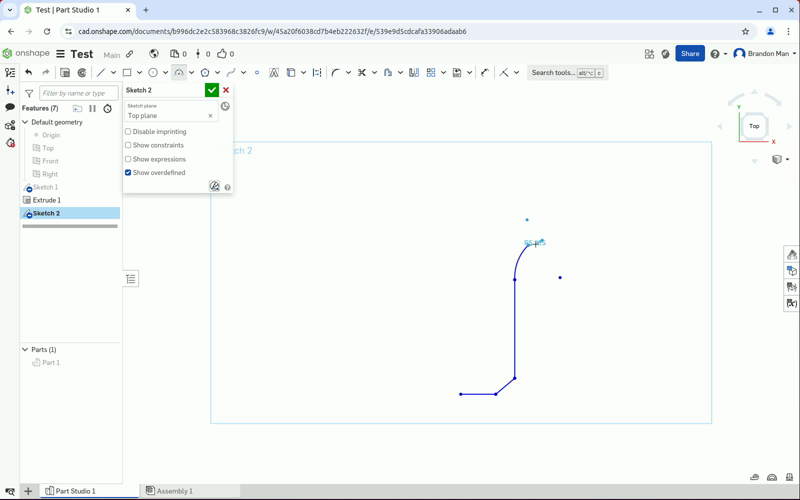
key_up(shift)
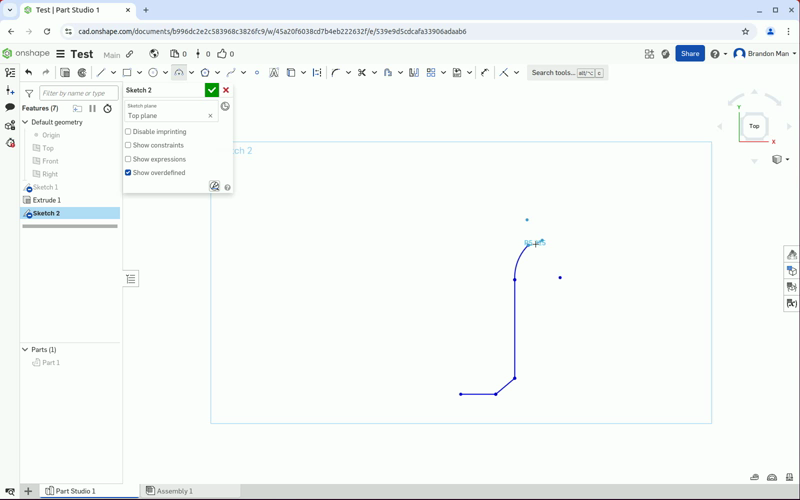
mouse_move(542, 240)
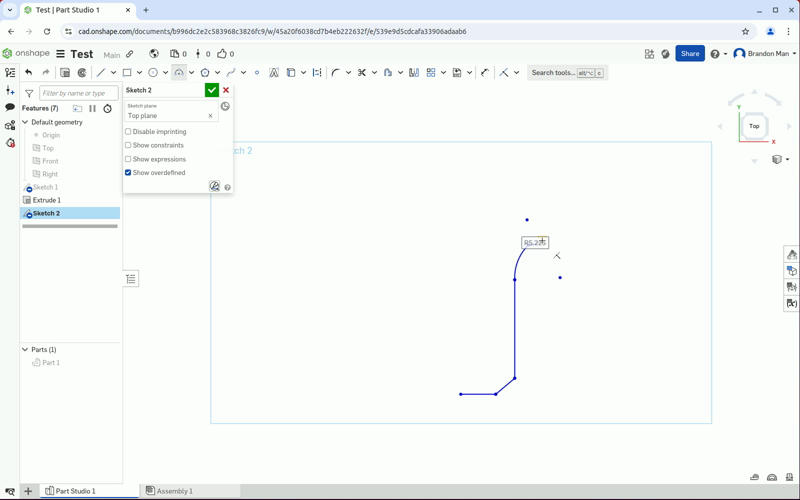
click(542, 240)
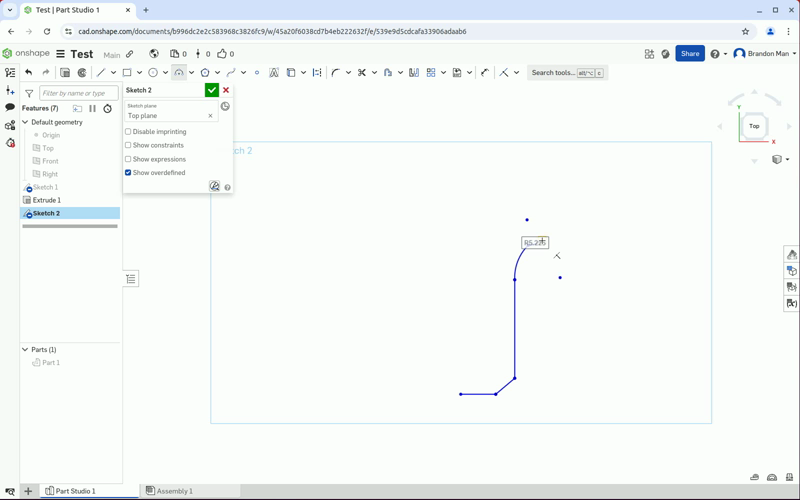
key_down(shift)
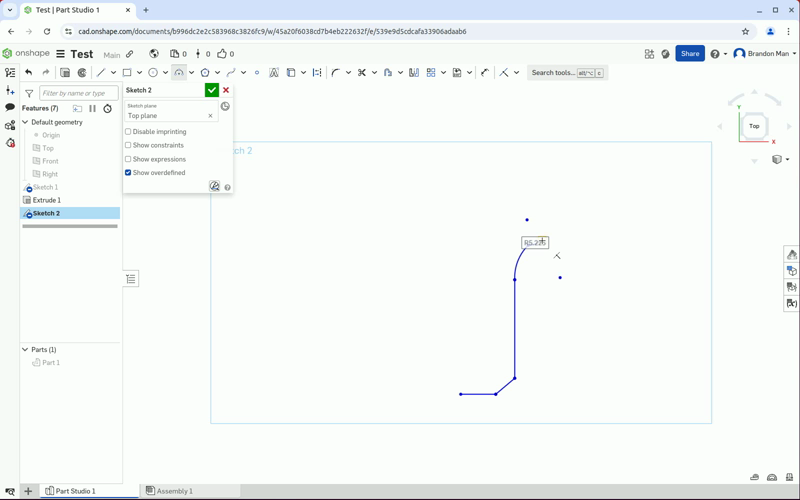
mouse_move(568, 226)
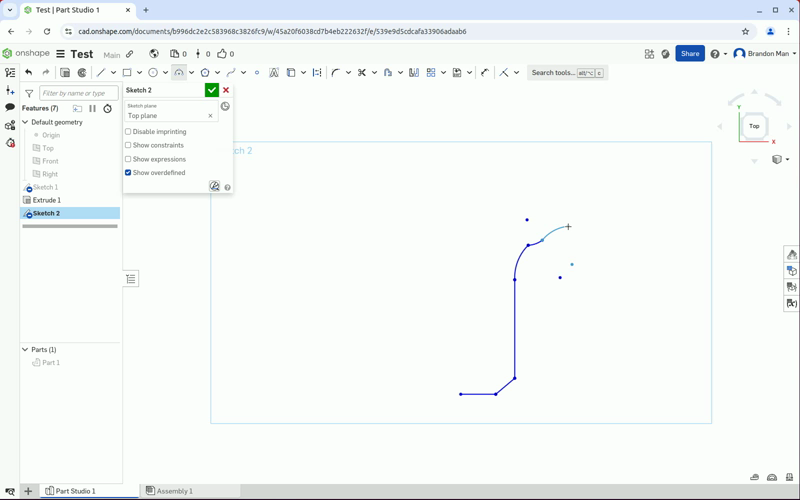
click(568, 226)
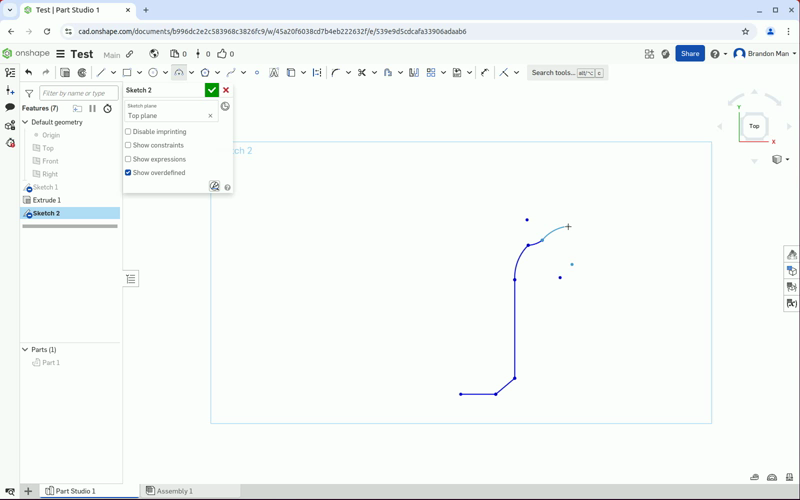
mouse_move(556, 235)
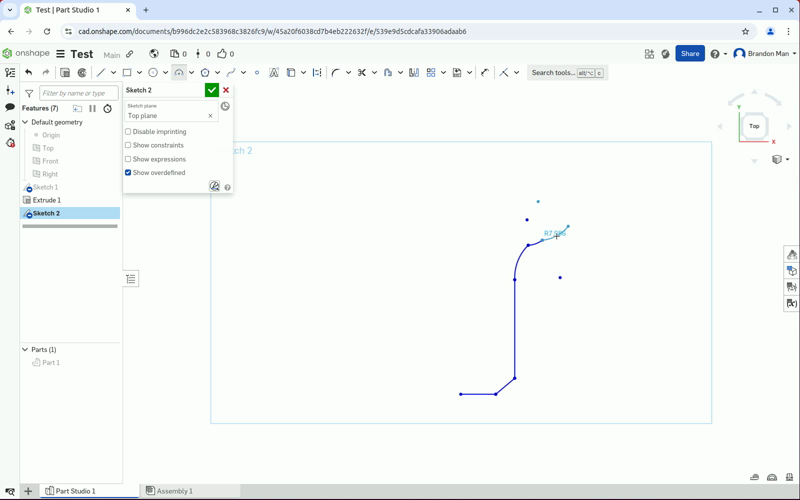
click(556, 235)
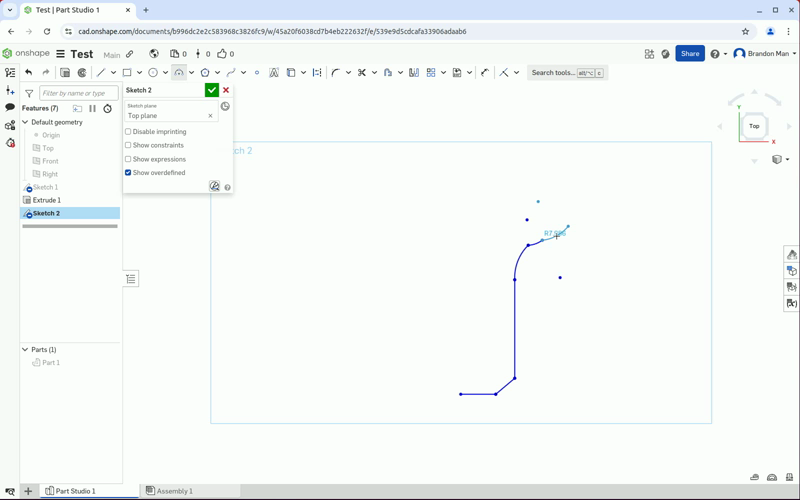
key_up(shift)
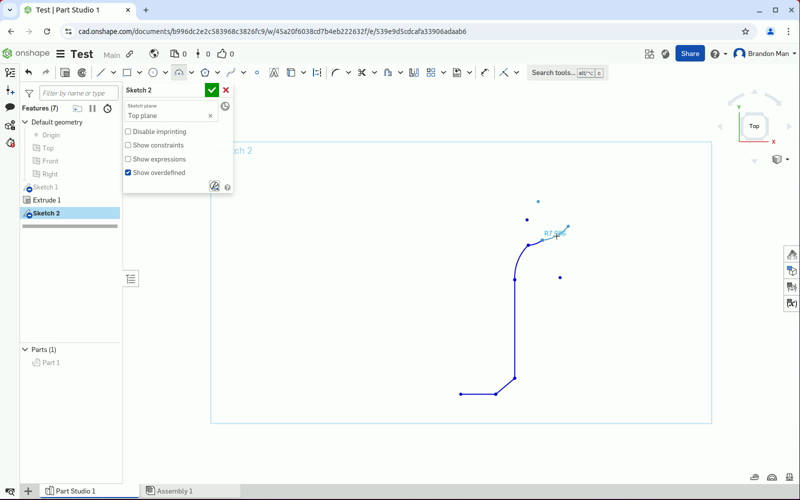
mouse_move(568, 226)
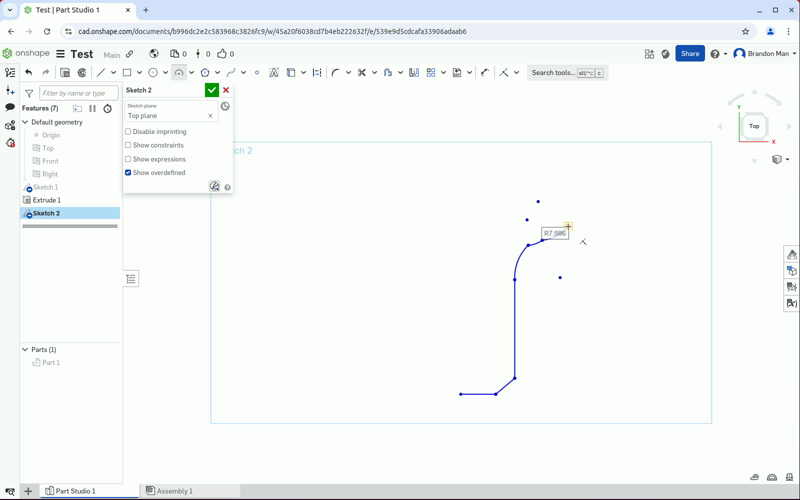
click(568, 226)
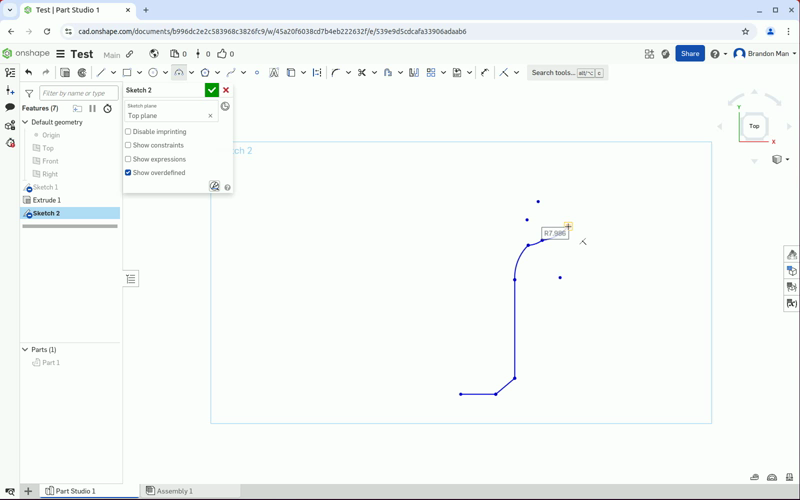
key_down(shift)
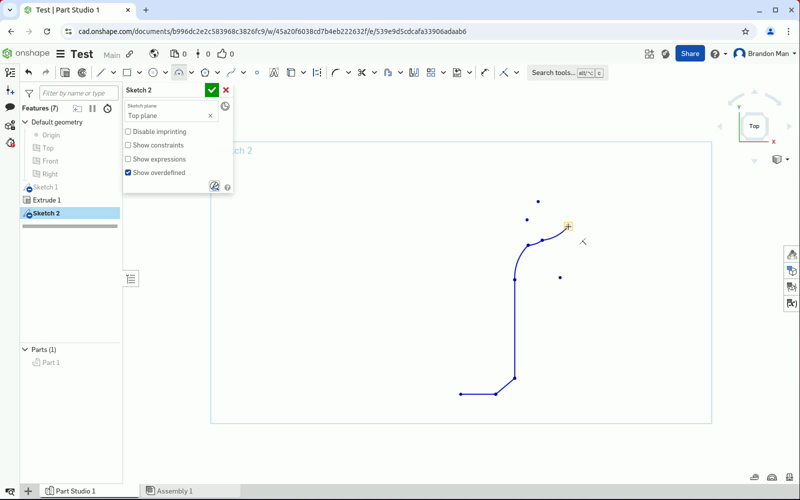
mouse_move(572, 200)
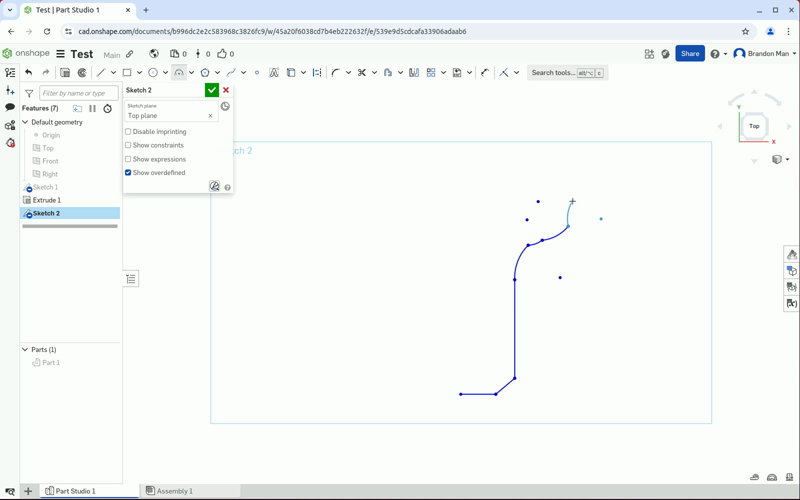
click(572, 200)
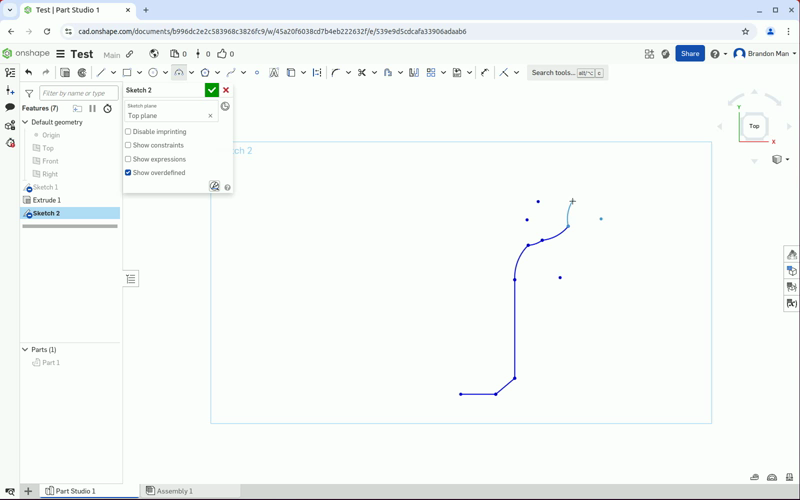
mouse_move(569, 213)
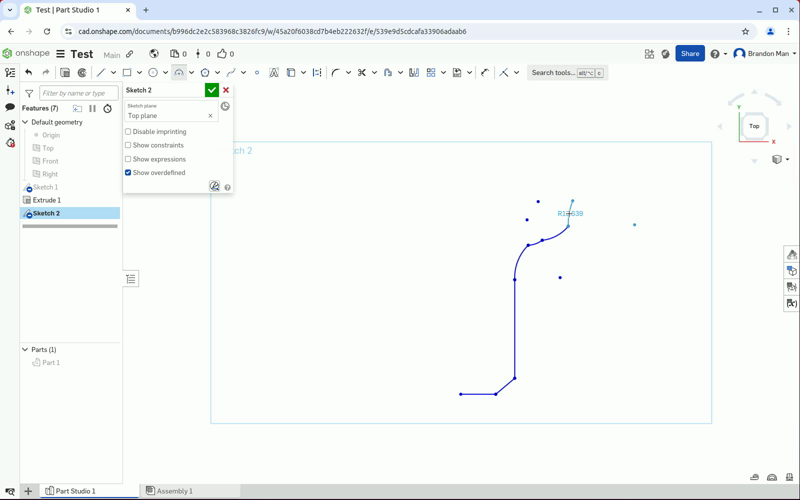
click(569, 213)
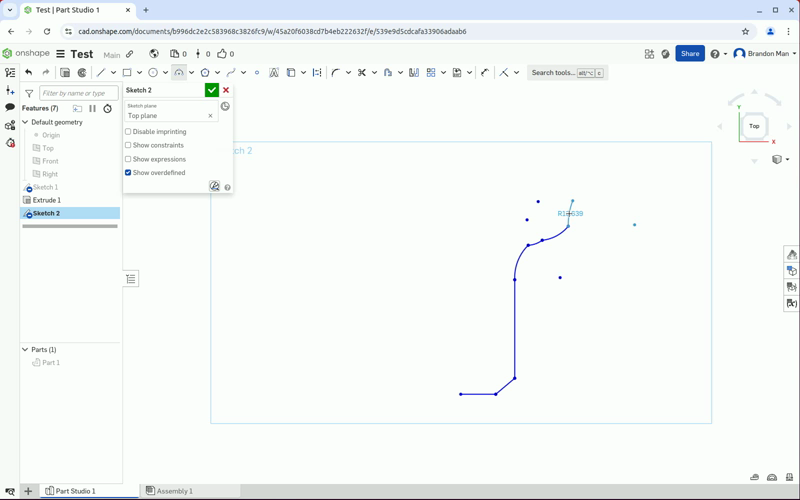
key_up(shift)
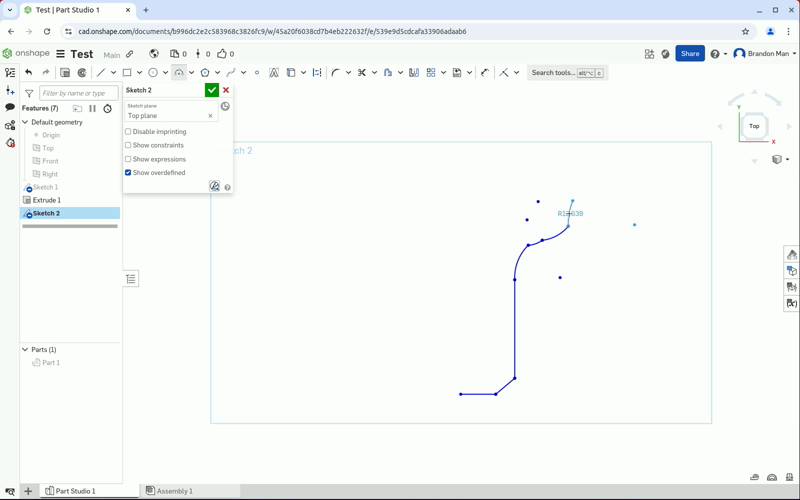
mouse_move(572, 200)
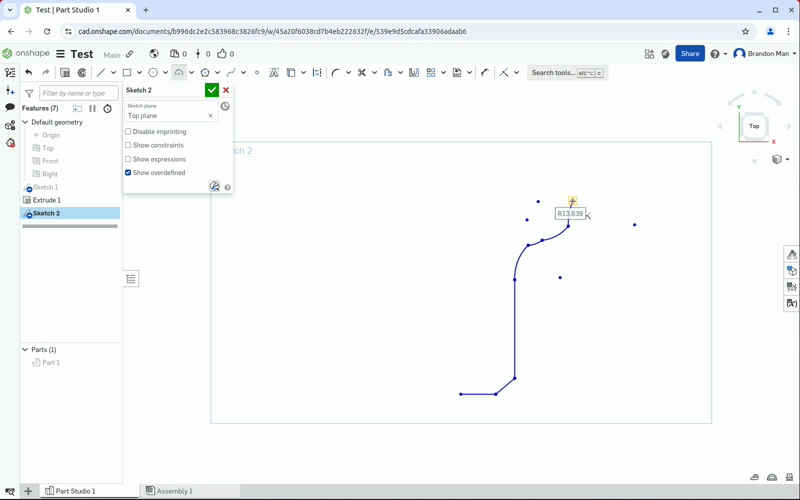
click(572, 200)
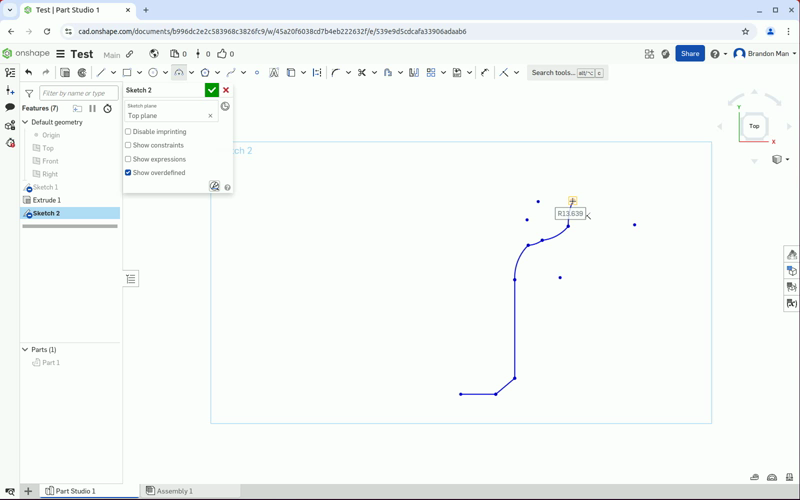
key_down(shift)
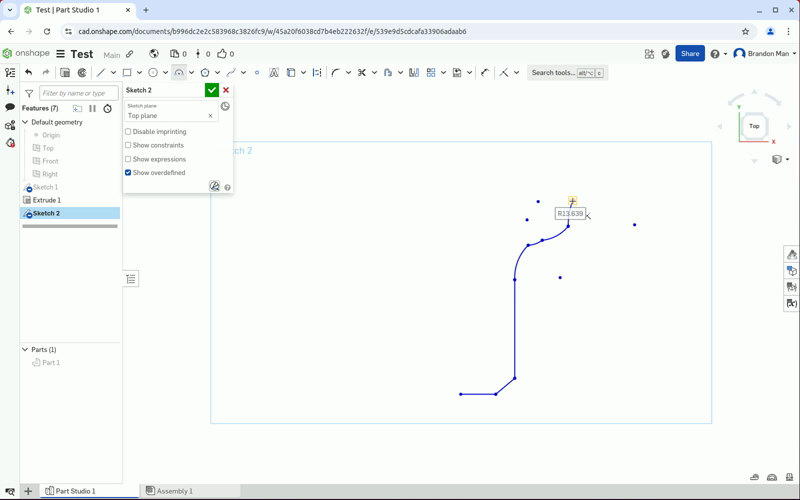
mouse_move(549, 172)
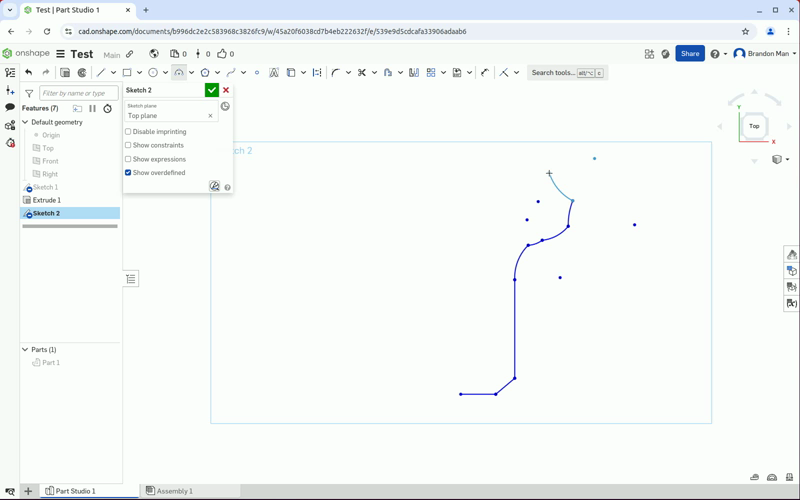
click(549, 172)
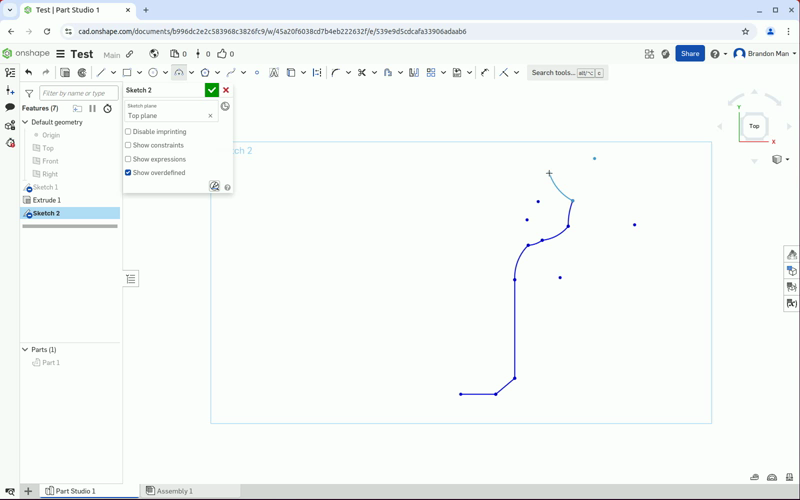
mouse_move(563, 184)
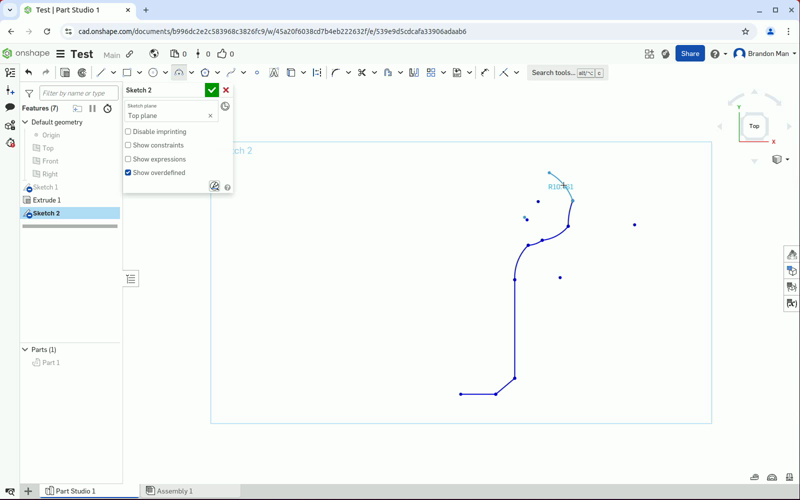
click(563, 184)
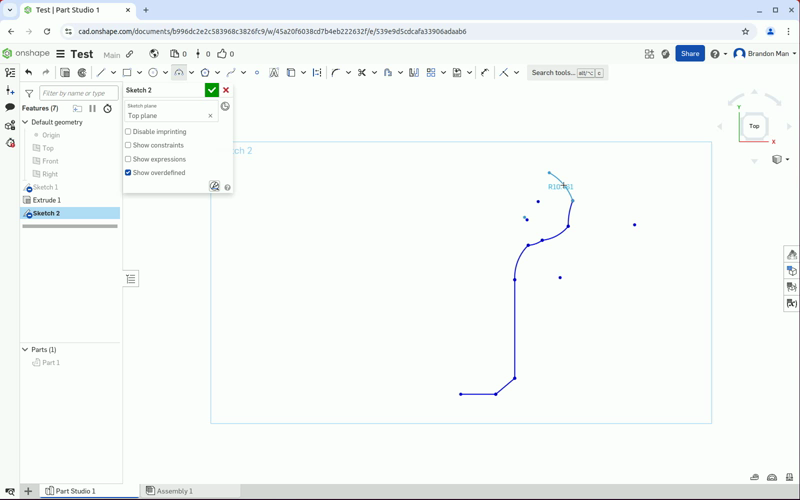
key_up(shift)
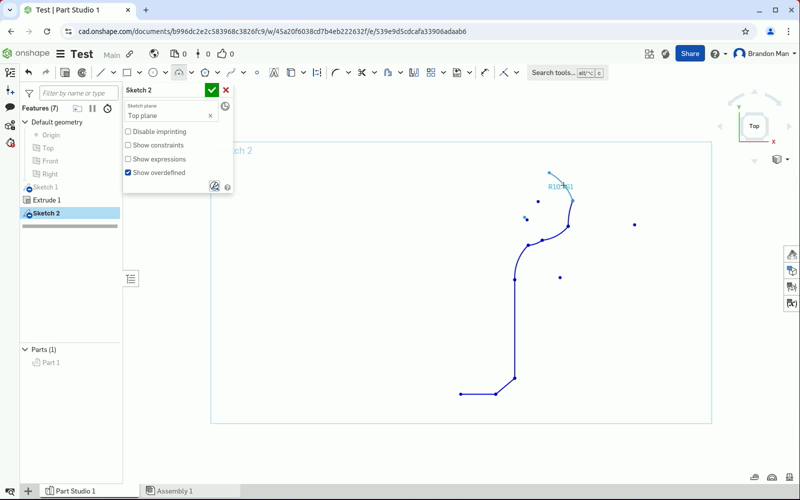
key(esc)
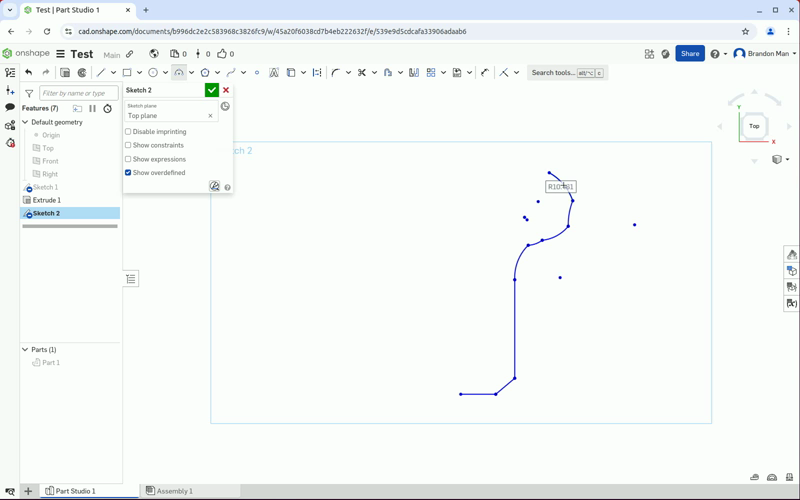
key(l)
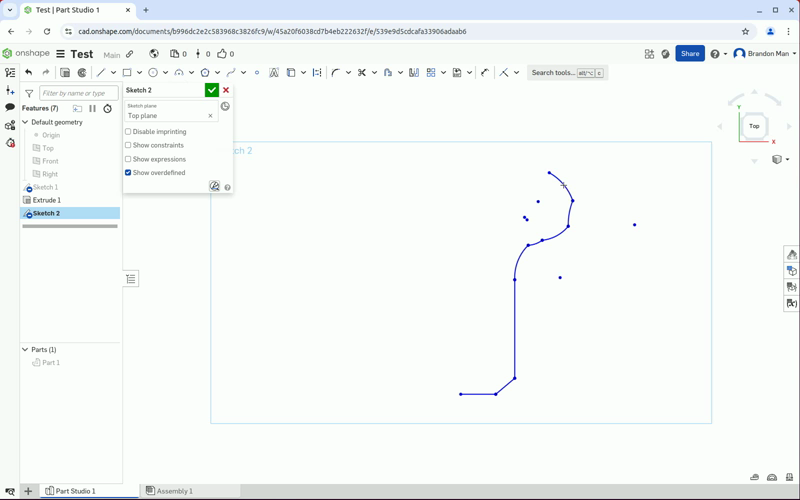
mouse_move(549, 172)
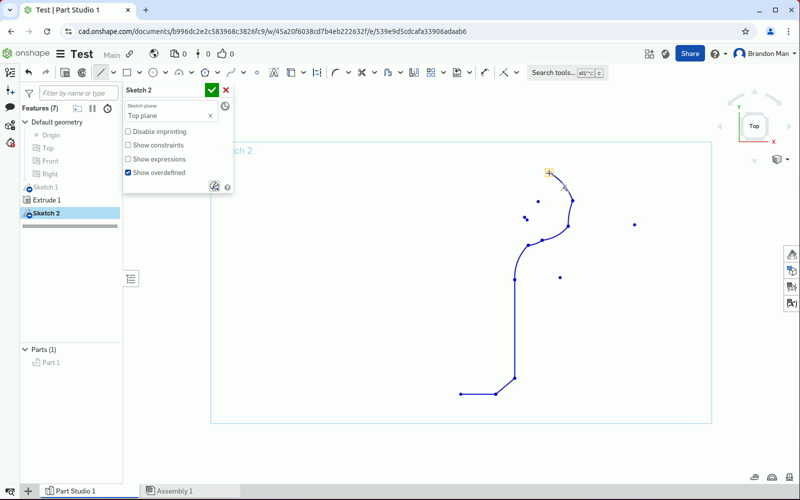
click(549, 172)
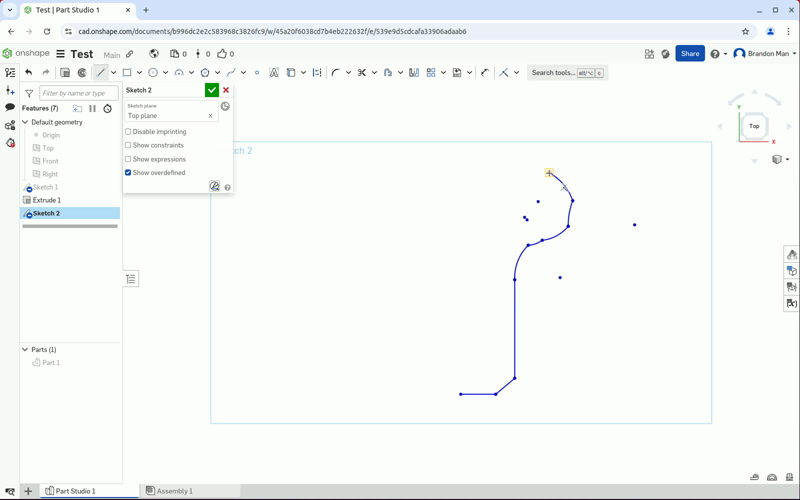
key_down(shift)
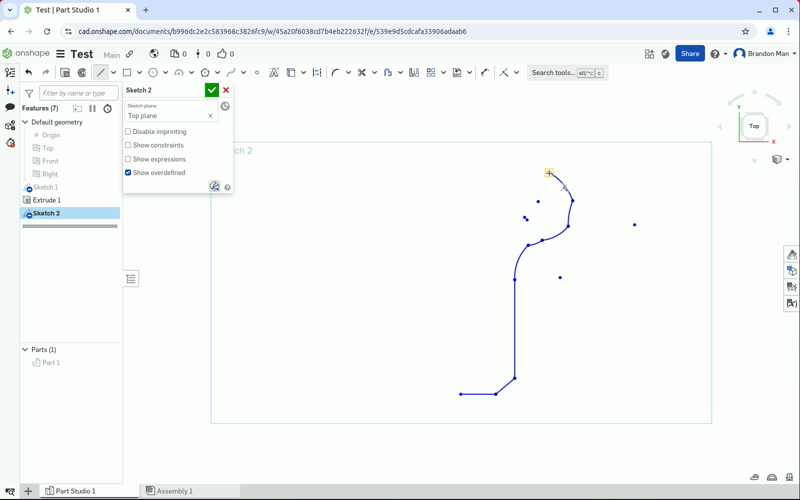
mouse_move(460, 172)
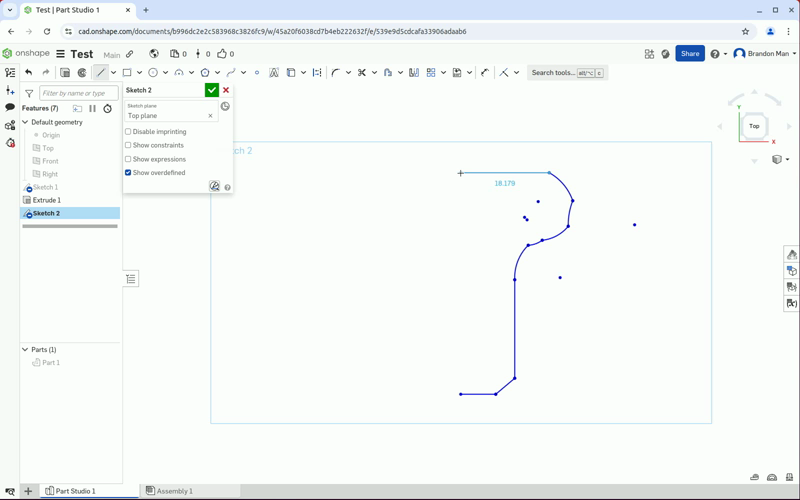
click(460, 172)
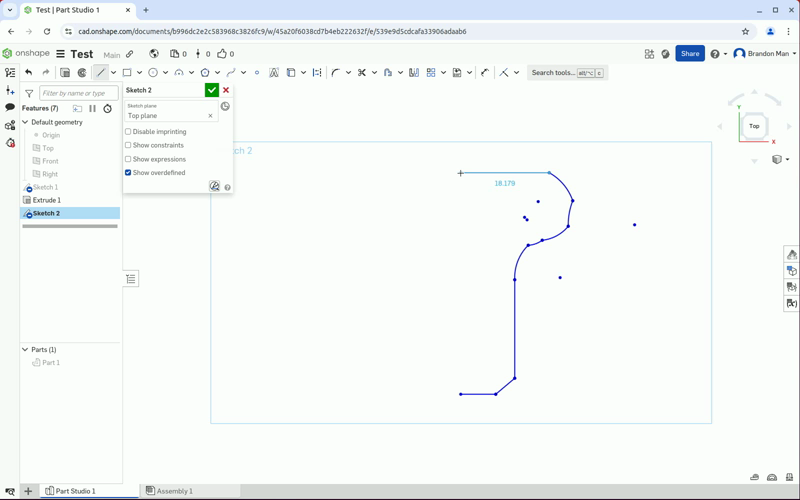
key_up(shift)
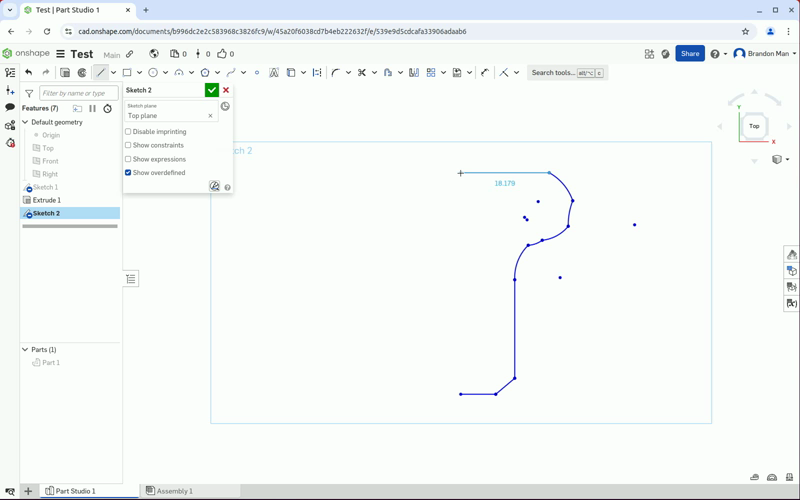
key_down(shift)
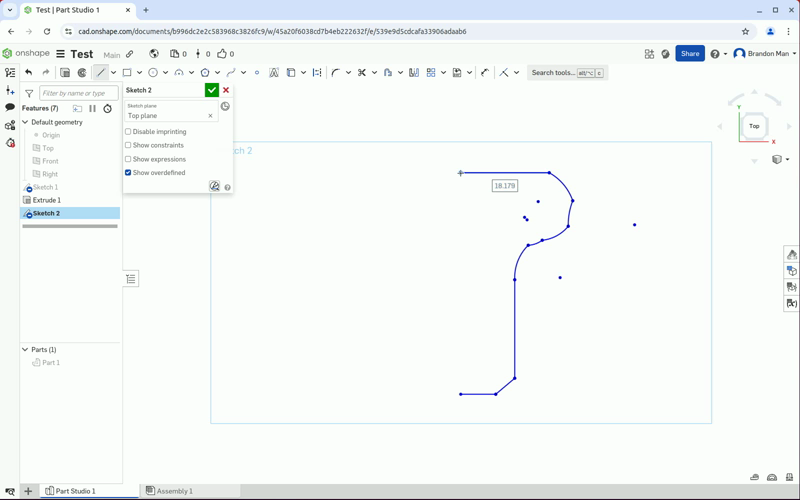
mouse_move(460, 394)
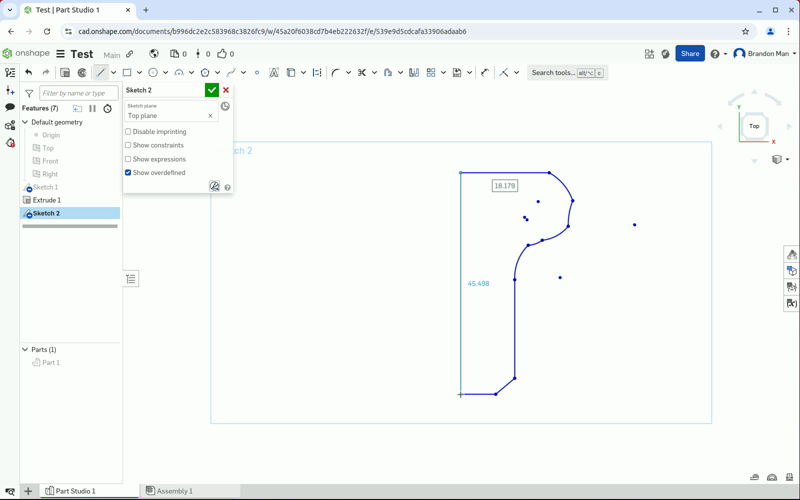
key_up(shift)
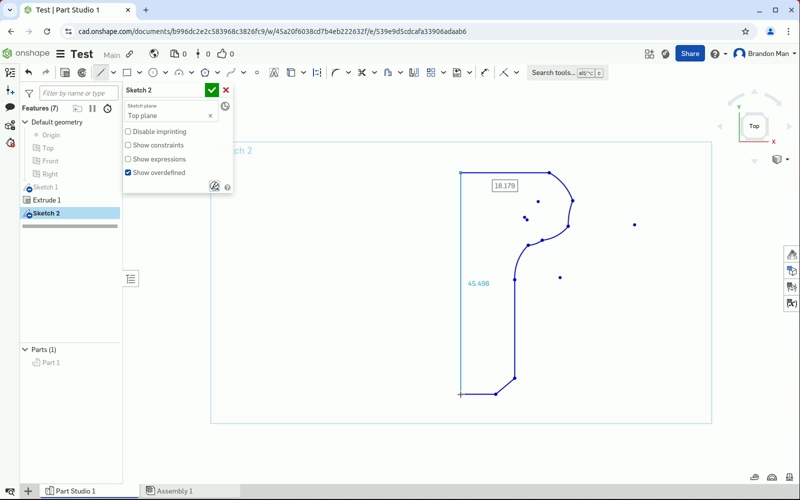
click(460, 394)
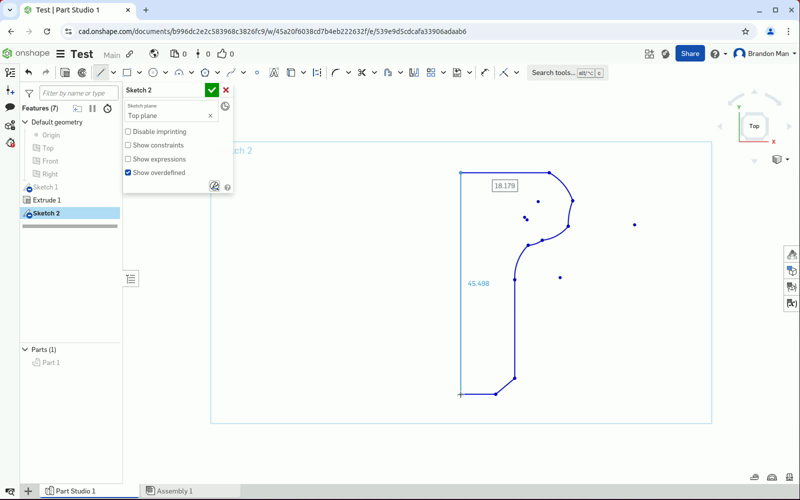
key(esc)
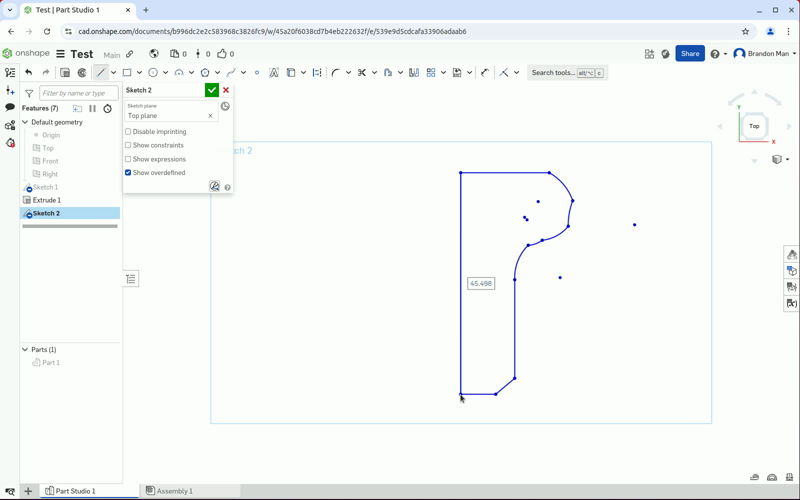
mouse_move(519, 229)
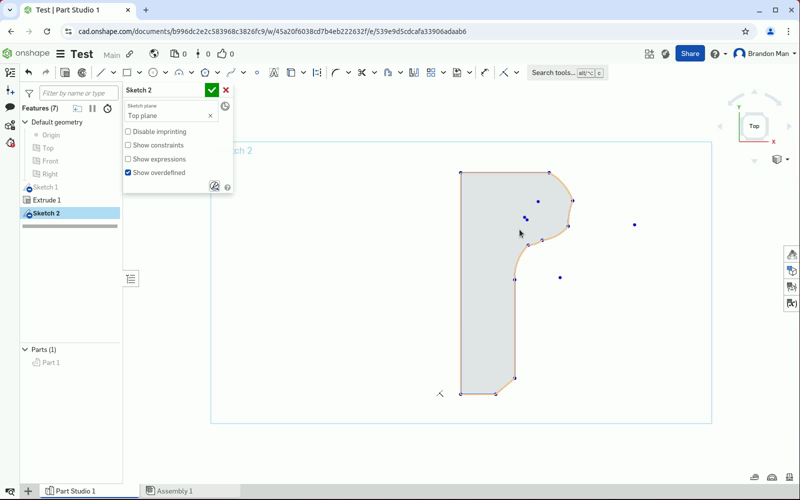
click(519, 229)
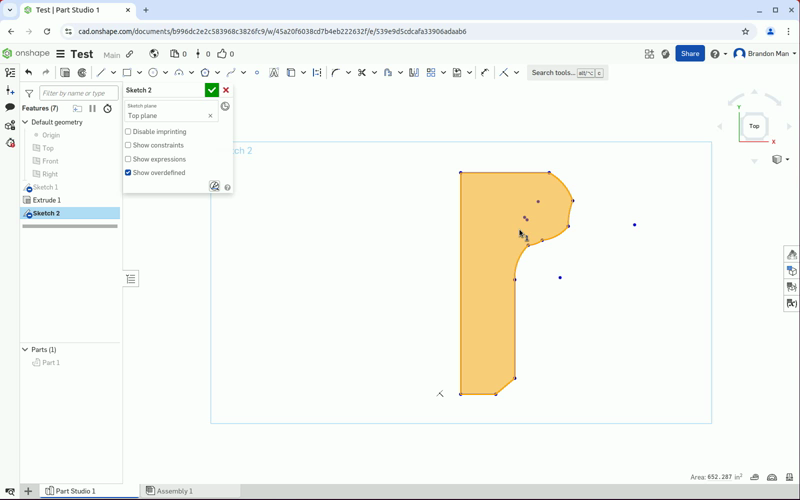
mouse_move(73, 352)
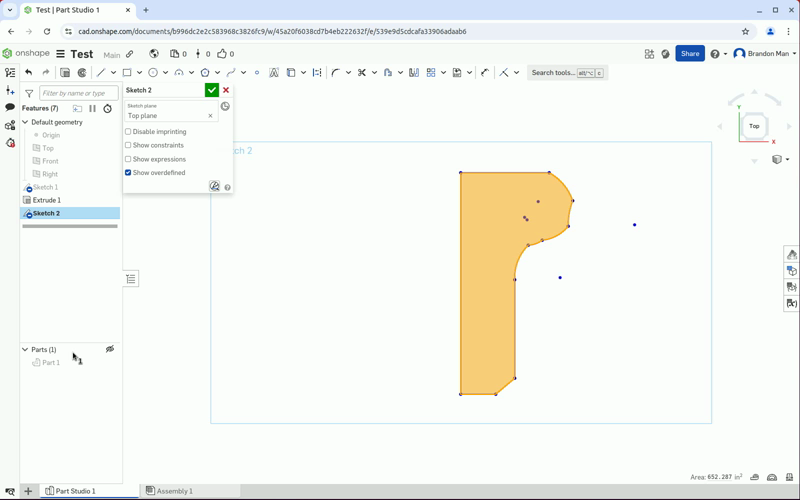
key(shift+y)
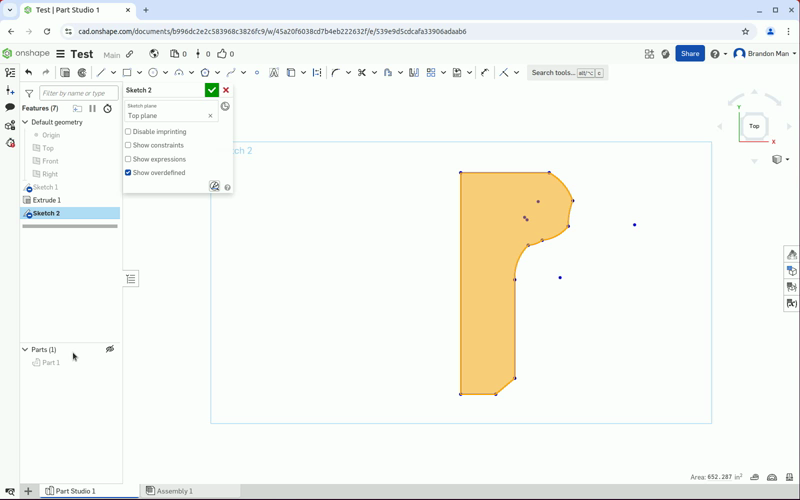
key(shift+e)
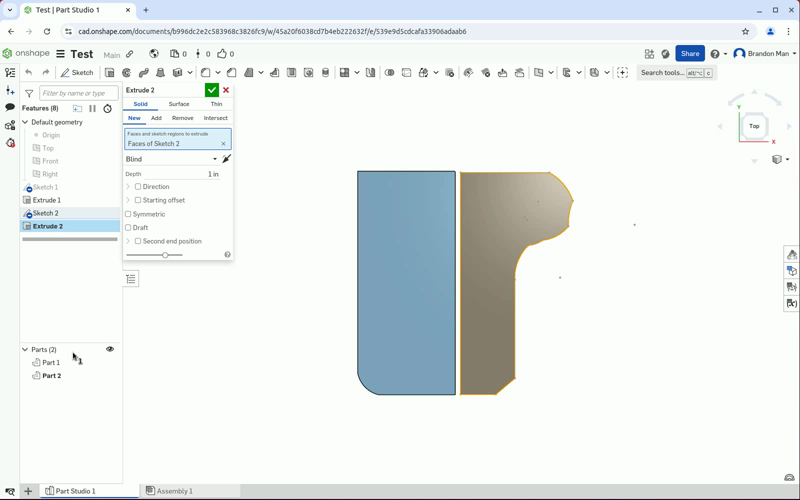
mouse_move(143, 106)
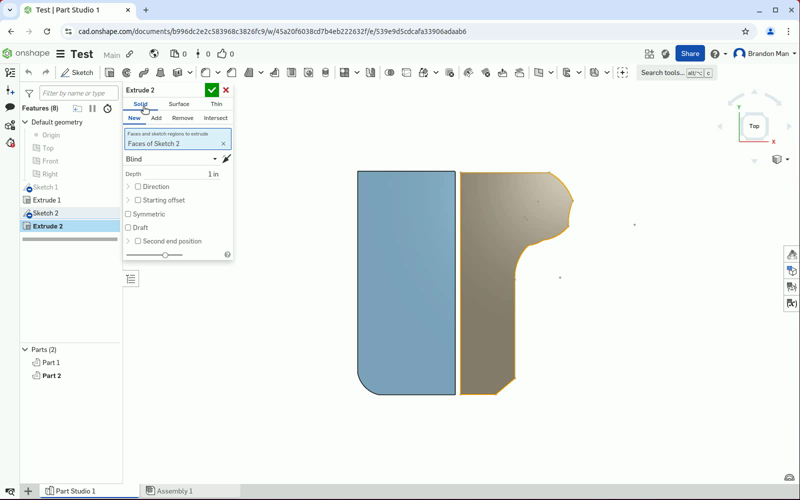
click(143, 106)
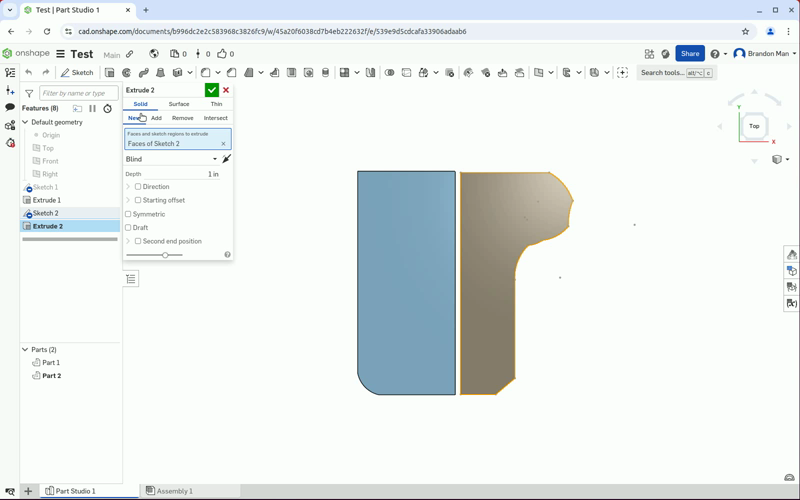
mouse_move(137, 120)
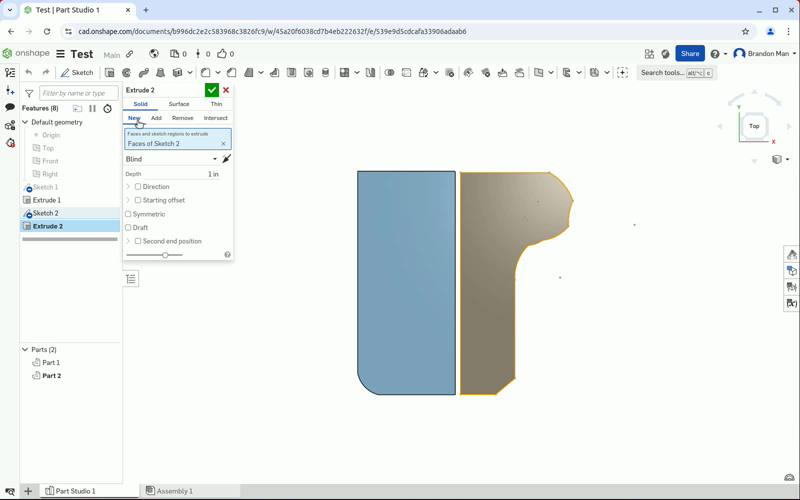
click(137, 120)
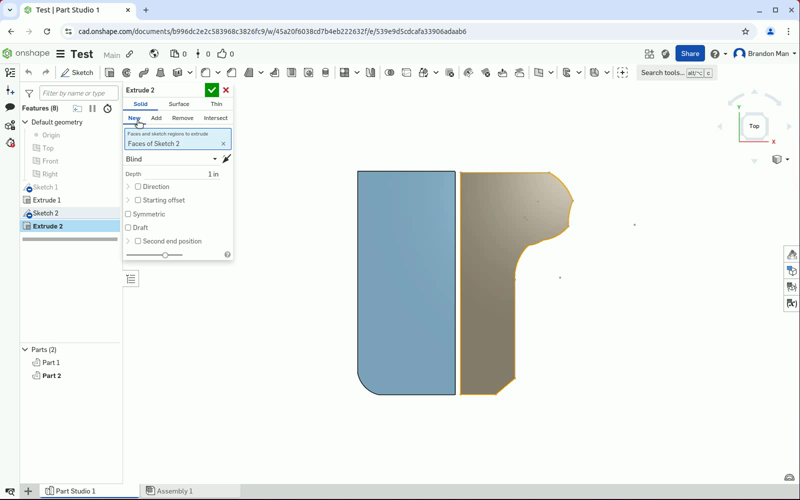
key(tab, 4)
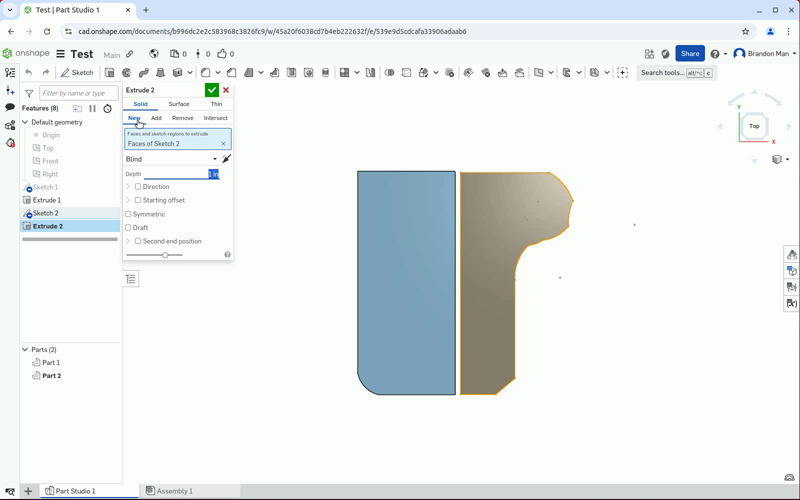
text(5.777)
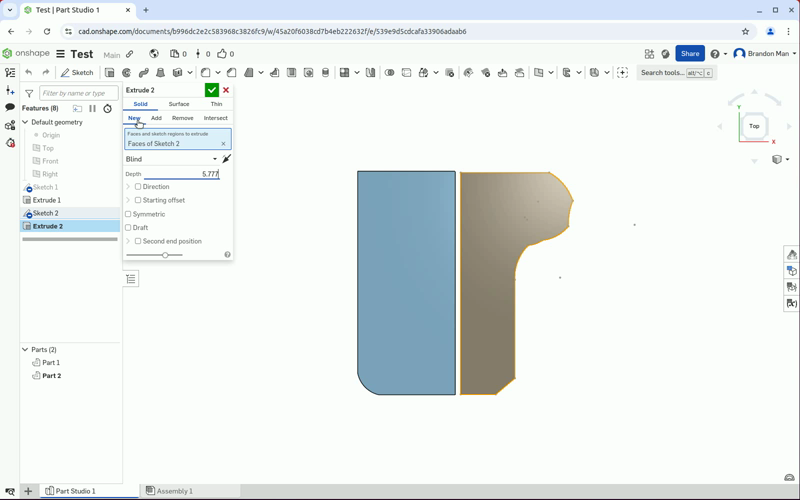
key(enter)
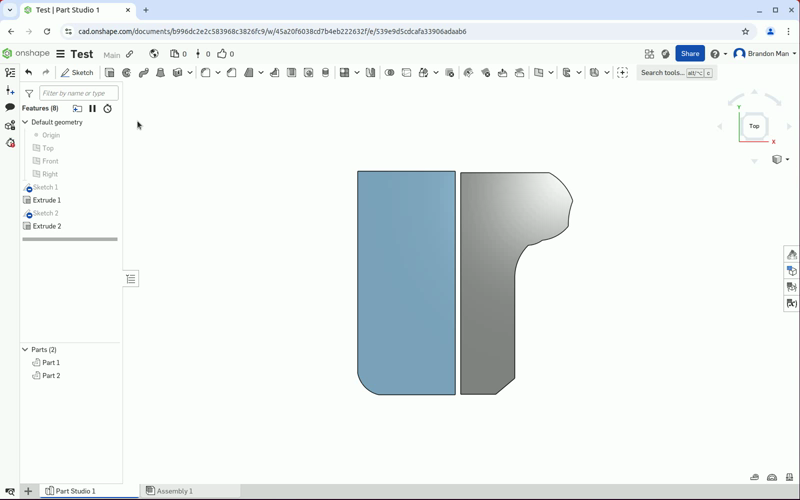
key(shift+h)
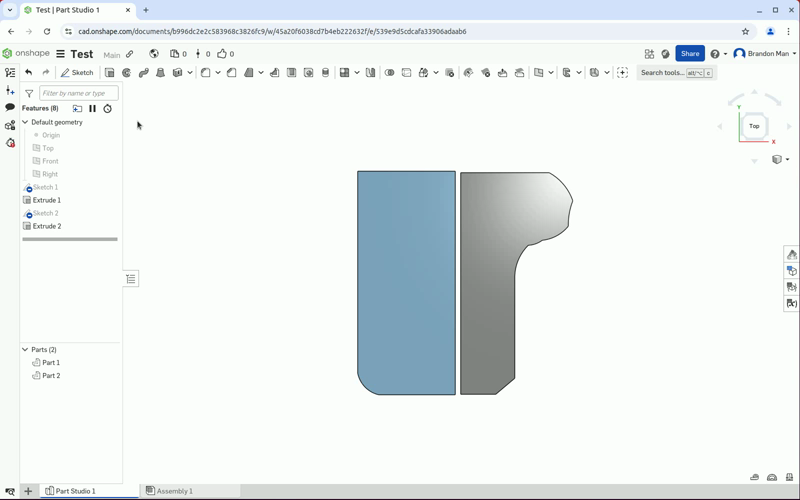
key(shift+h)
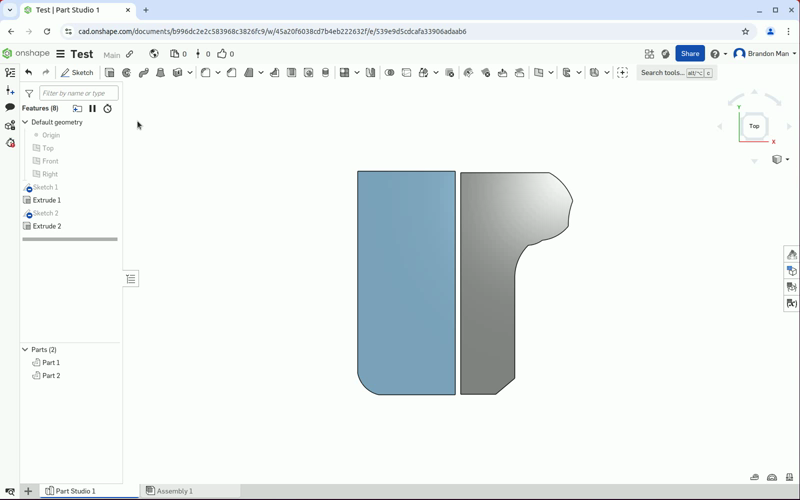
mouse_move(73, 189)
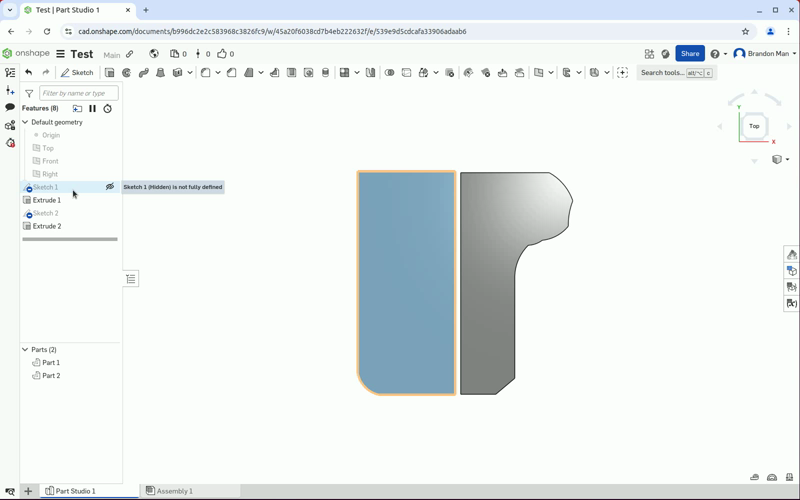
click(73, 189)
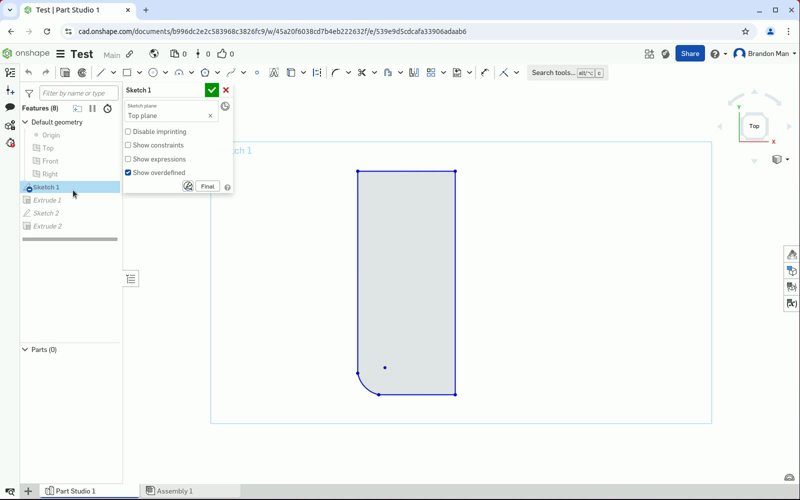
mouse_move(229, 92)
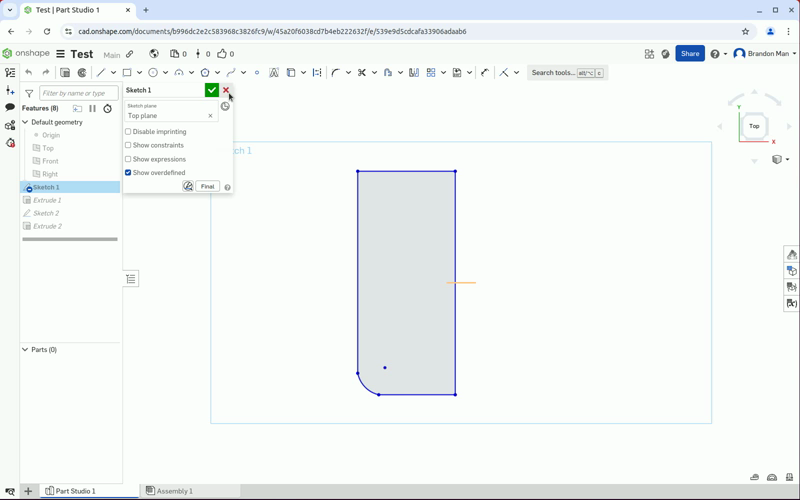
click(229, 92)
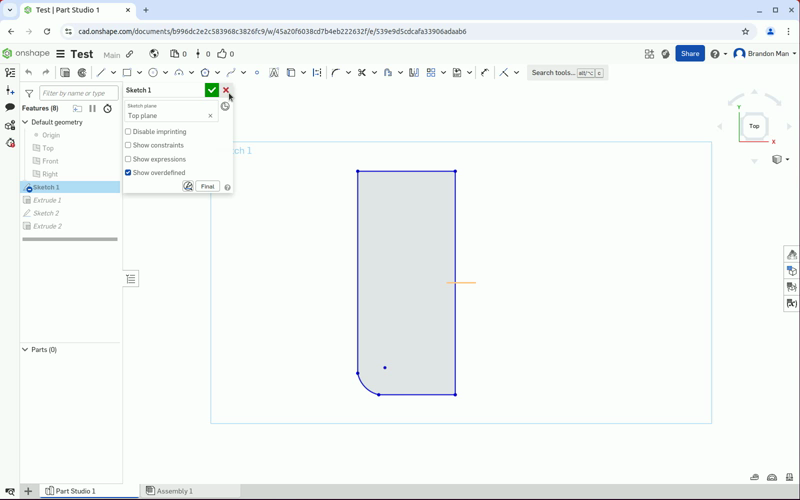
key(shift+s)
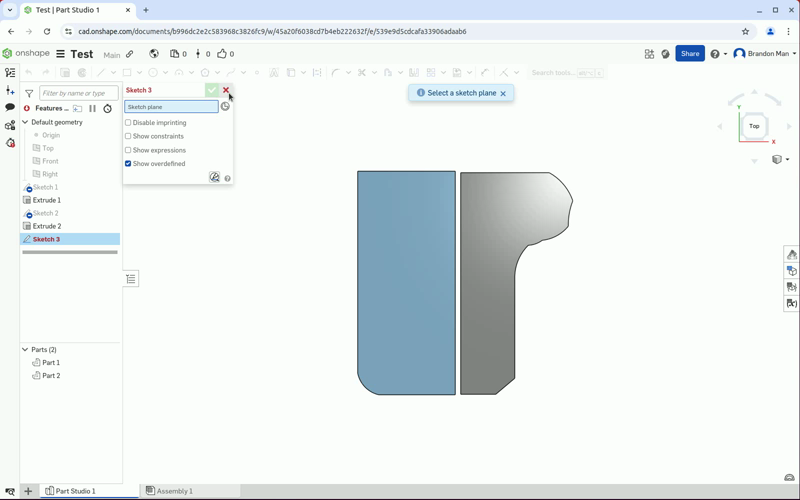
mouse_move(73, 150)
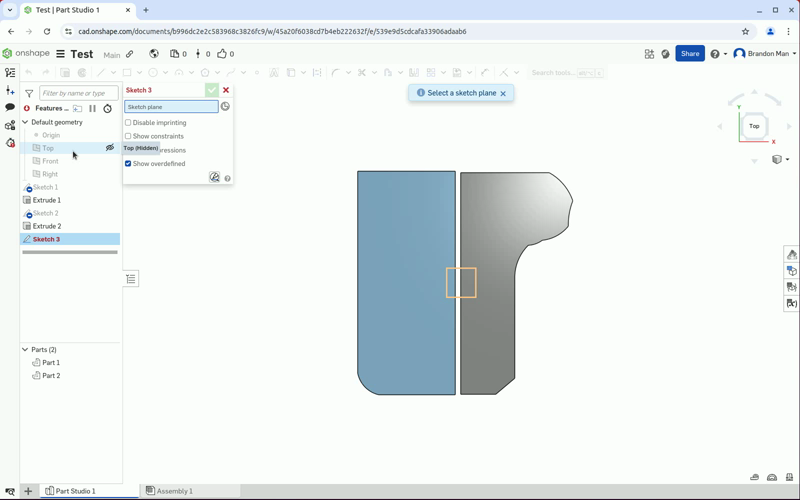
click(73, 150)
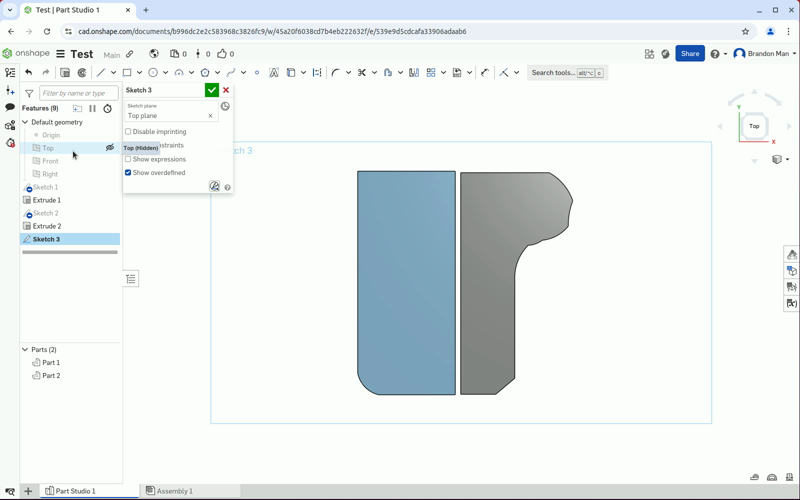
mouse_move(73, 352)
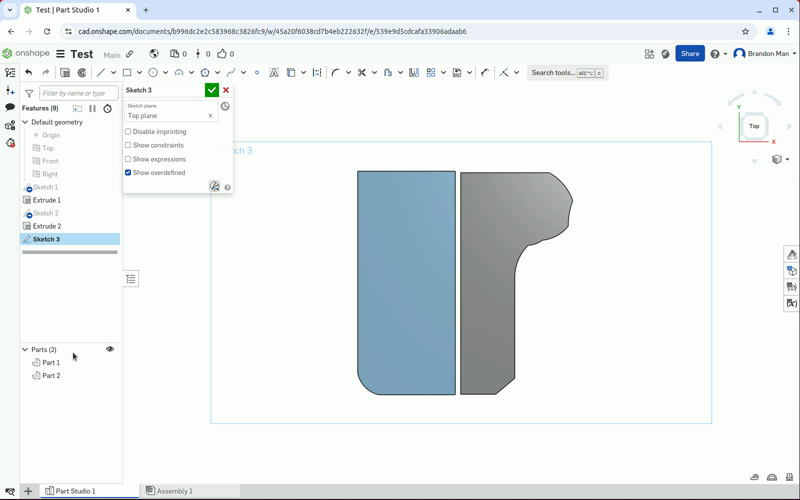
key(y)
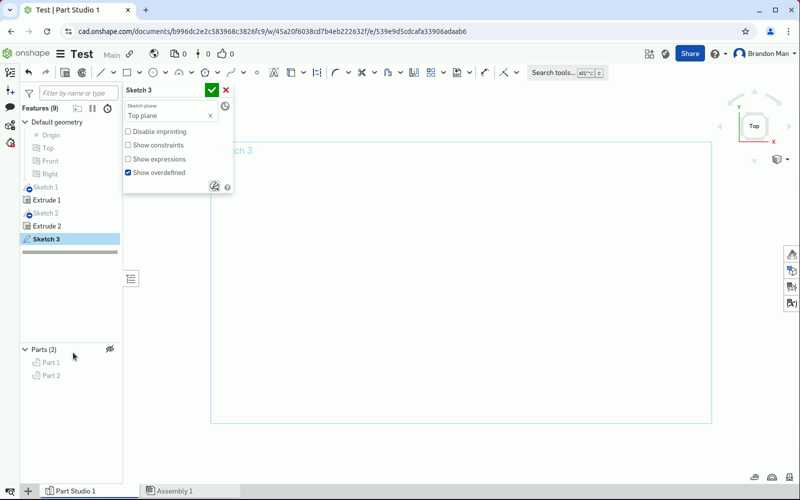
key(a)
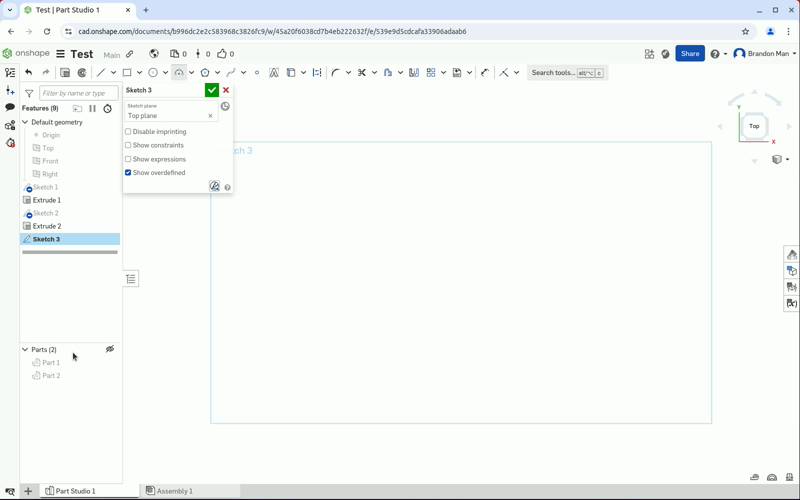
key_down(shift)
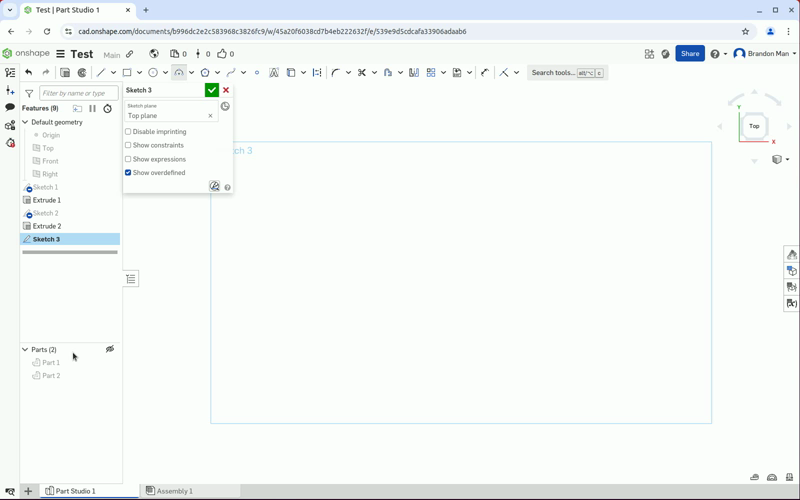
mouse_move(567, 186)
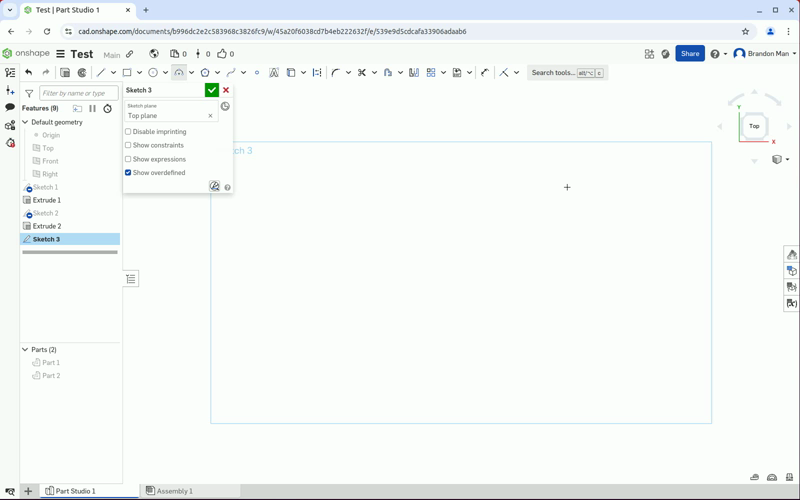
click(567, 186)
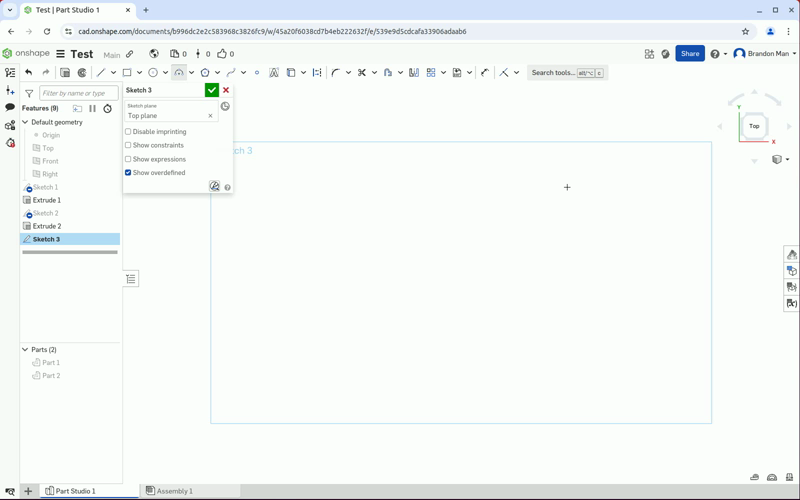
key_up(shift)
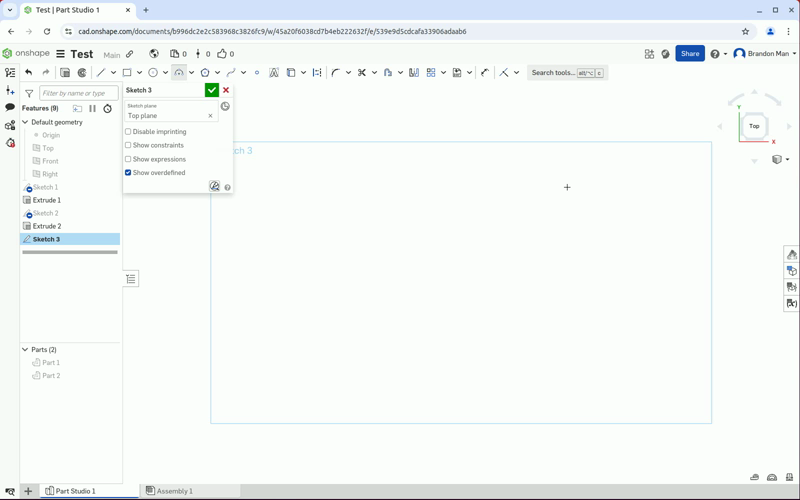
key_down(shift)
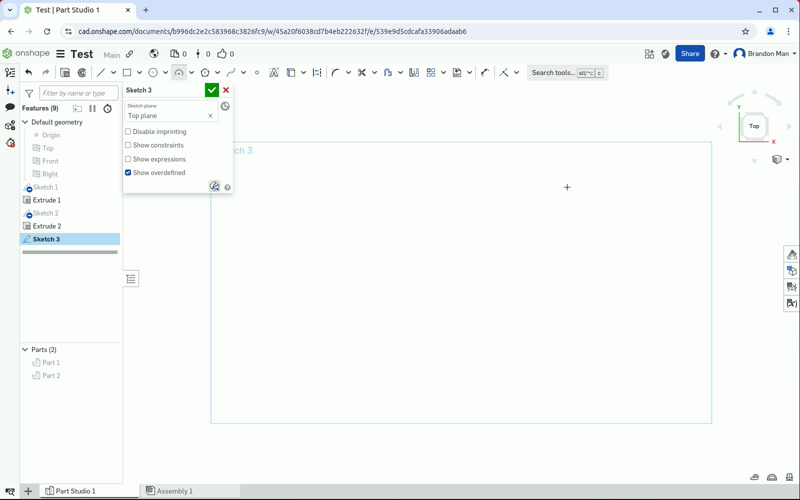
mouse_move(573, 199)
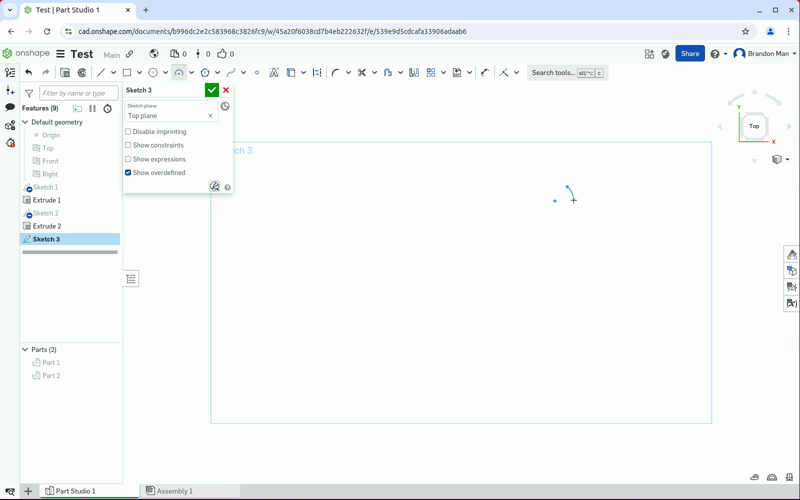
click(573, 199)
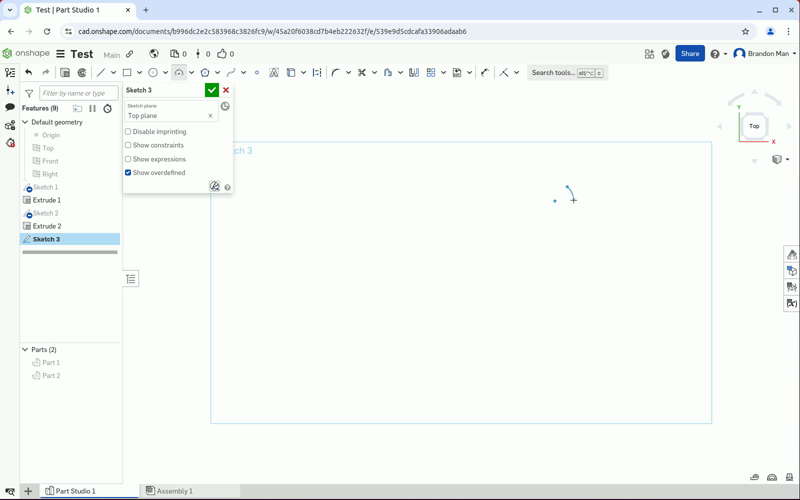
mouse_move(570, 192)
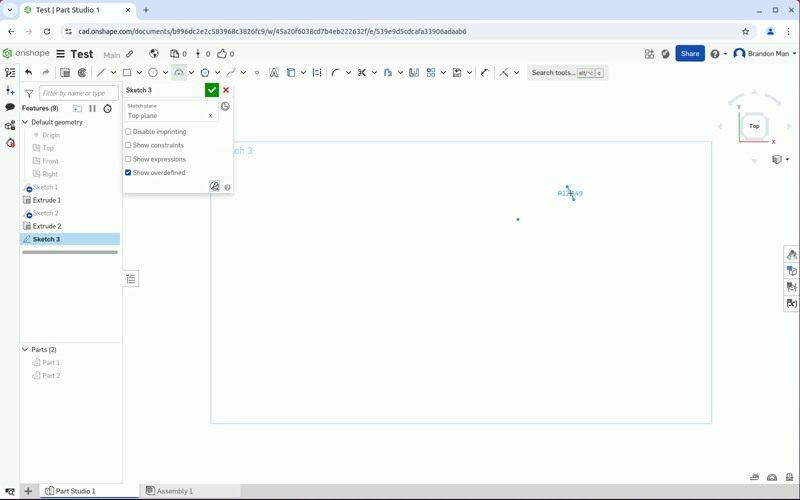
click(570, 192)
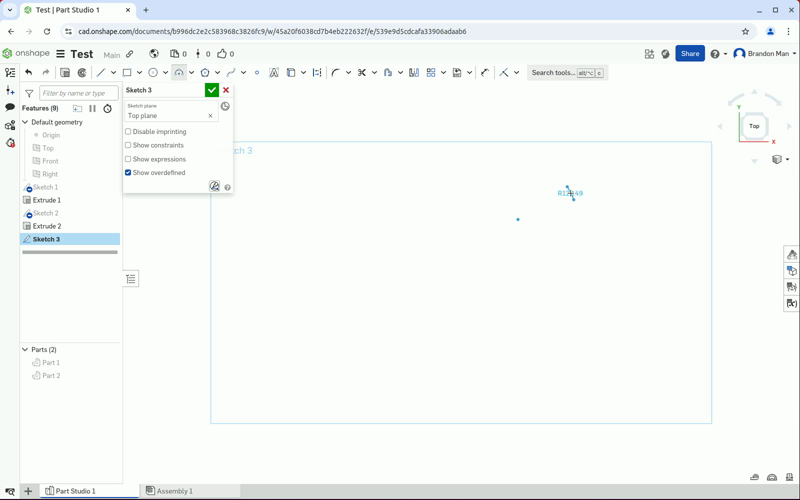
key_up(shift)
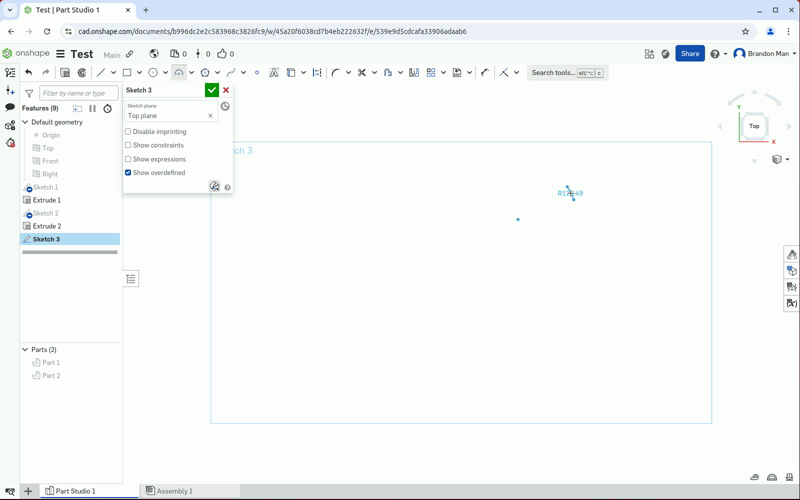
mouse_move(573, 199)
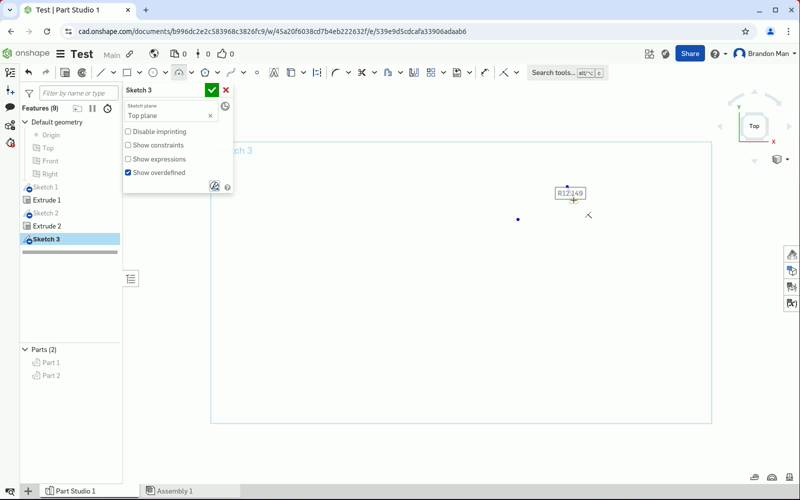
click(573, 199)
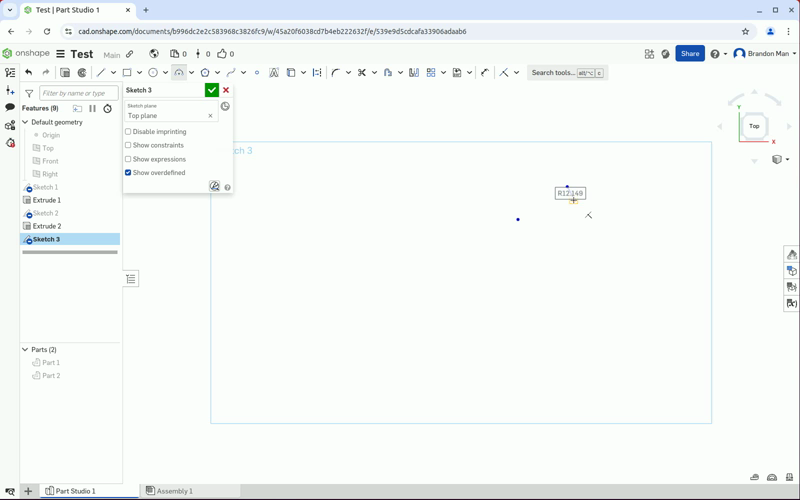
mouse_move(567, 186)
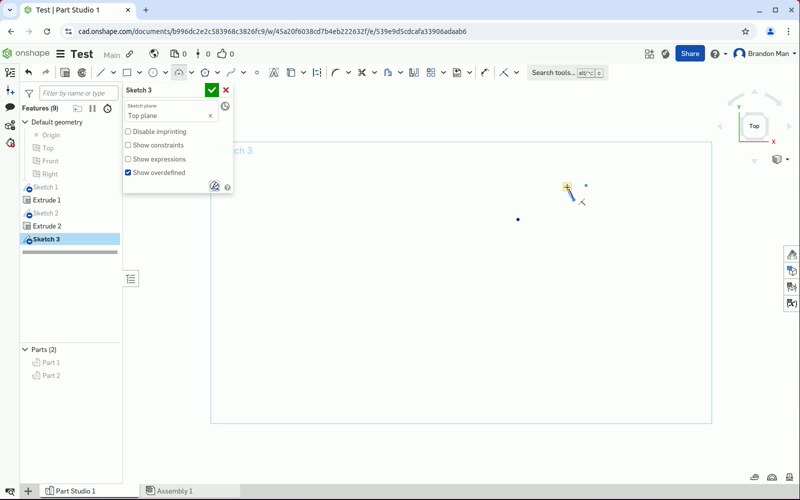
click(567, 186)
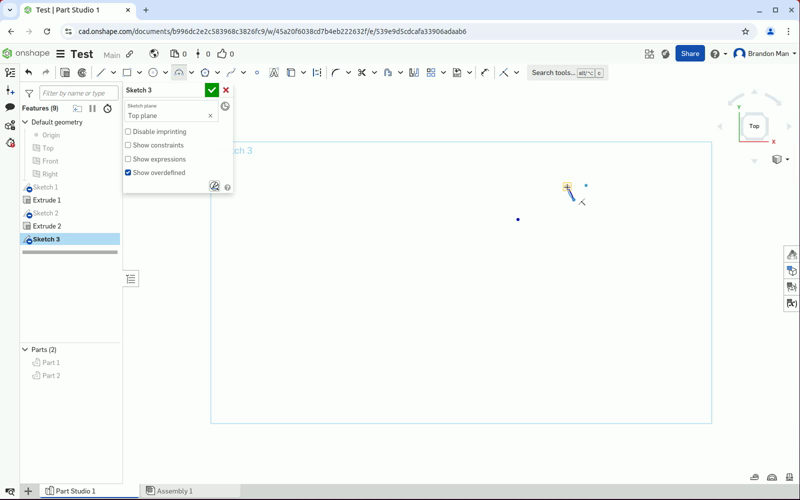
key_down(shift)
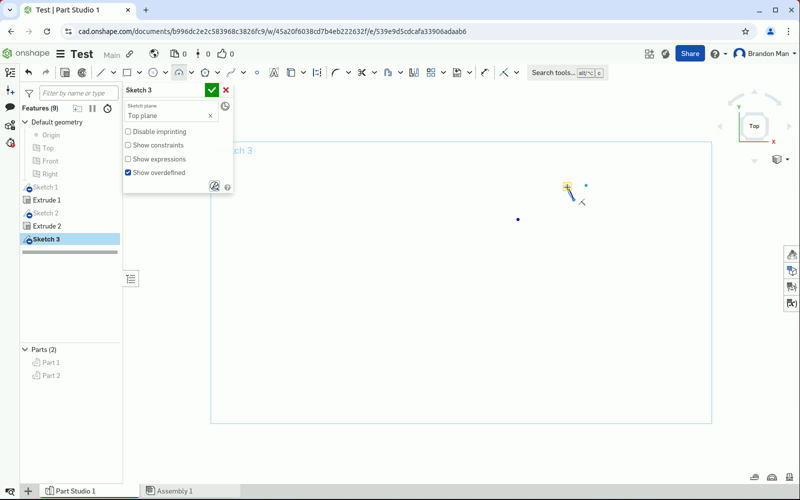
mouse_move(571, 192)
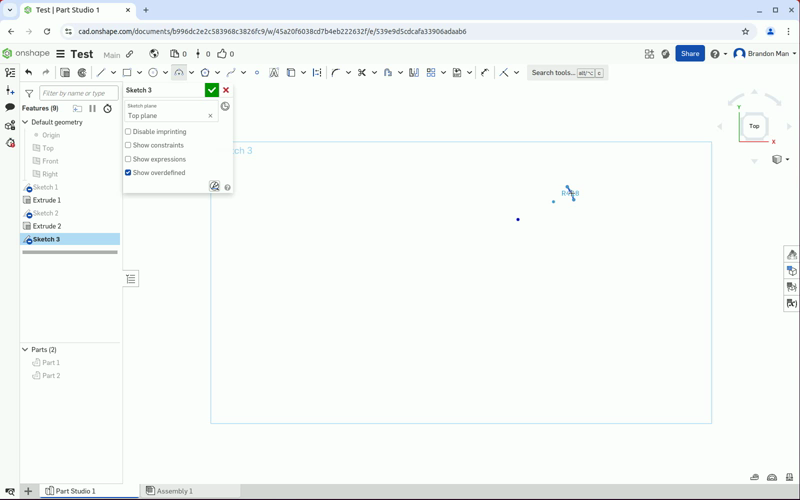
scroll(6)
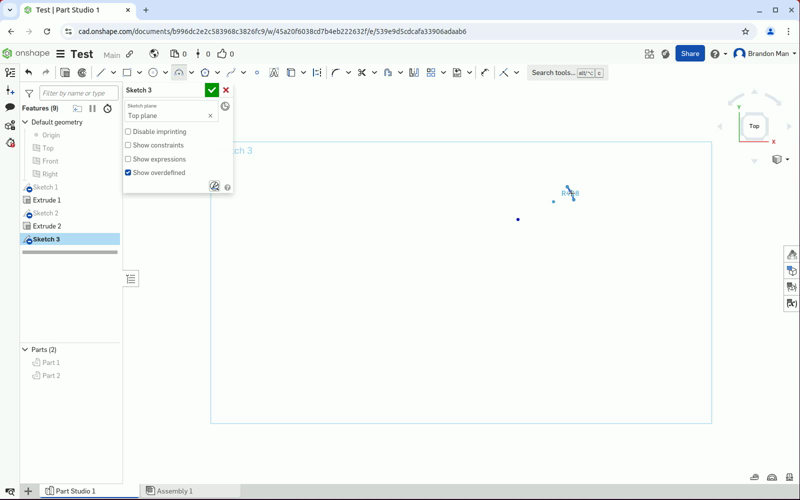
scroll(6)
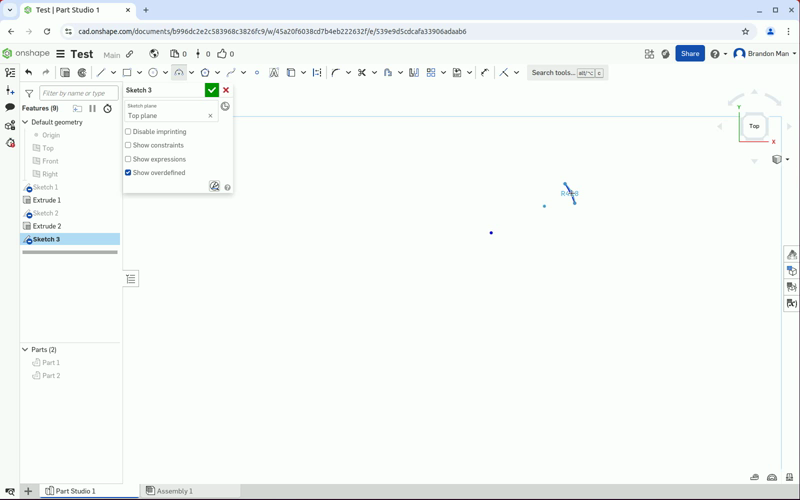
scroll(6)
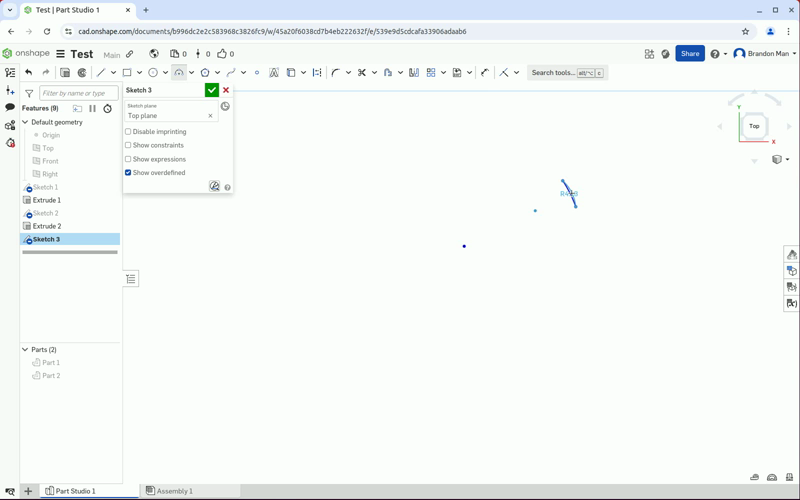
scroll(6)
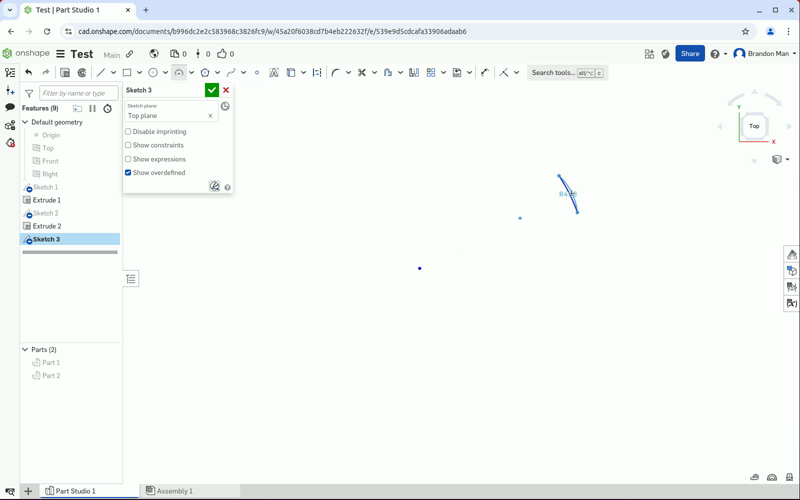
scroll(6)
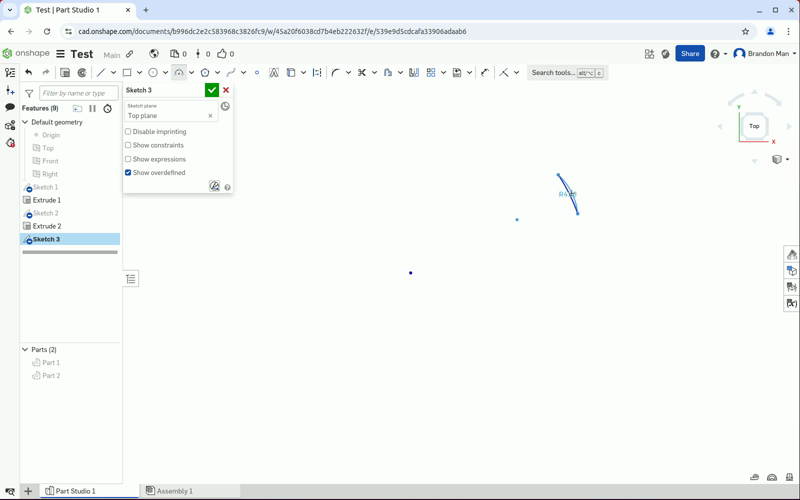
scroll(6)
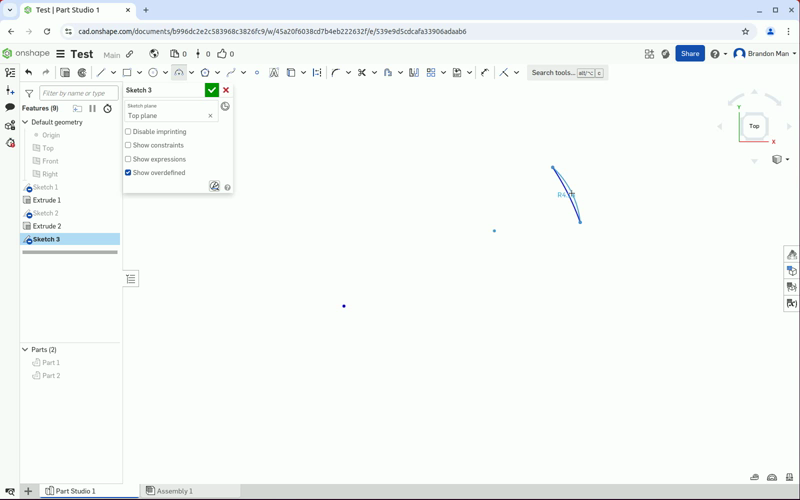
scroll(6)
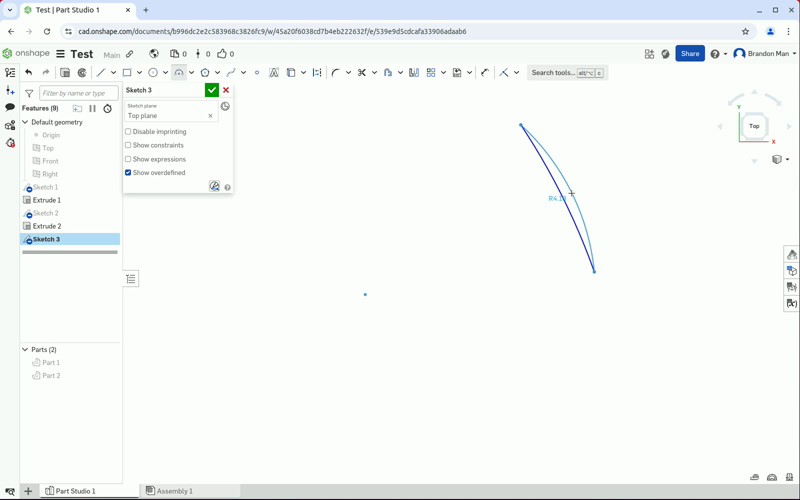
click(571, 192)
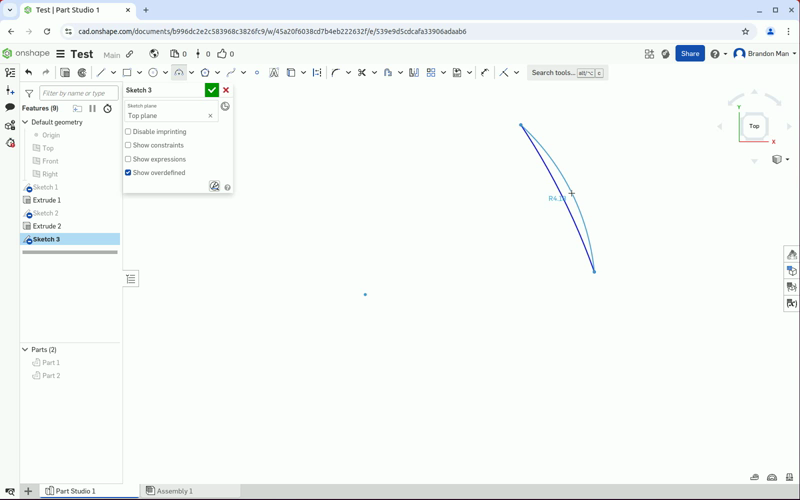
scroll(-6)
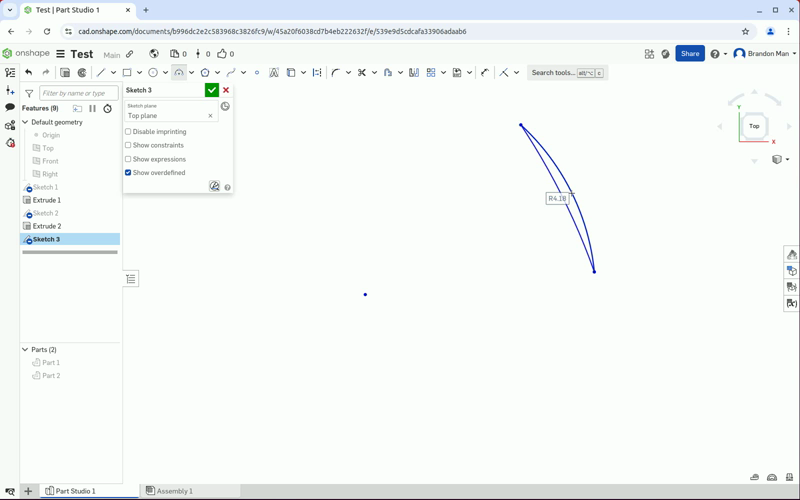
scroll(-6)
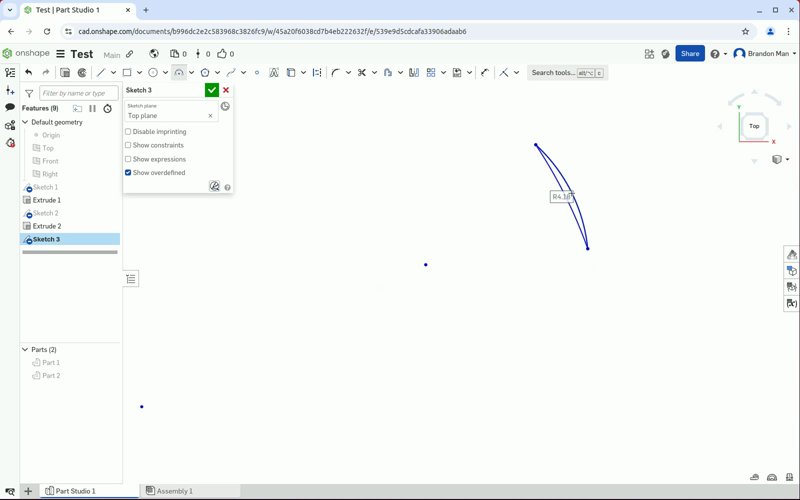
scroll(-6)
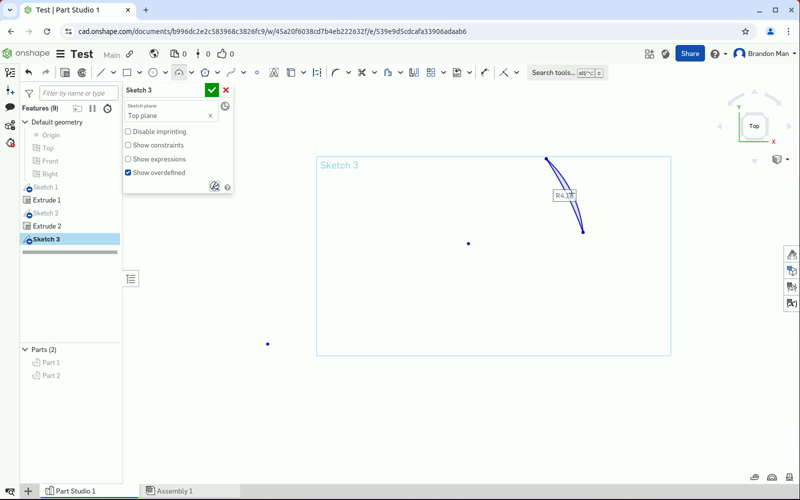
scroll(-6)
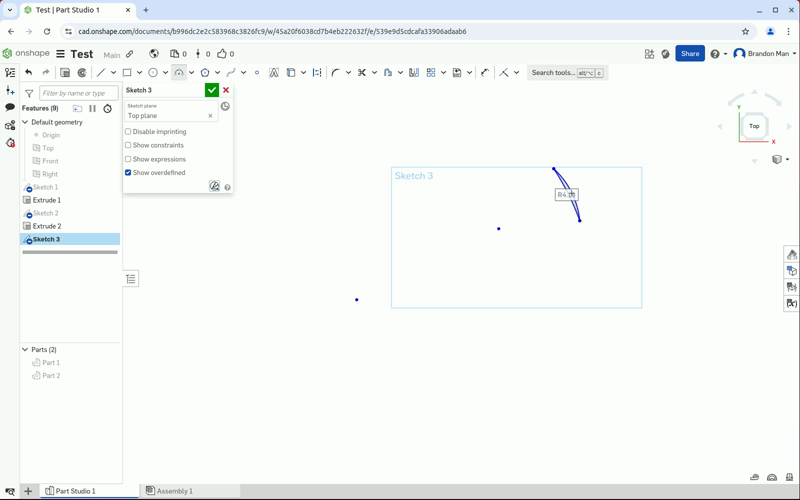
scroll(-6)
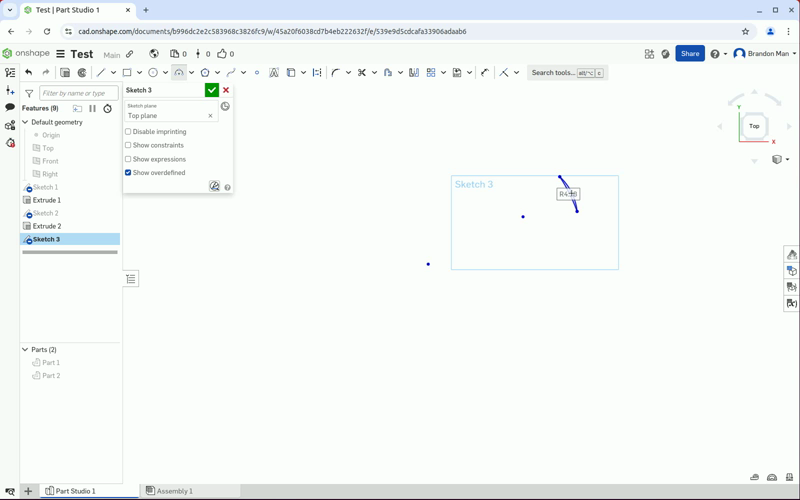
scroll(-6)
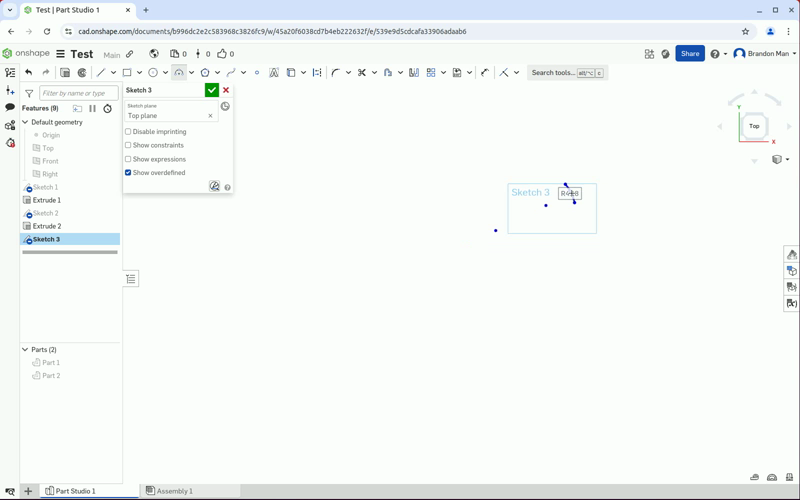
scroll(-6)
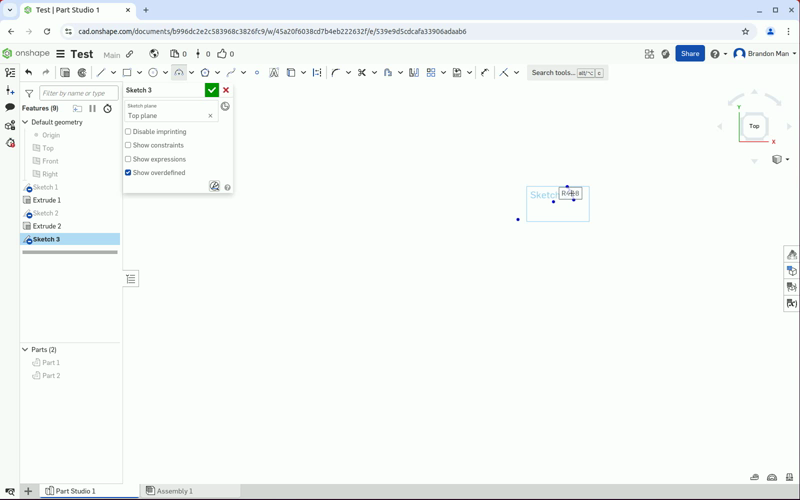
key_up(shift)
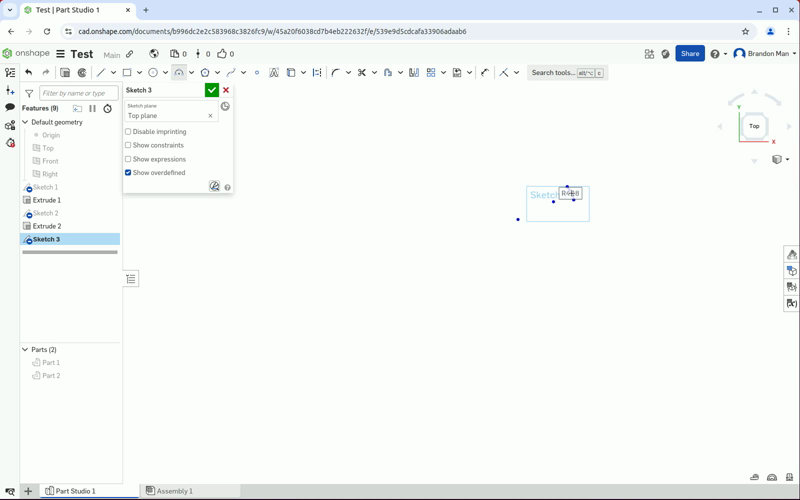
key(esc)
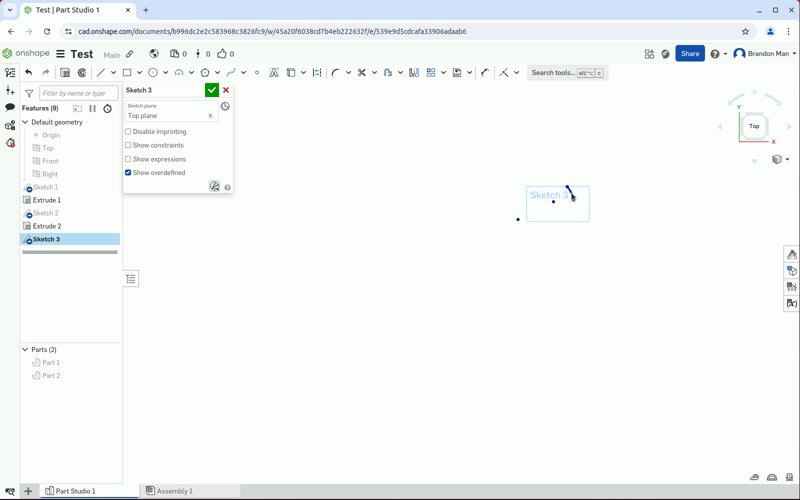
mouse_move(570, 191)
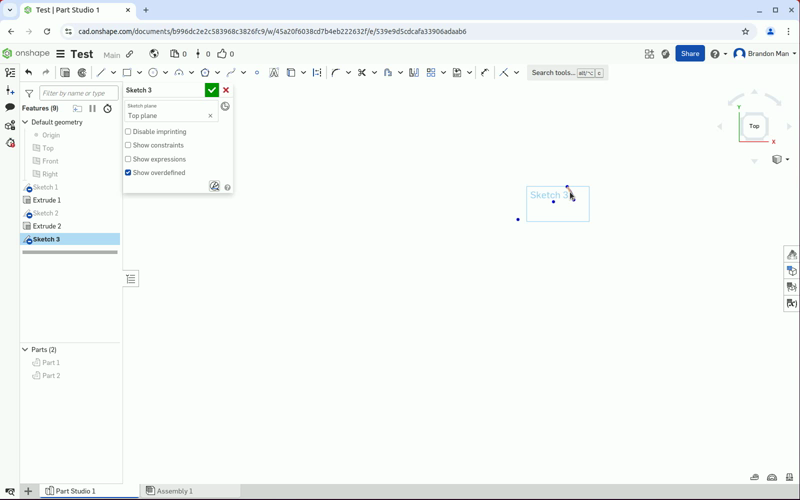
scroll(6)
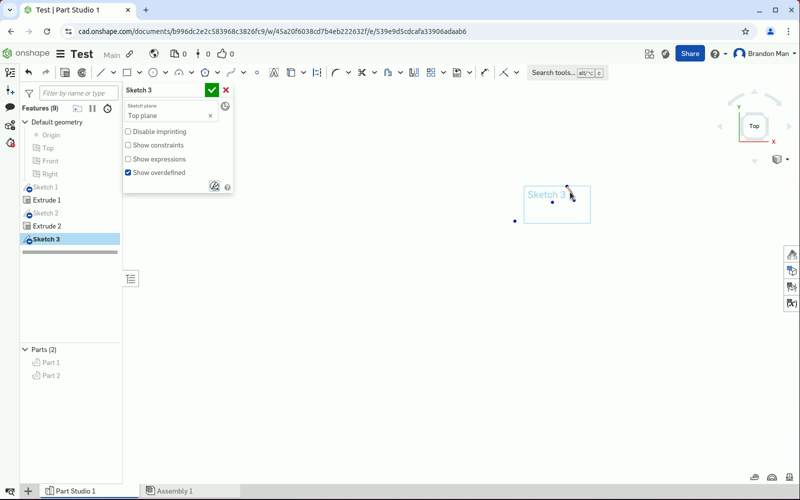
scroll(6)
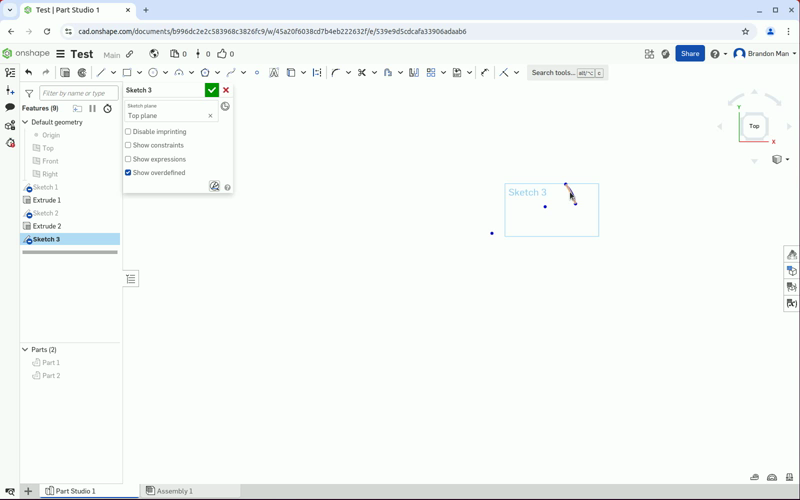
scroll(6)
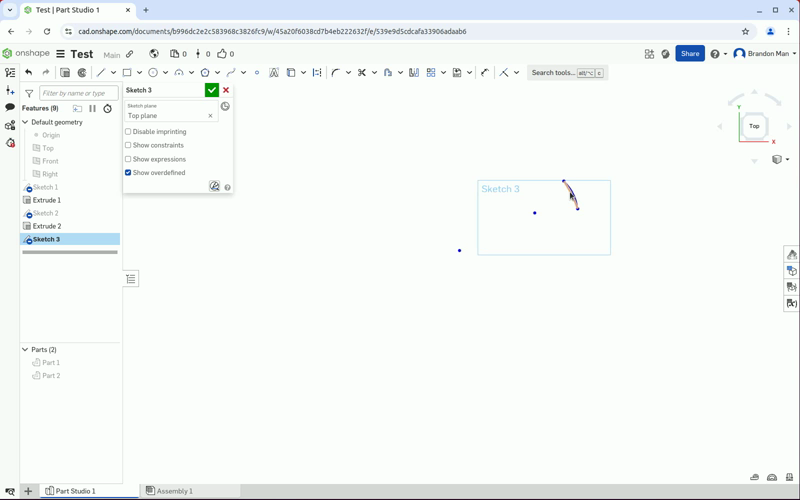
scroll(6)
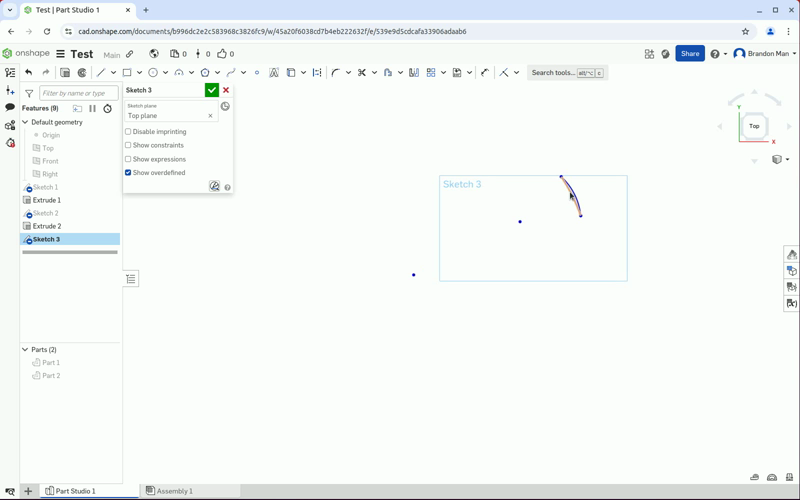
scroll(6)
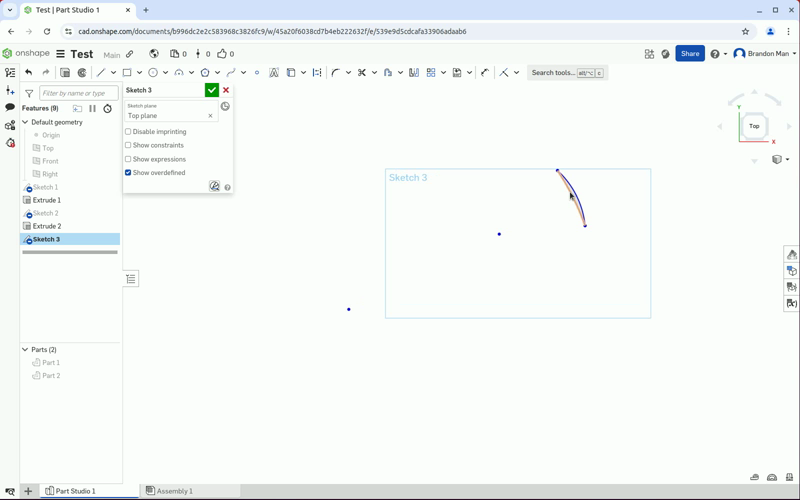
scroll(6)
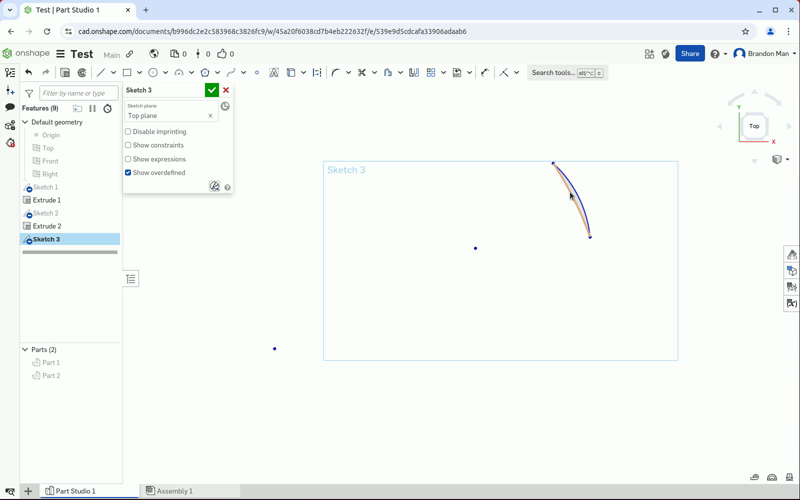
scroll(6)
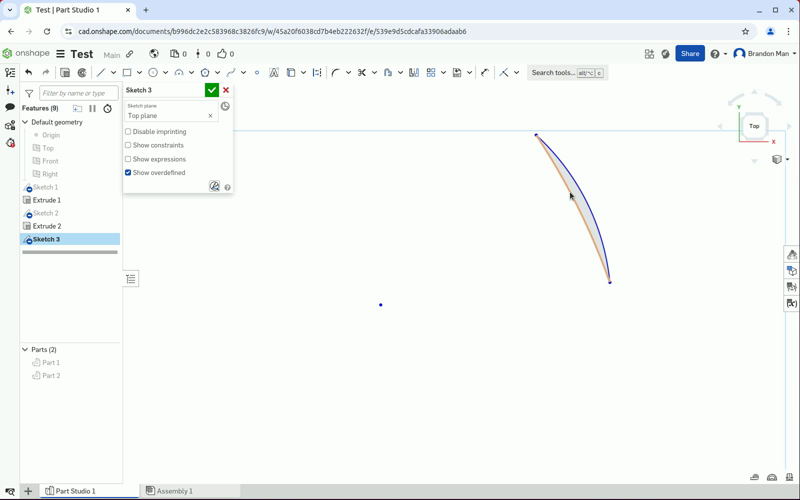
click(570, 191)
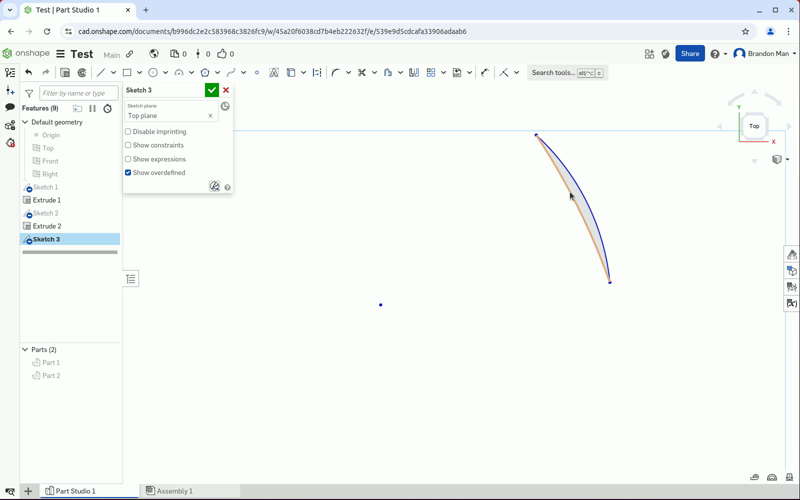
scroll(-6)
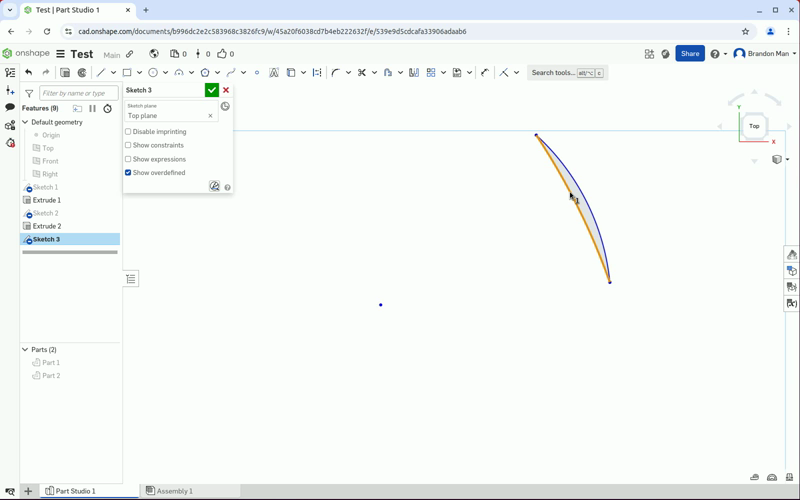
scroll(-6)
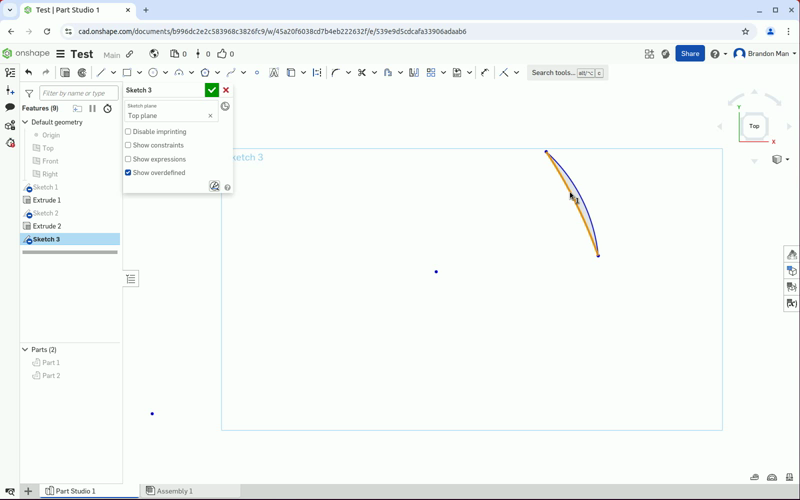
scroll(-6)
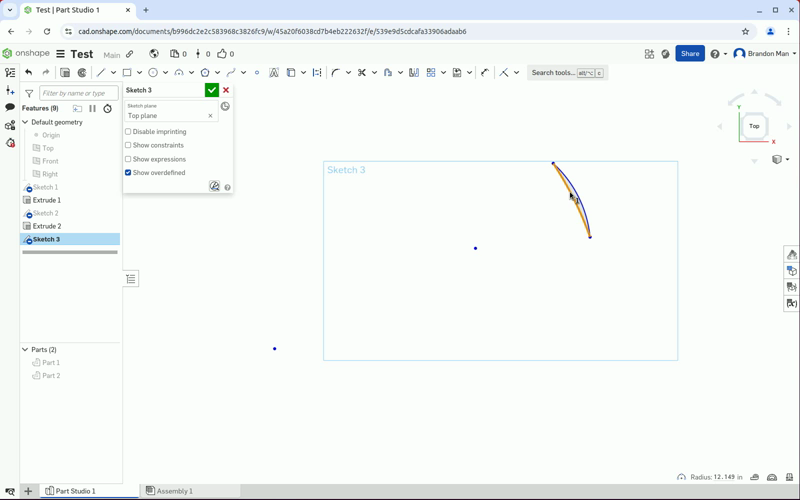
scroll(-6)
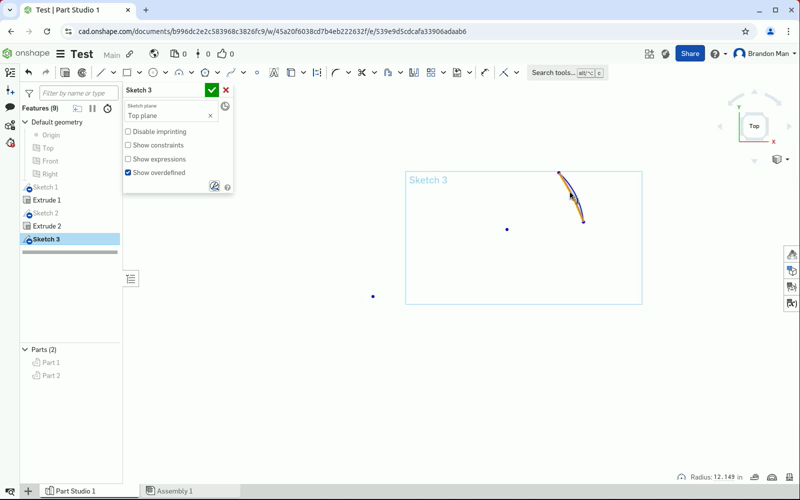
scroll(-6)
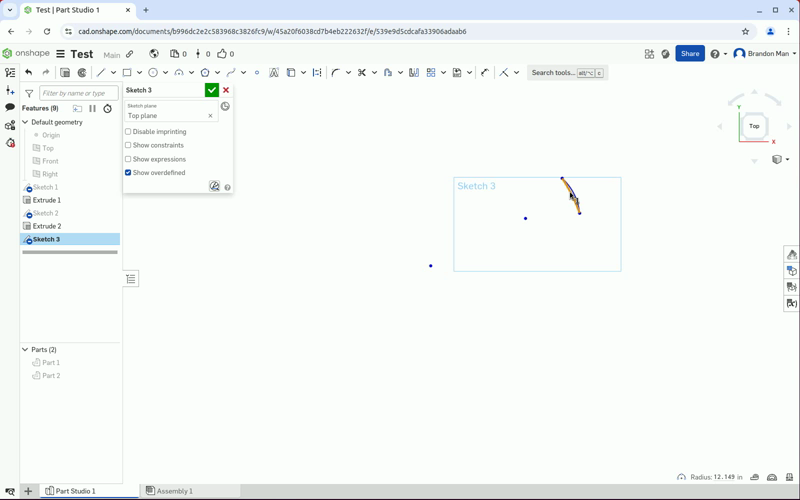
scroll(-6)
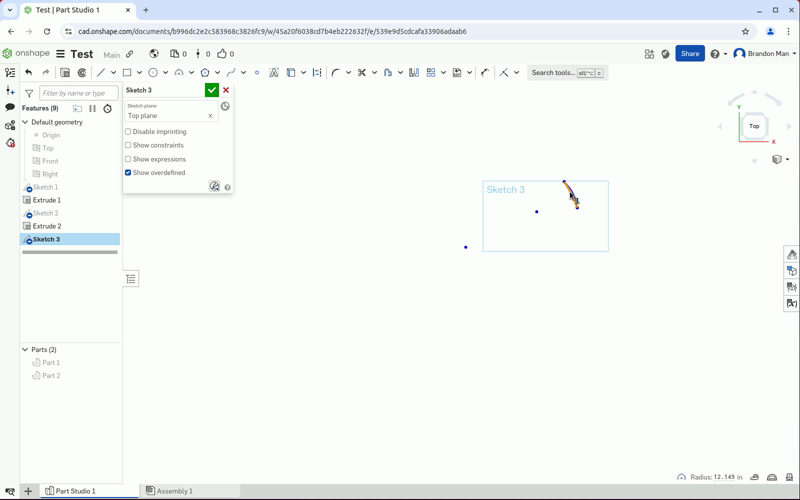
scroll(-6)
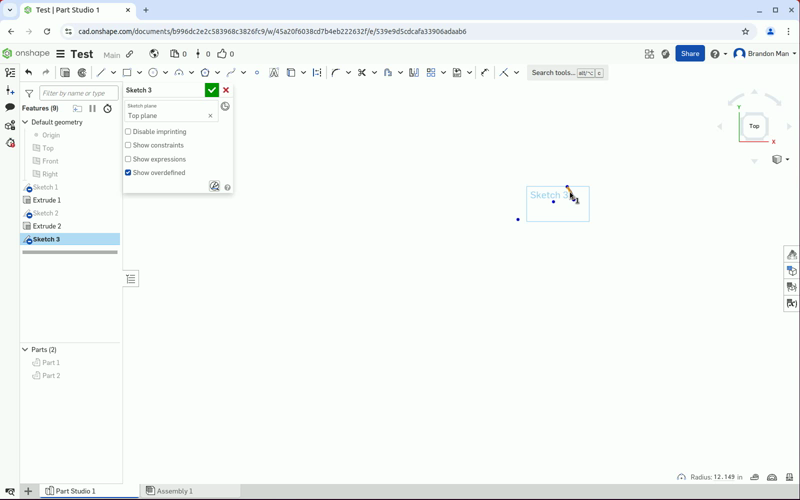
mouse_move(73, 352)
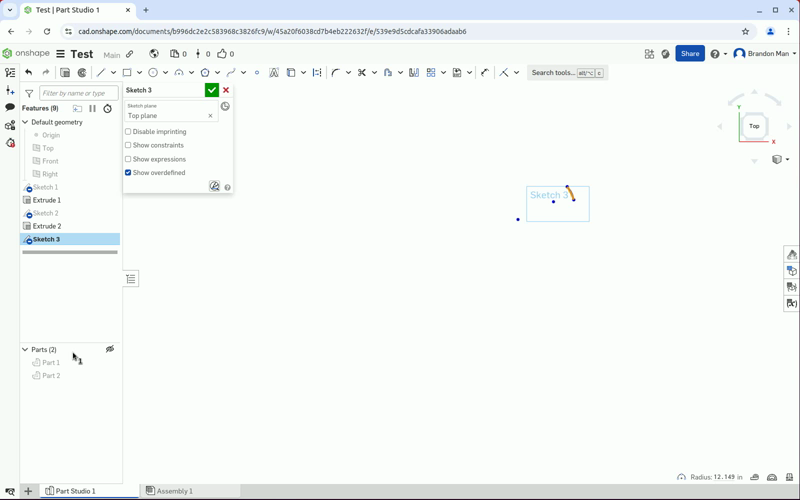
key(shift+y)
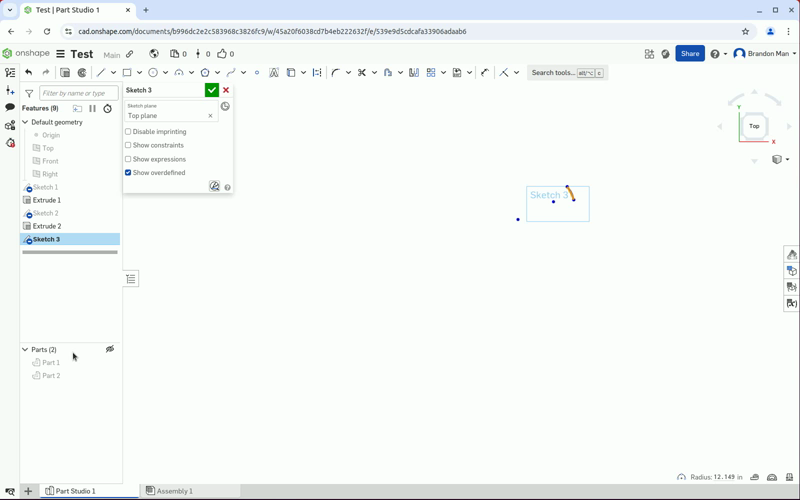
key(shift+e)
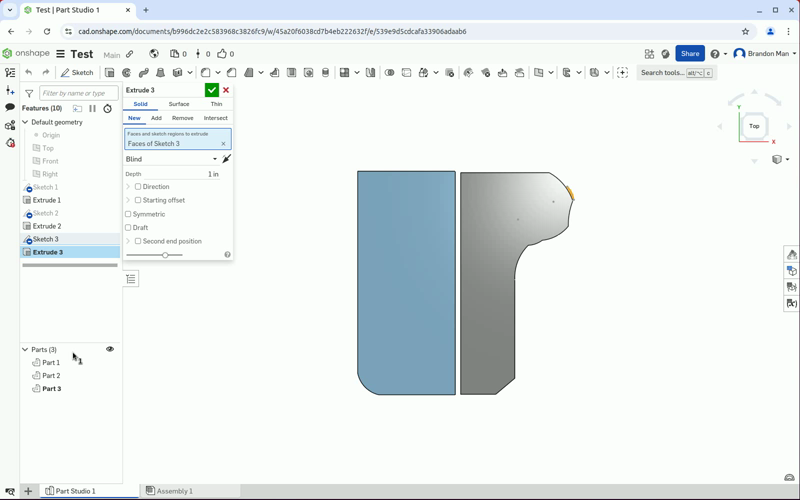
mouse_move(143, 106)
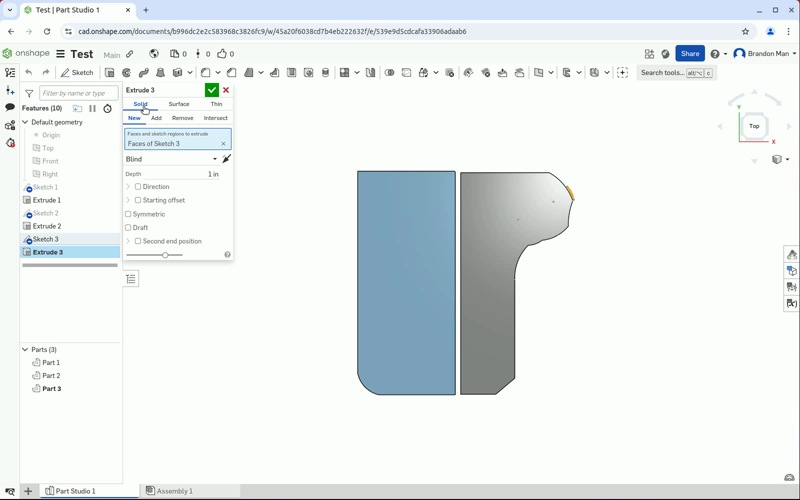
click(143, 106)
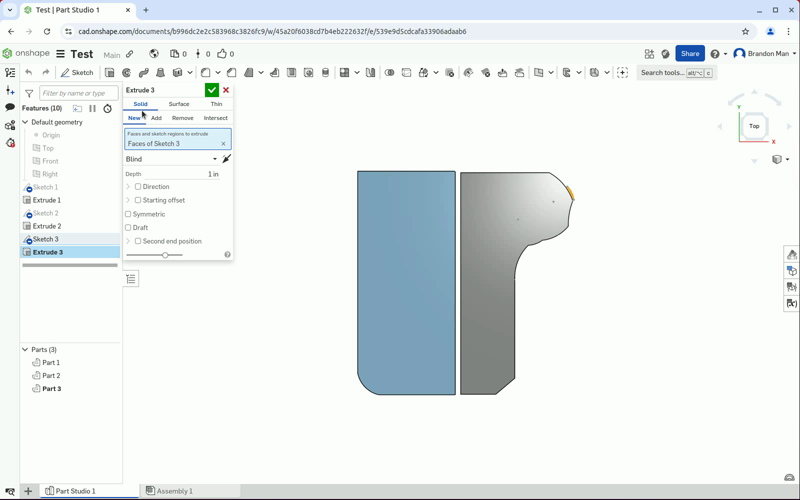
mouse_move(137, 120)
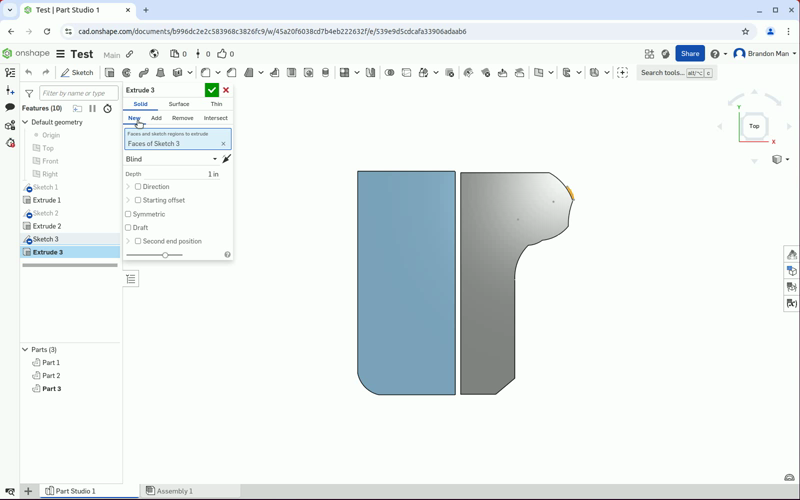
click(137, 120)
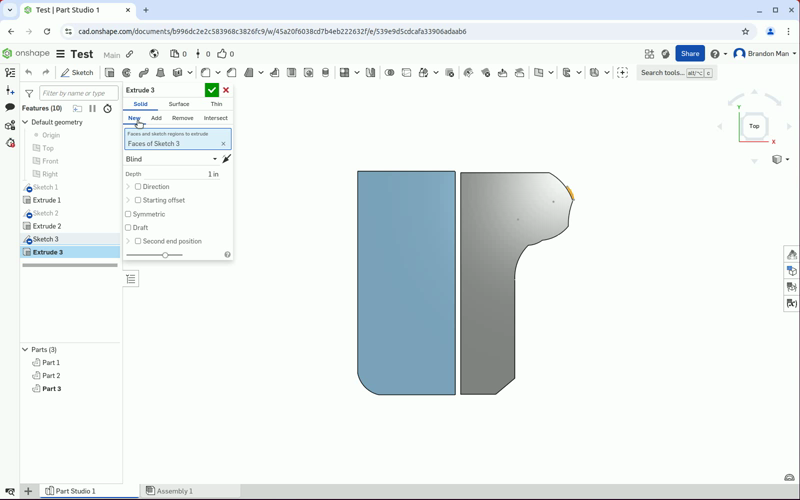
key(tab, 4)
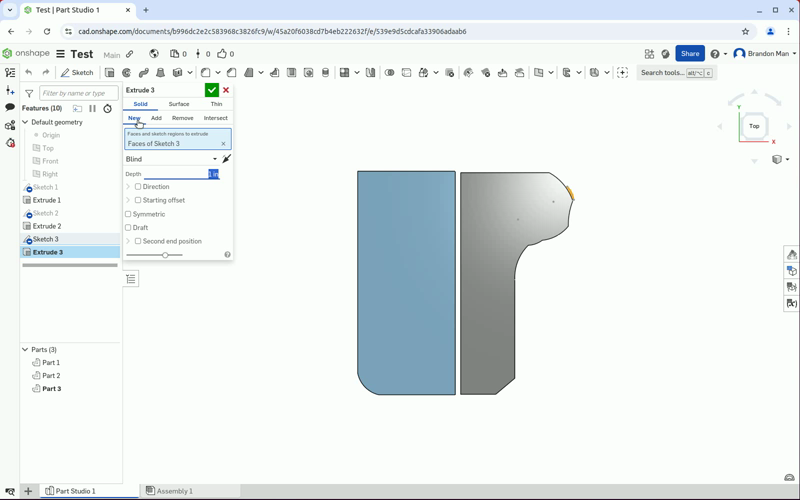
text(5.777)
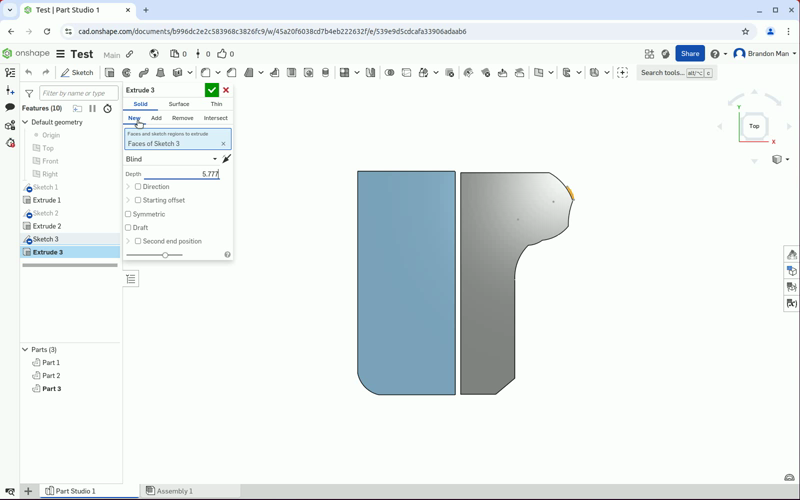
key(enter)
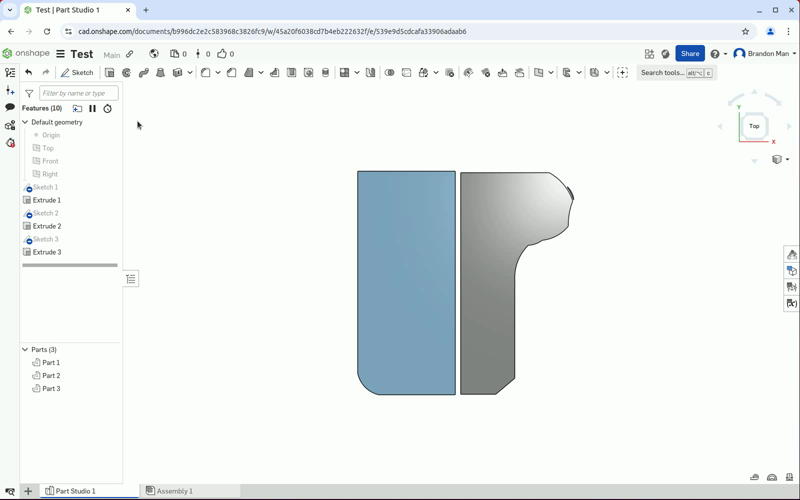
key(shift+h)
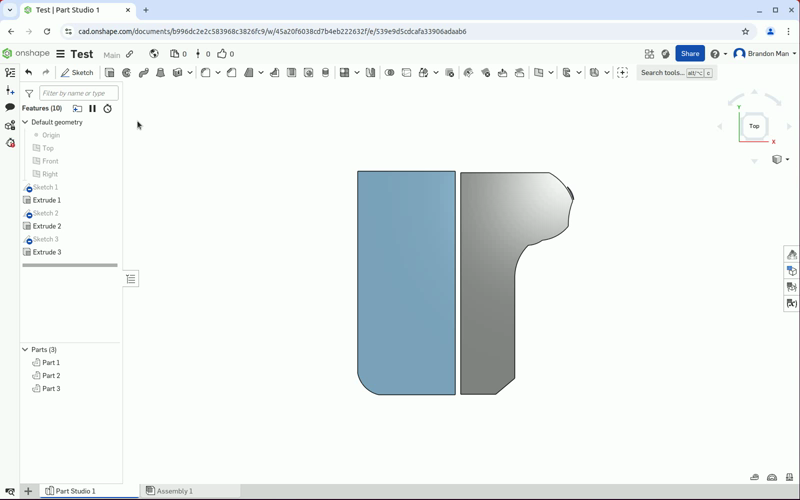
key(shift+h)
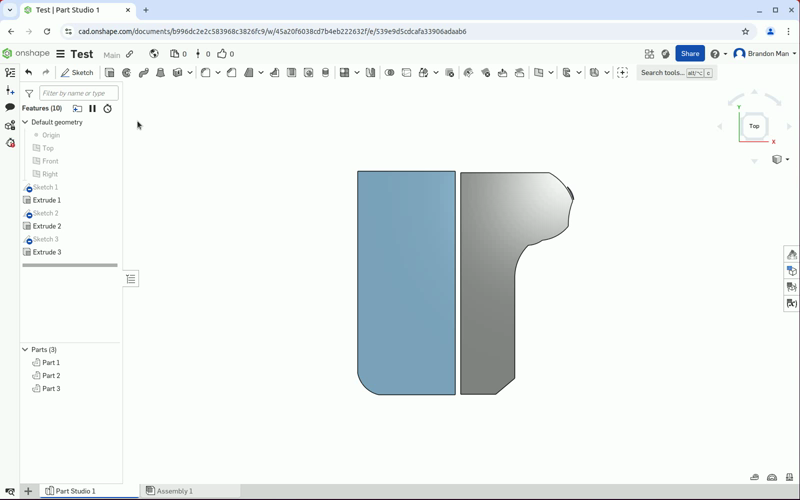
mouse_move(73, 189)
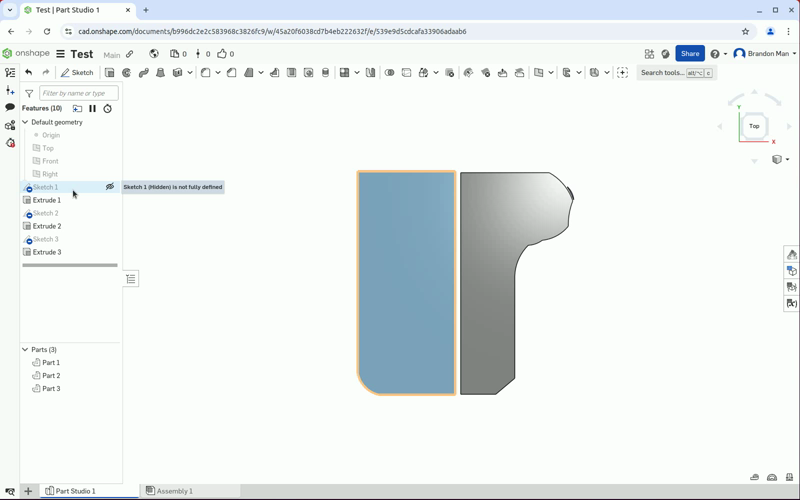
click(73, 189)
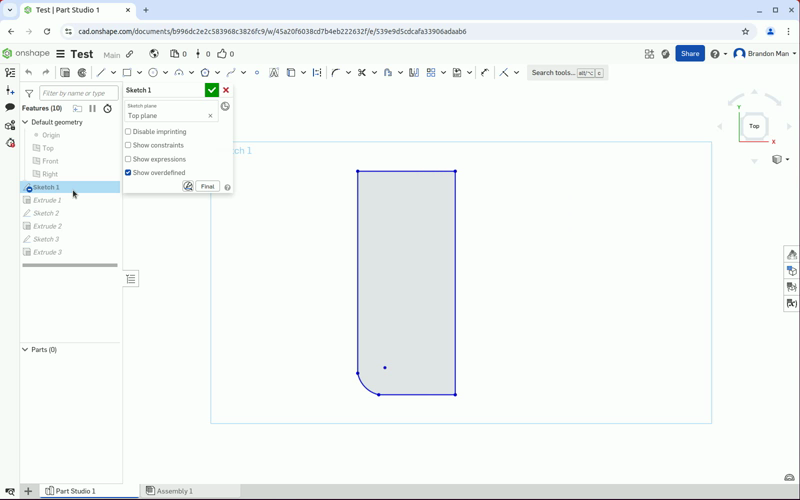
mouse_move(229, 92)
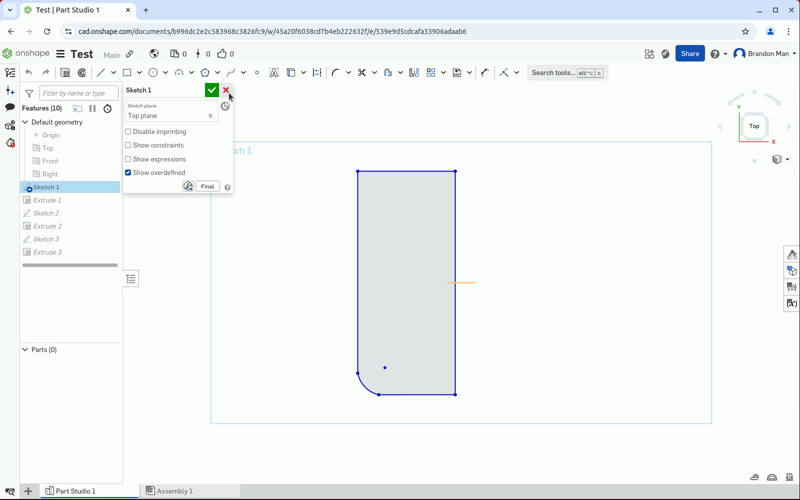
click(229, 92)
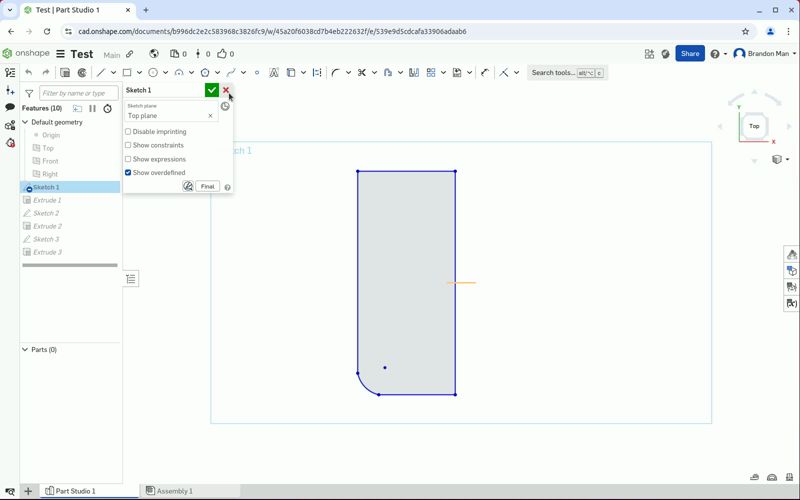
key(shift+s)
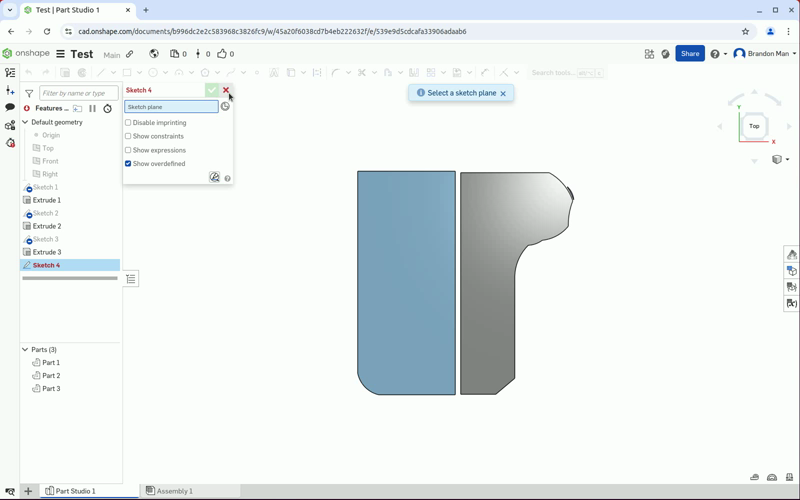
mouse_move(73, 150)
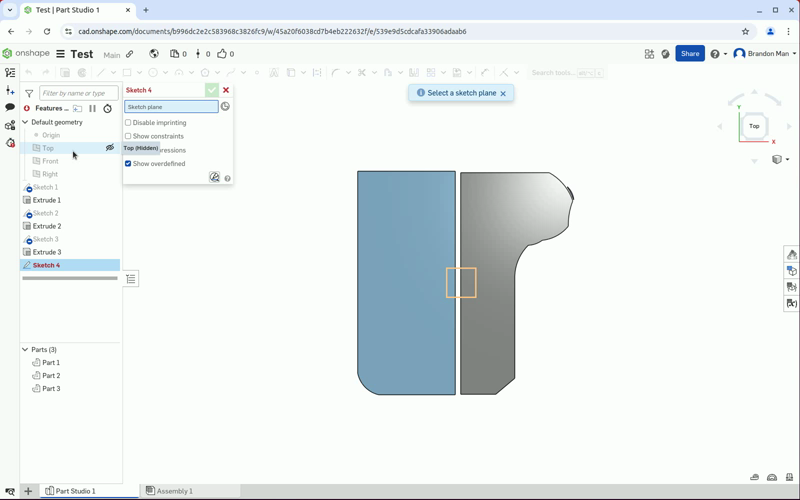
click(73, 150)
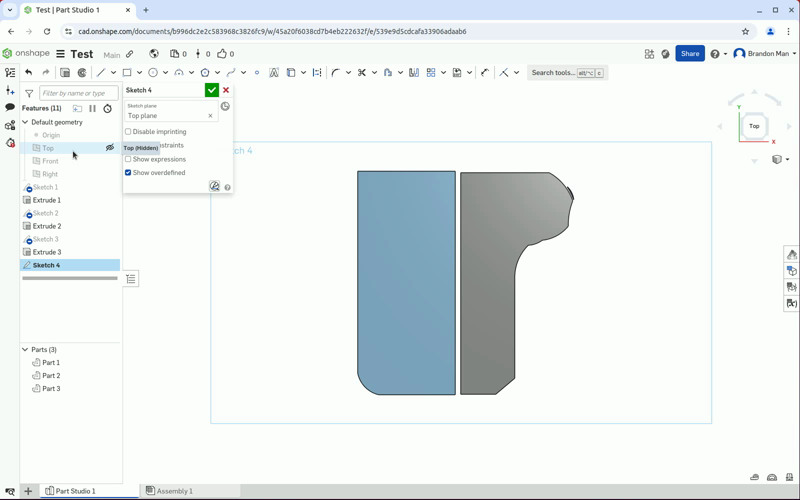
mouse_move(73, 352)
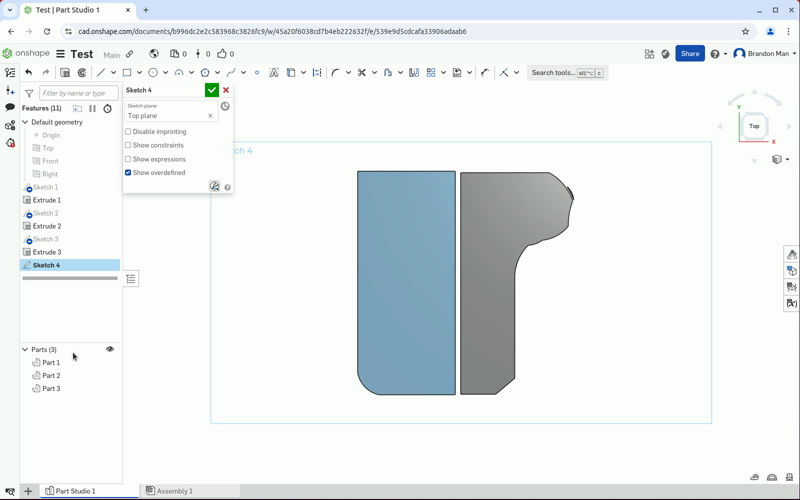
key(y)
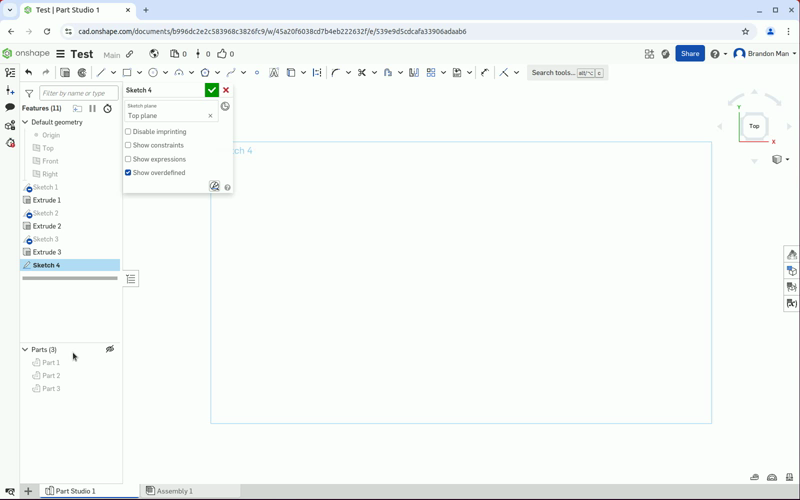
key(a)
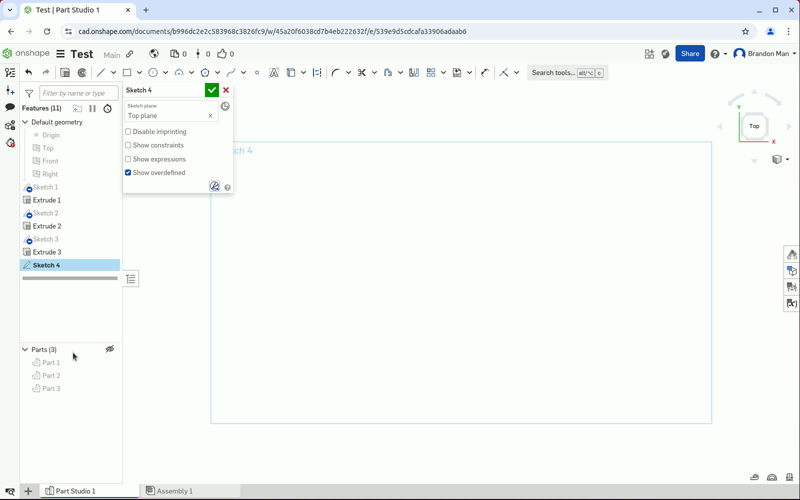
key_down(shift)
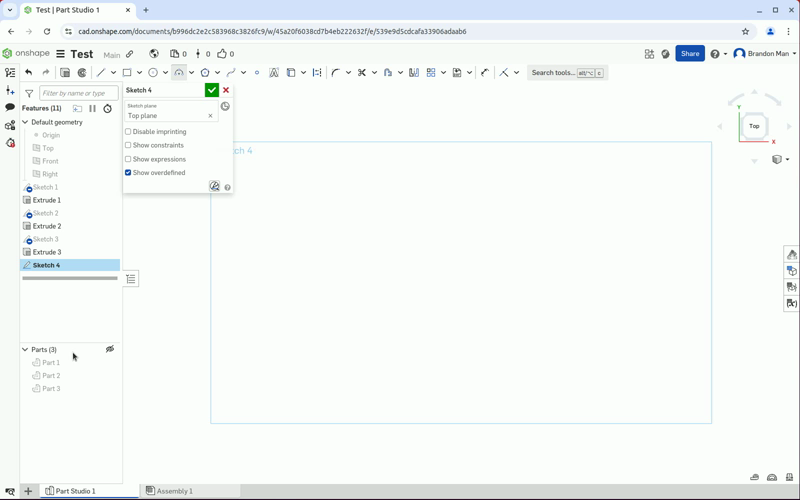
mouse_move(357, 373)
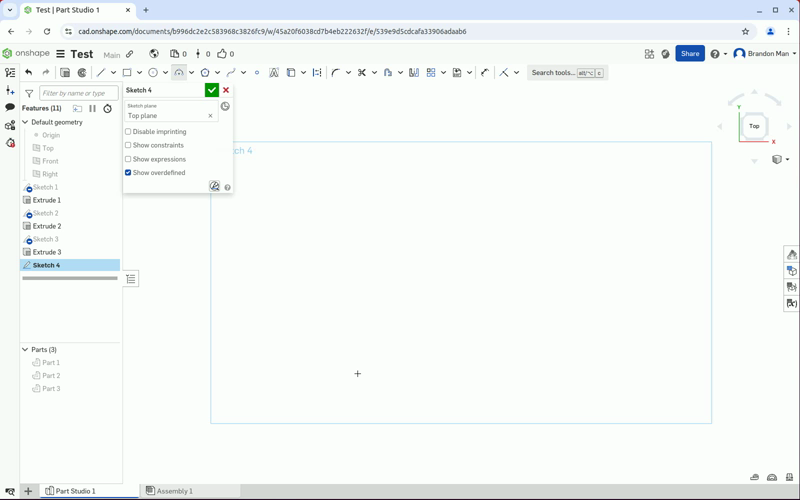
click(357, 373)
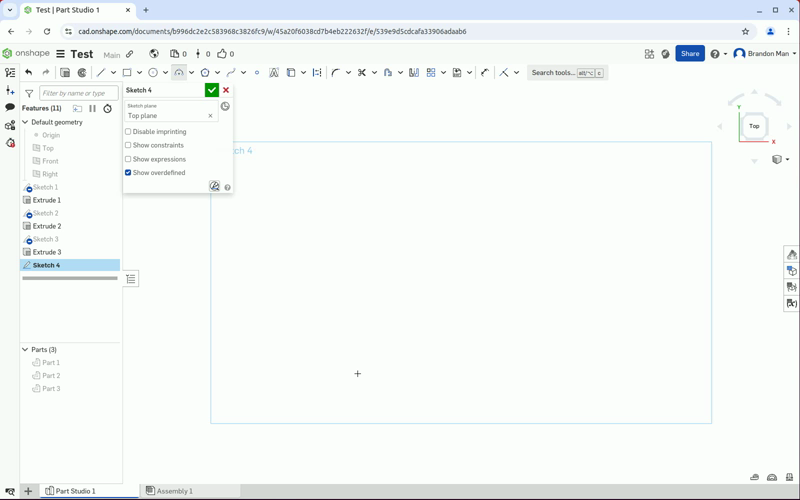
key_up(shift)
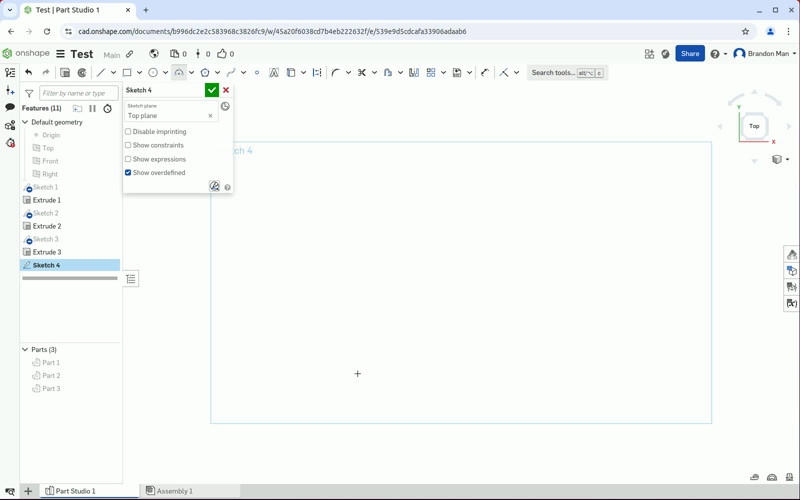
key_down(shift)
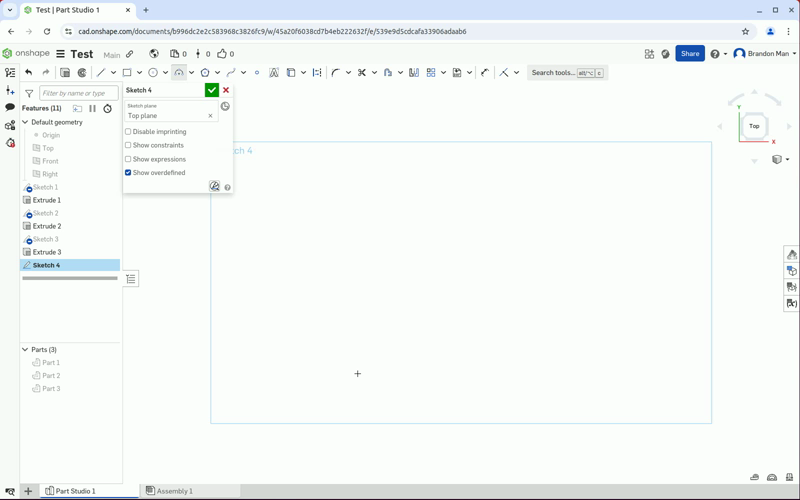
mouse_move(378, 394)
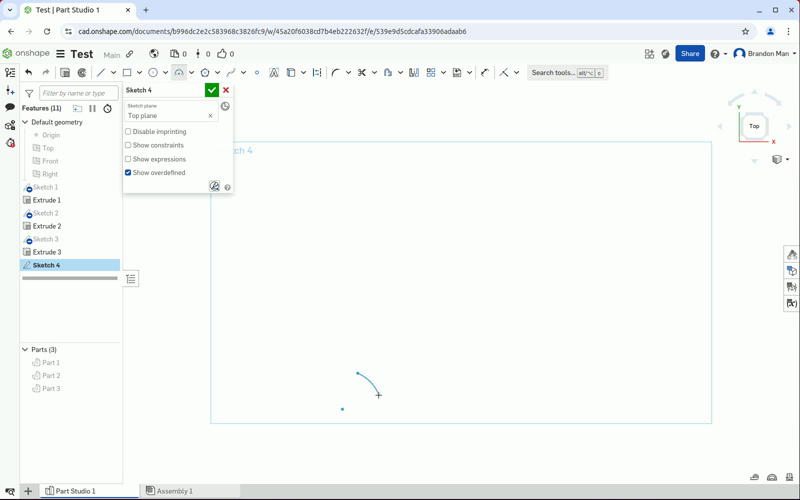
click(378, 394)
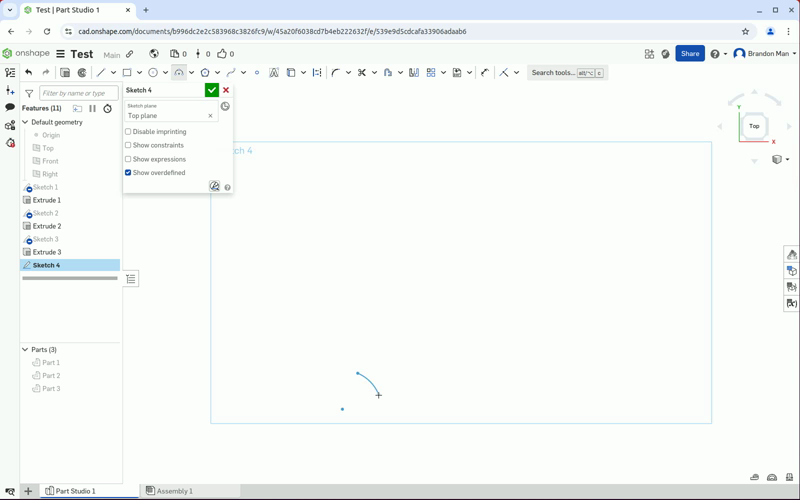
mouse_move(365, 387)
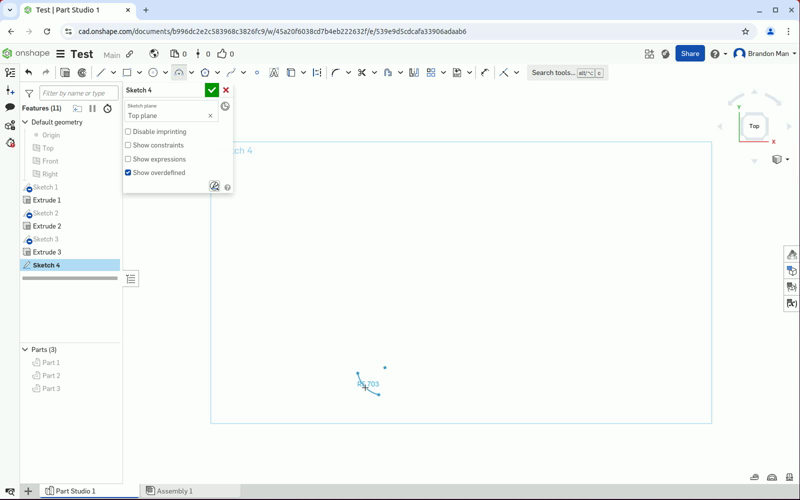
click(365, 387)
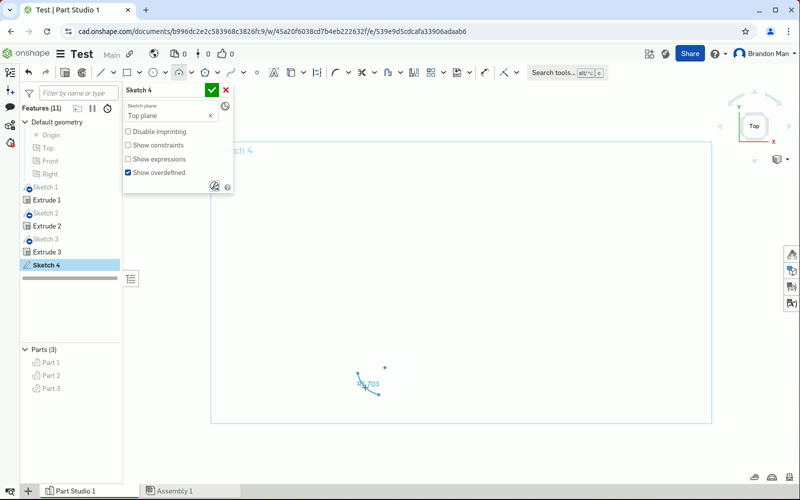
key_up(shift)
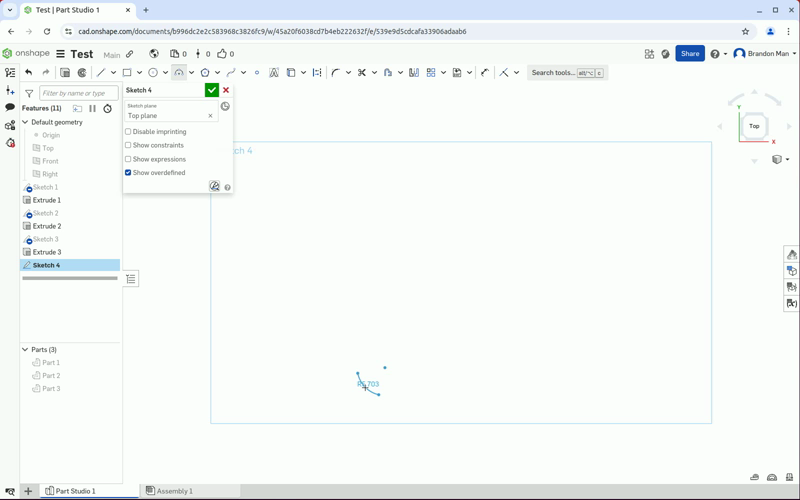
key(esc)
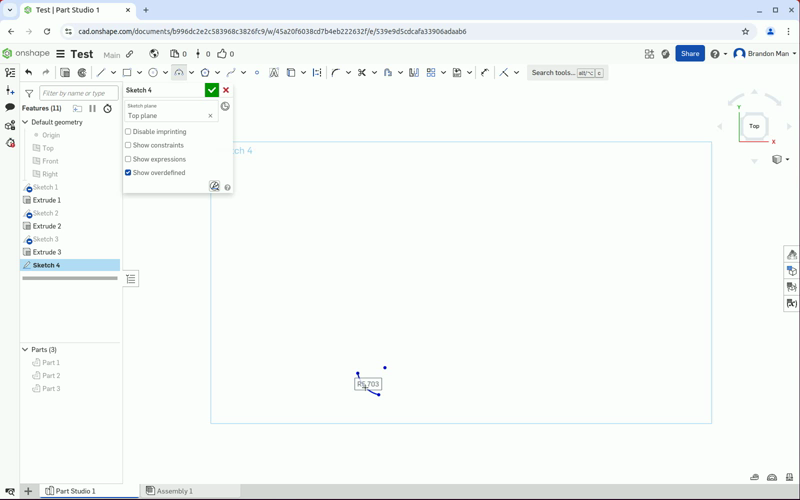
key(l)
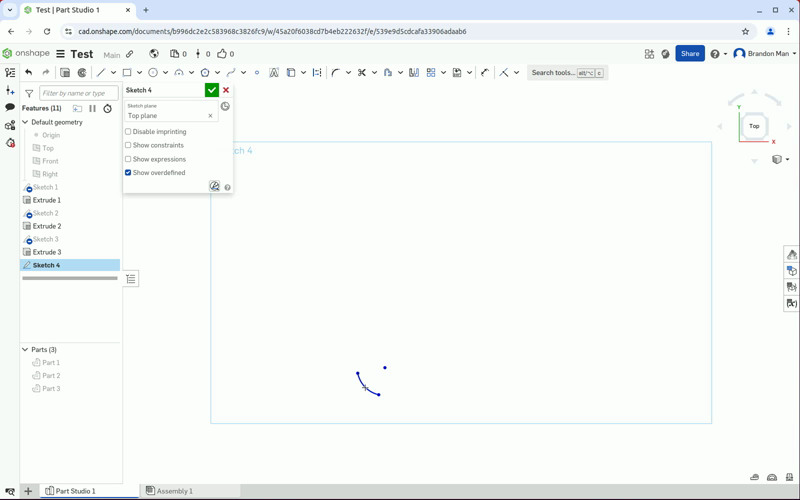
mouse_move(378, 394)
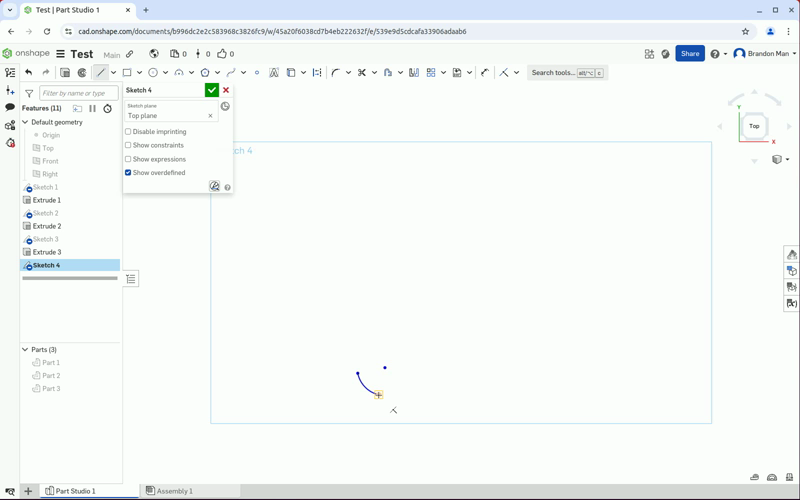
click(378, 394)
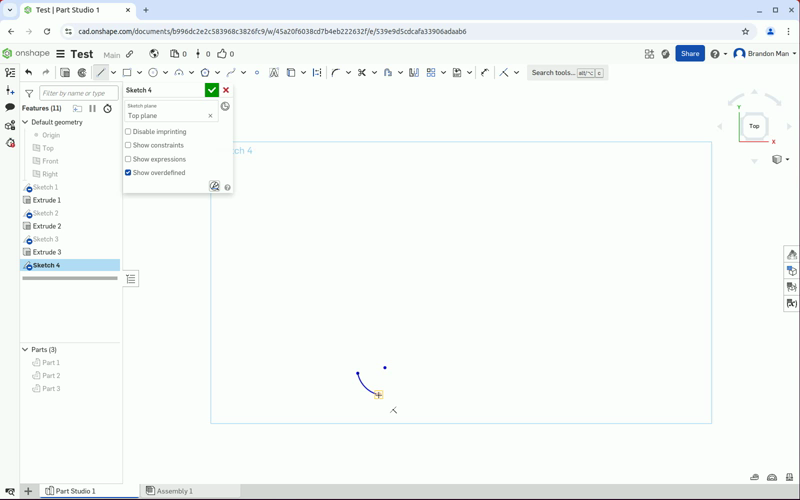
key_down(shift)
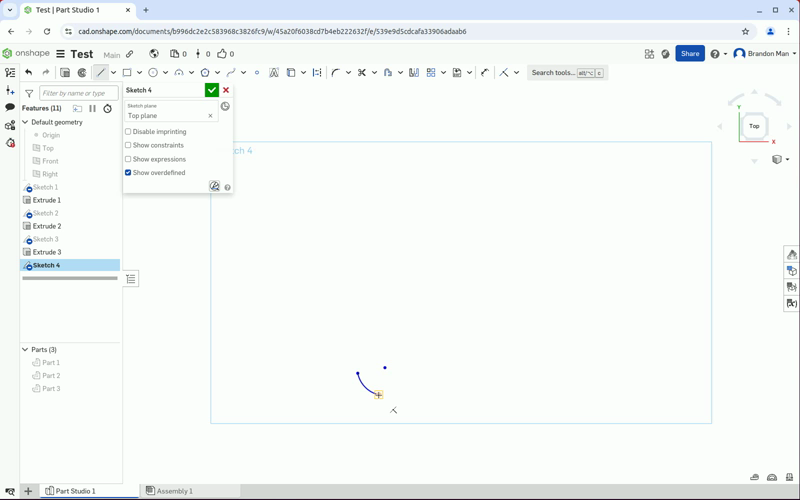
mouse_move(455, 394)
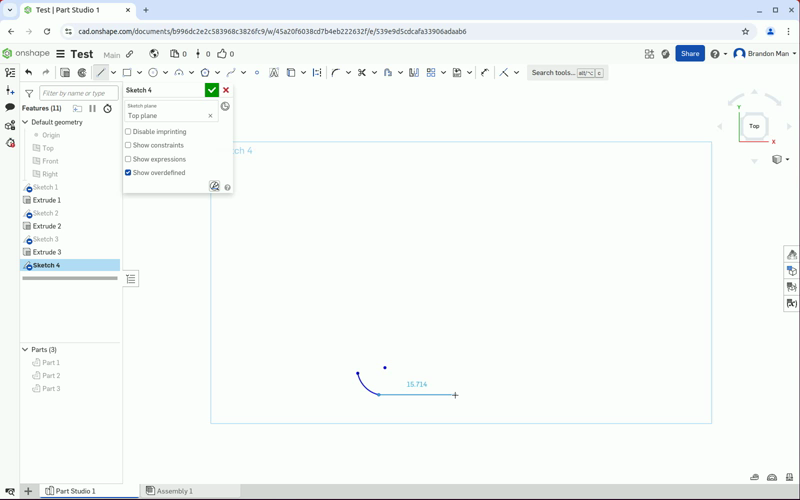
click(455, 394)
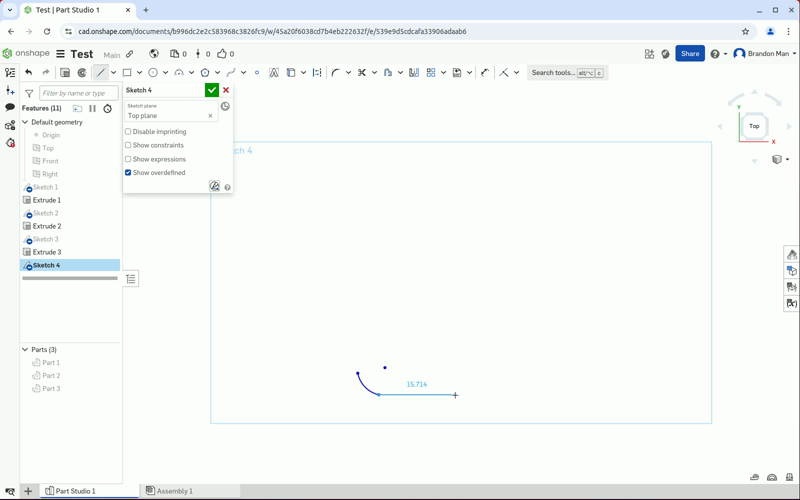
key_up(shift)
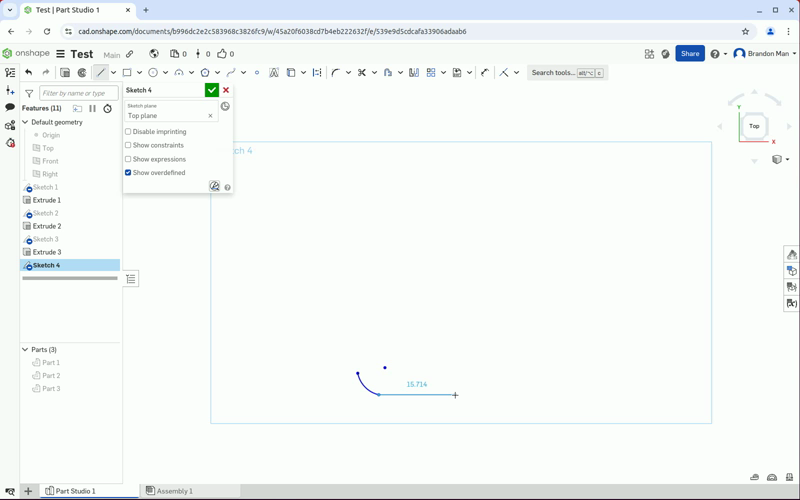
key_down(shift)
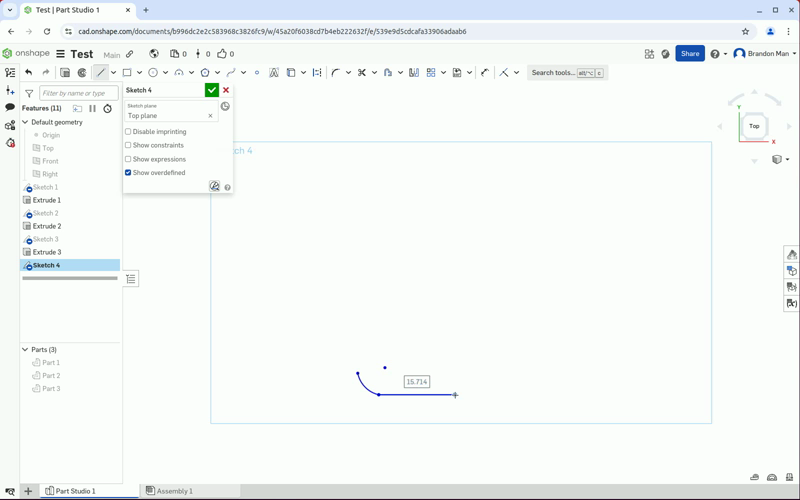
mouse_move(455, 171)
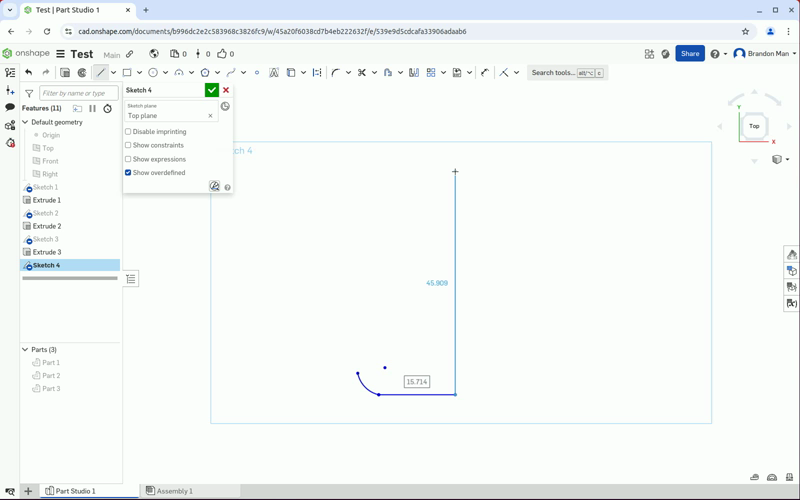
click(455, 171)
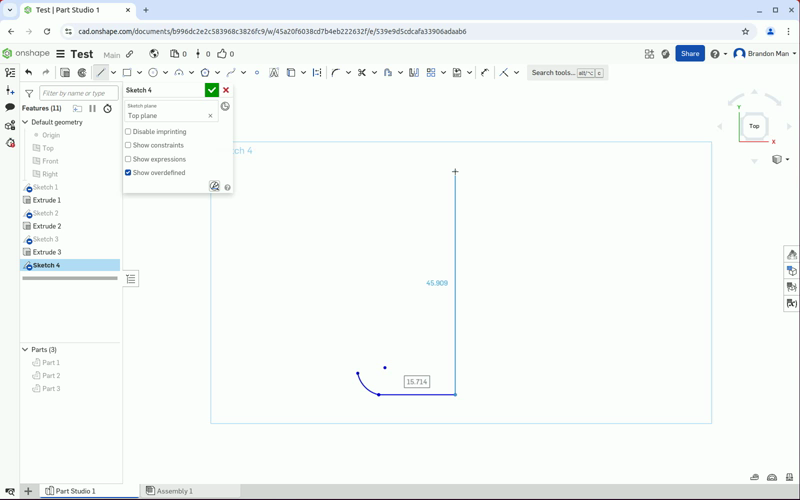
key_up(shift)
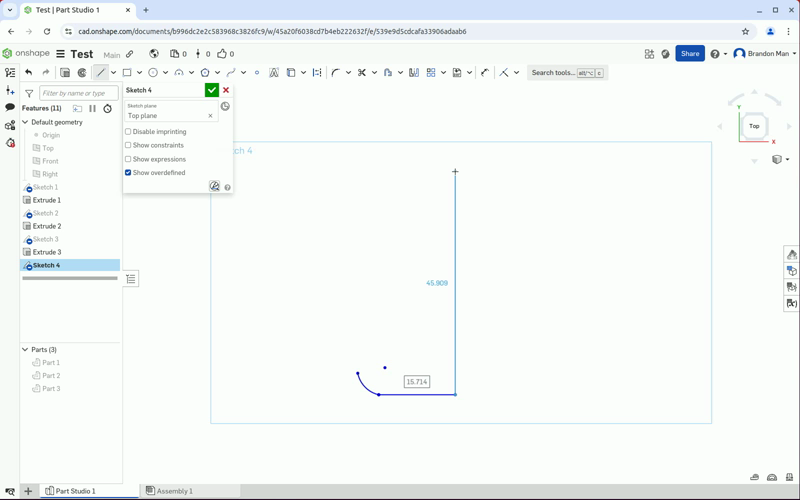
key_down(shift)
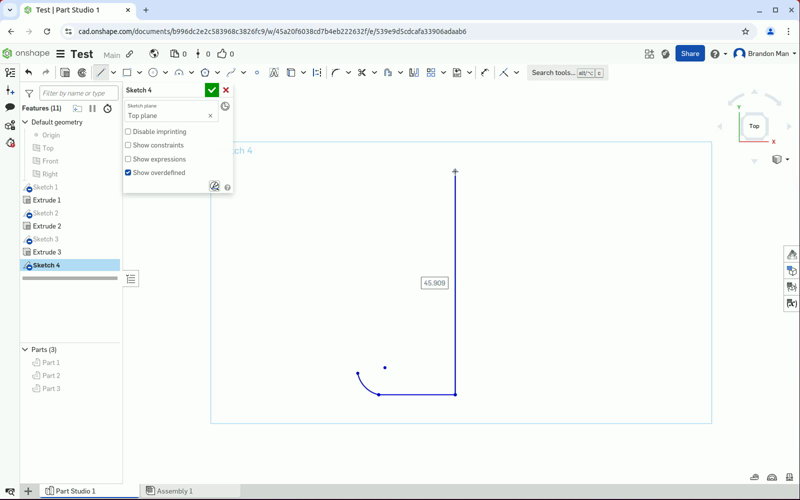
mouse_move(357, 171)
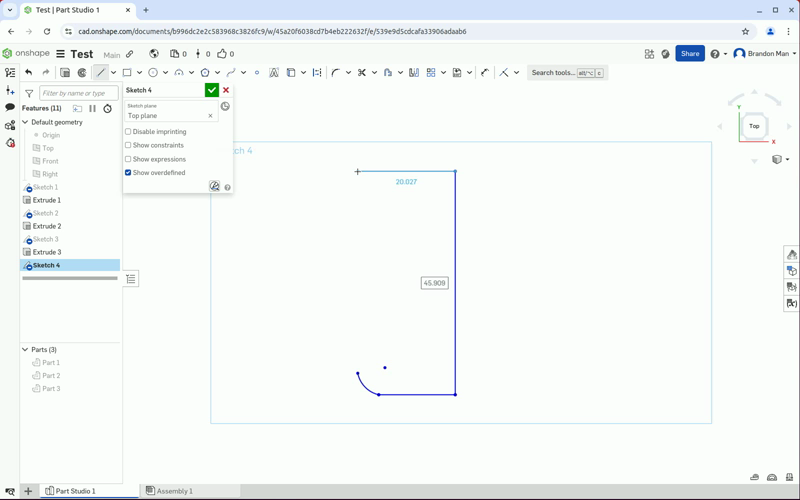
click(357, 171)
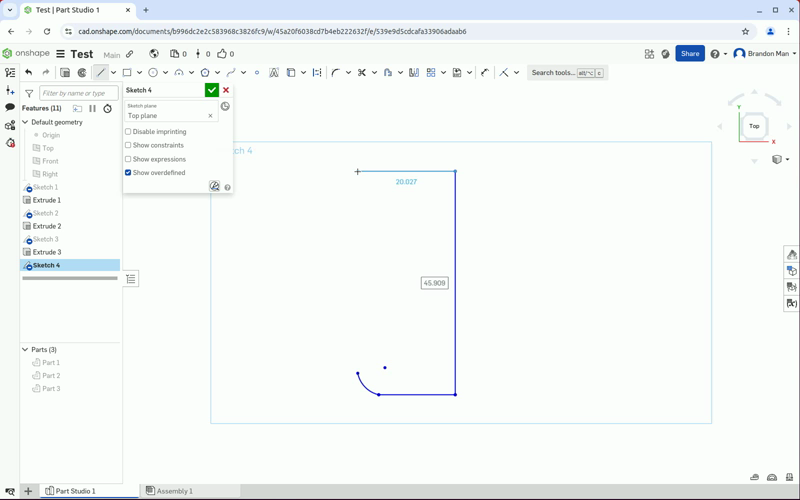
key_up(shift)
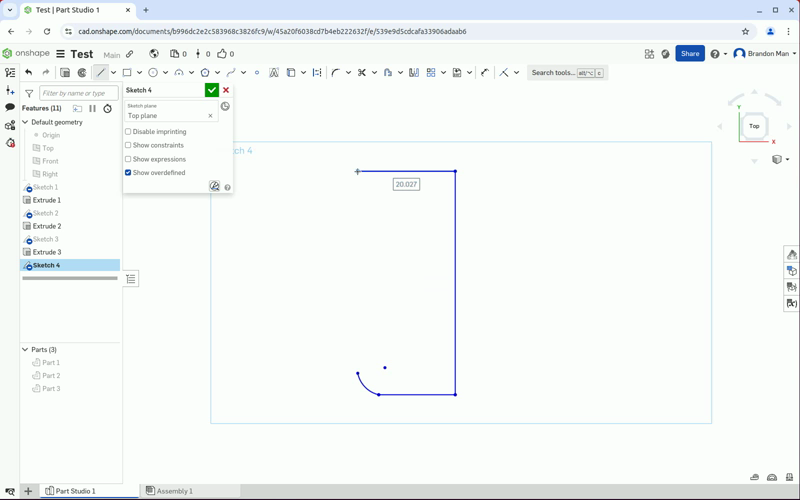
key_down(shift)
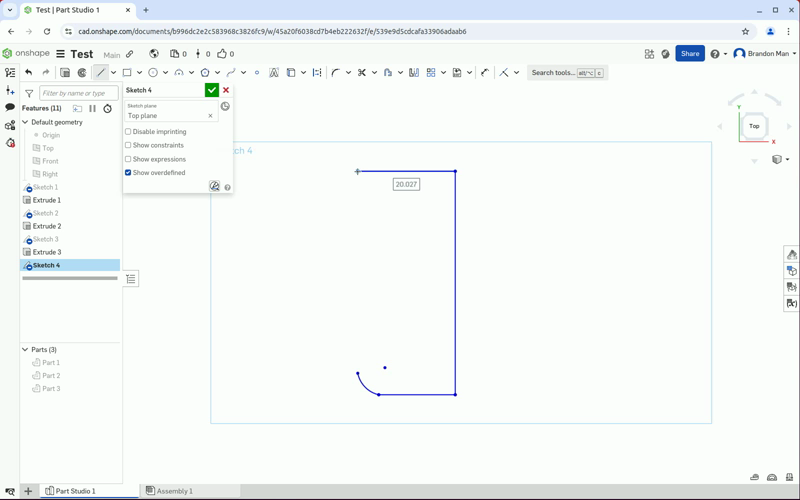
mouse_move(357, 373)
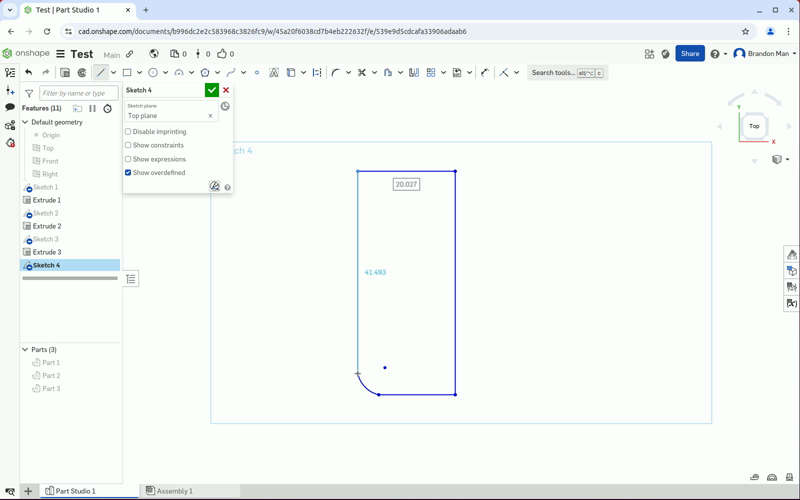
key_up(shift)
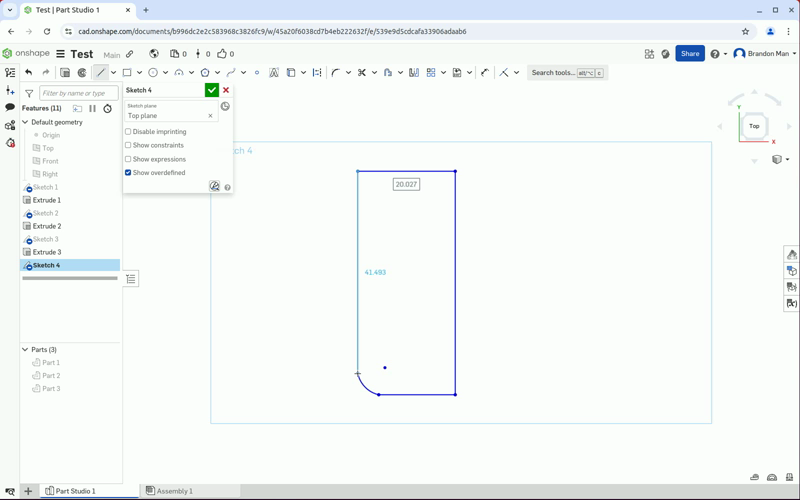
click(357, 373)
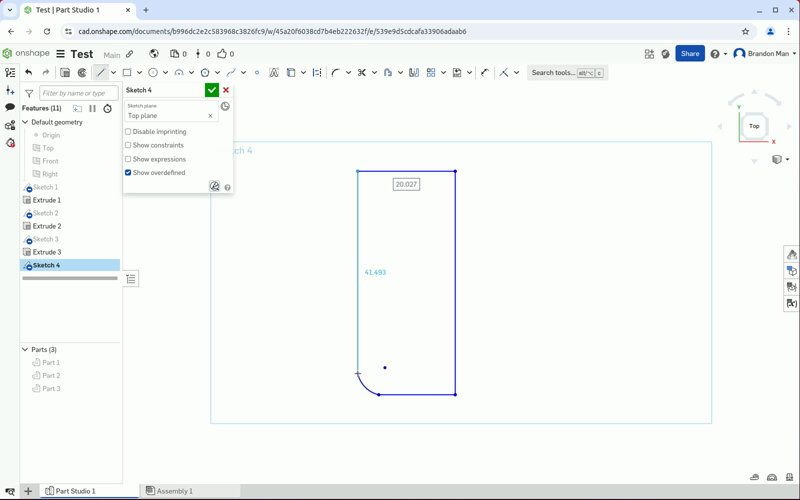
key(esc)
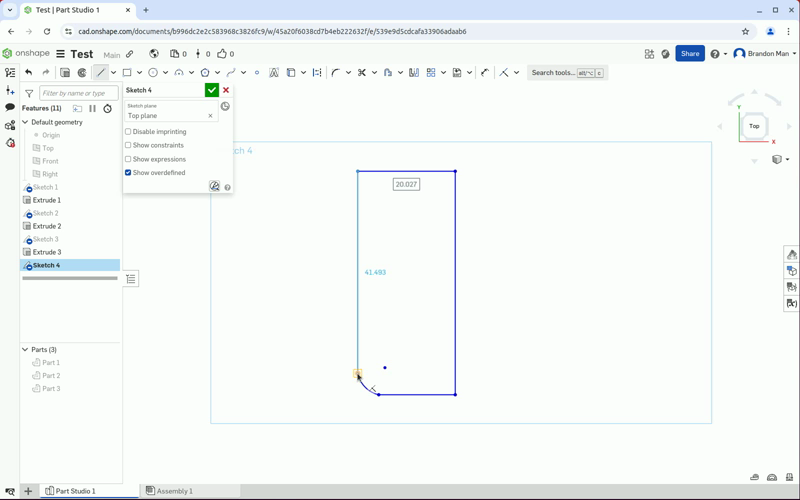
mouse_move(390, 191)
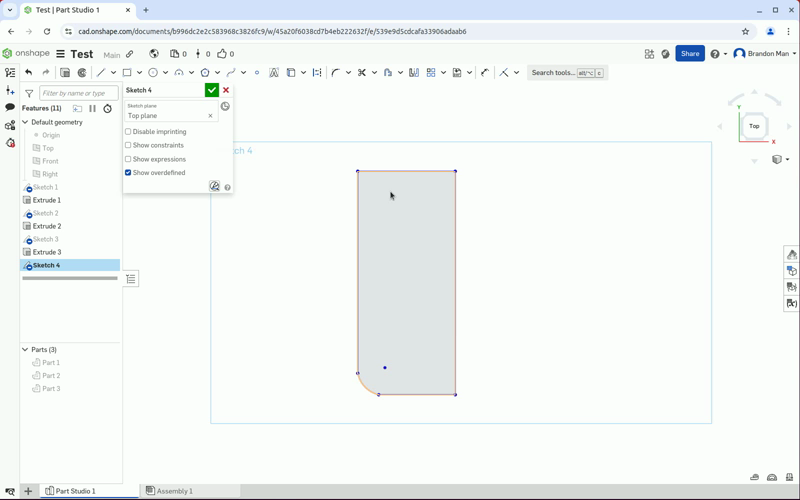
click(390, 191)
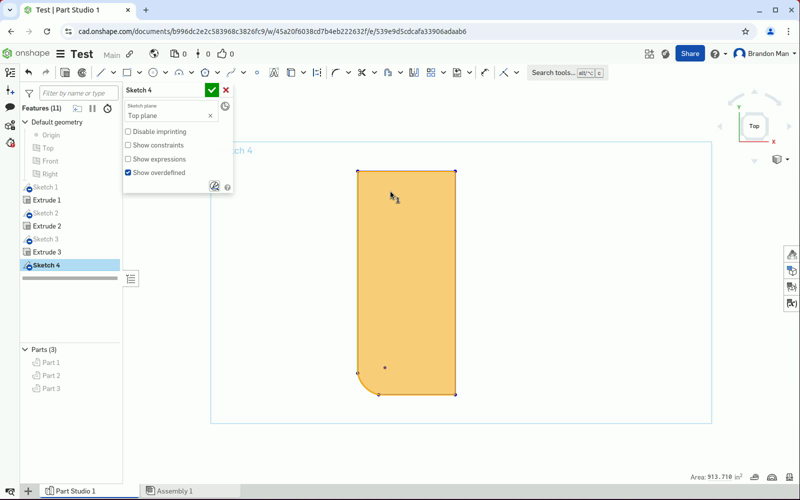
mouse_move(73, 352)
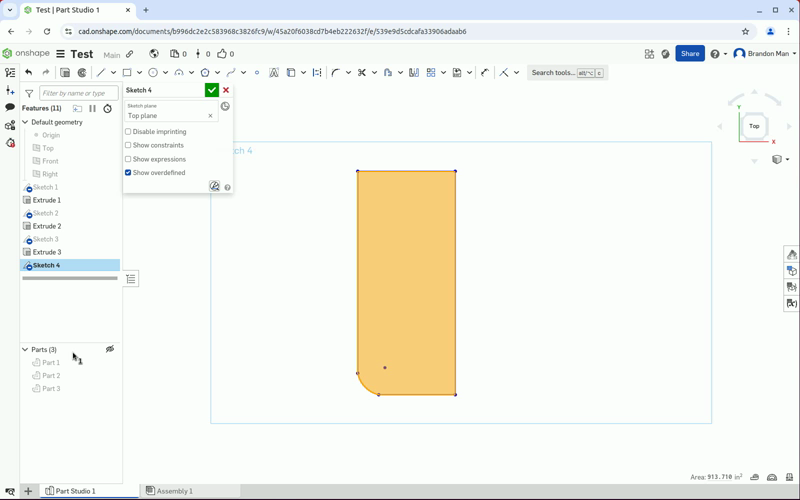
key(shift+y)
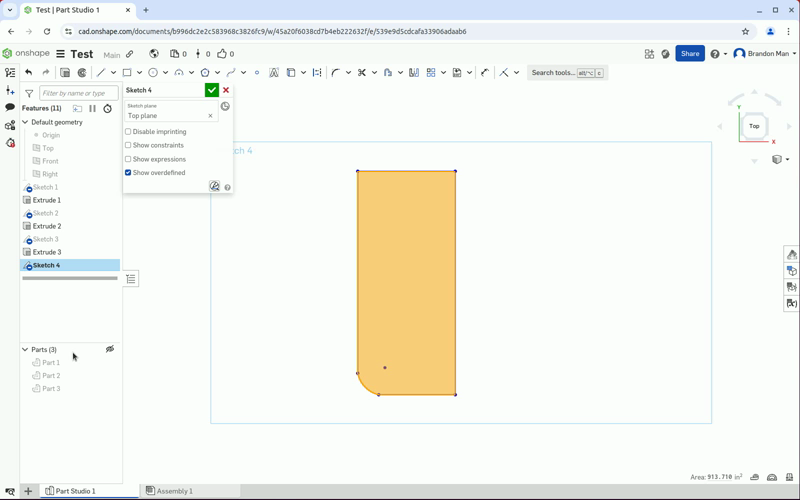
key(shift+e)
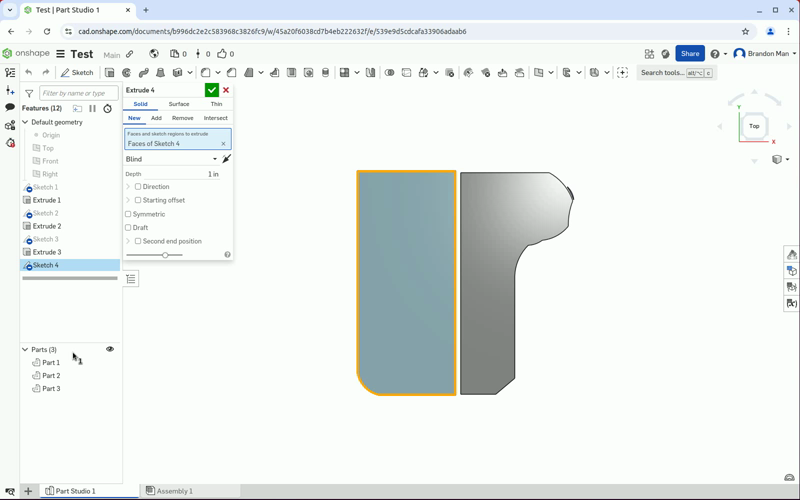
mouse_move(143, 106)
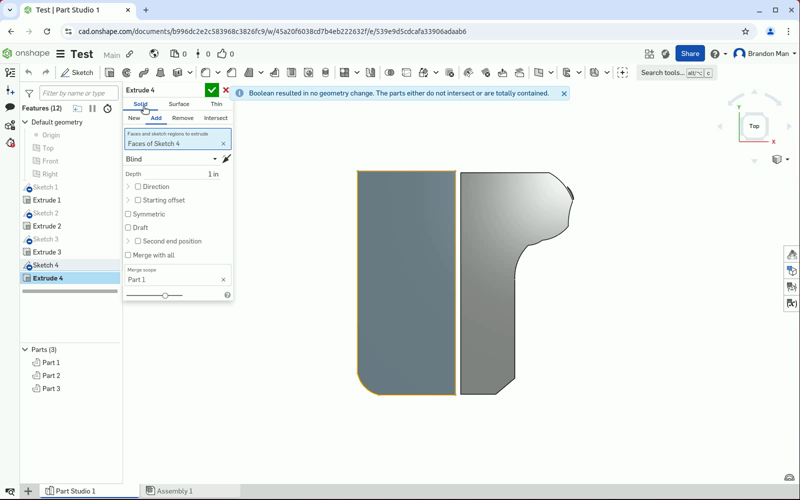
click(143, 106)
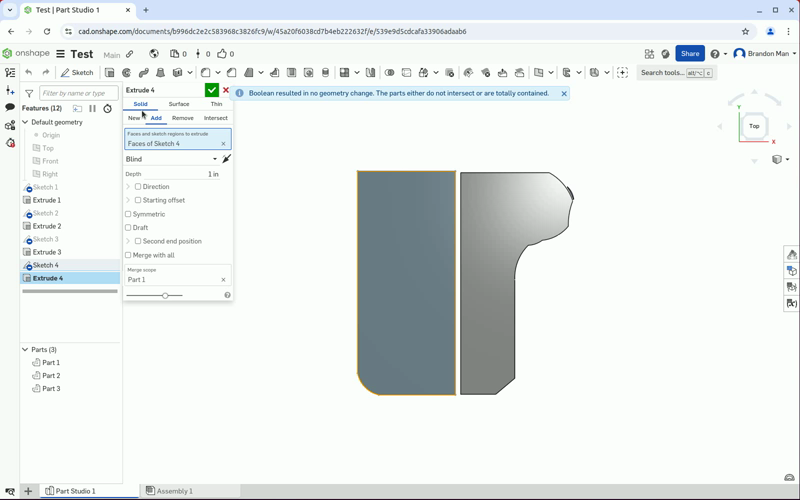
mouse_move(137, 120)
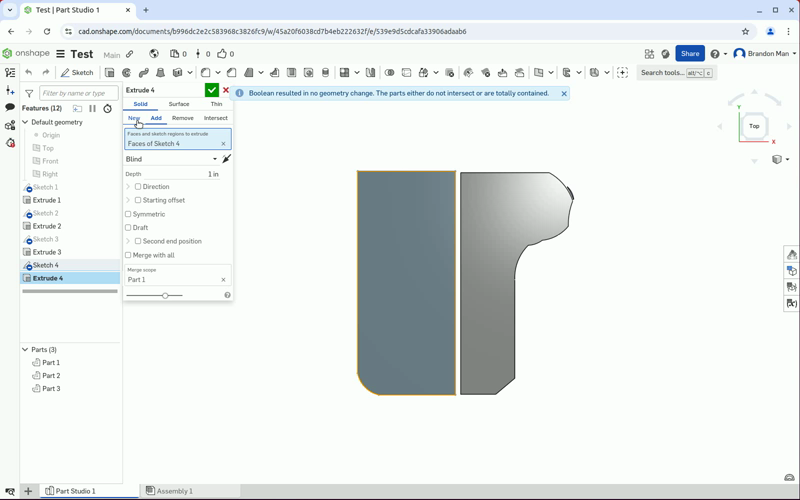
click(137, 120)
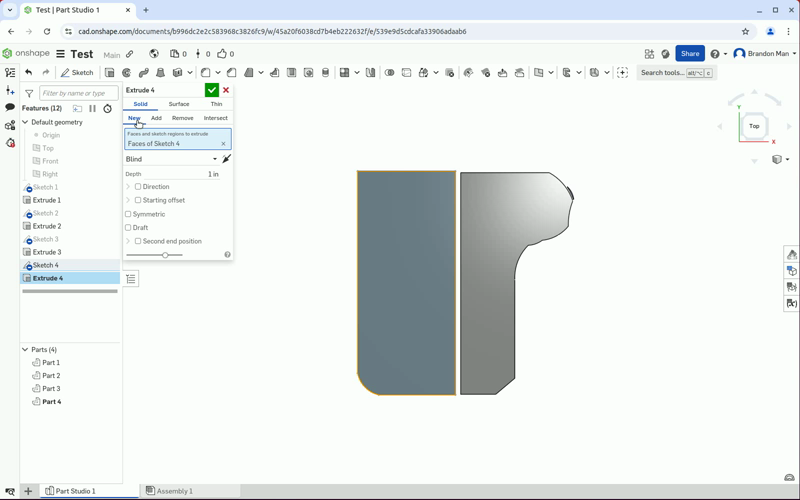
key(tab, 4)
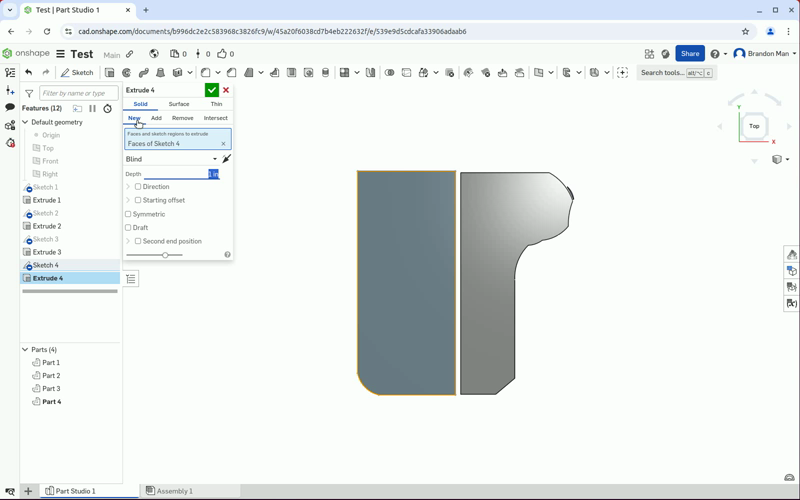
text(5.536)
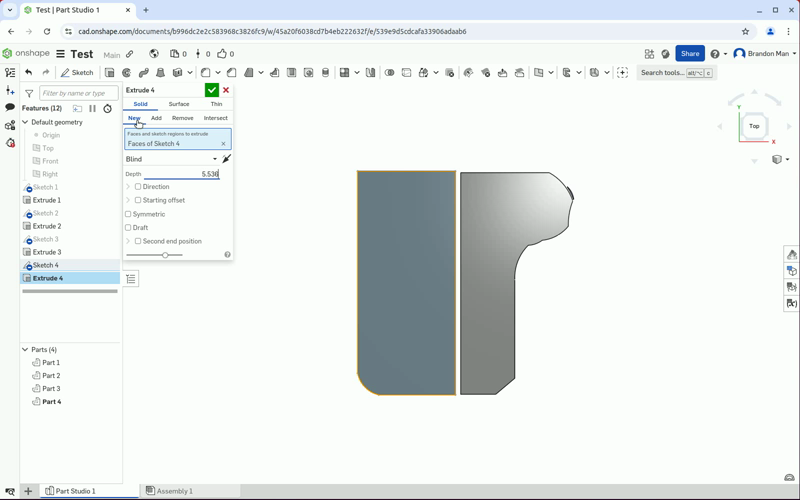
key(enter)
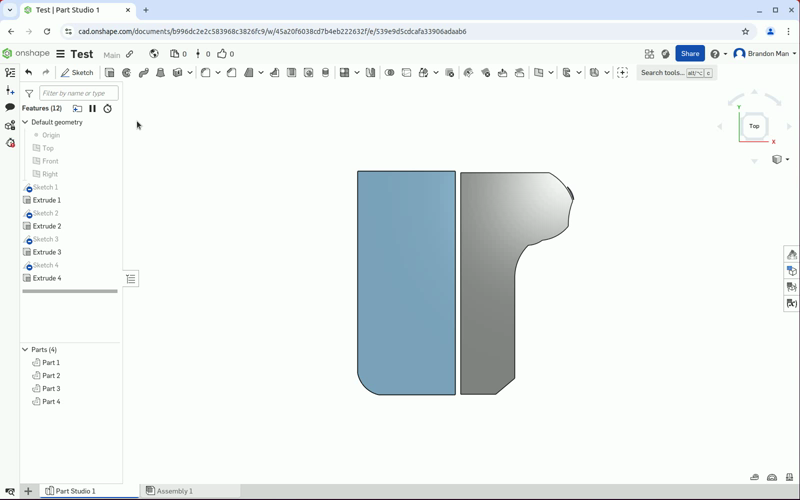
key(shift+h)
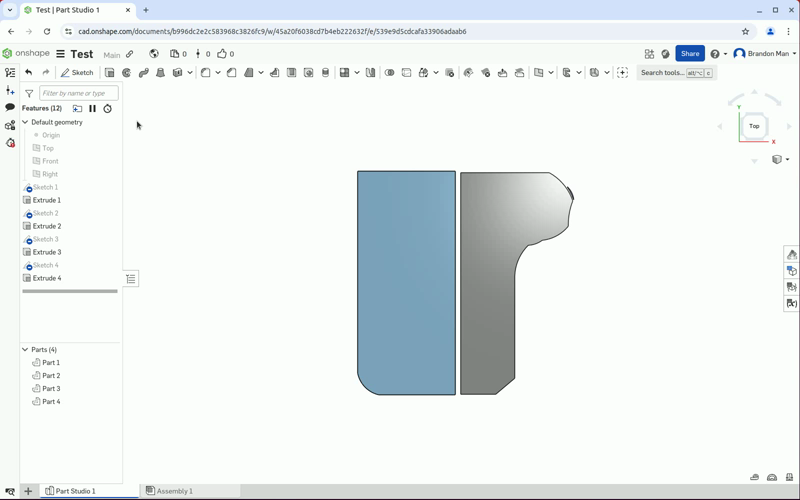
key(shift+h)
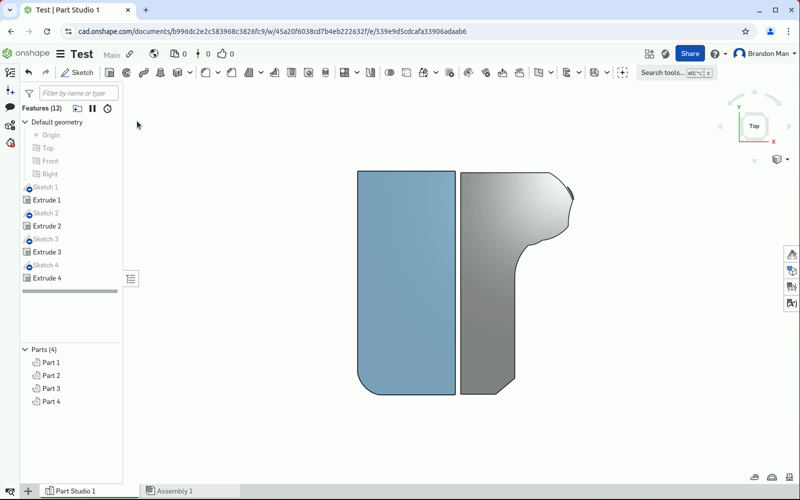
mouse_move(73, 189)
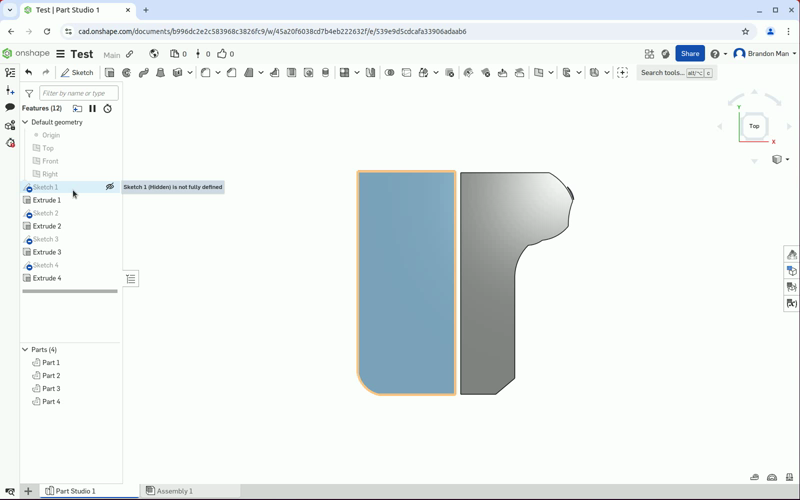
click(73, 189)
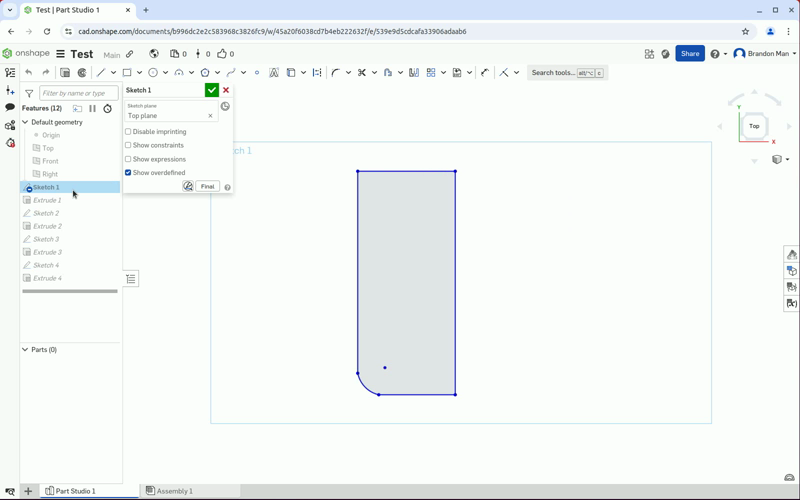
mouse_move(229, 92)
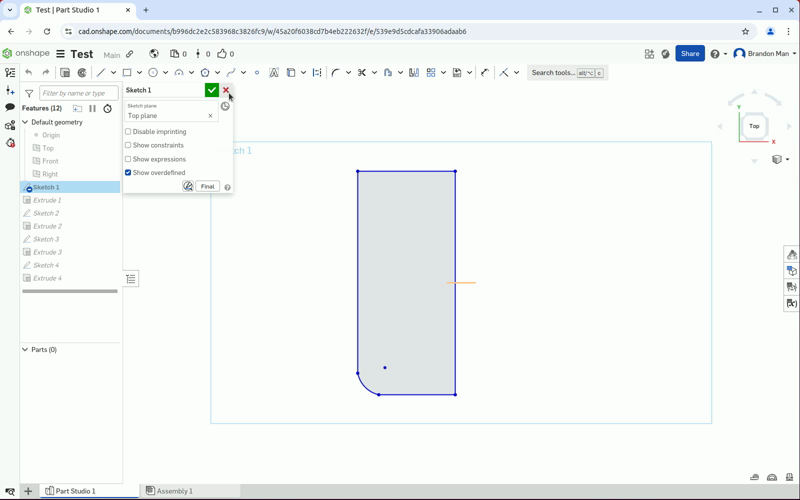
click(229, 92)
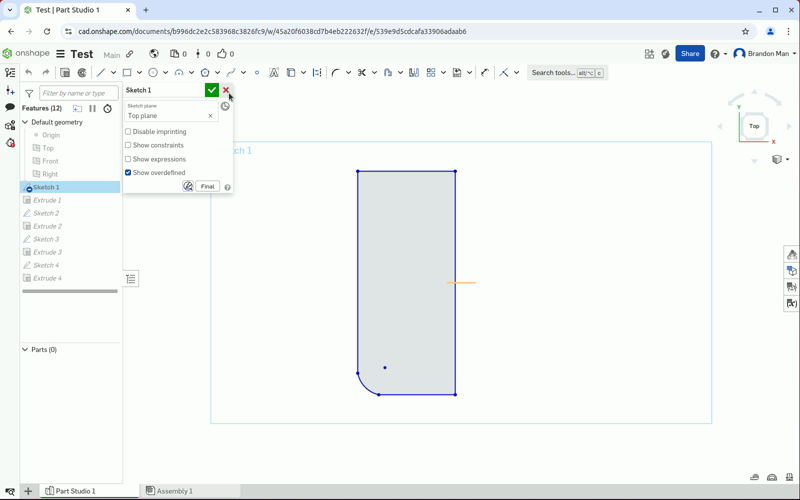
key(shift+s)
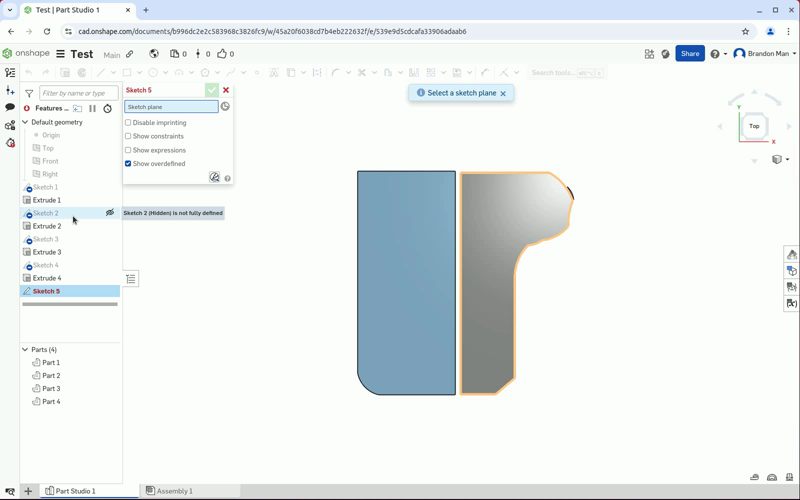
scroll(3)
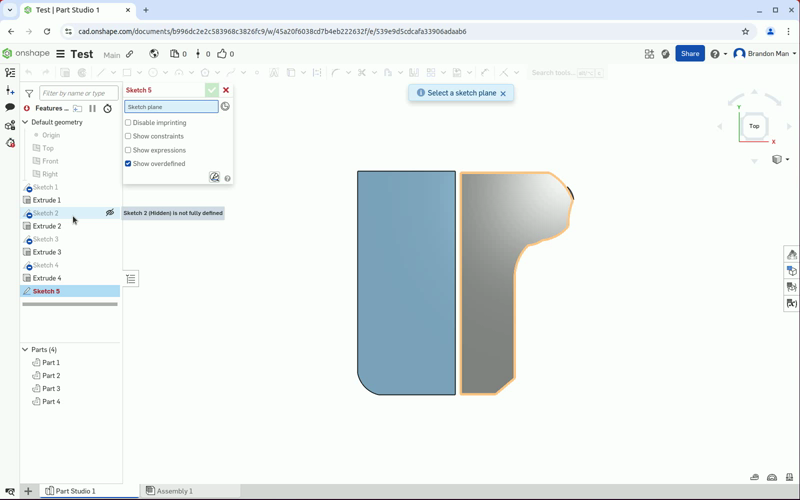
mouse_move(73, 150)
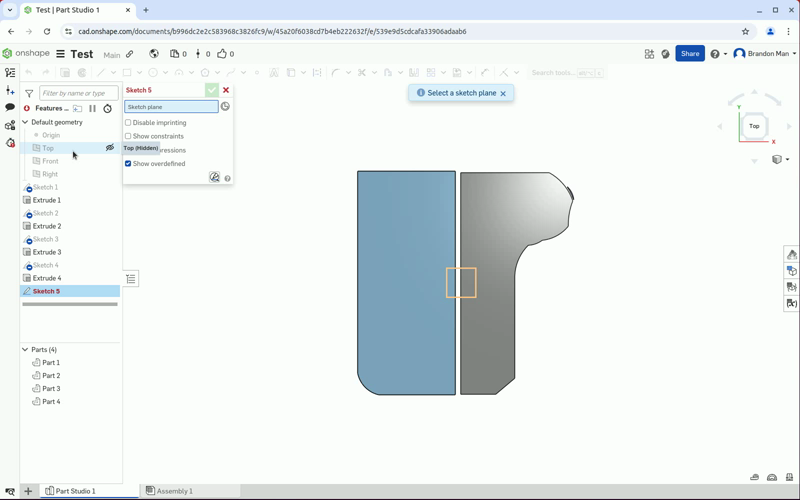
click(73, 150)
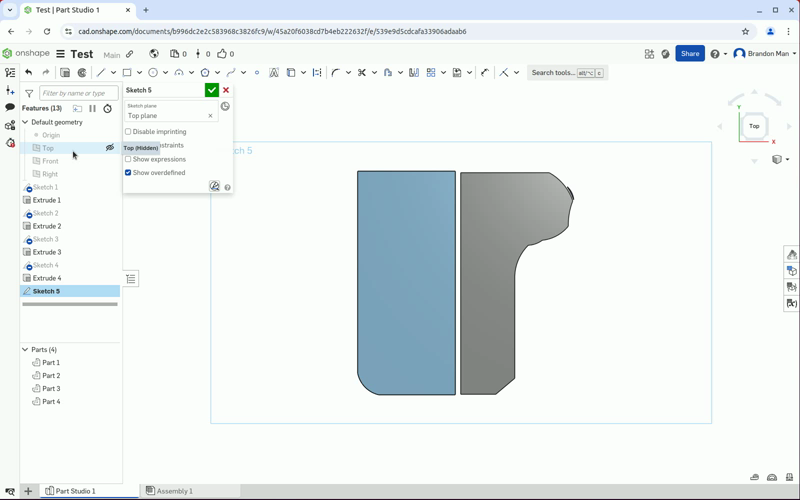
mouse_move(73, 352)
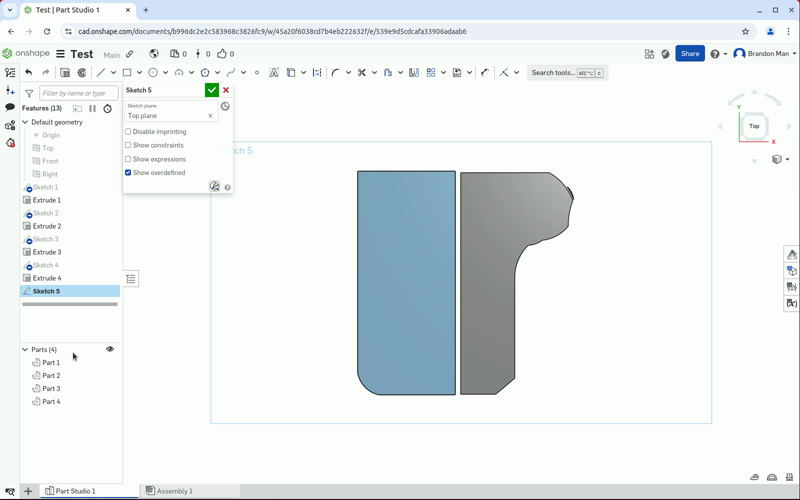
key(y)
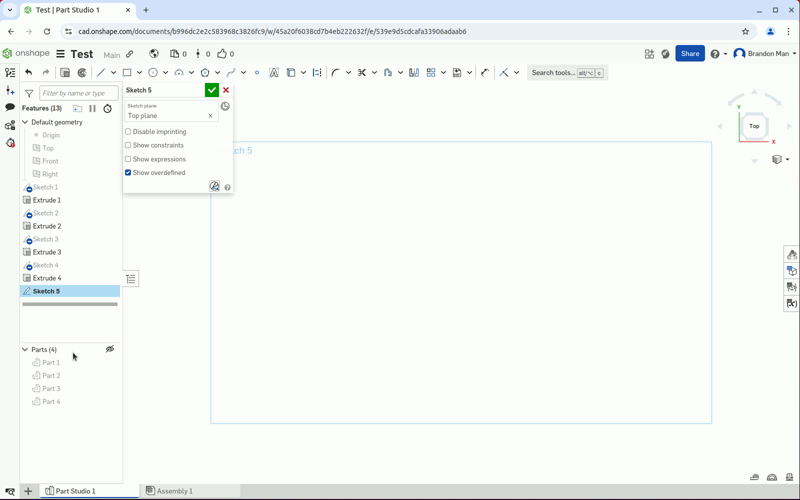
key(l)
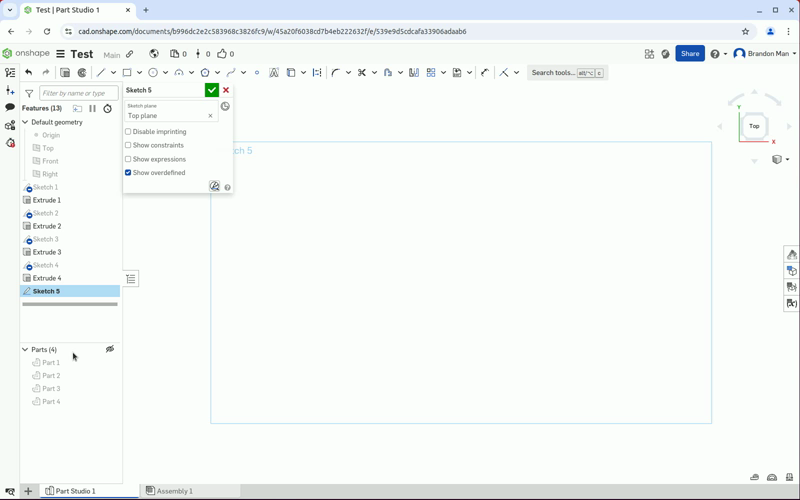
key_down(shift)
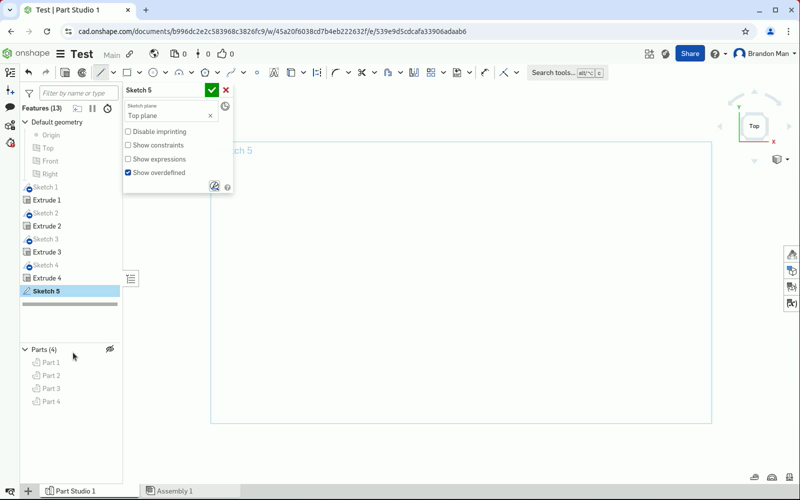
mouse_move(460, 394)
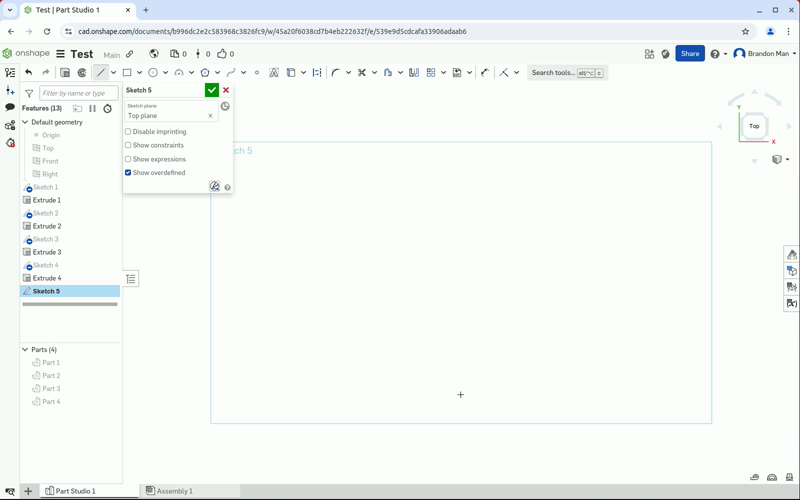
click(460, 394)
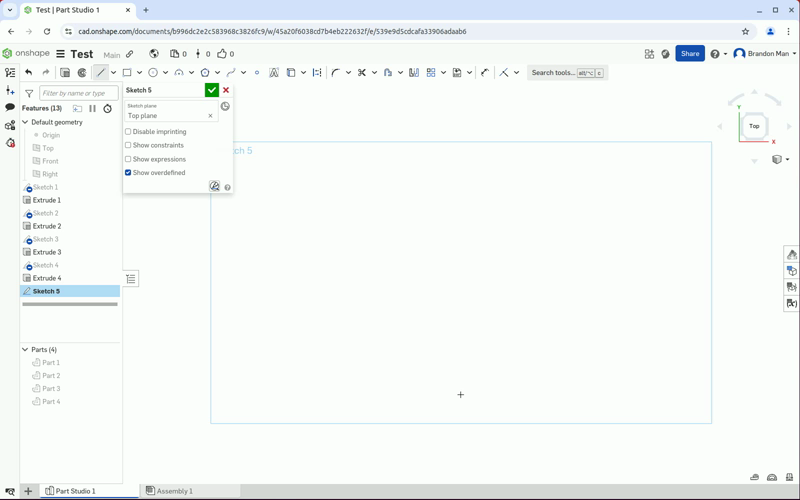
key_up(shift)
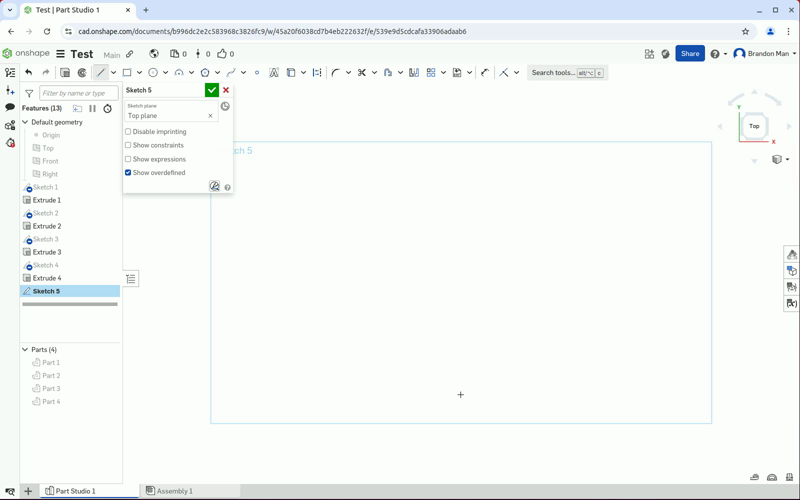
key_down(shift)
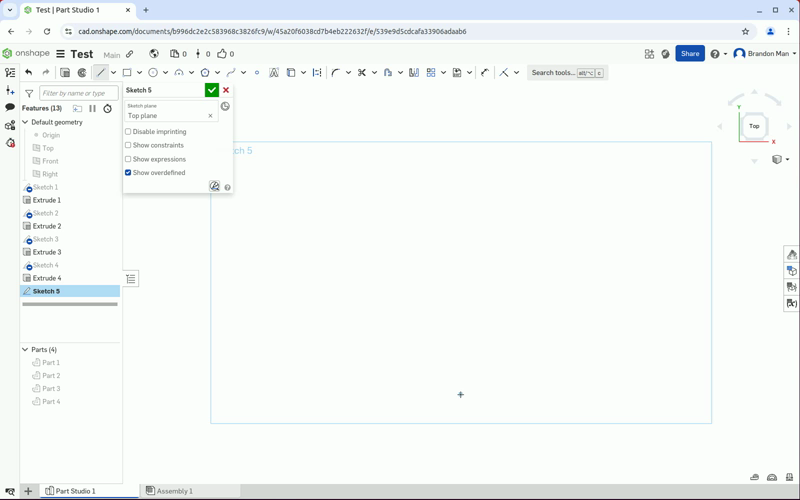
mouse_move(490, 394)
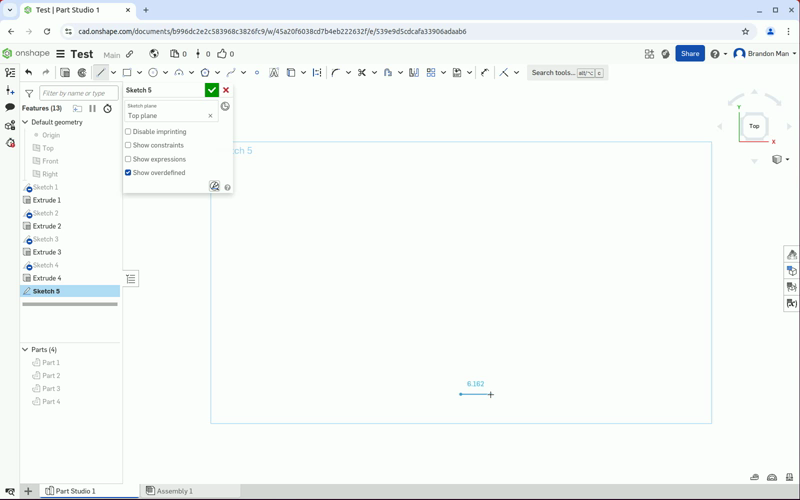
mouse_move(495, 394)
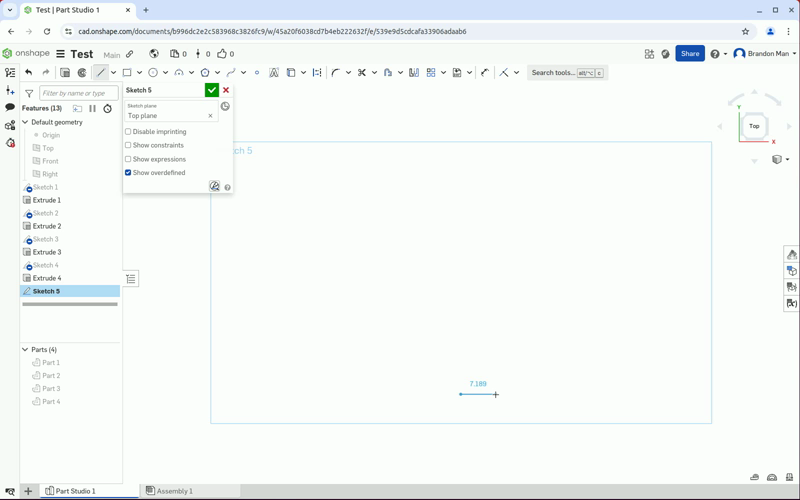
click(495, 394)
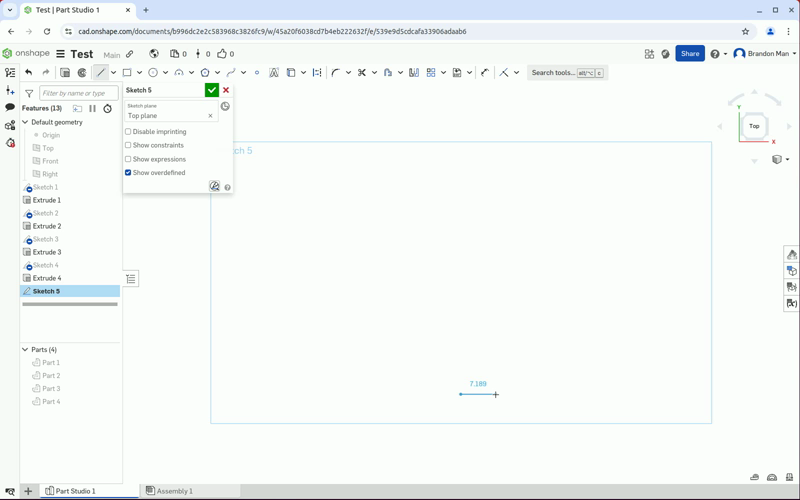
key_up(shift)
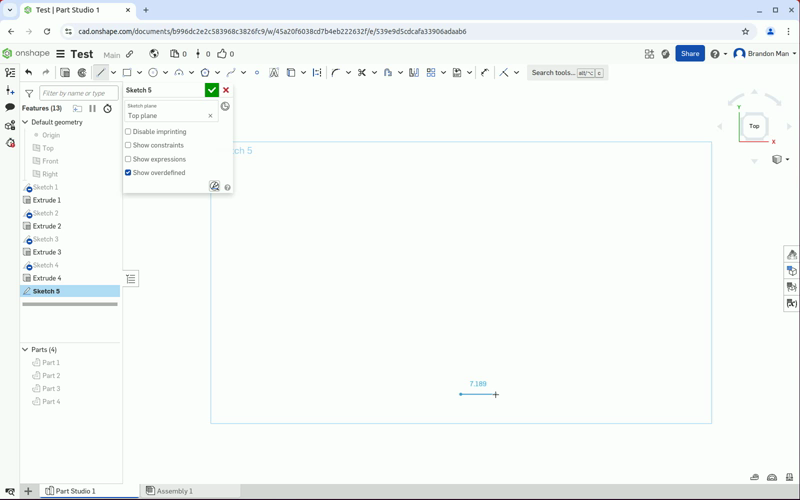
key_down(shift)
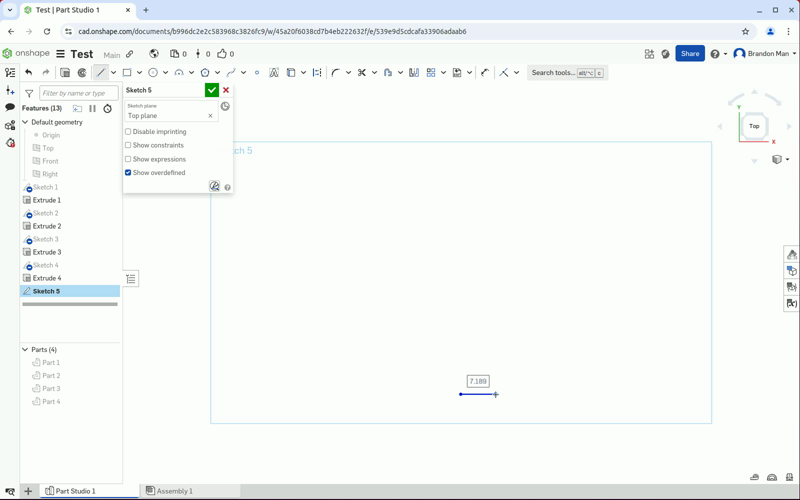
mouse_move(525, 394)
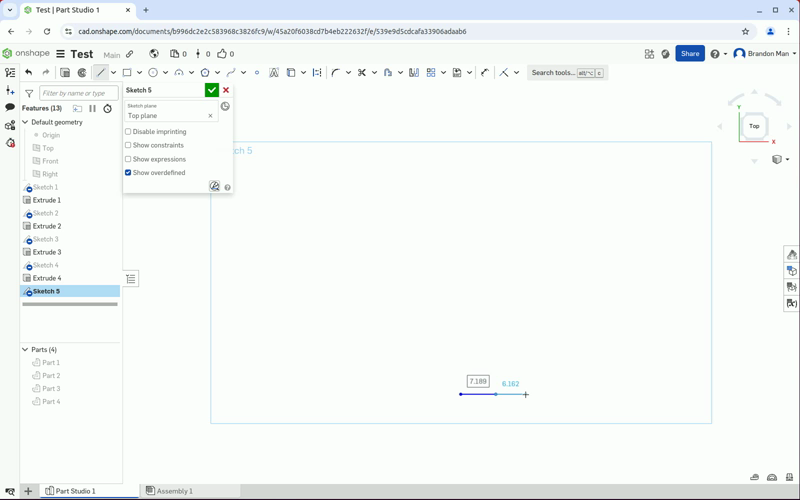
mouse_move(514, 378)
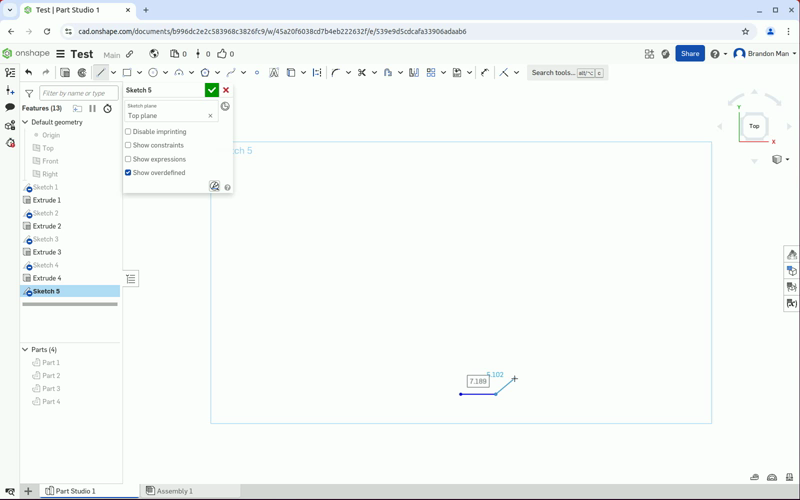
click(514, 378)
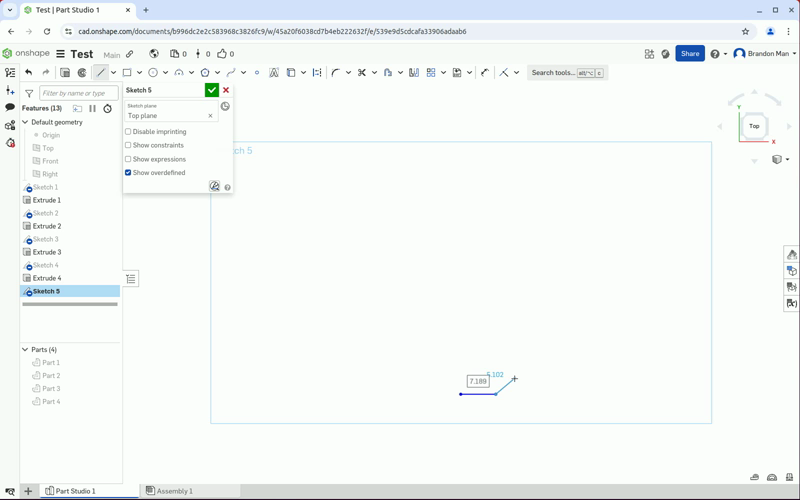
key_up(shift)
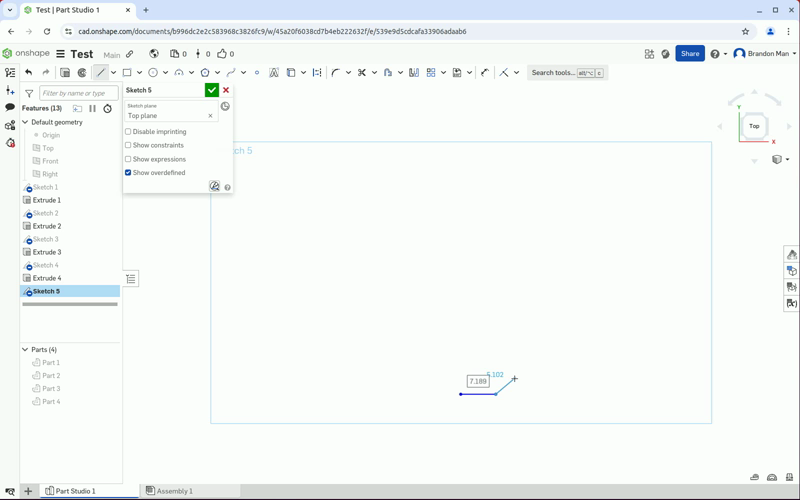
key_down(shift)
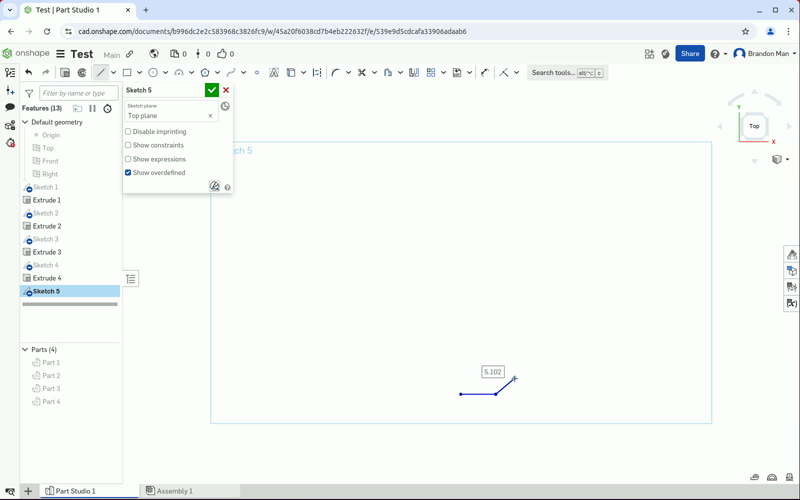
mouse_move(514, 279)
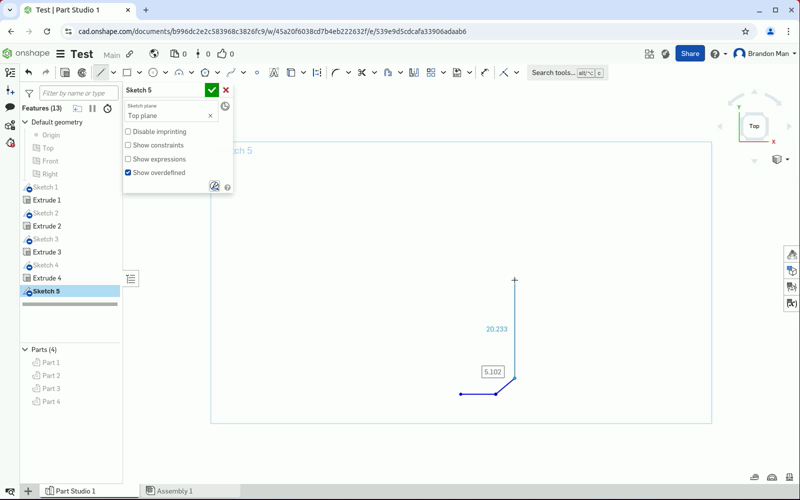
click(514, 279)
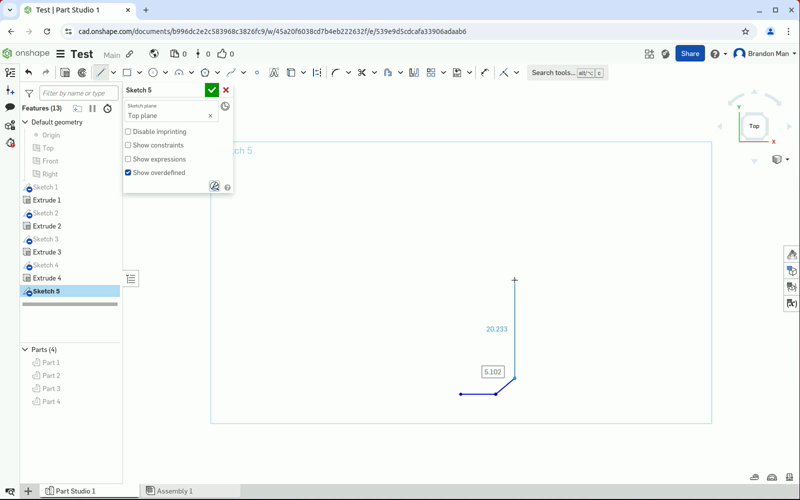
key_up(shift)
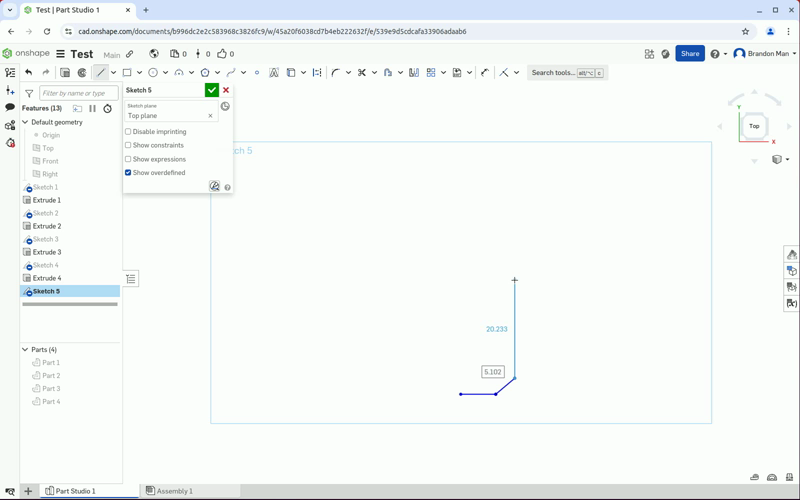
key(esc)
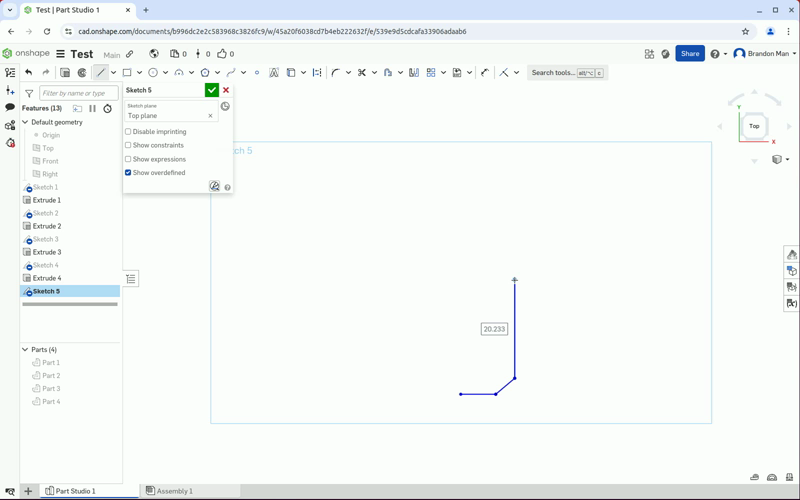
key(a)
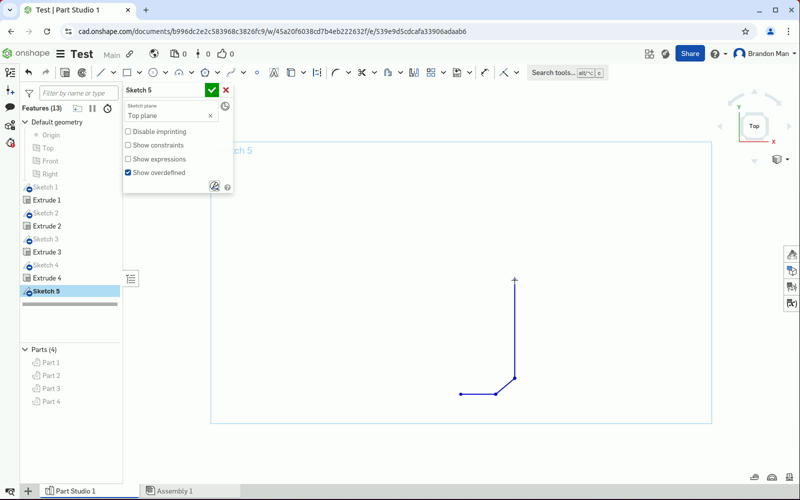
mouse_move(514, 279)
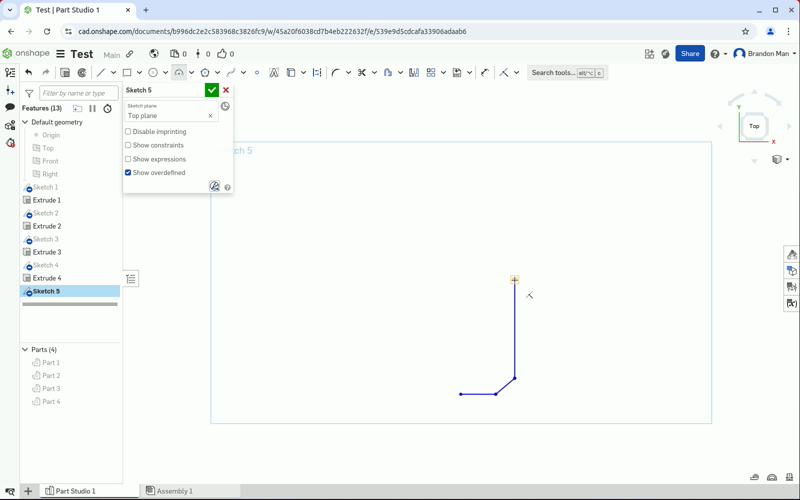
click(514, 279)
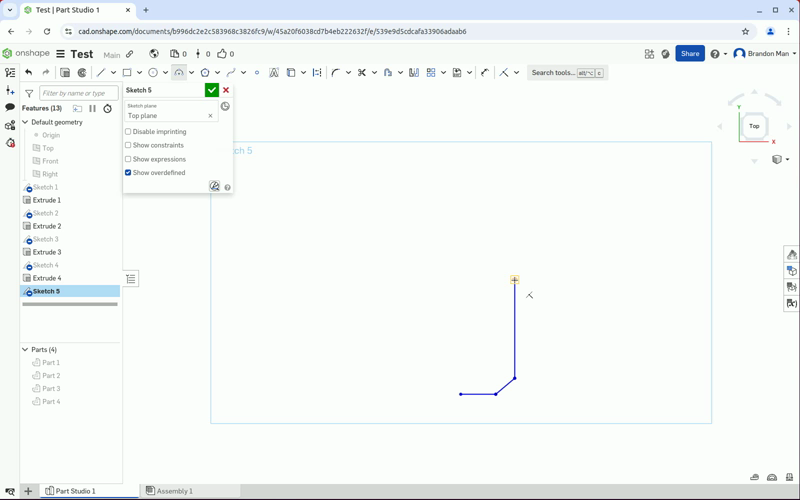
key_down(shift)
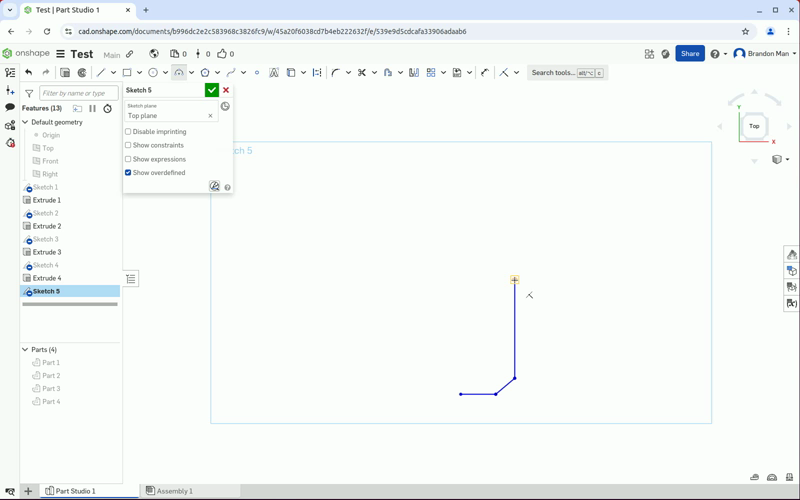
mouse_move(528, 245)
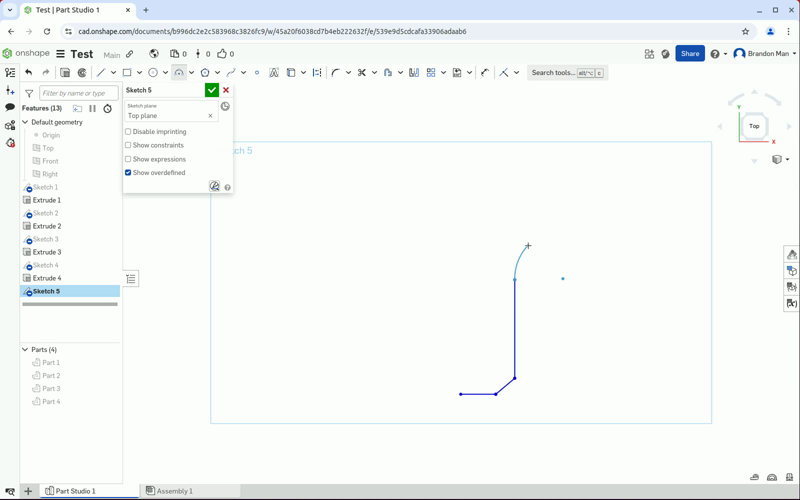
click(528, 245)
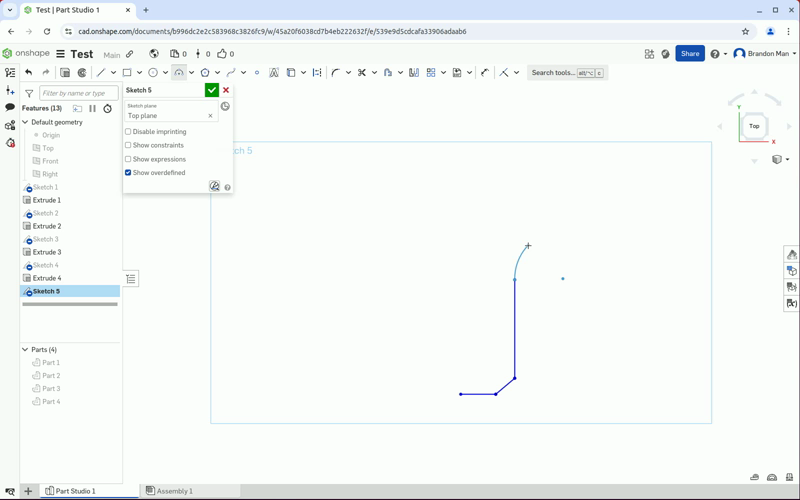
mouse_move(517, 261)
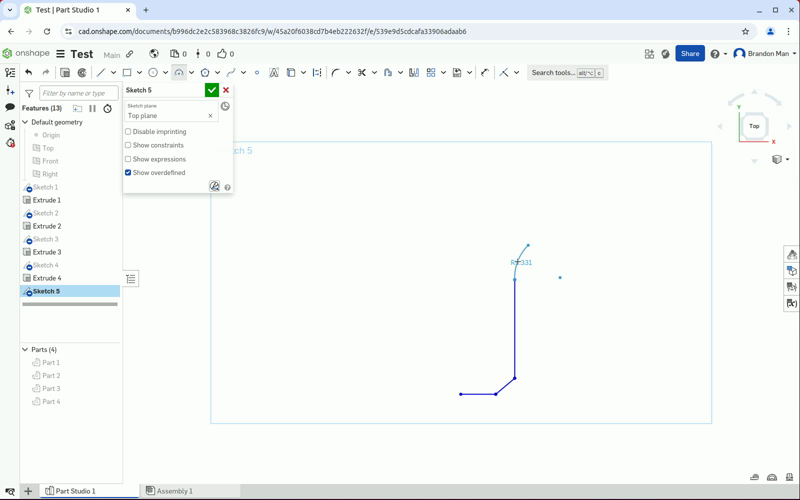
click(517, 261)
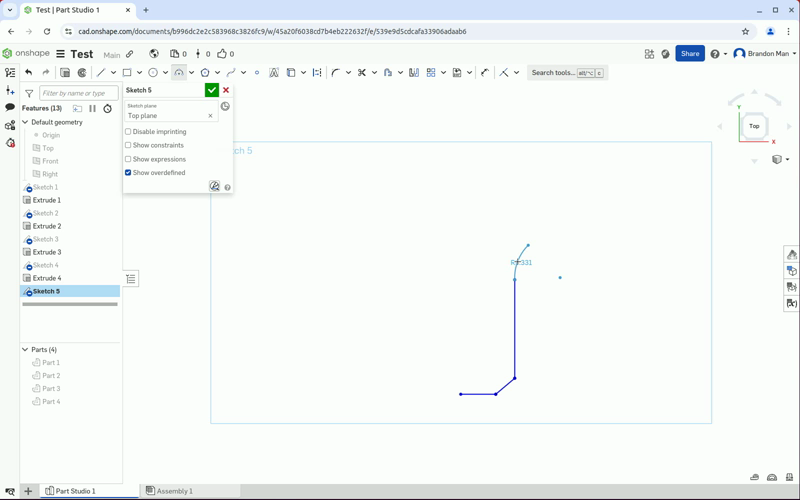
key_up(shift)
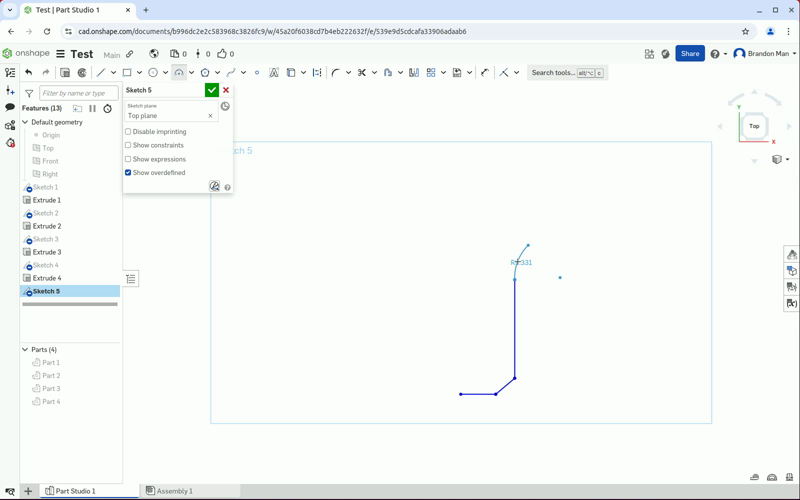
mouse_move(528, 245)
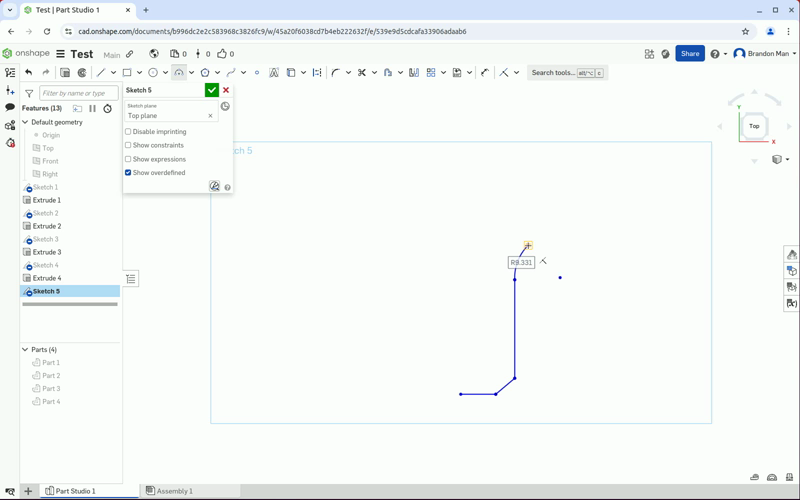
click(528, 245)
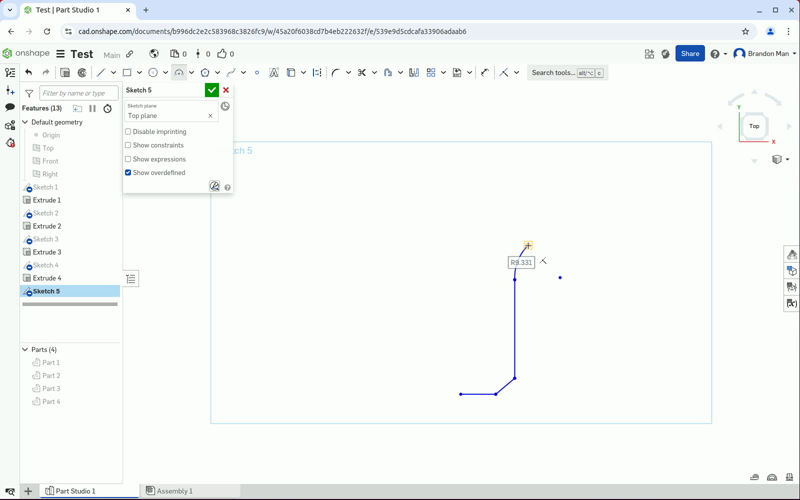
key_down(shift)
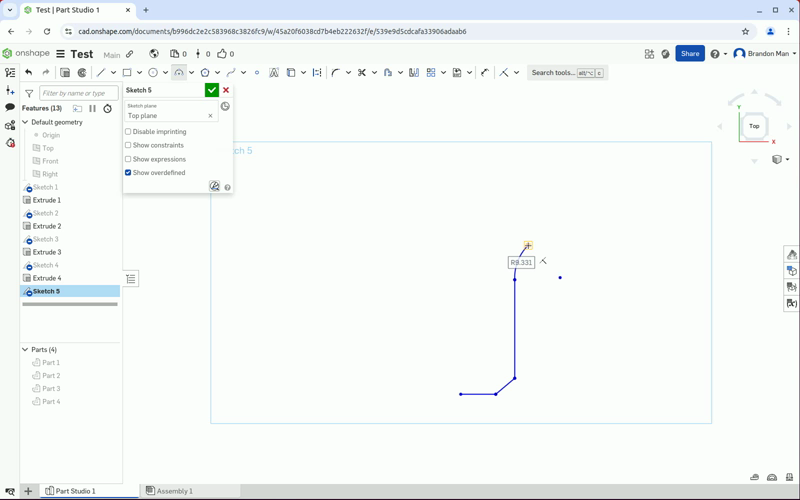
mouse_move(542, 240)
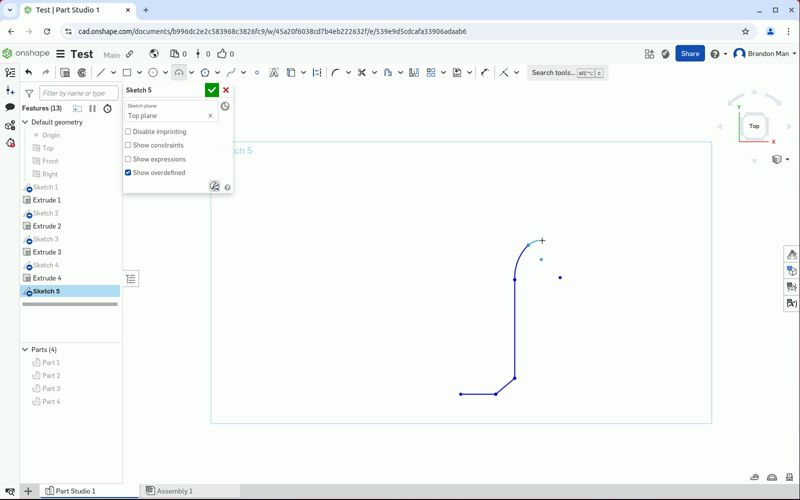
click(542, 240)
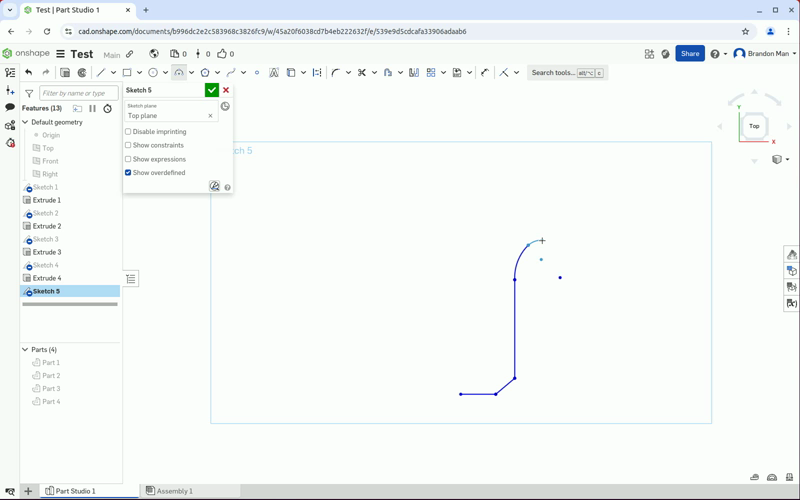
mouse_move(535, 243)
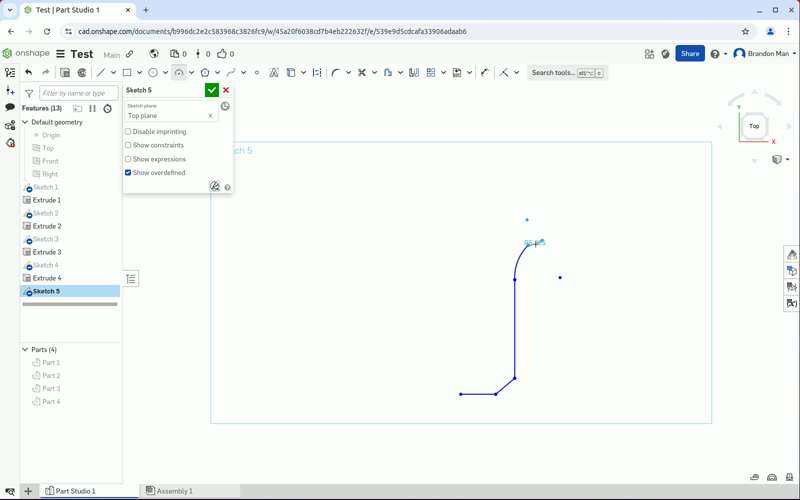
click(535, 243)
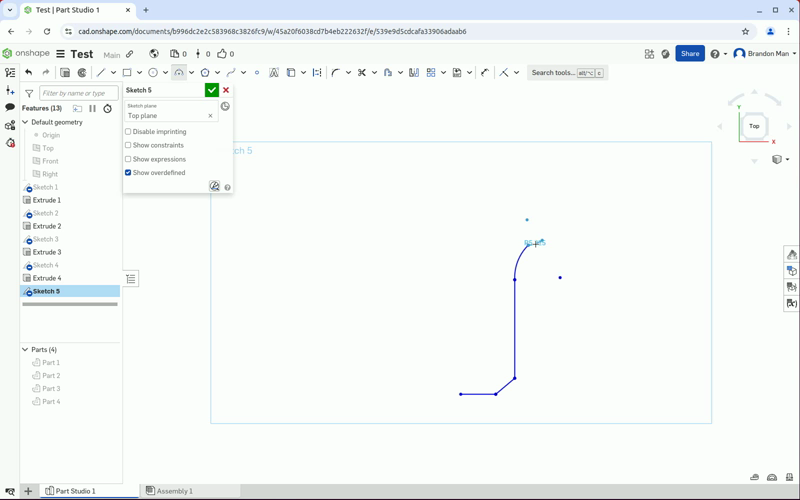
key_up(shift)
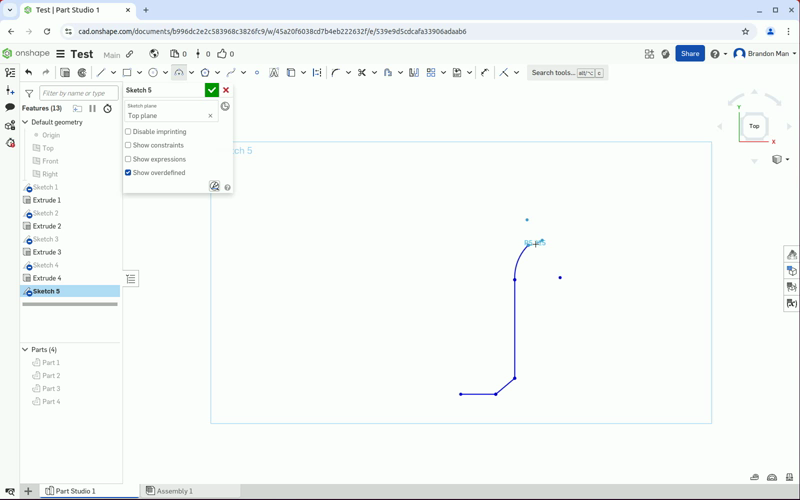
mouse_move(542, 240)
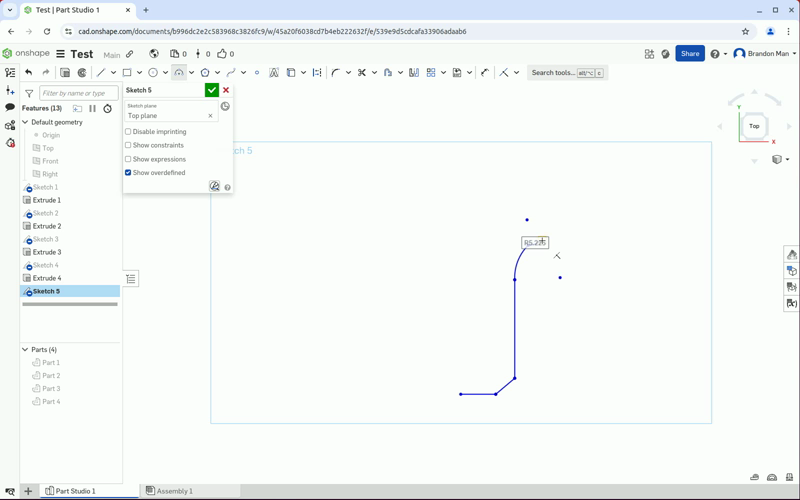
click(542, 240)
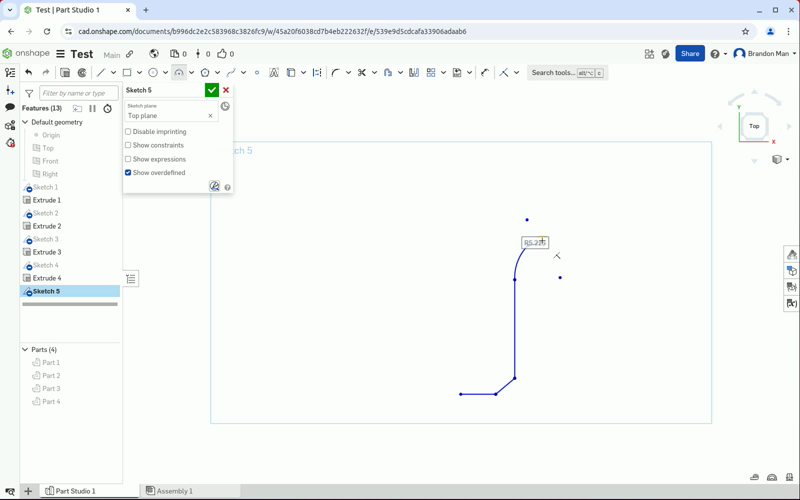
key_down(shift)
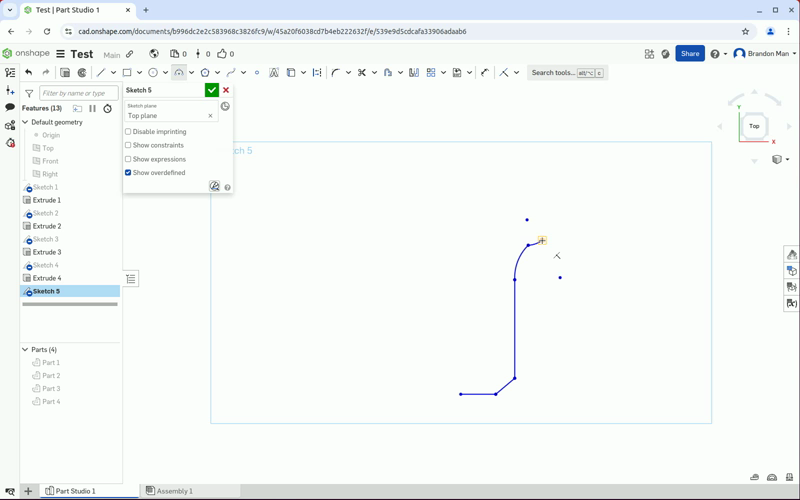
mouse_move(568, 226)
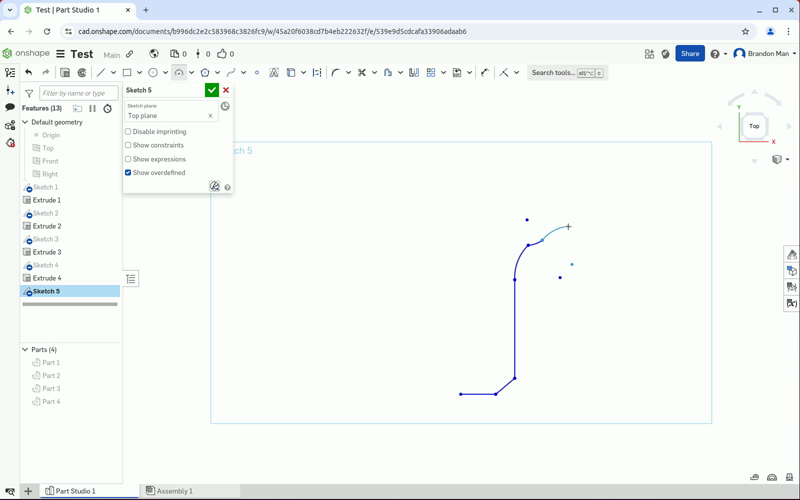
click(568, 226)
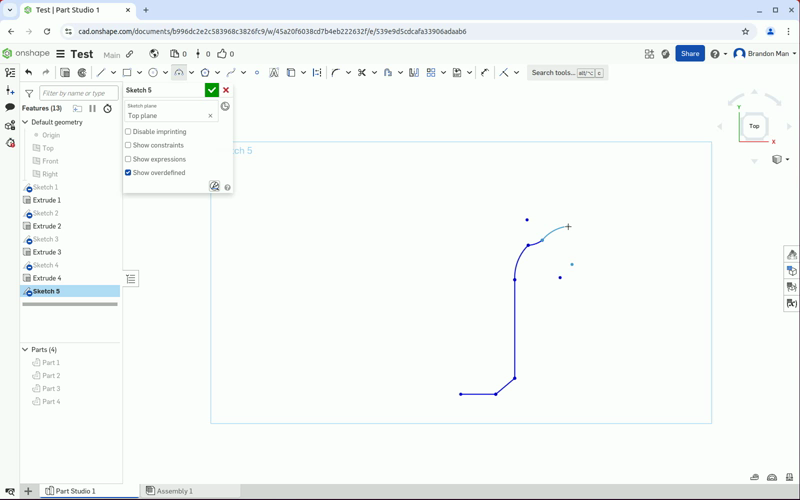
mouse_move(556, 235)
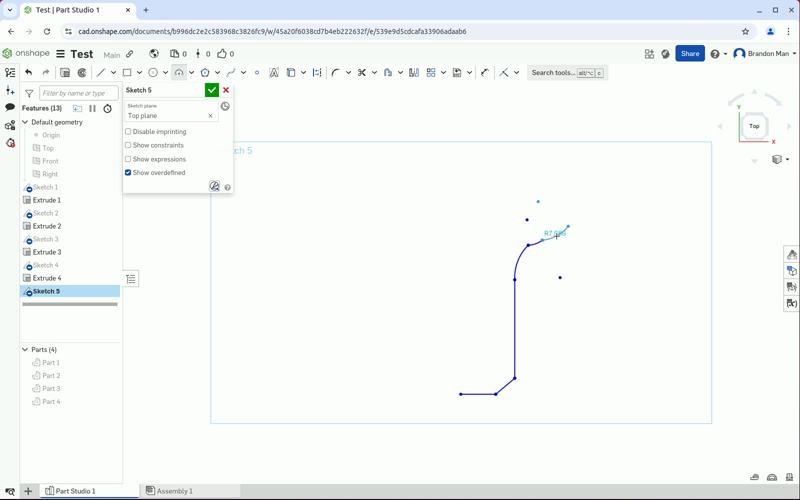
click(556, 235)
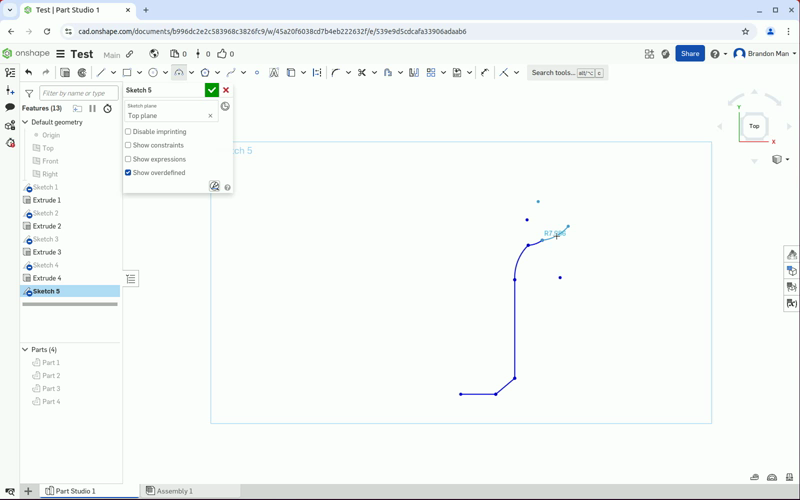
key_up(shift)
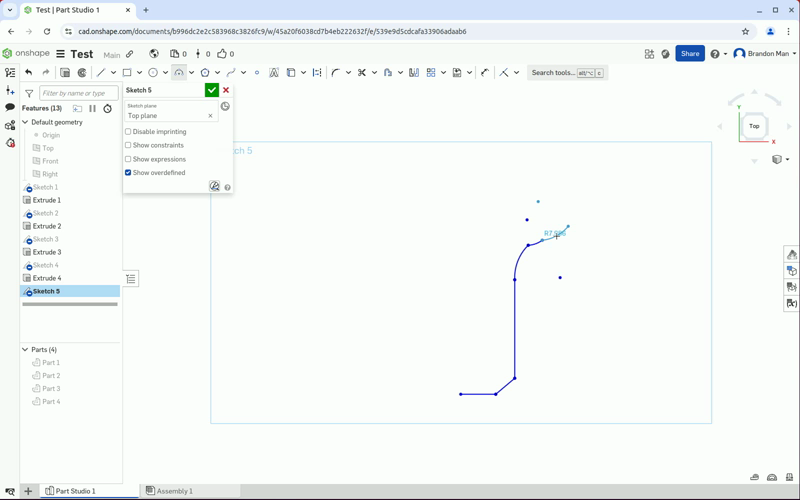
mouse_move(568, 226)
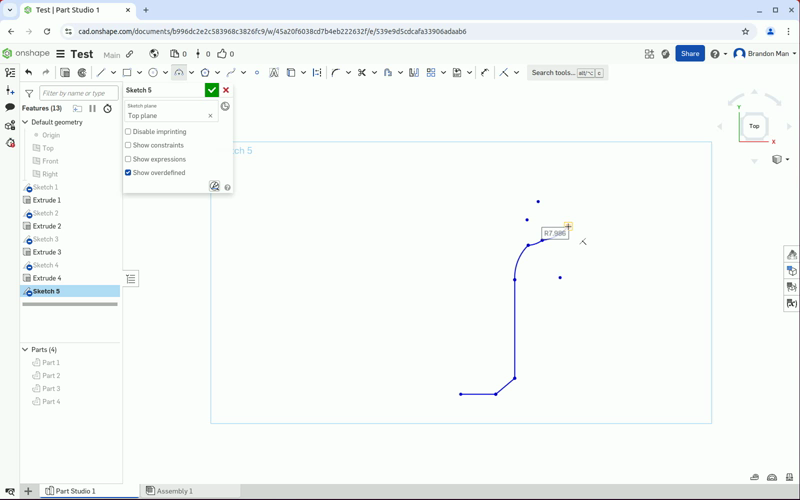
click(568, 226)
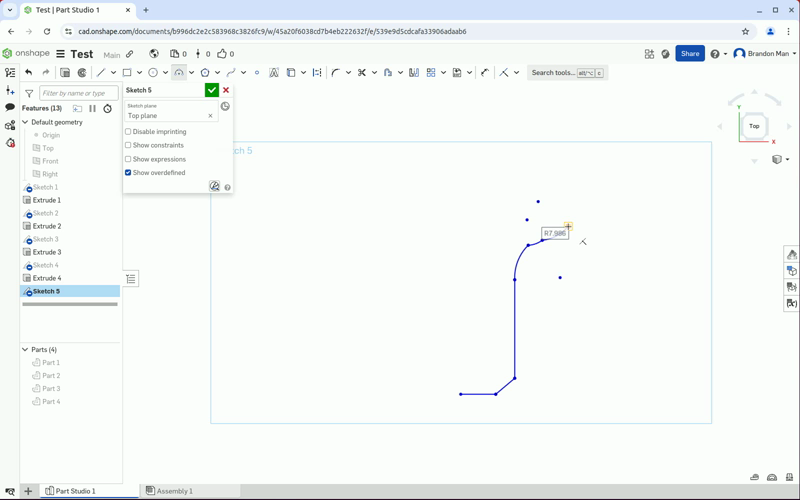
key_down(shift)
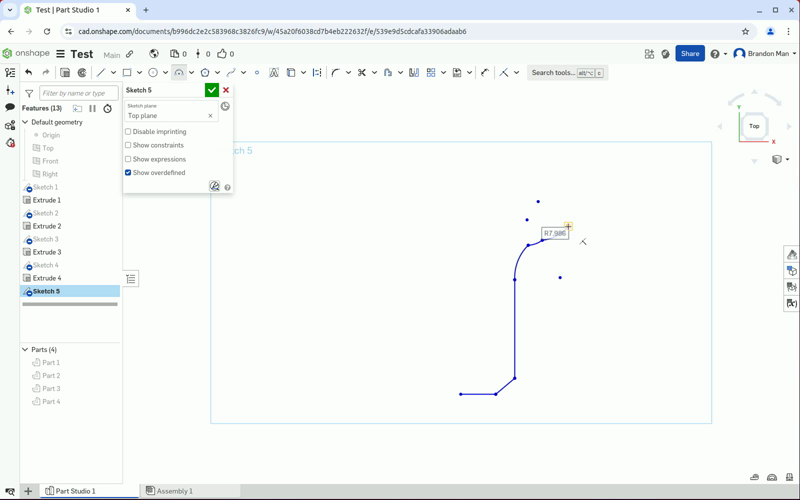
mouse_move(572, 200)
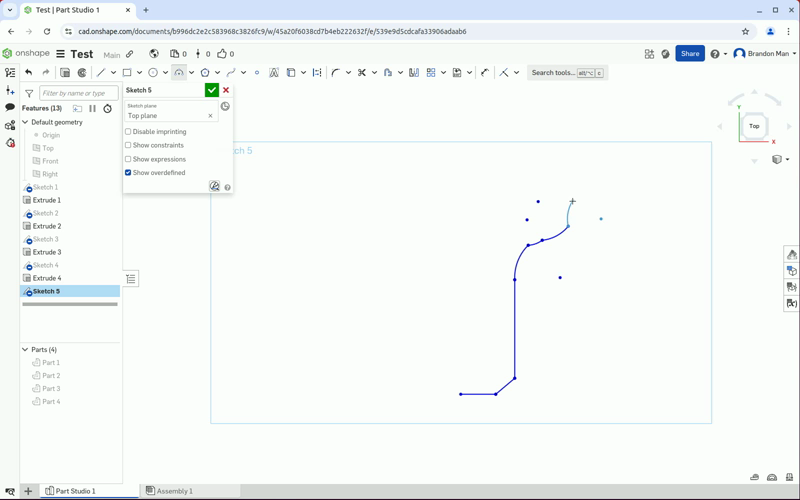
click(572, 200)
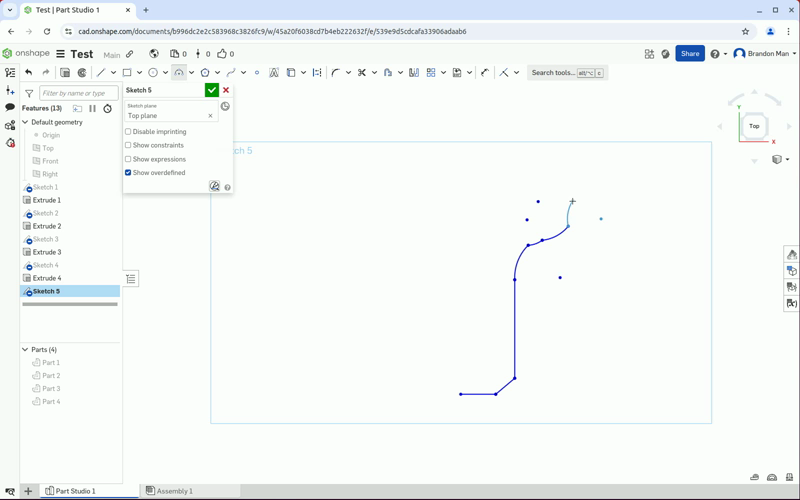
mouse_move(569, 213)
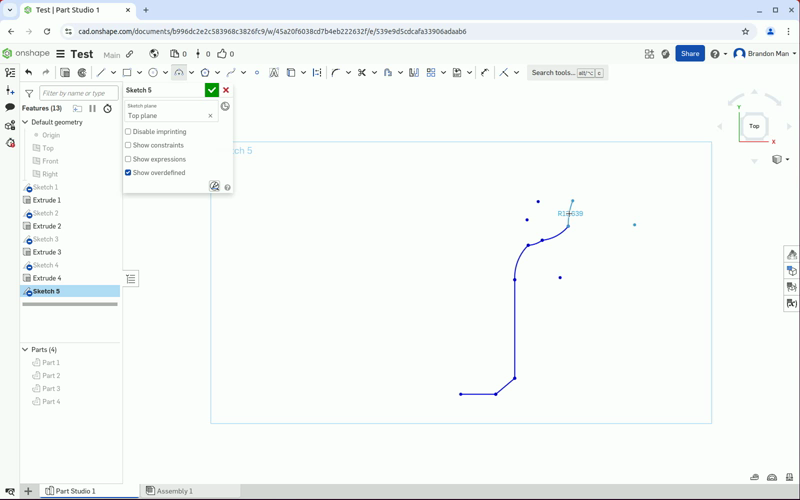
click(569, 213)
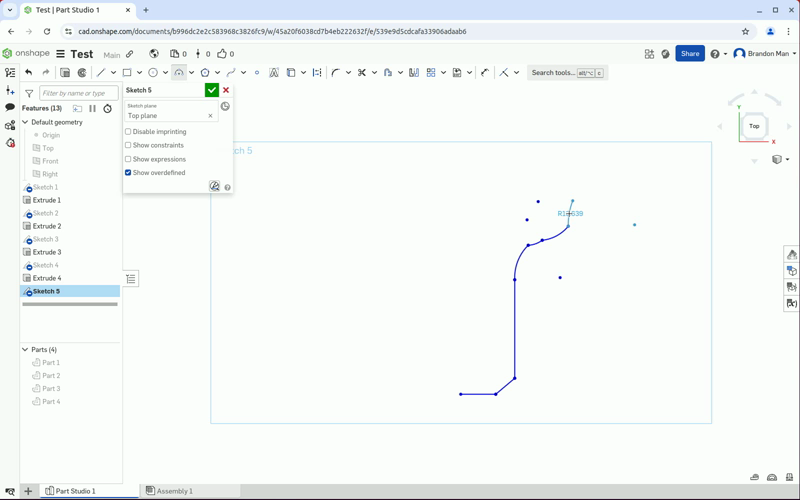
key_up(shift)
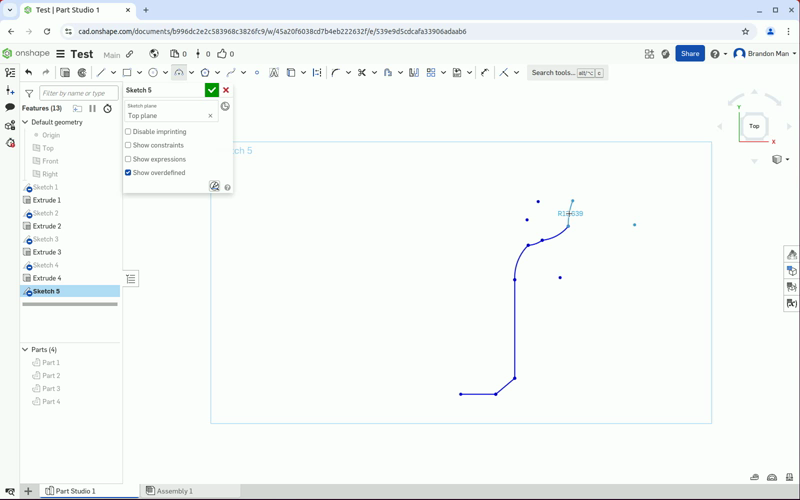
mouse_move(572, 200)
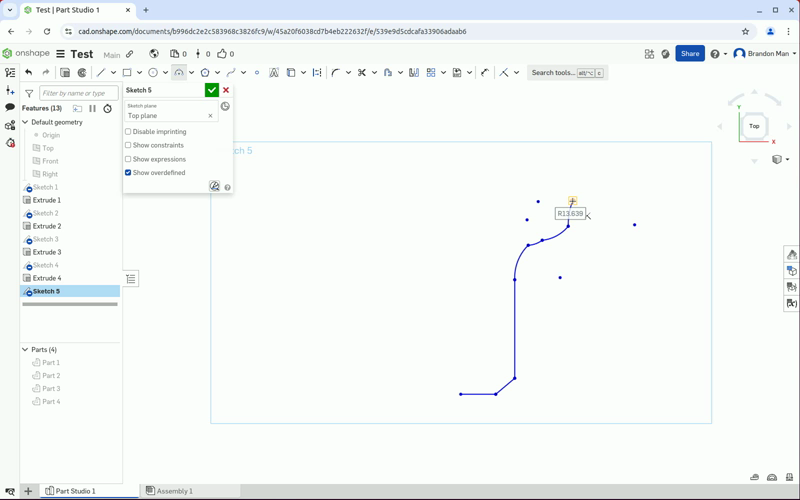
click(572, 200)
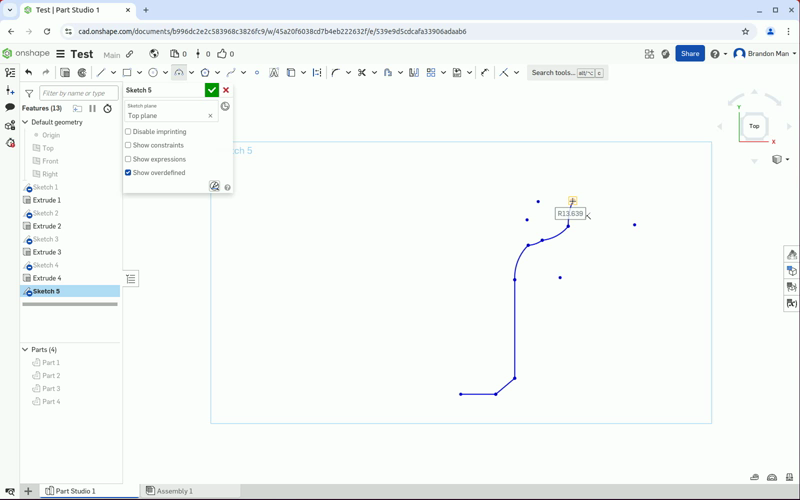
key_down(shift)
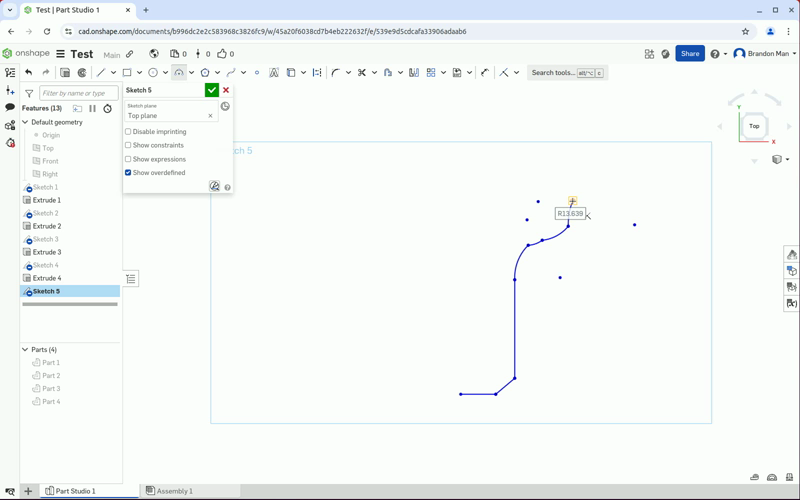
mouse_move(549, 172)
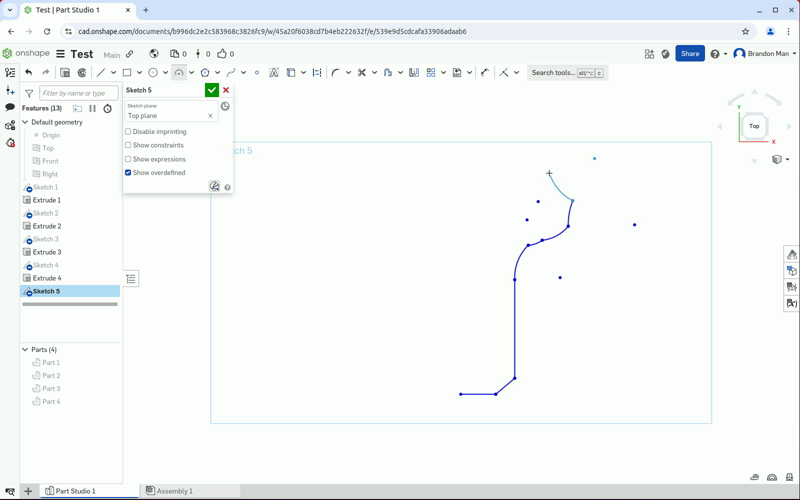
click(549, 172)
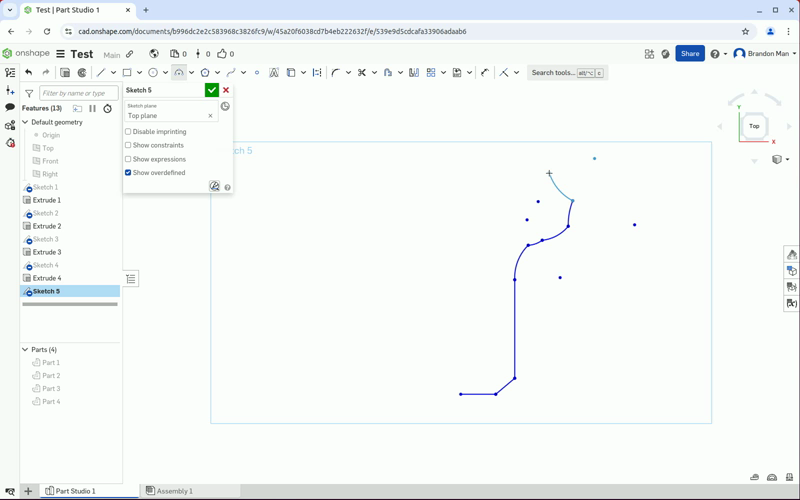
mouse_move(563, 184)
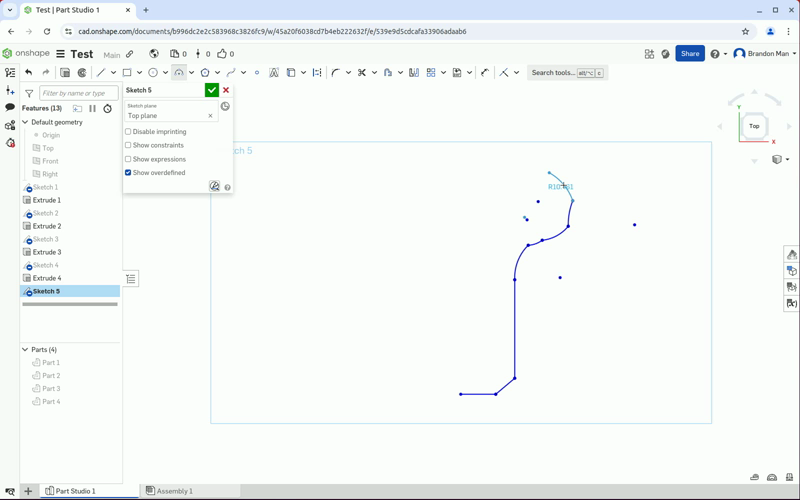
click(563, 184)
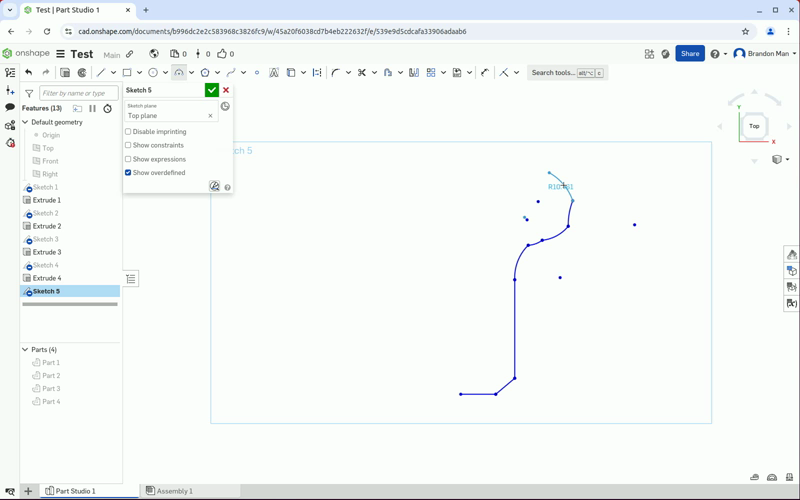
key_up(shift)
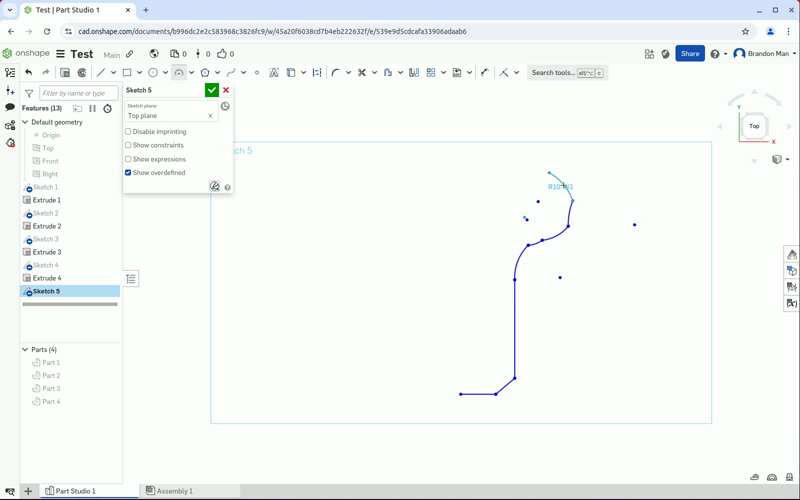
key(esc)
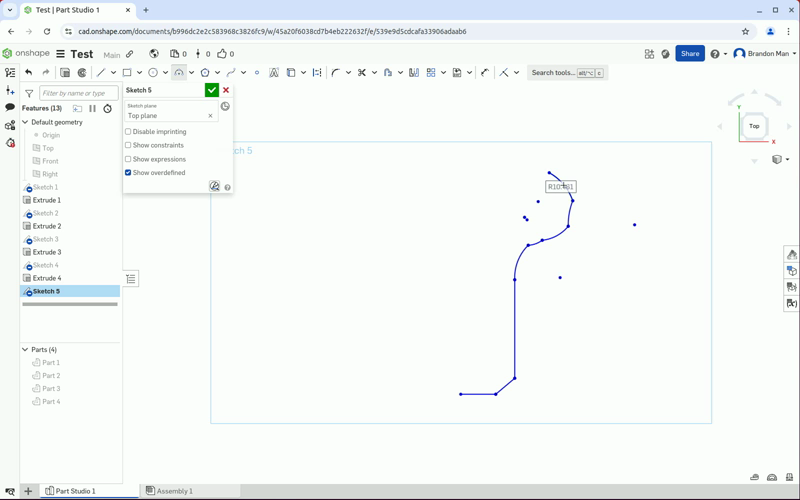
key(l)
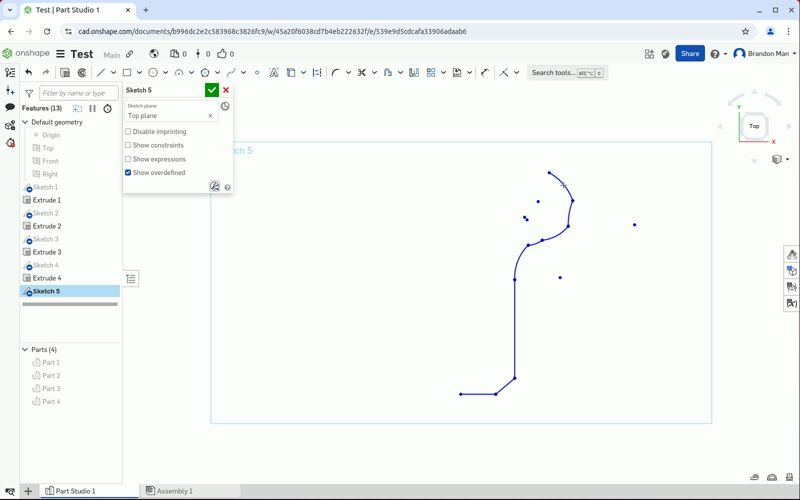
mouse_move(549, 172)
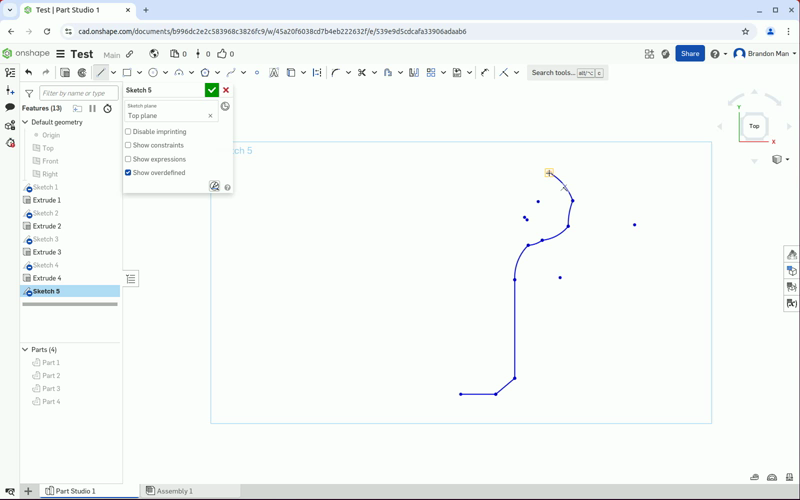
click(549, 172)
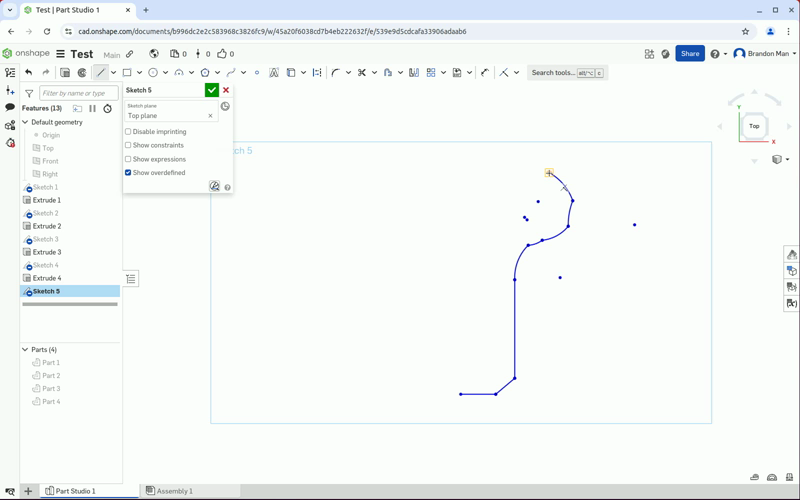
key_down(shift)
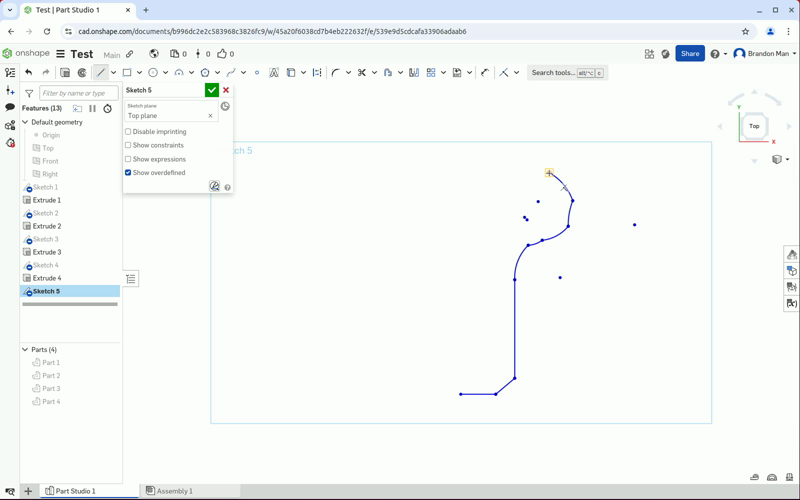
mouse_move(460, 172)
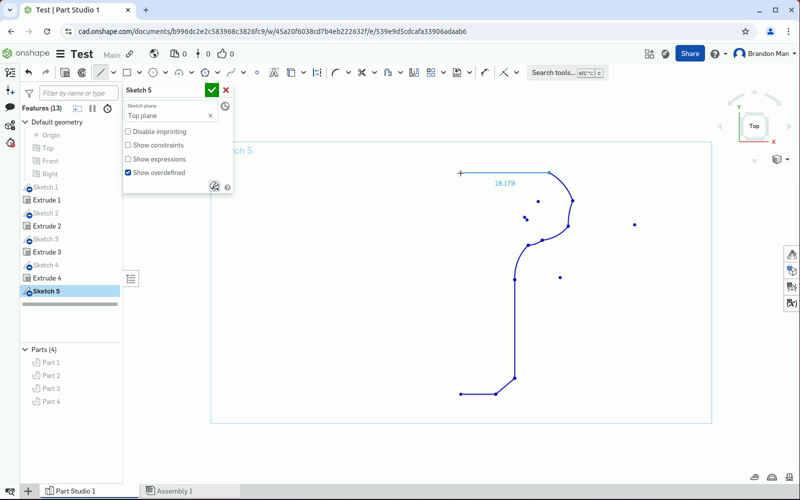
click(460, 172)
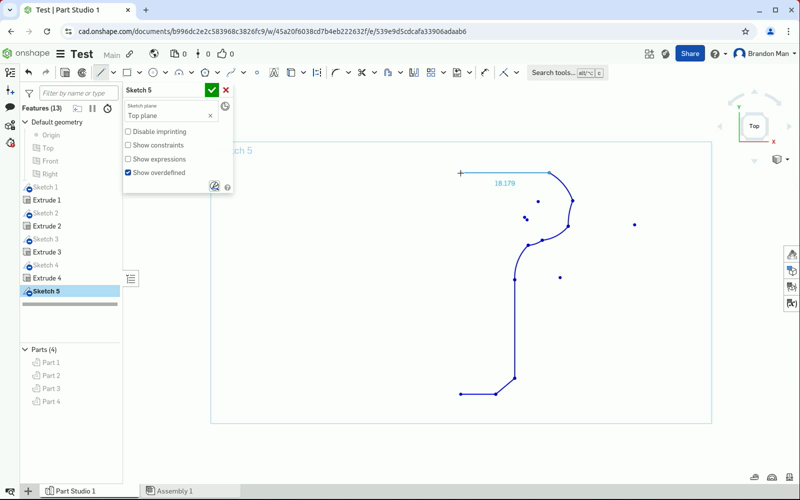
key_up(shift)
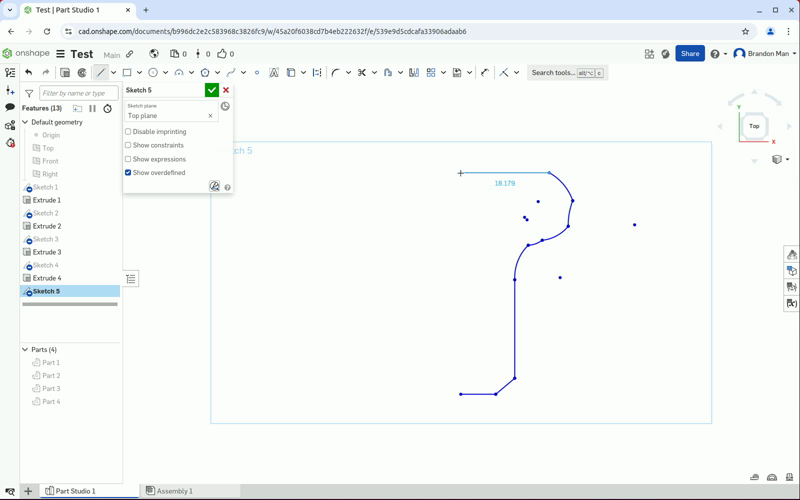
key_down(shift)
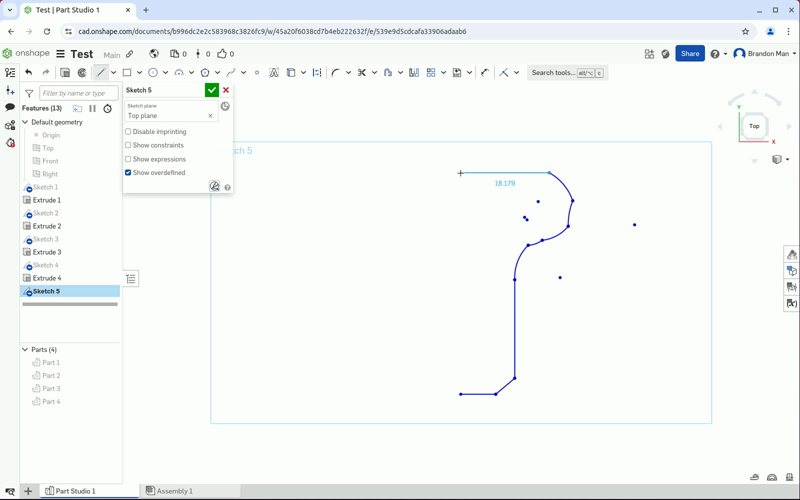
mouse_move(460, 394)
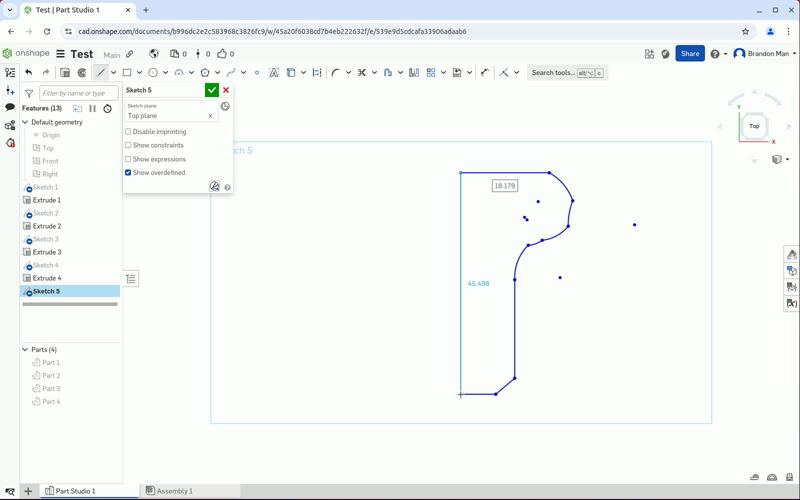
key_up(shift)
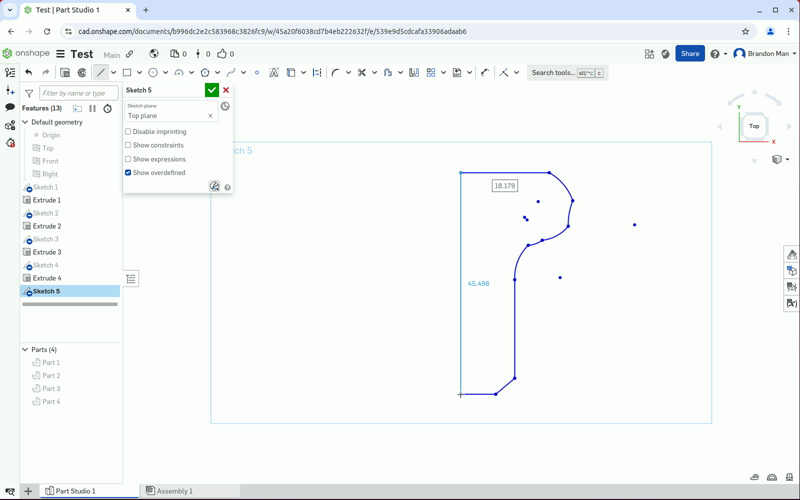
click(460, 394)
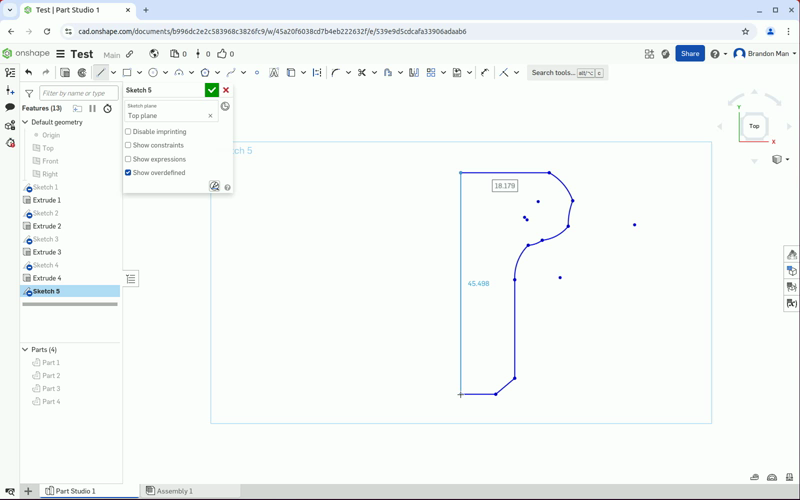
key(esc)
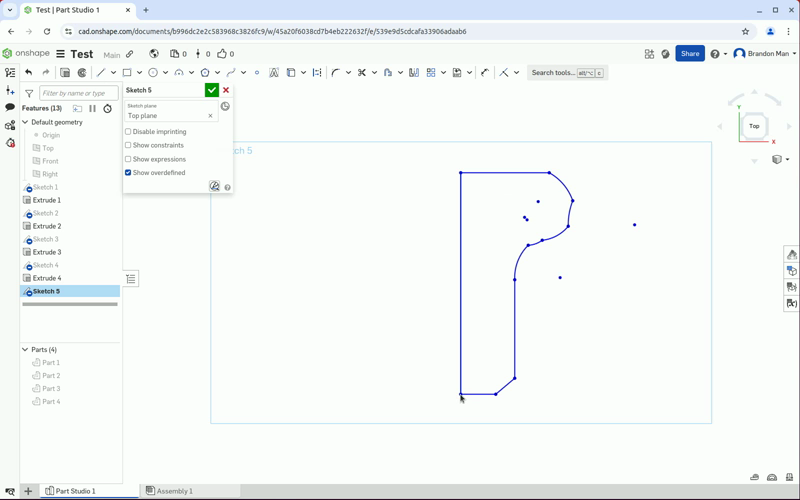
mouse_move(517, 213)
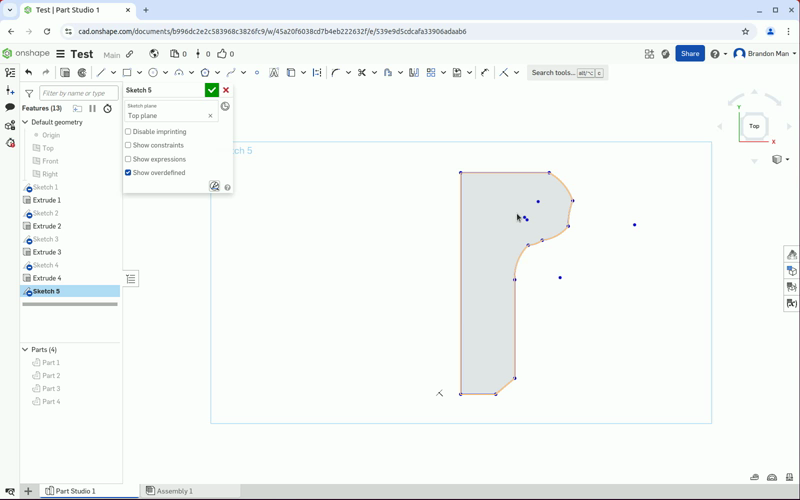
click(517, 213)
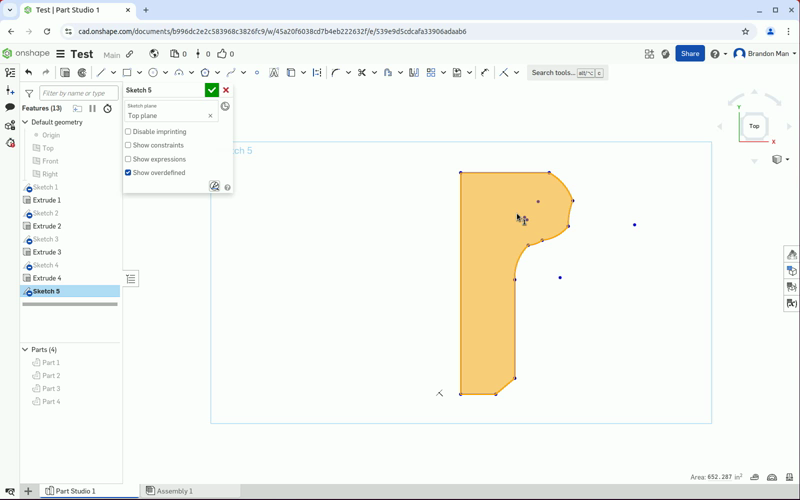
mouse_move(73, 352)
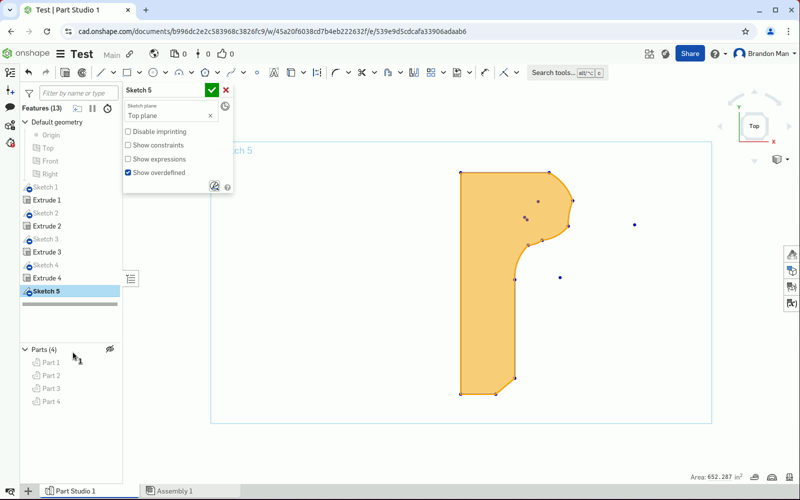
key(shift+y)
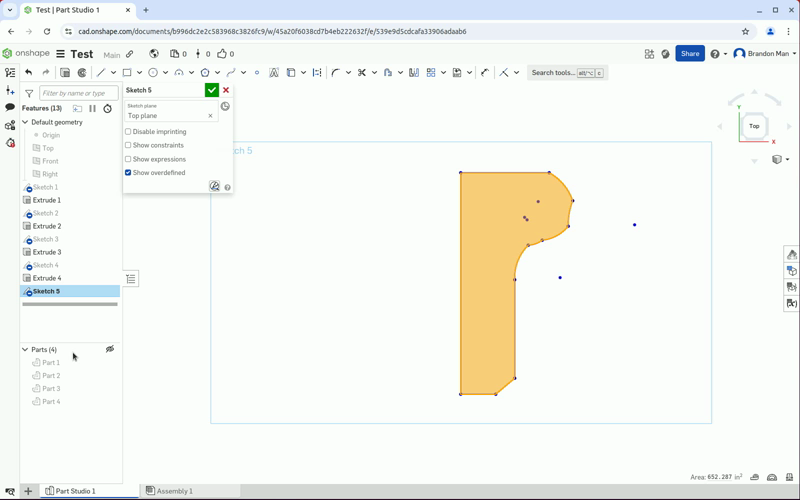
key(shift+e)
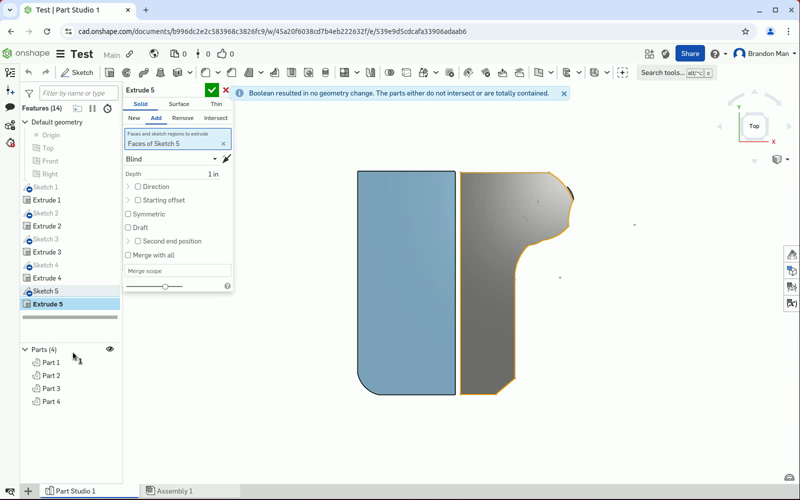
mouse_move(143, 106)
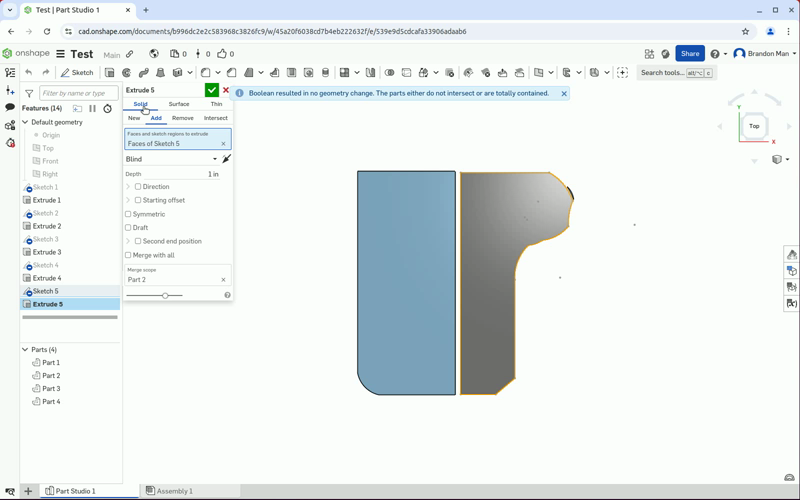
click(143, 106)
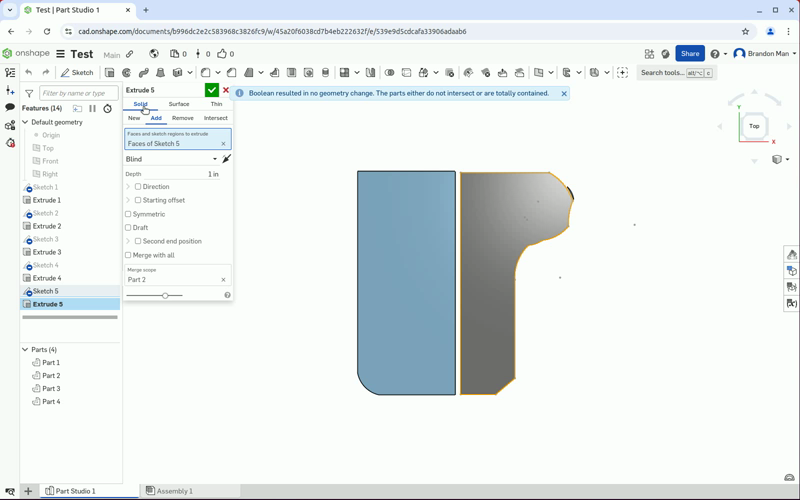
mouse_move(137, 120)
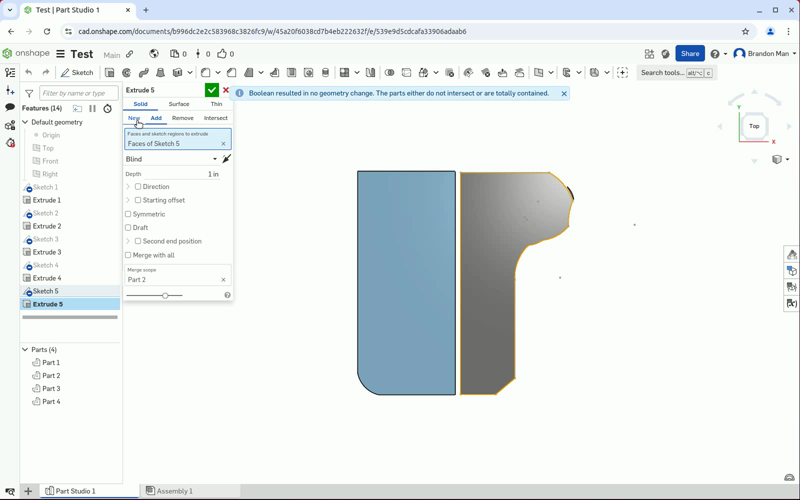
click(137, 120)
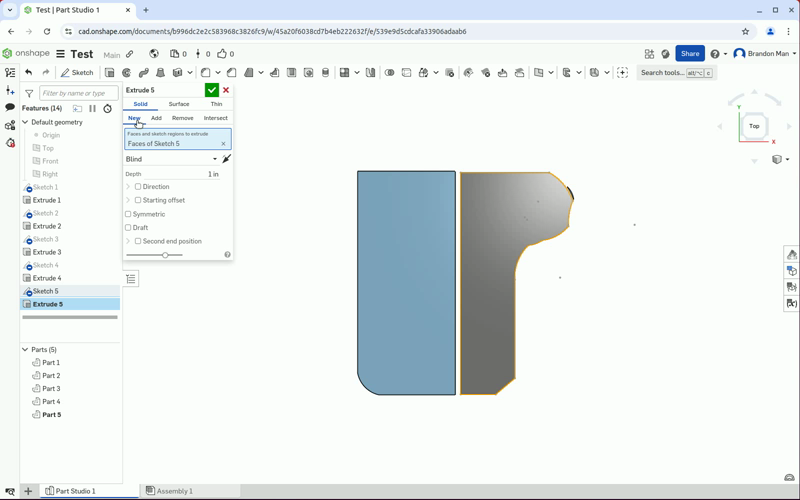
key(tab, 4)
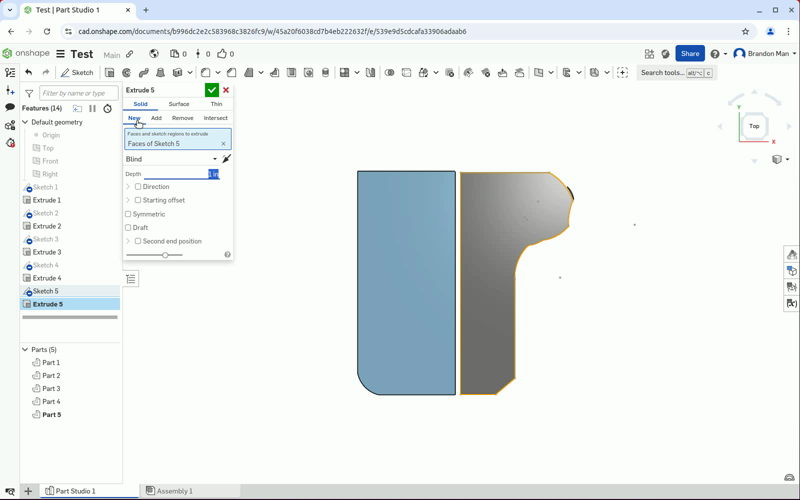
text(5.536)
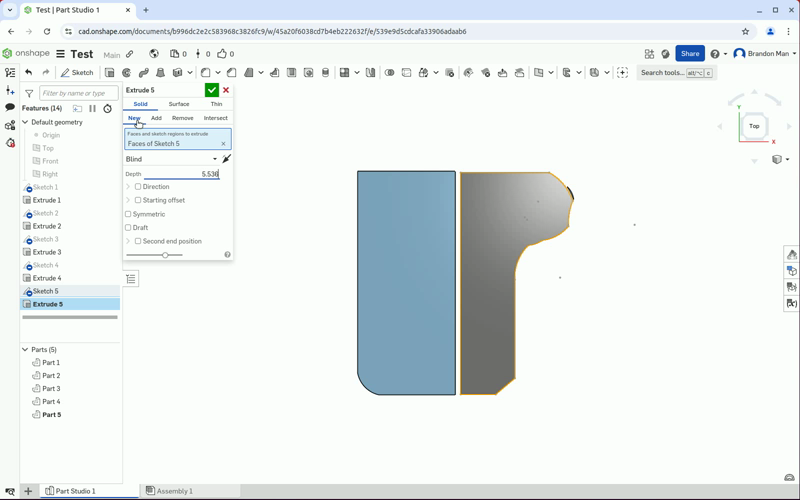
key(enter)
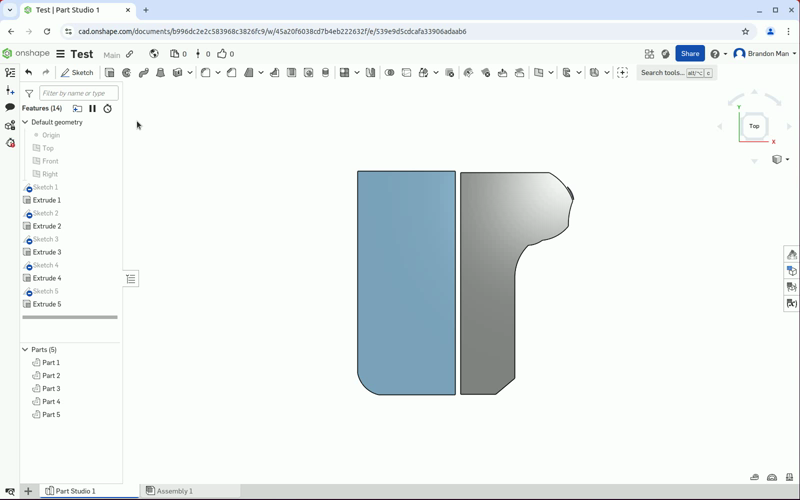
key(shift+h)
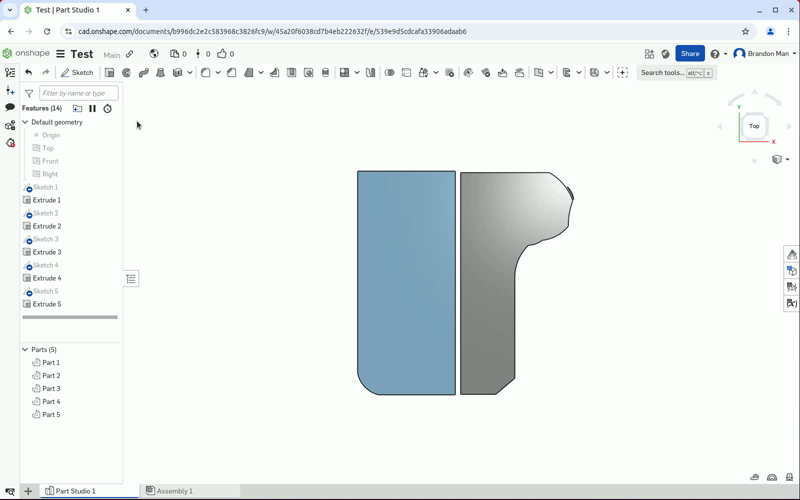
key(shift+h)
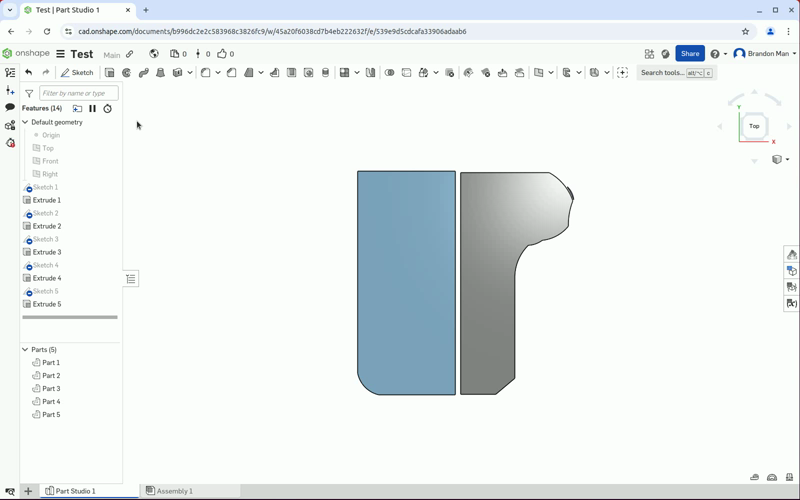
mouse_move(73, 189)
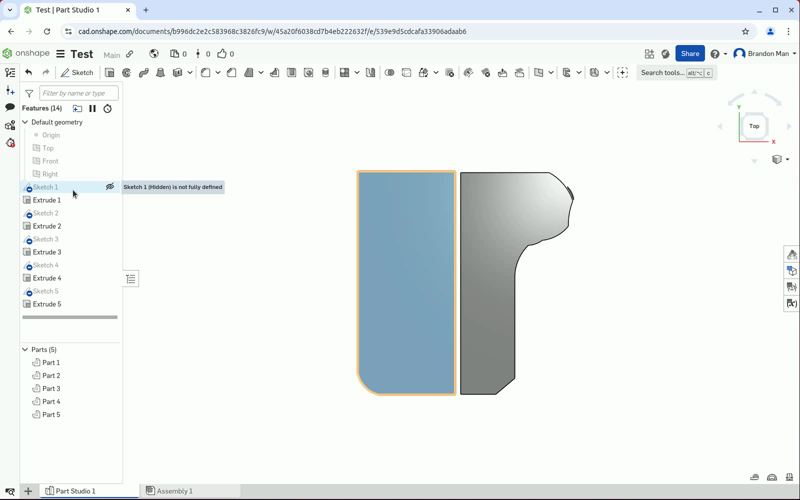
click(73, 189)
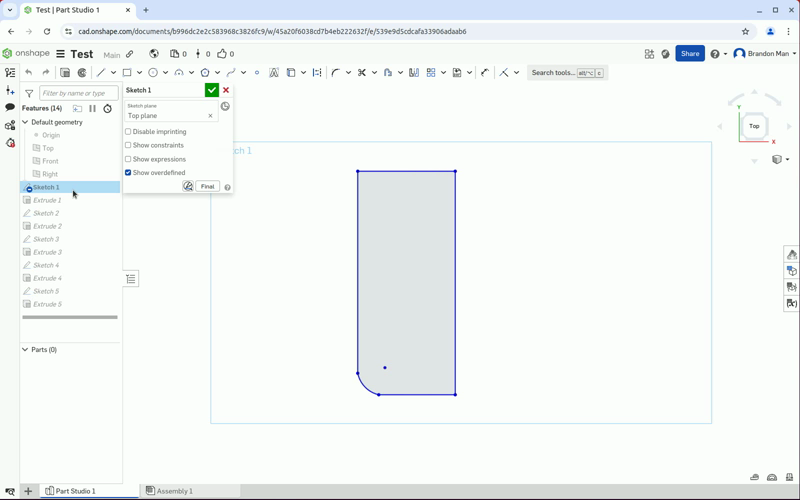
mouse_move(229, 92)
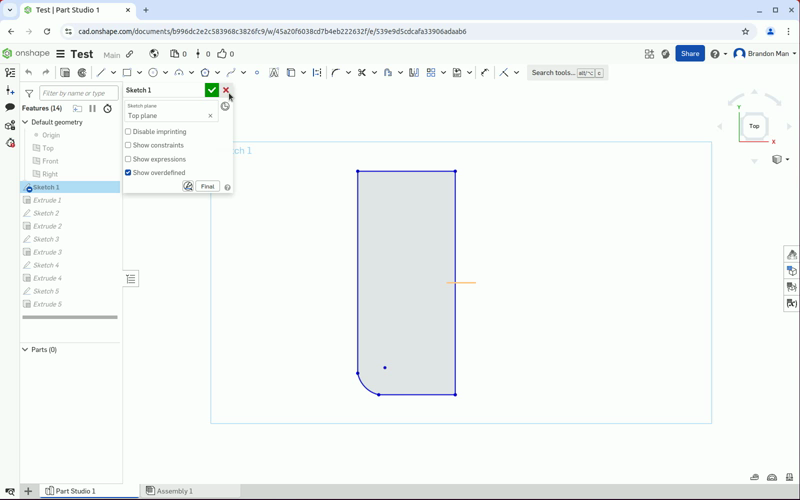
click(229, 92)
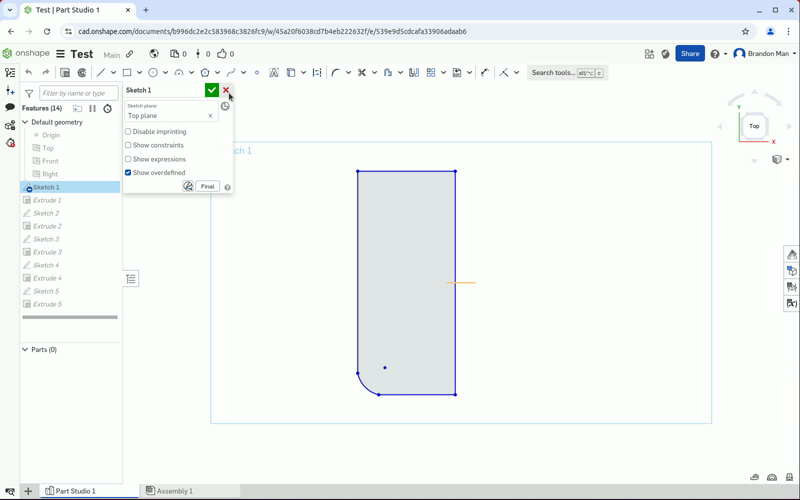
key(shift+s)
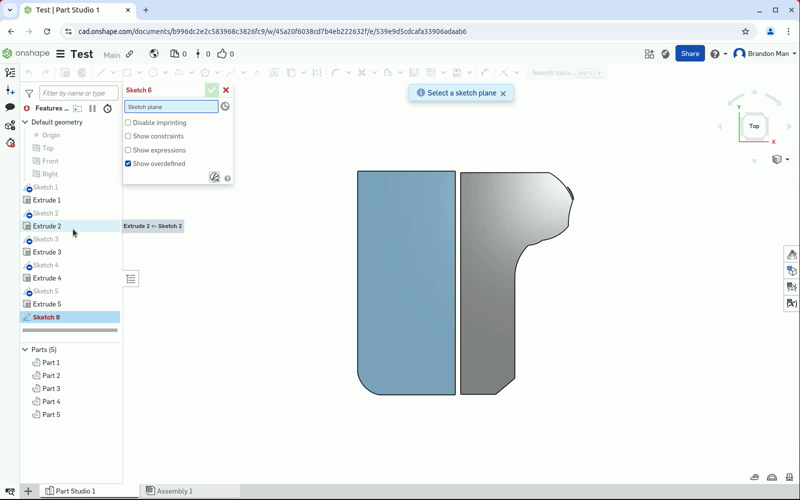
scroll(3)
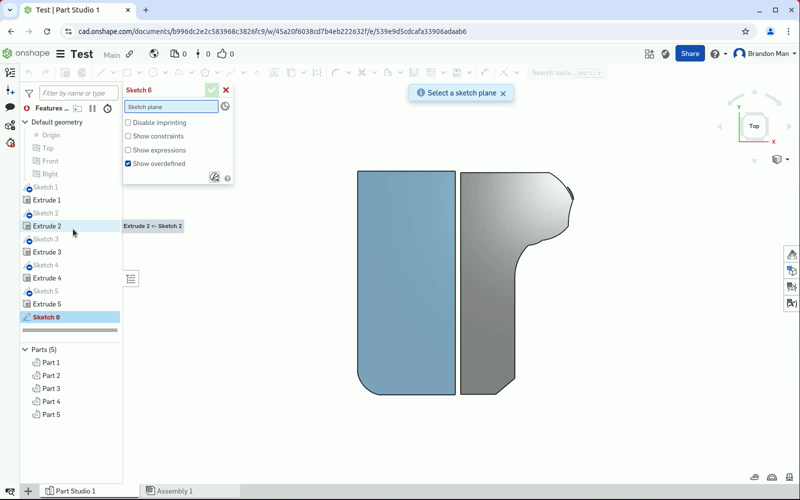
mouse_move(73, 150)
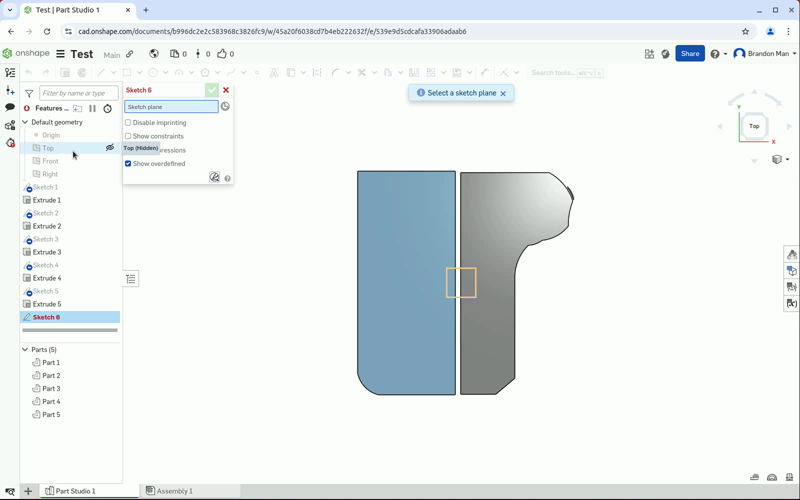
click(73, 150)
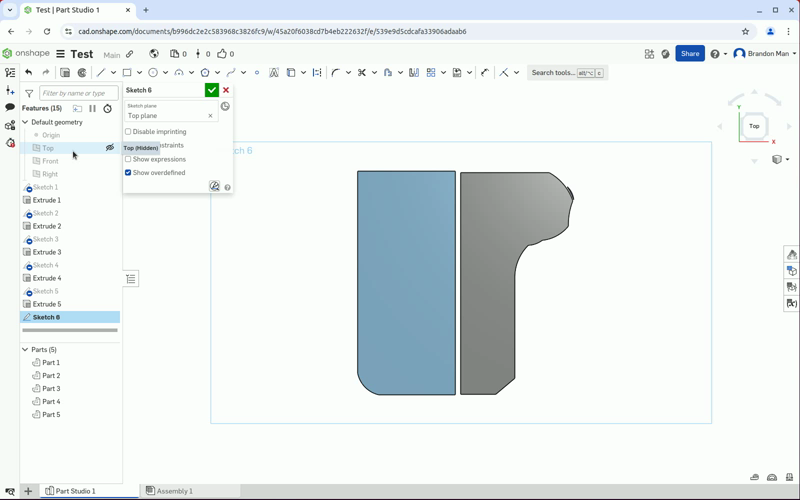
mouse_move(73, 352)
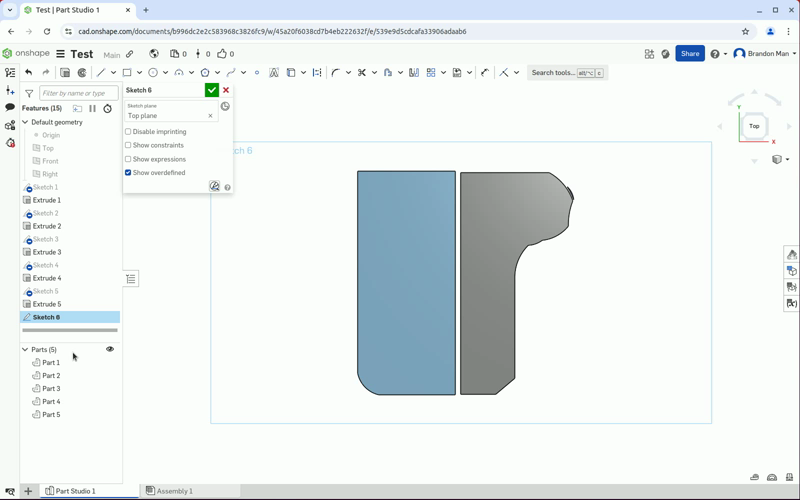
key(y)
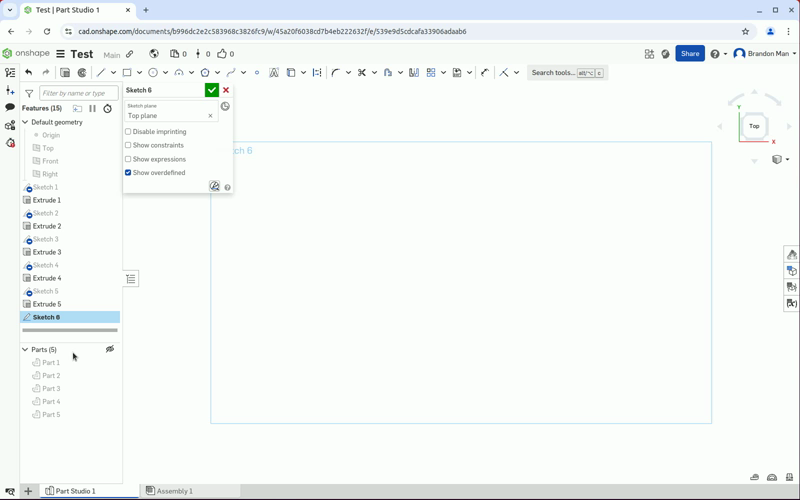
key(a)
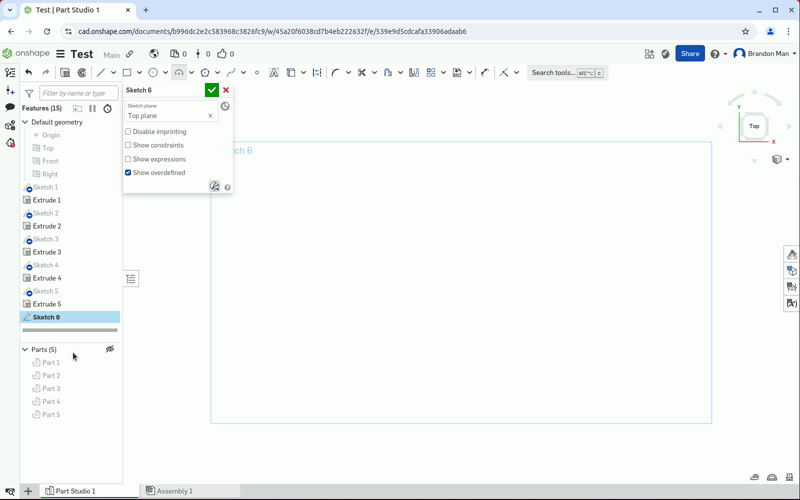
key_down(shift)
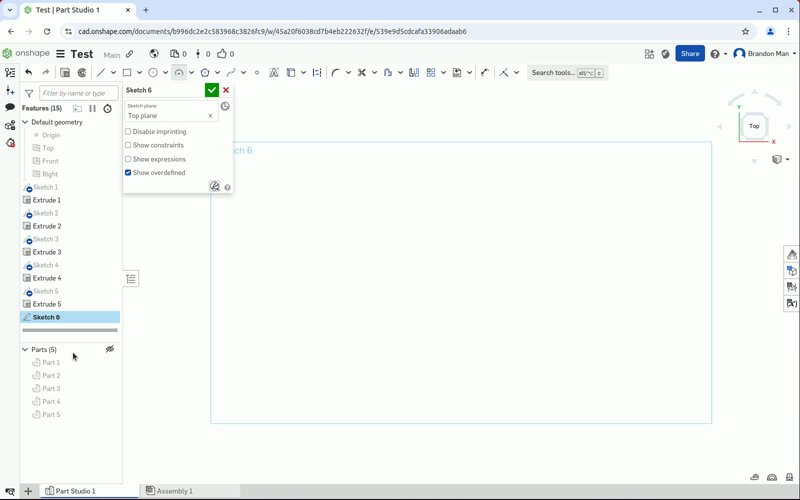
mouse_move(567, 186)
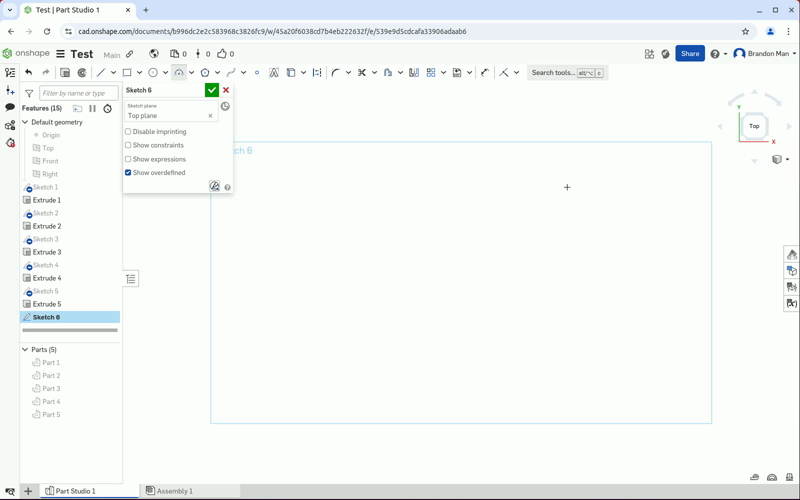
click(567, 186)
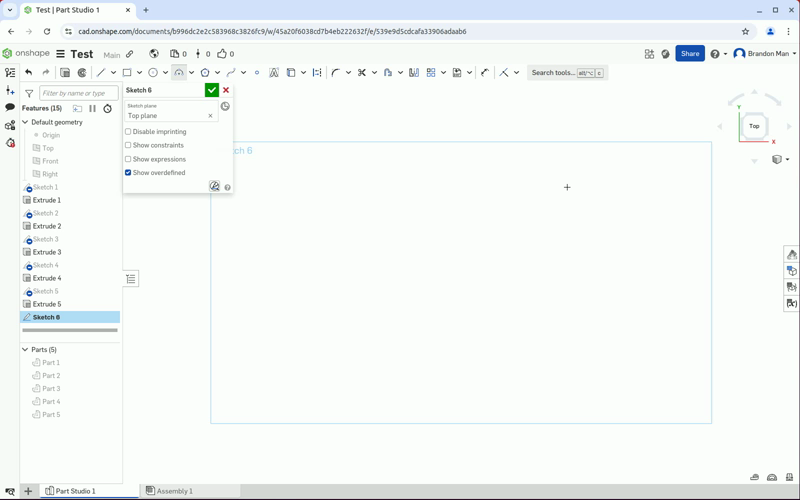
key_up(shift)
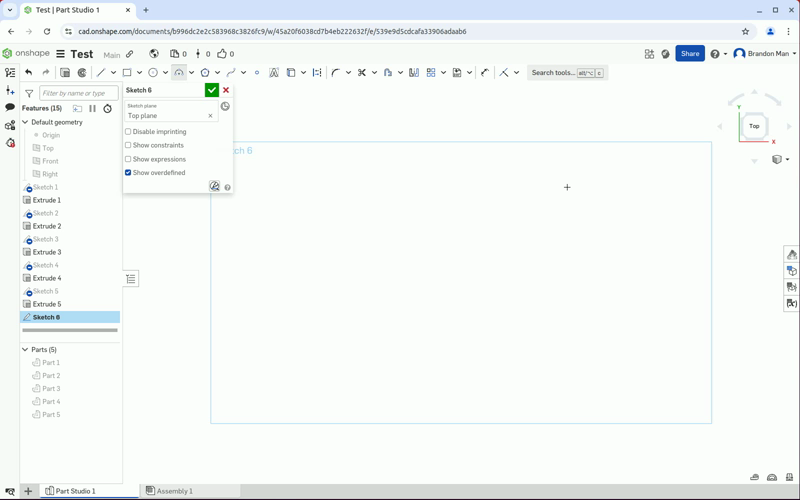
key_down(shift)
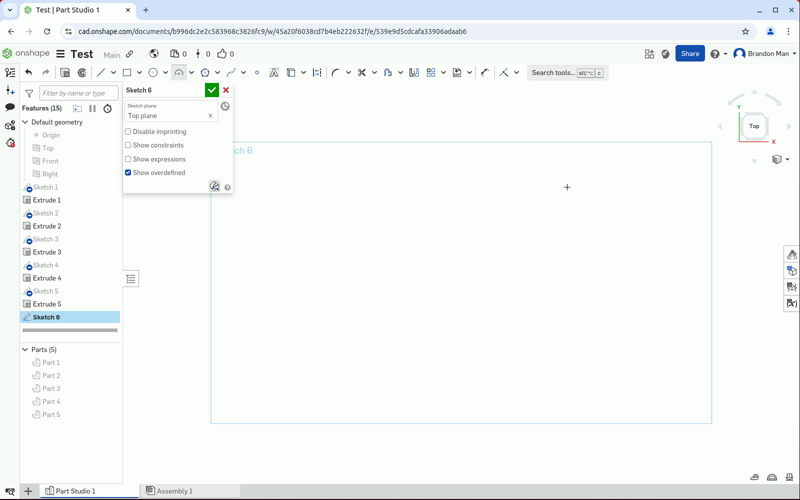
mouse_move(573, 199)
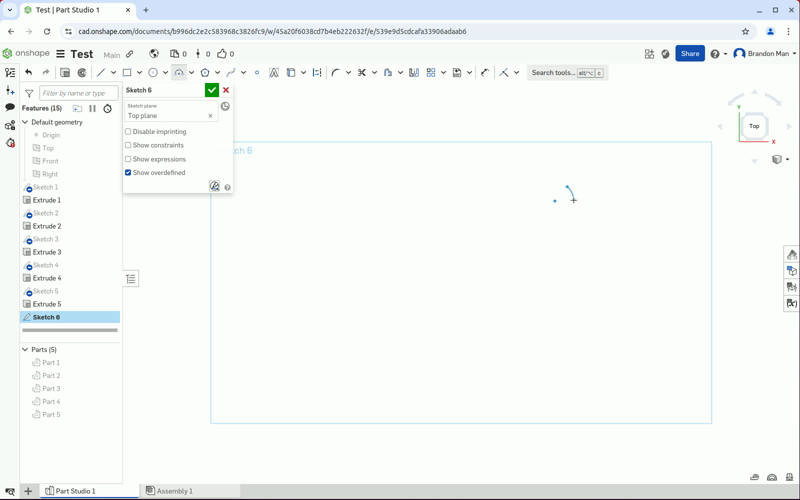
click(573, 199)
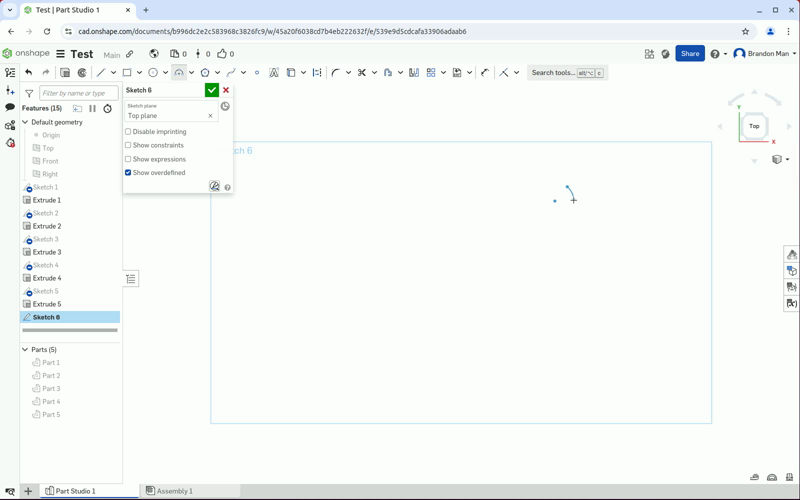
mouse_move(570, 192)
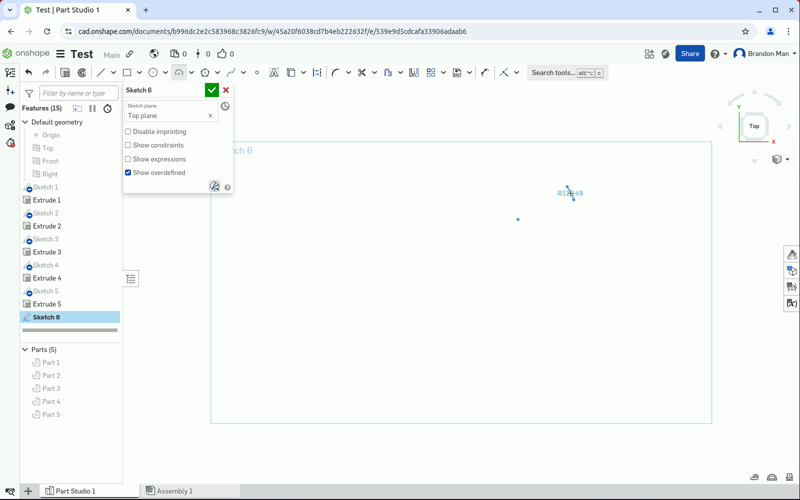
click(570, 192)
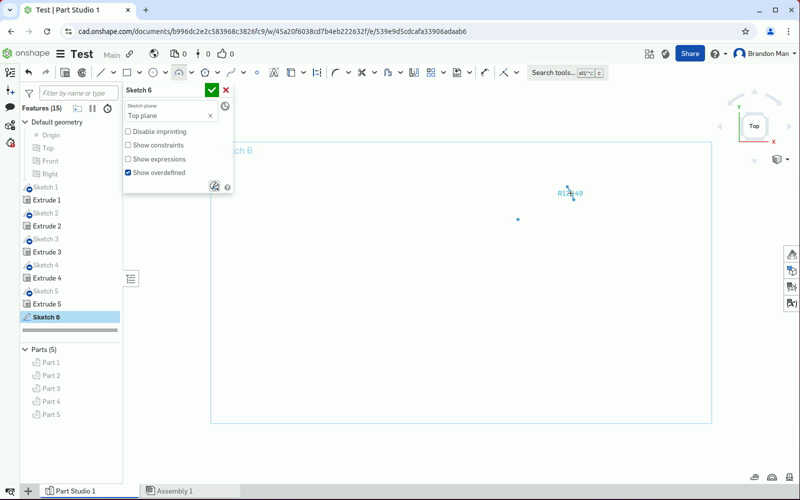
key_up(shift)
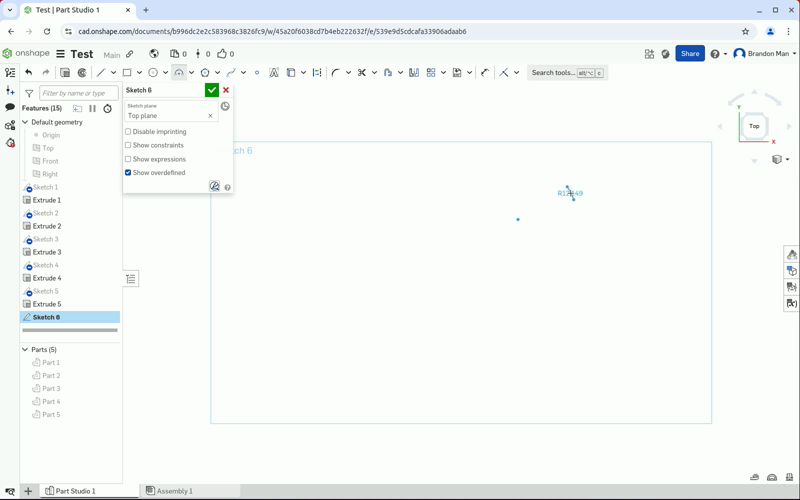
mouse_move(573, 199)
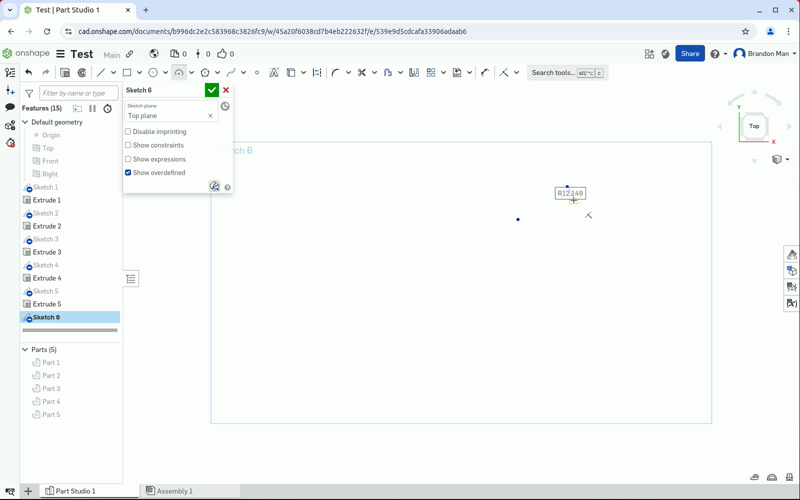
click(573, 199)
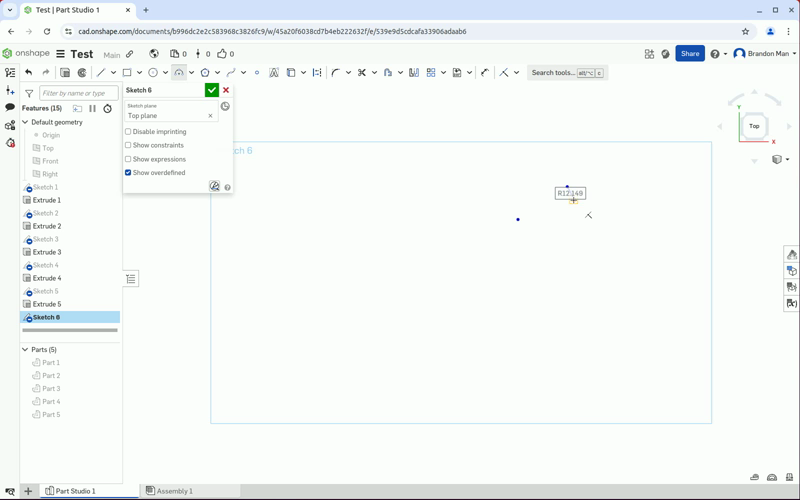
mouse_move(567, 186)
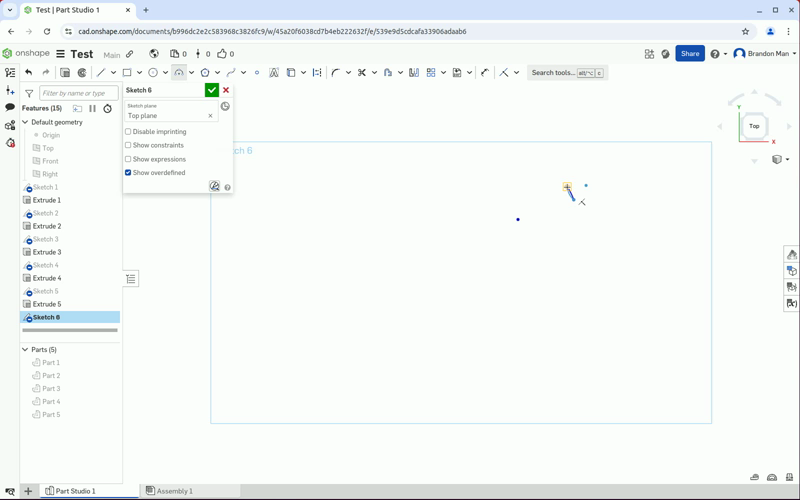
click(567, 186)
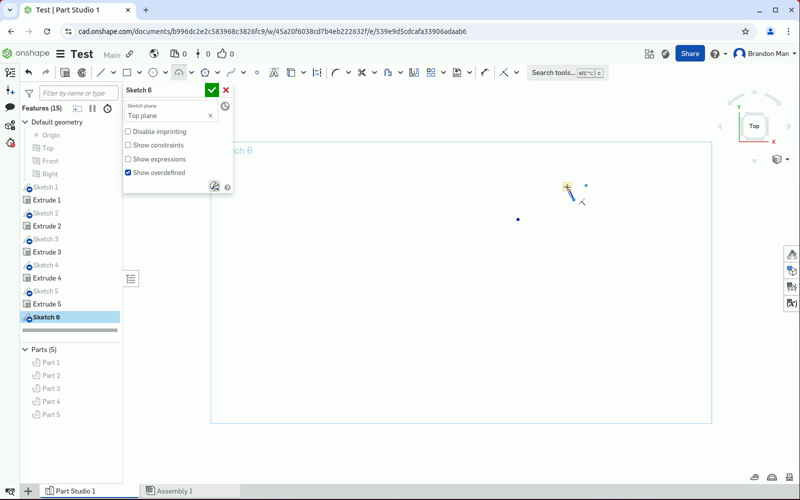
key_down(shift)
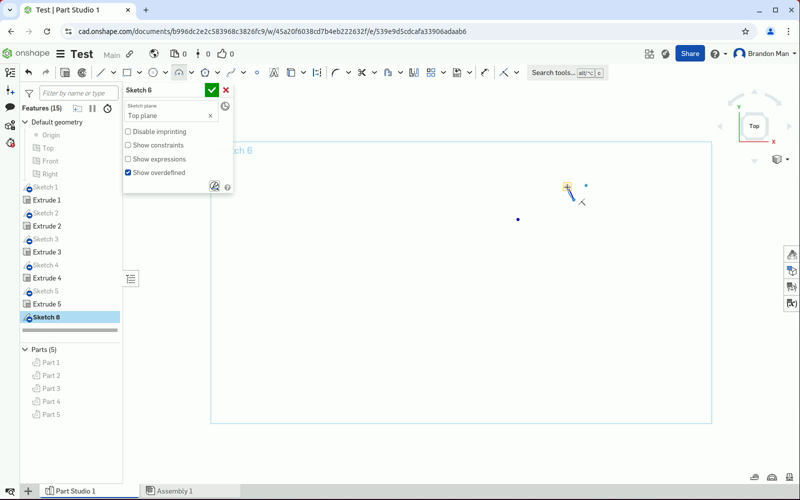
mouse_move(571, 192)
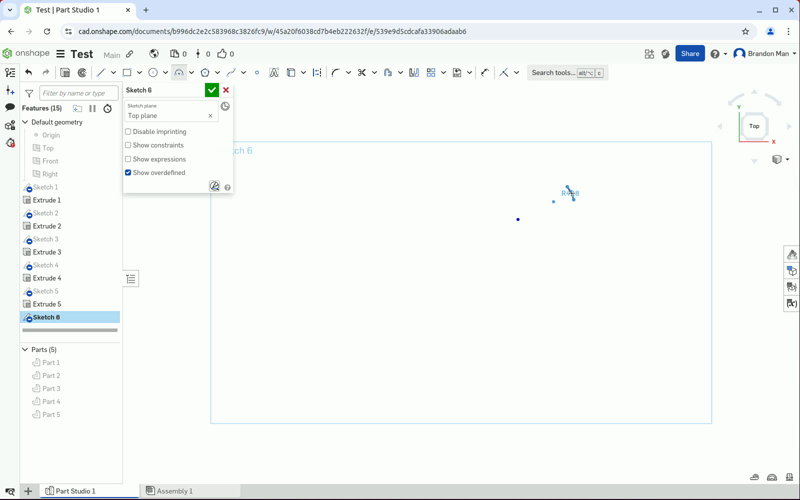
scroll(6)
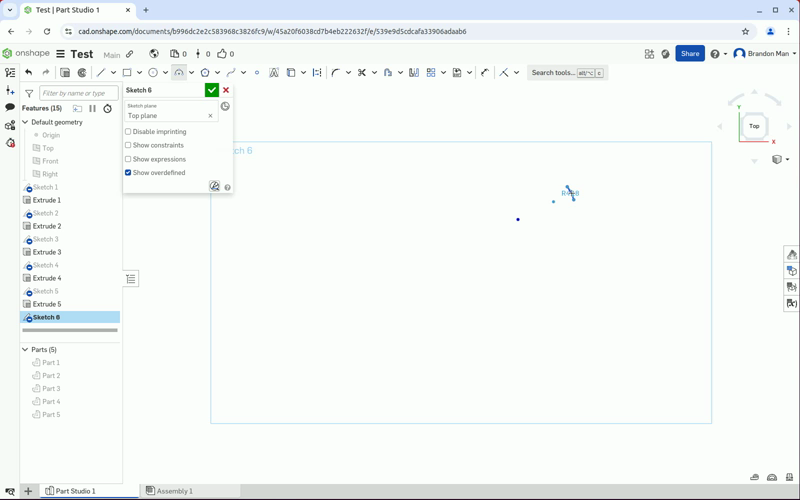
scroll(6)
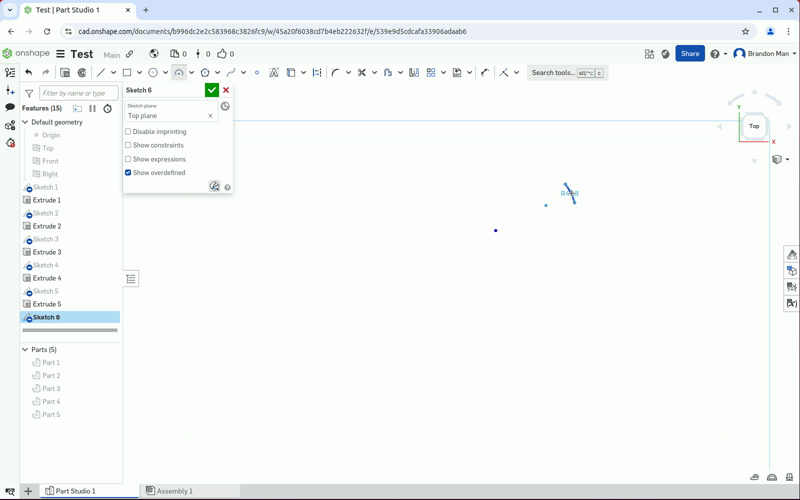
scroll(6)
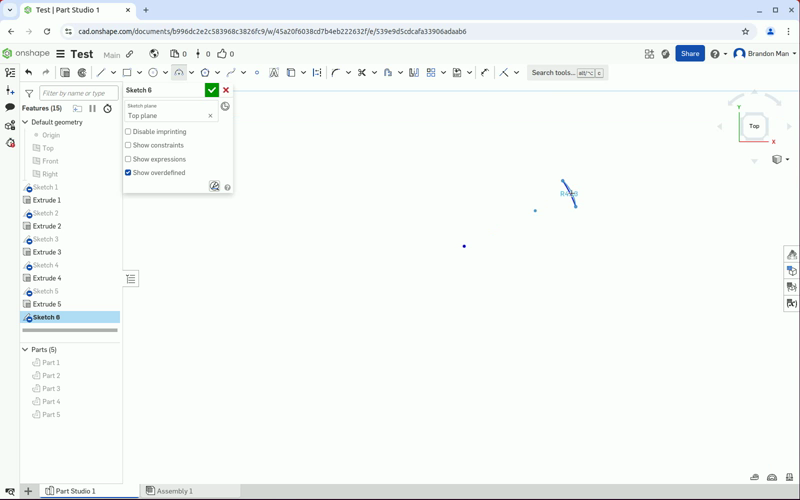
scroll(6)
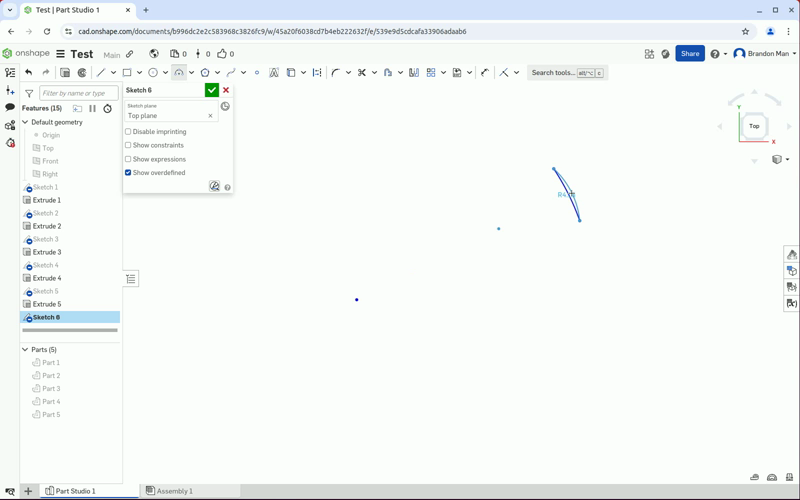
scroll(6)
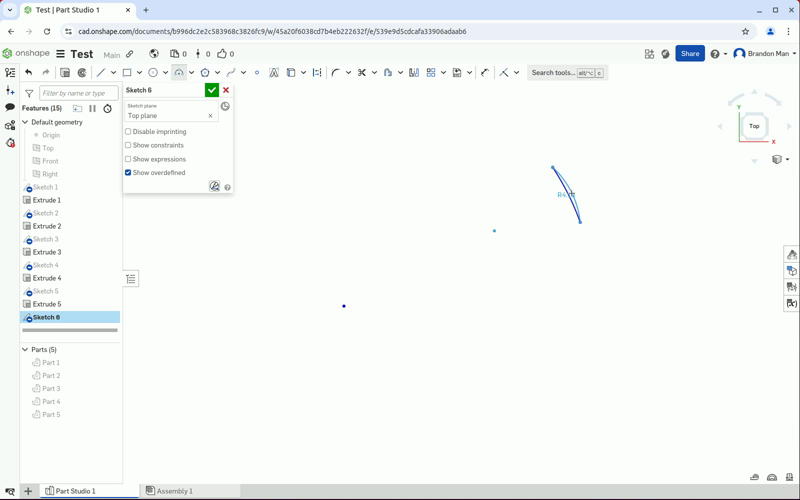
scroll(6)
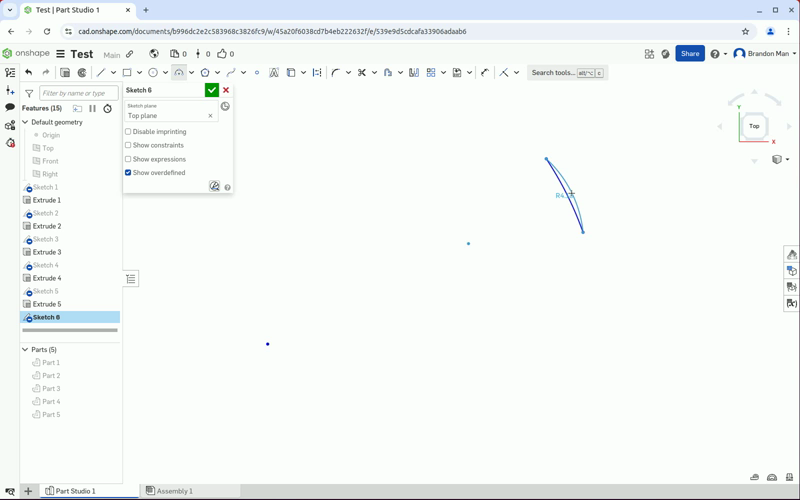
scroll(6)
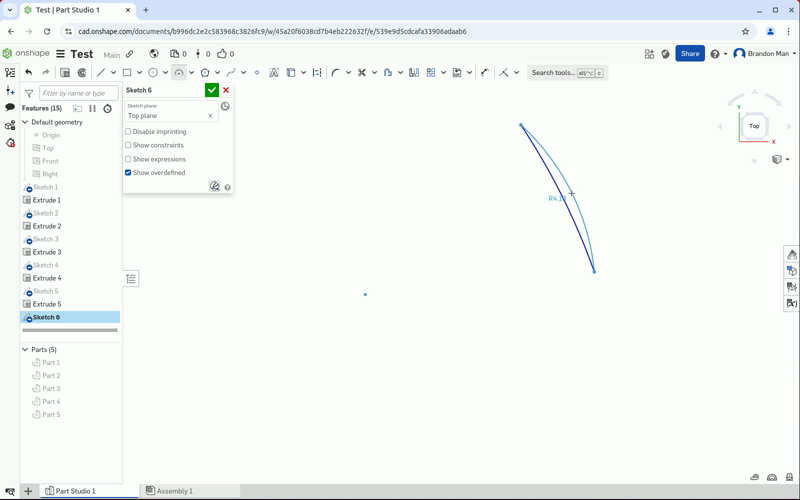
click(571, 192)
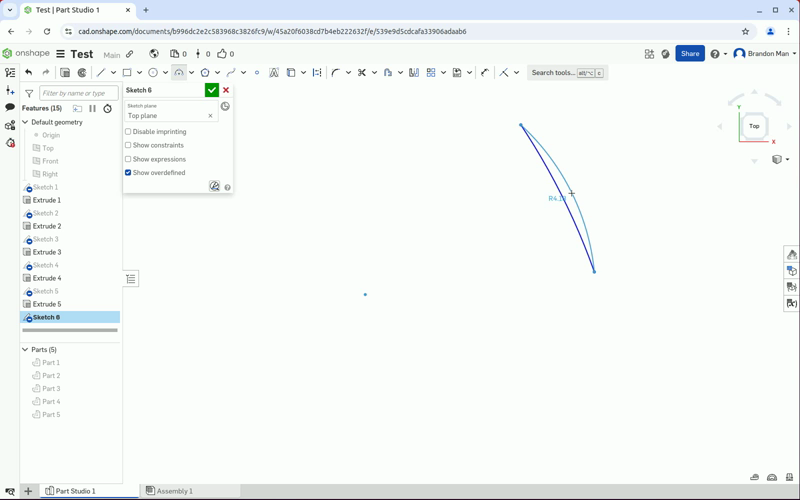
scroll(-6)
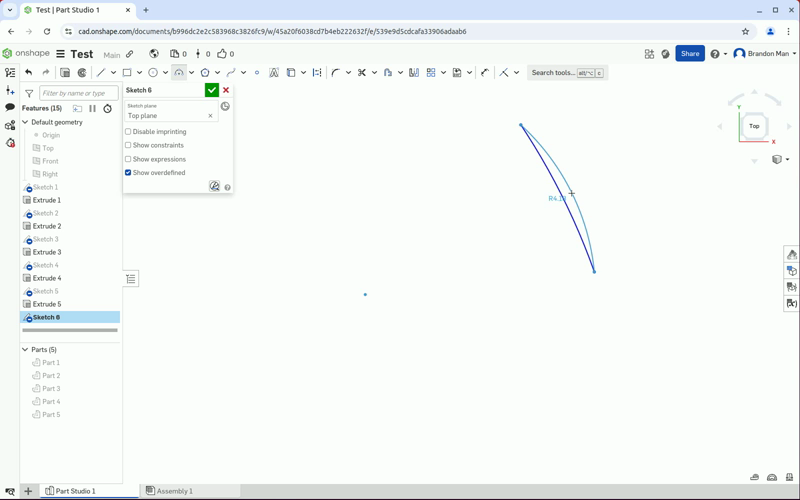
scroll(-6)
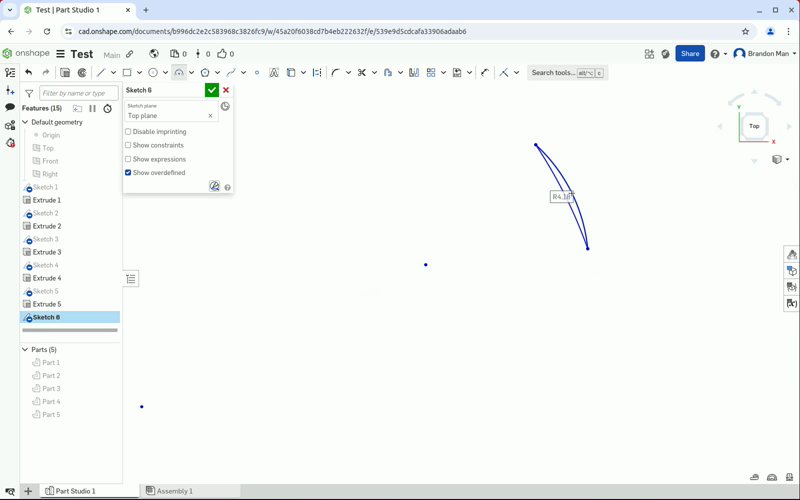
scroll(-6)
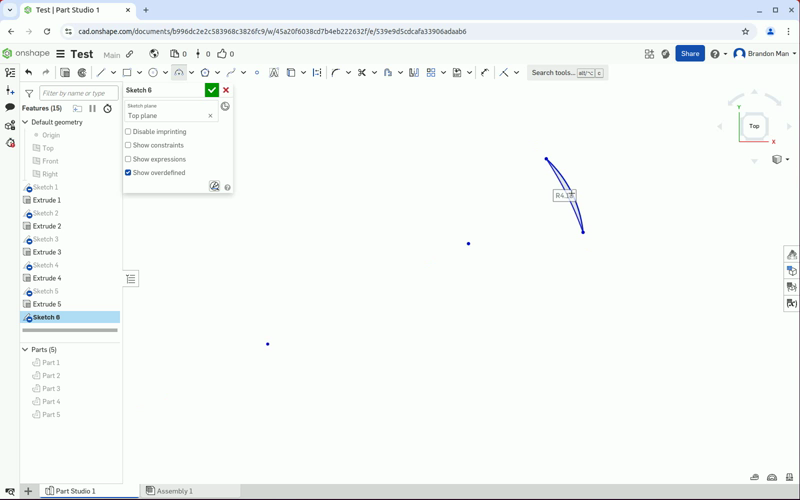
scroll(-6)
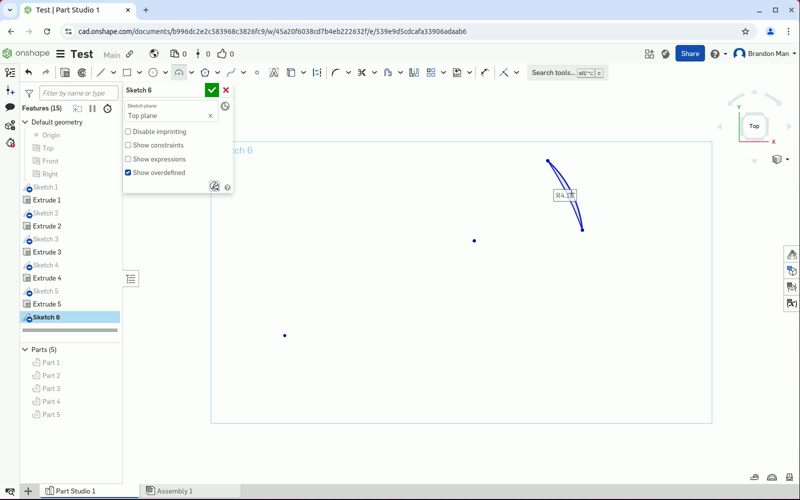
scroll(-6)
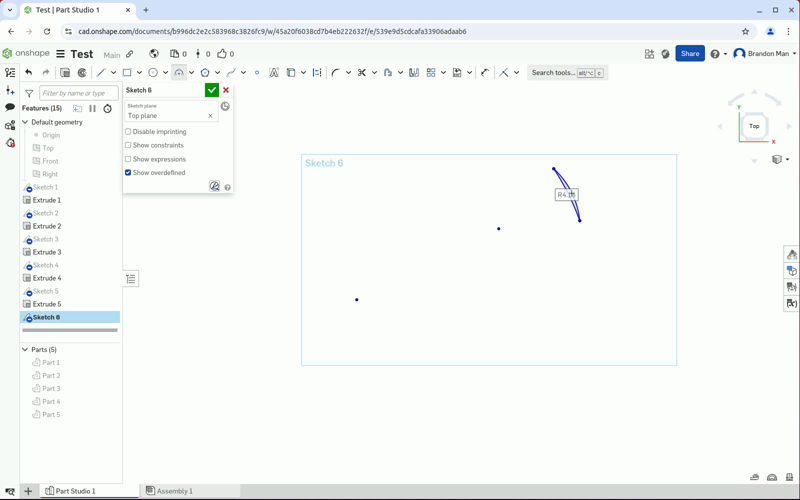
scroll(-6)
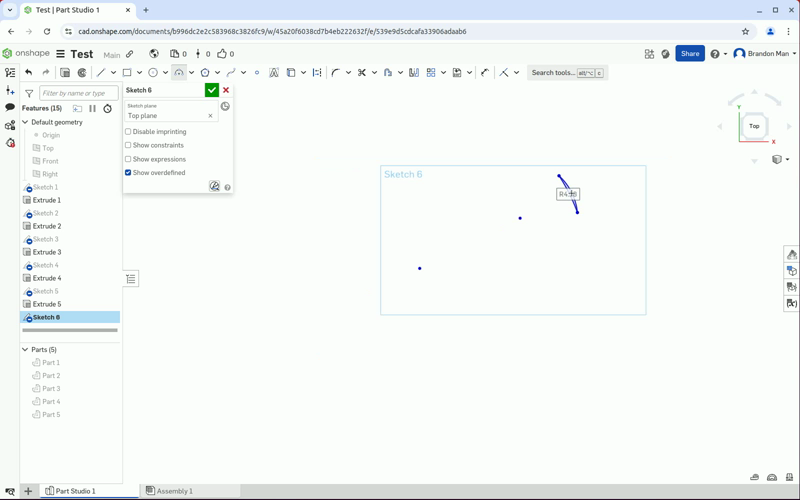
scroll(-6)
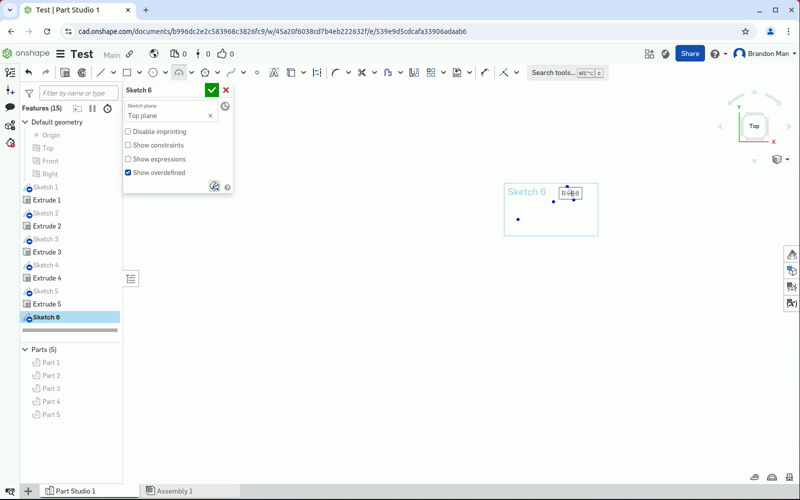
key_up(shift)
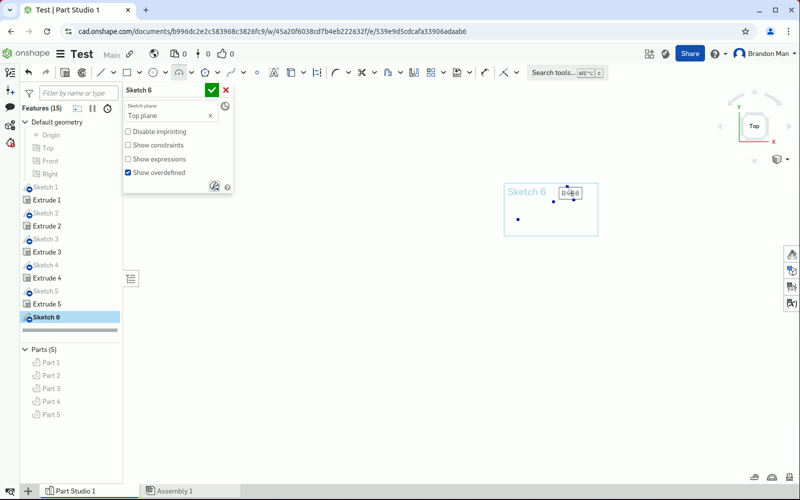
key(esc)
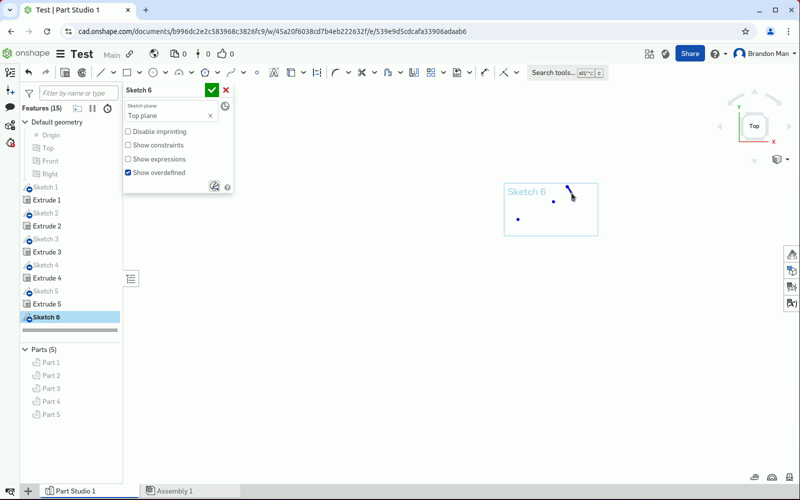
mouse_move(569, 190)
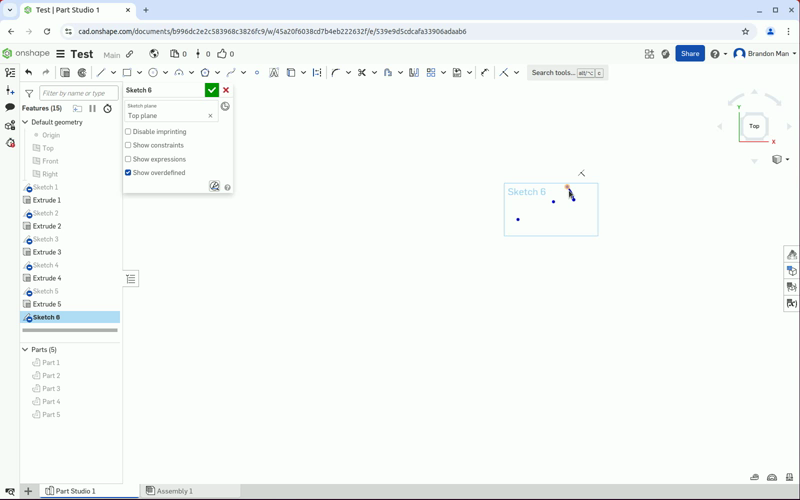
scroll(6)
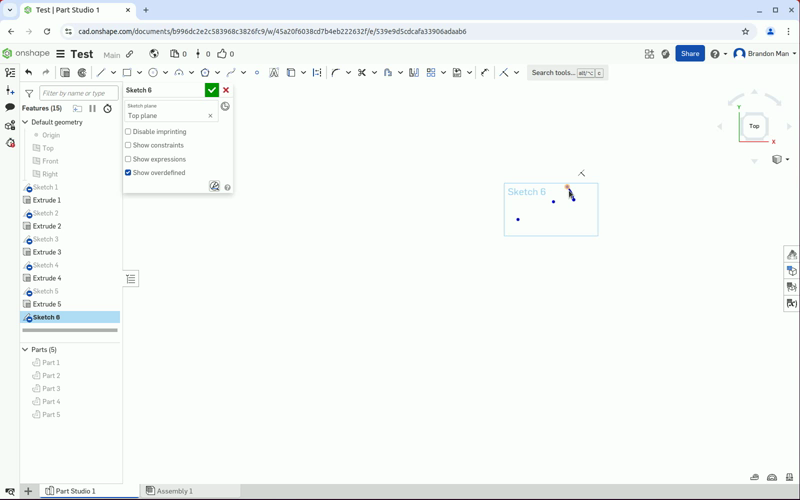
scroll(6)
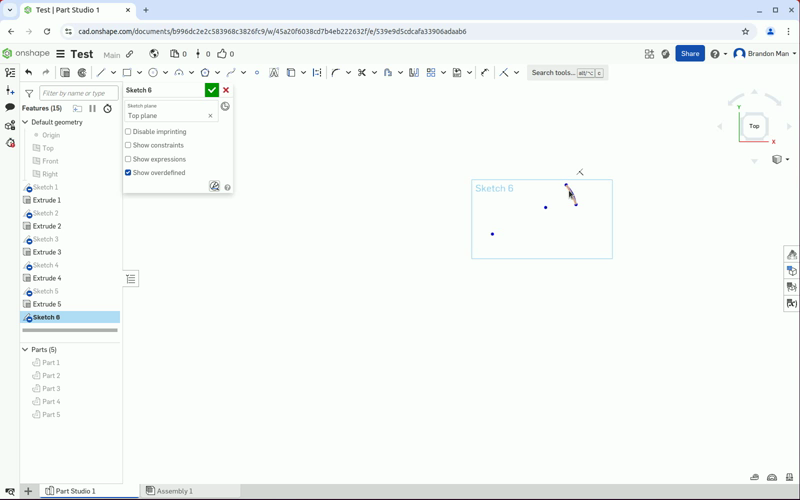
scroll(6)
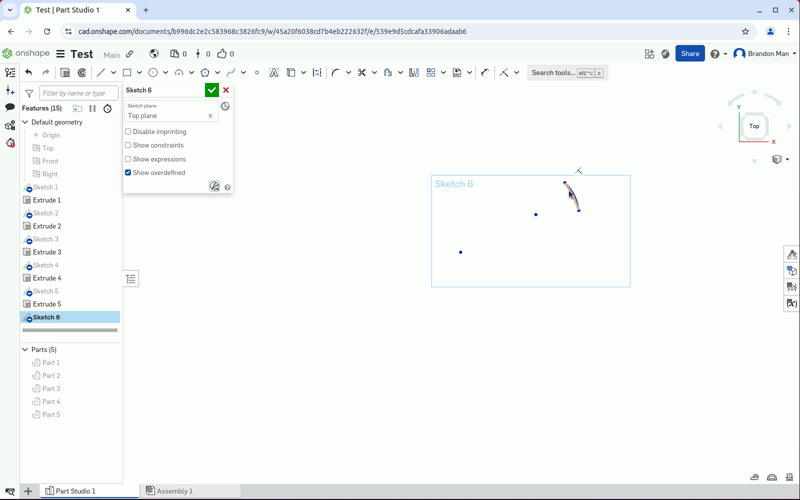
scroll(6)
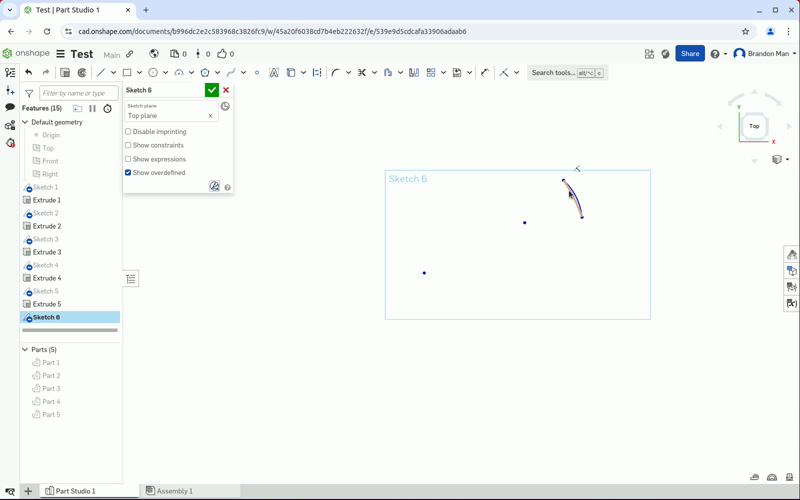
scroll(6)
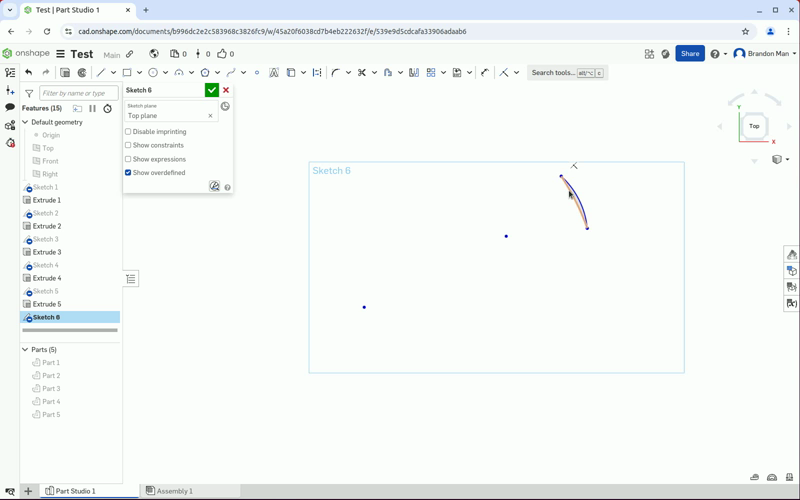
scroll(6)
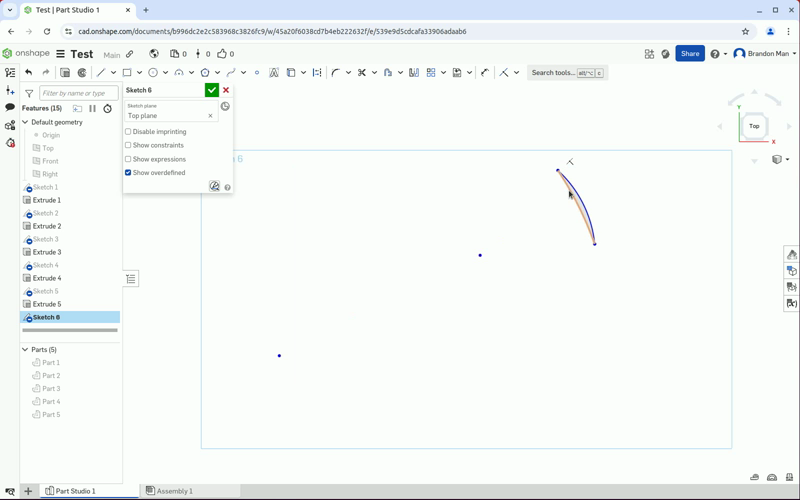
scroll(6)
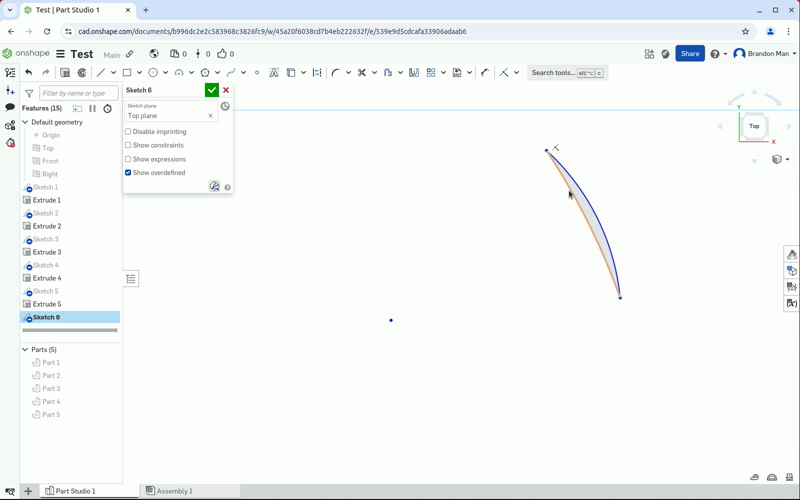
click(569, 190)
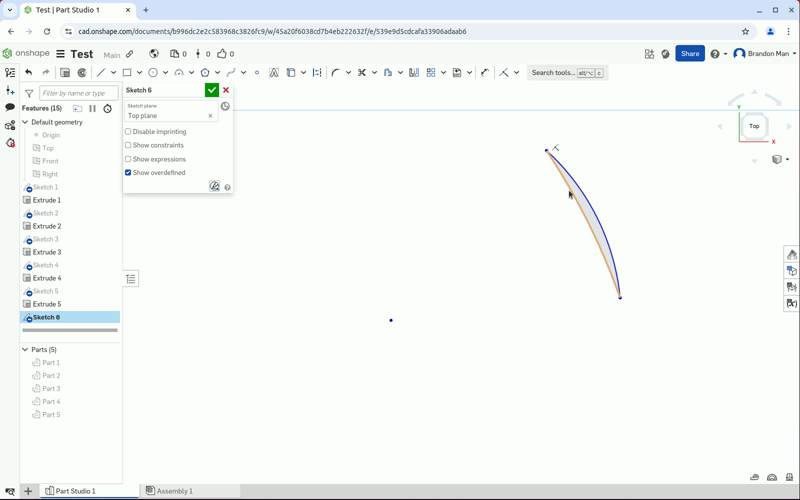
scroll(-6)
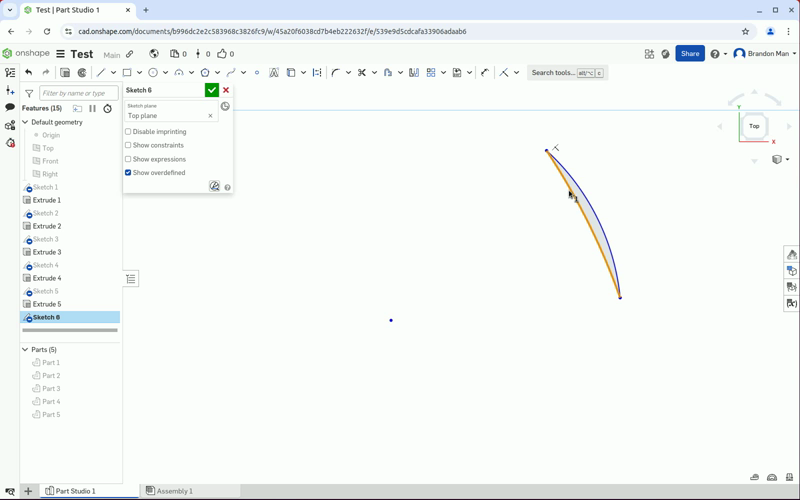
scroll(-6)
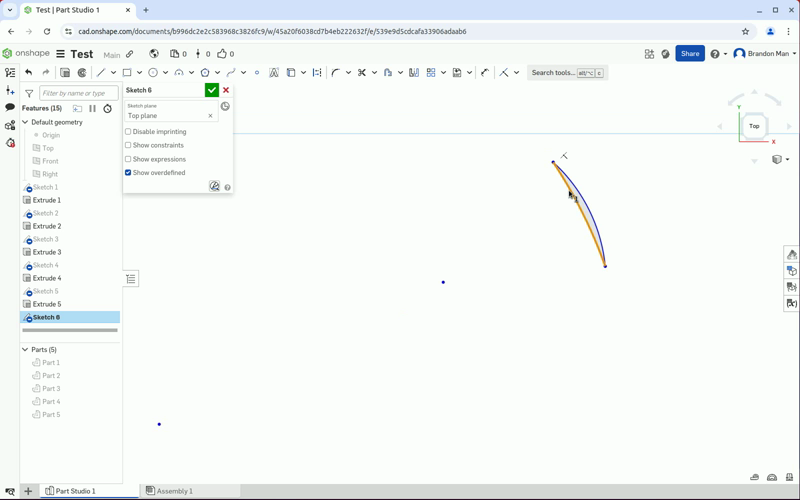
scroll(-6)
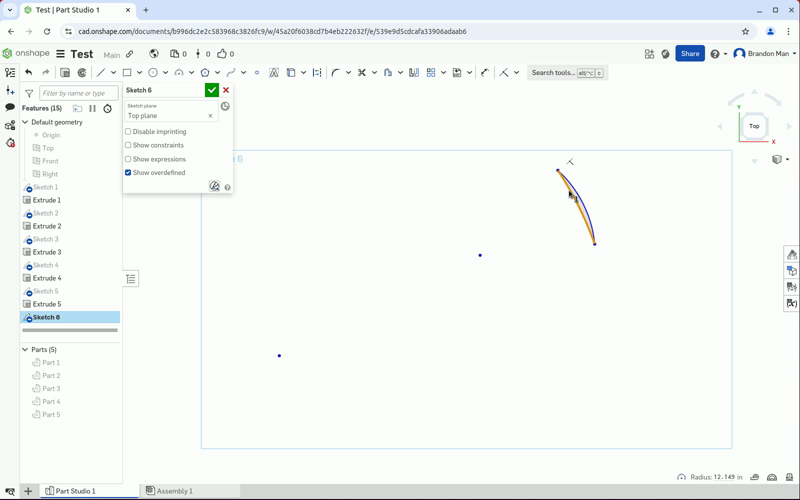
scroll(-6)
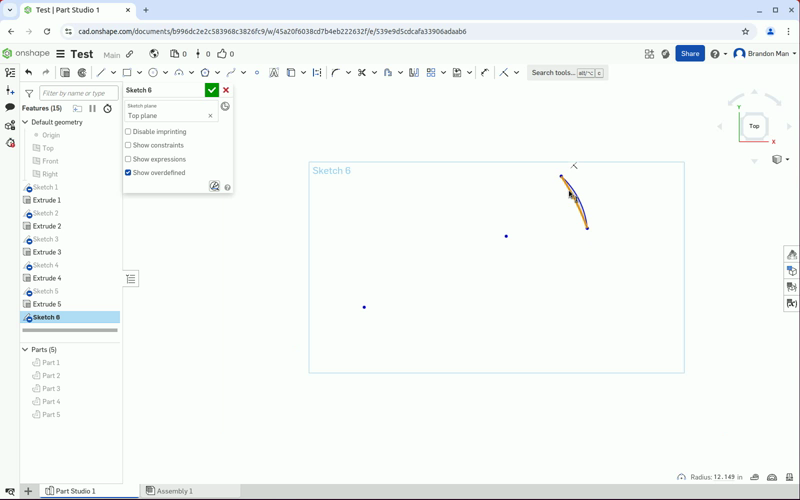
scroll(-6)
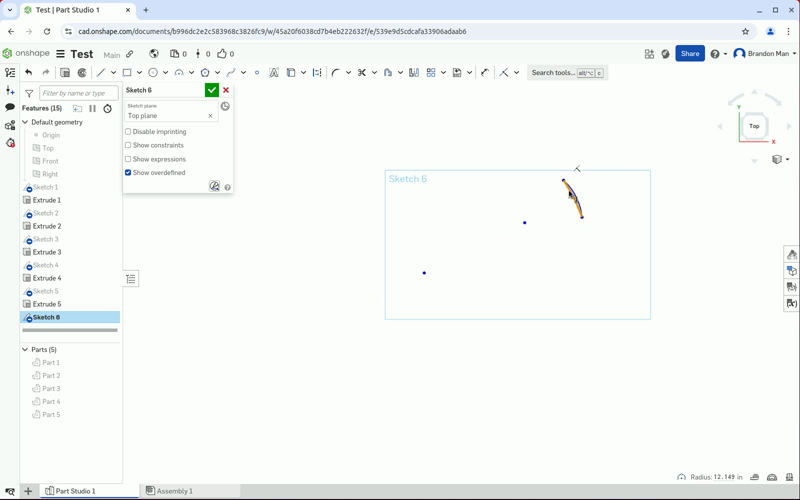
scroll(-6)
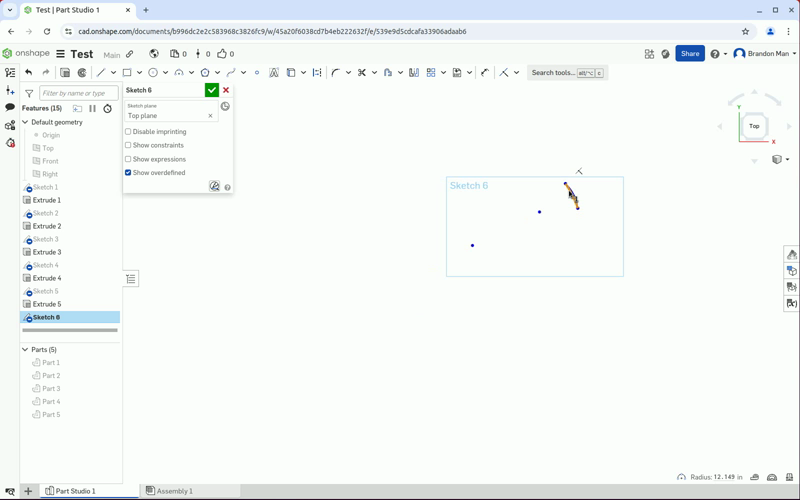
scroll(-6)
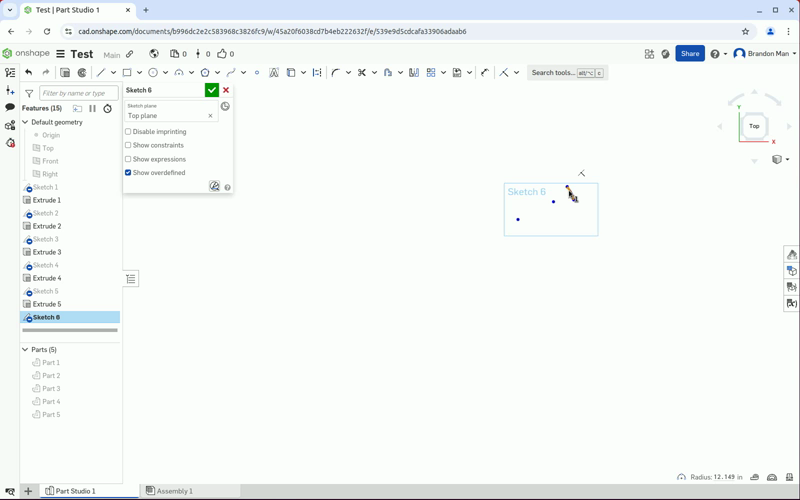
mouse_move(73, 352)
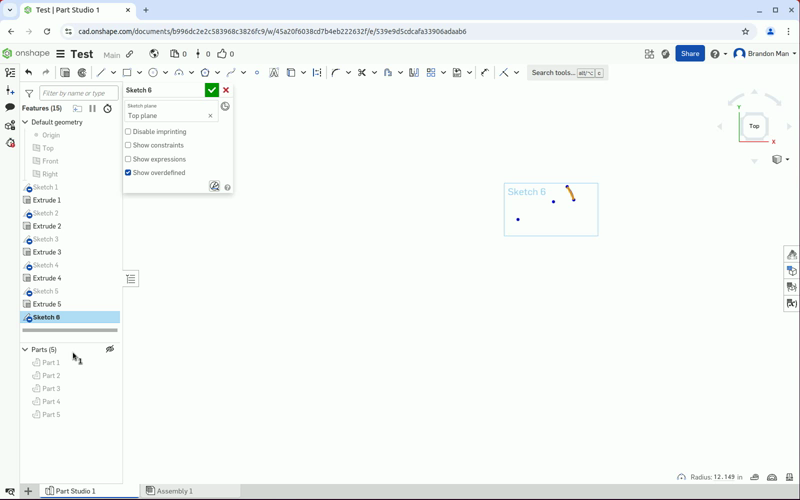
key(shift+y)
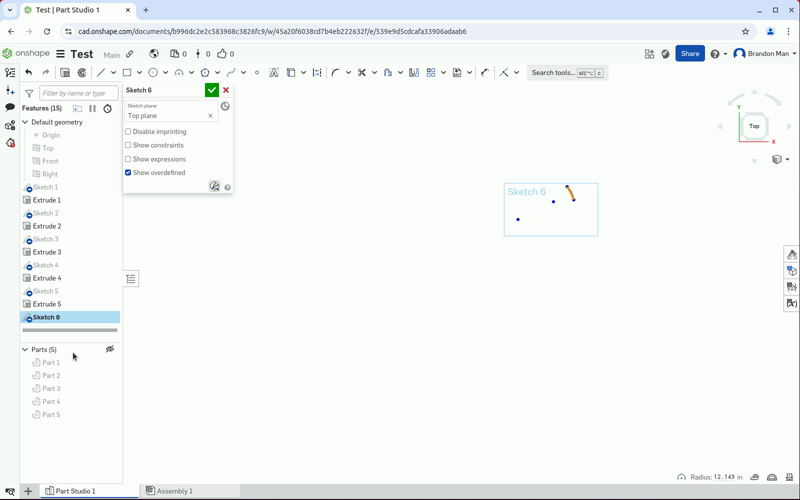
key(shift+e)
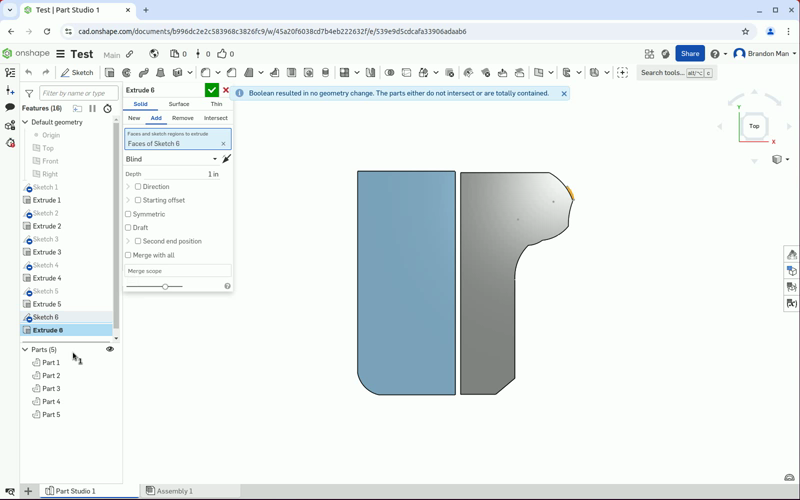
mouse_move(143, 106)
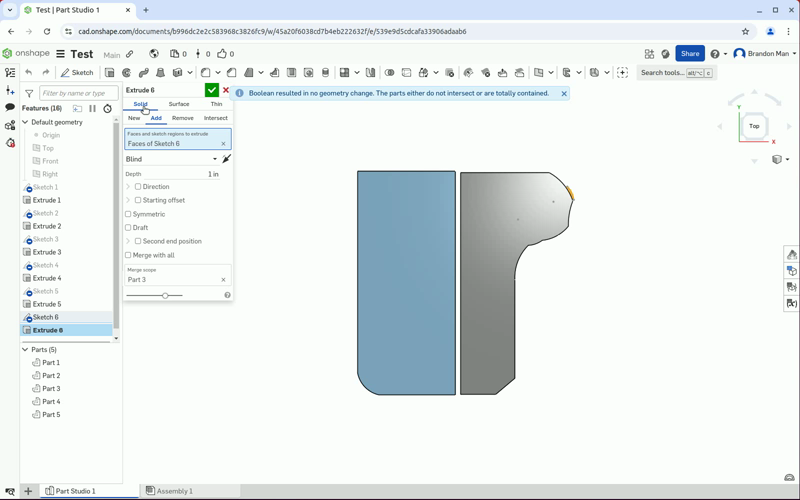
click(143, 106)
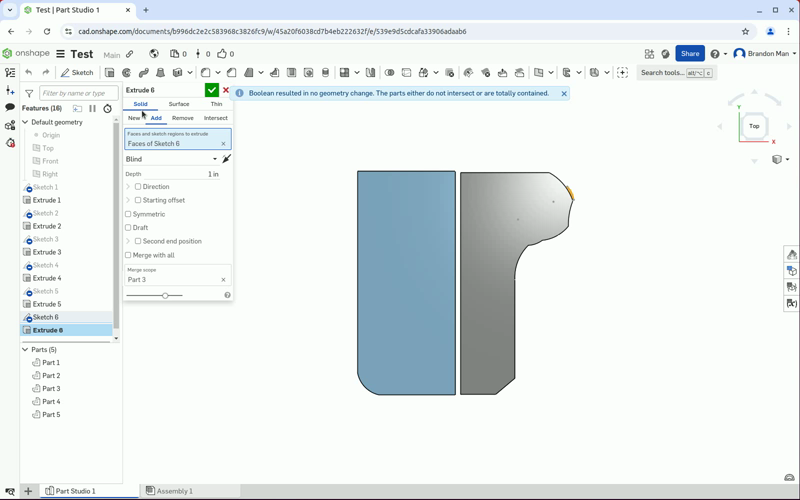
mouse_move(137, 120)
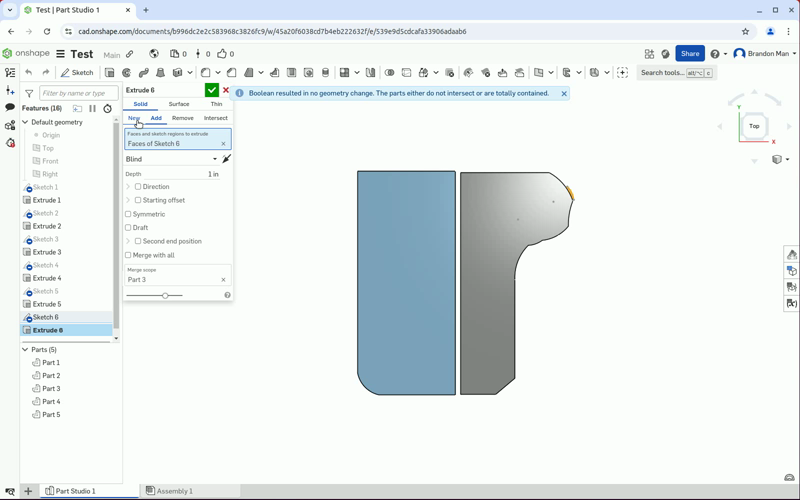
click(137, 120)
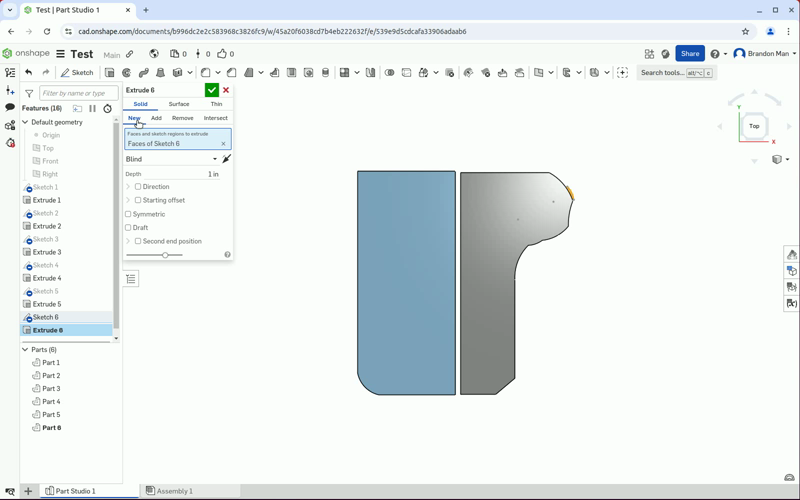
key(tab, 4)
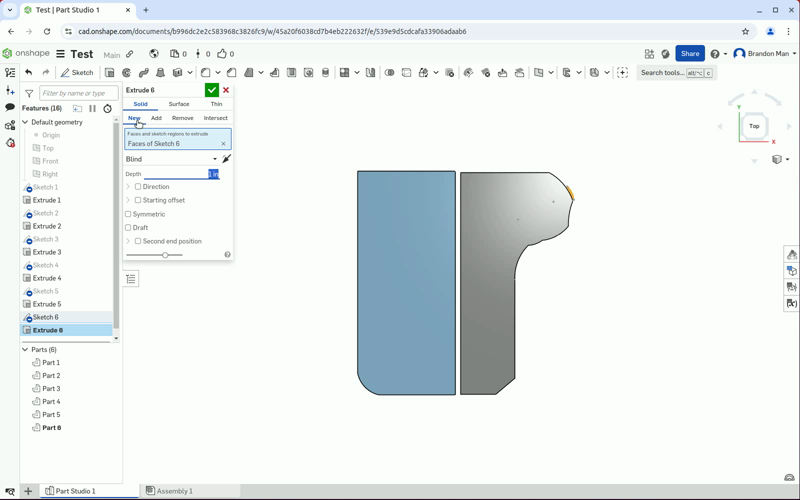
text(5.536)
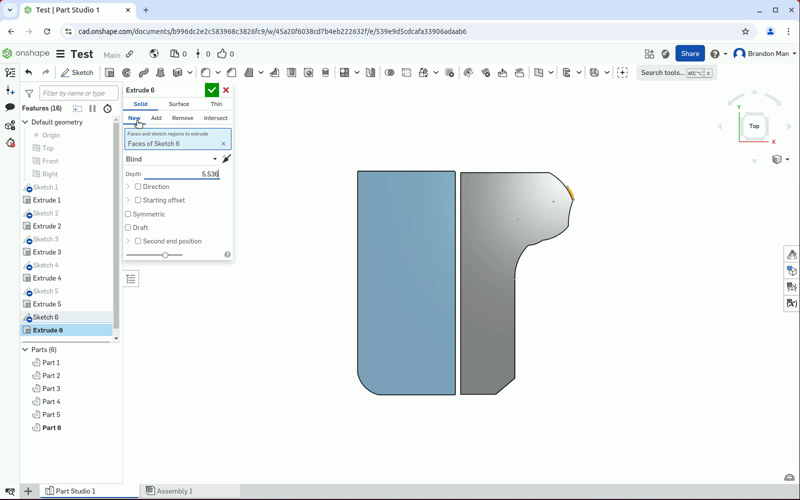
key(enter)
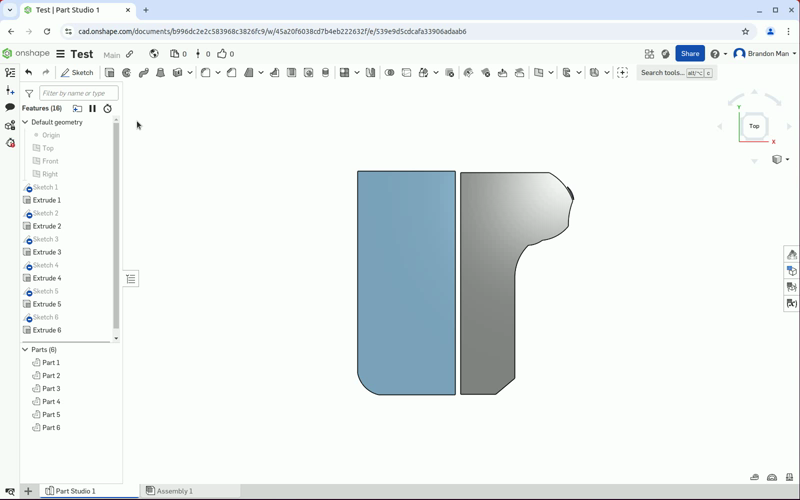
key(shift+h)
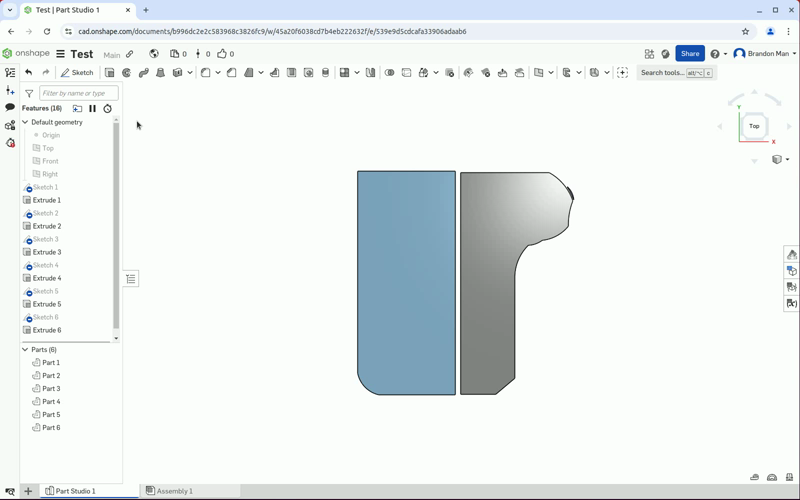
key(shift+h)
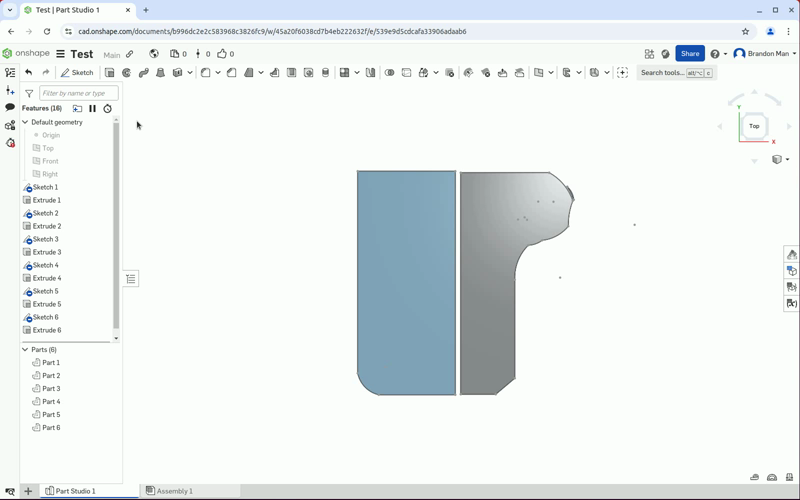
key(shift+7)
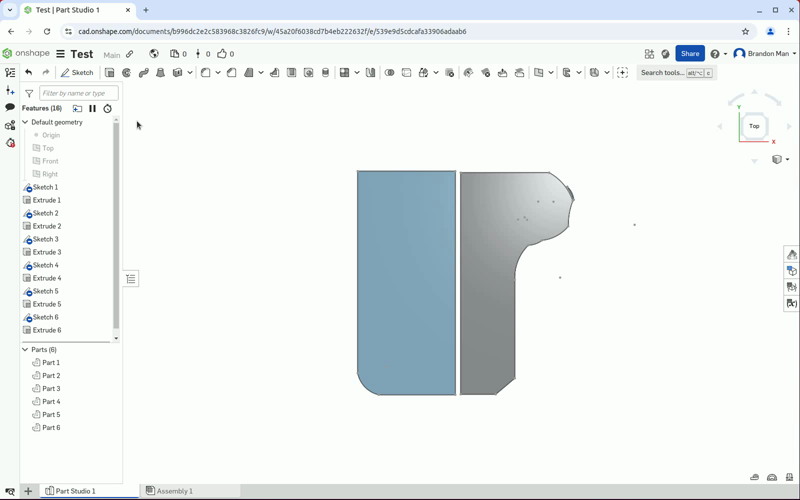
key(up, 3)
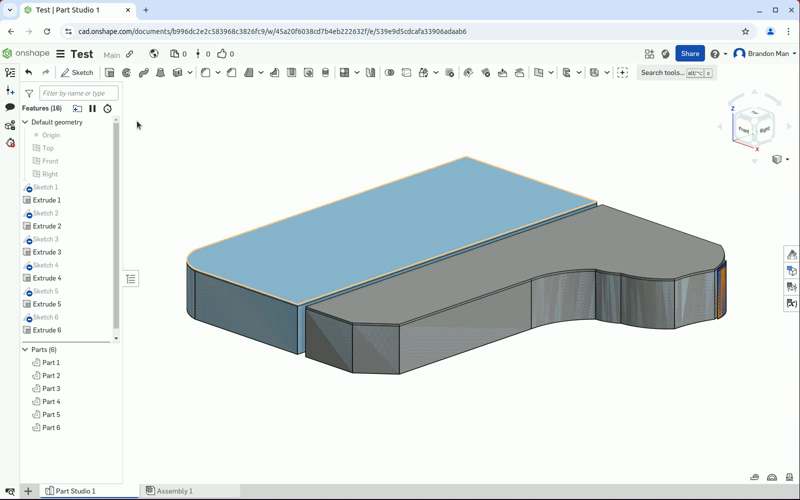
key(left, 3)
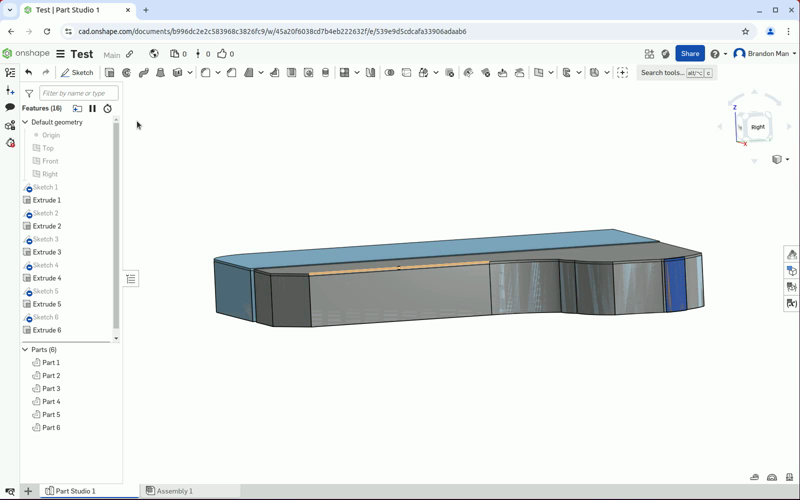
key(right, 3)
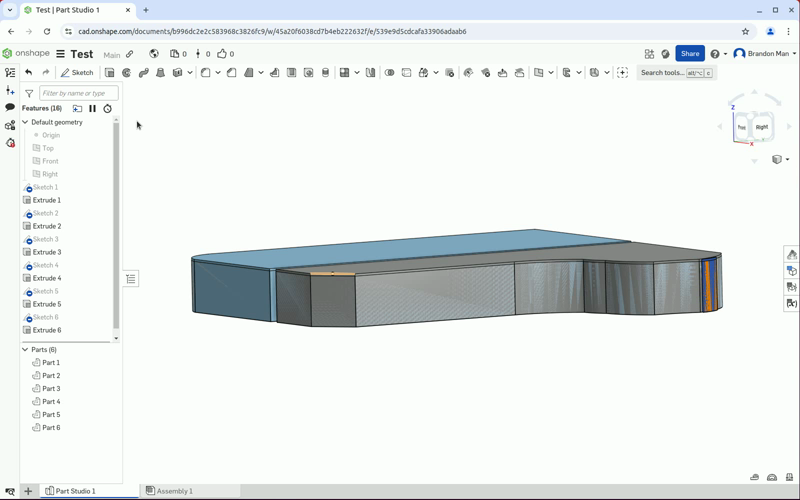
key(down, 3)
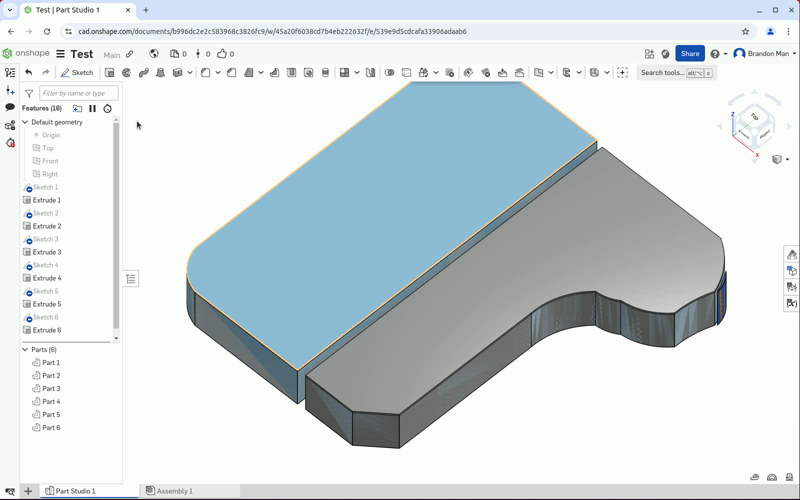
mouse_move(69, 189)
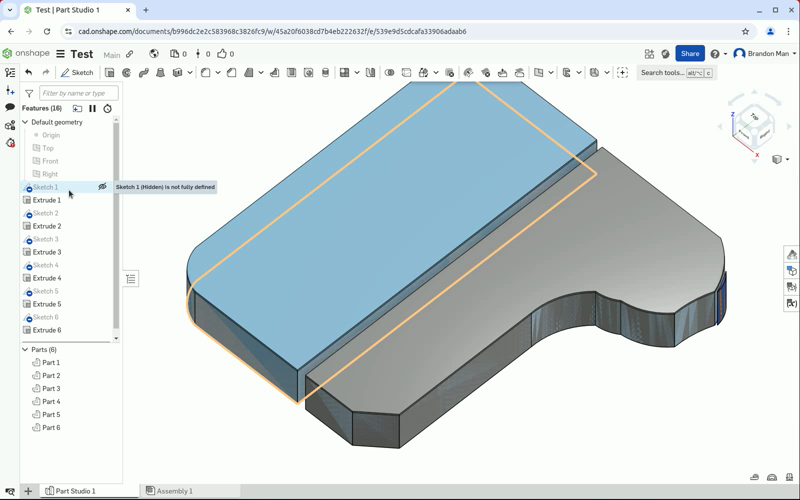
click(69, 189)